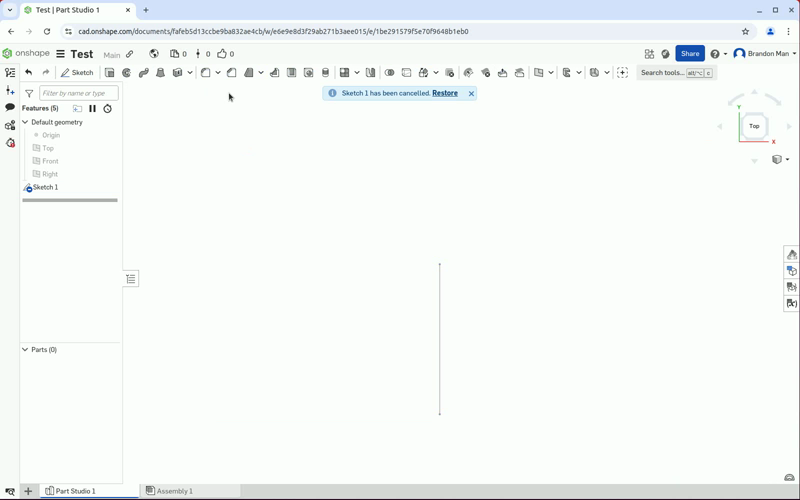
key(shift+h)
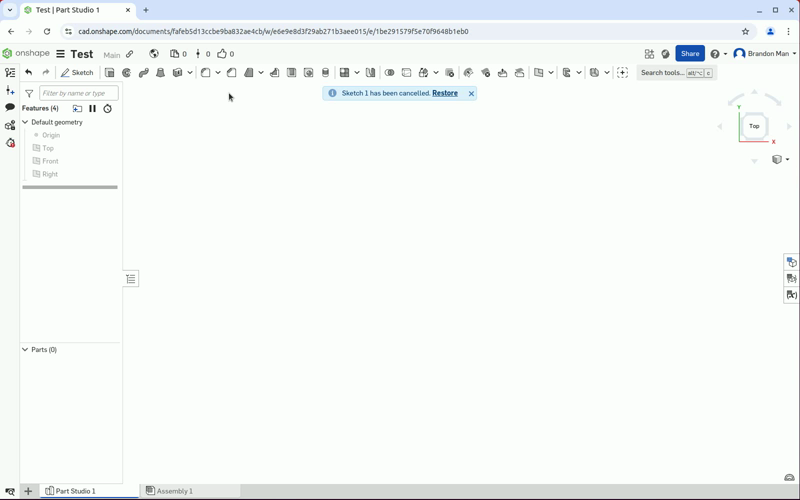
mouse_move(73, 352)
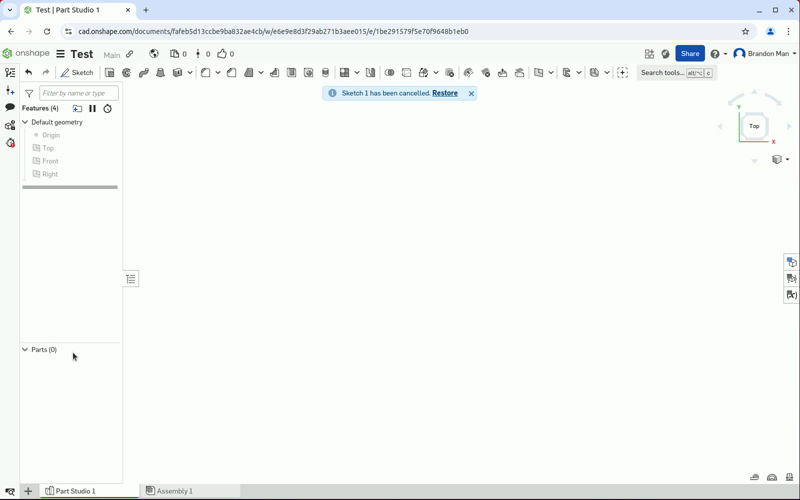
key(y)
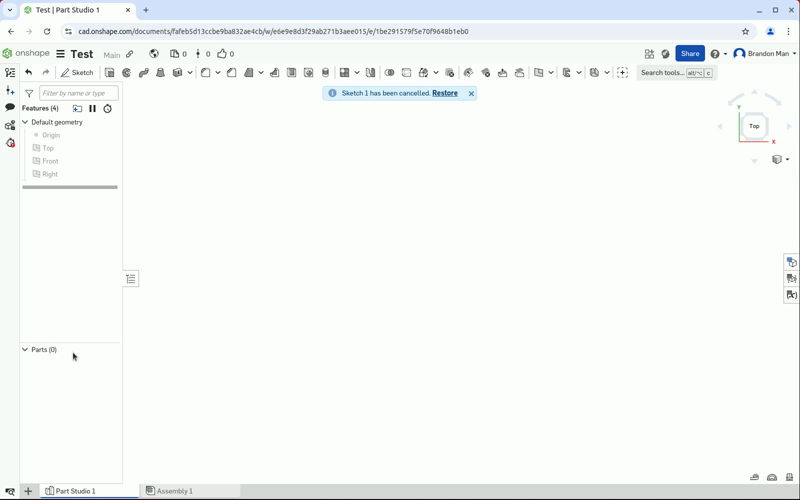
key(shift+p)
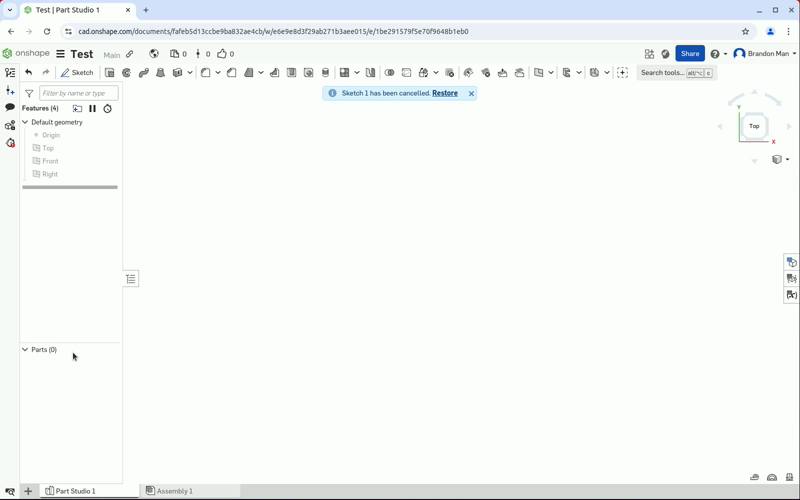
key(space)
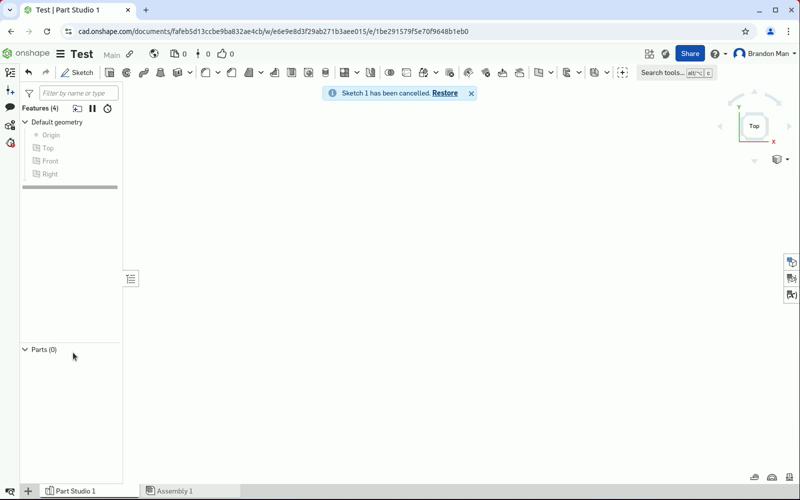
key_down(shift)
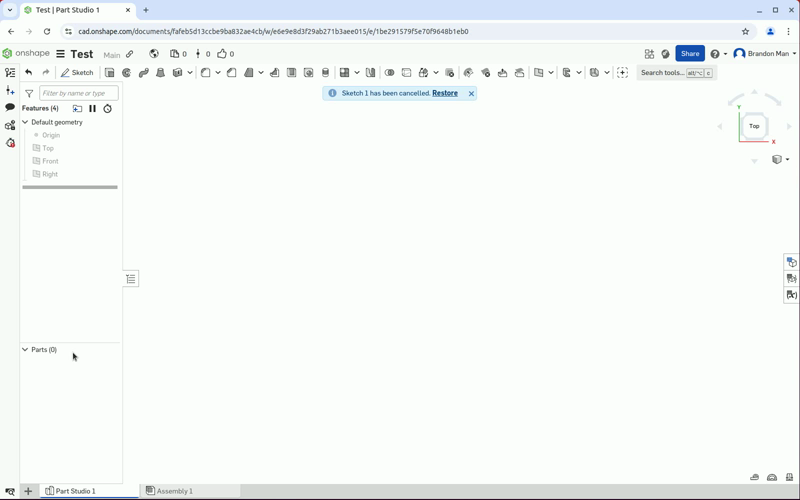
key(up)
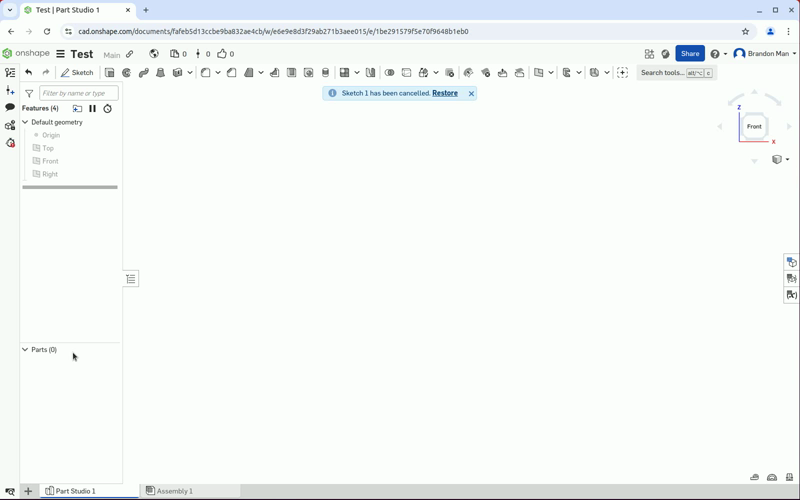
key_up(shift)
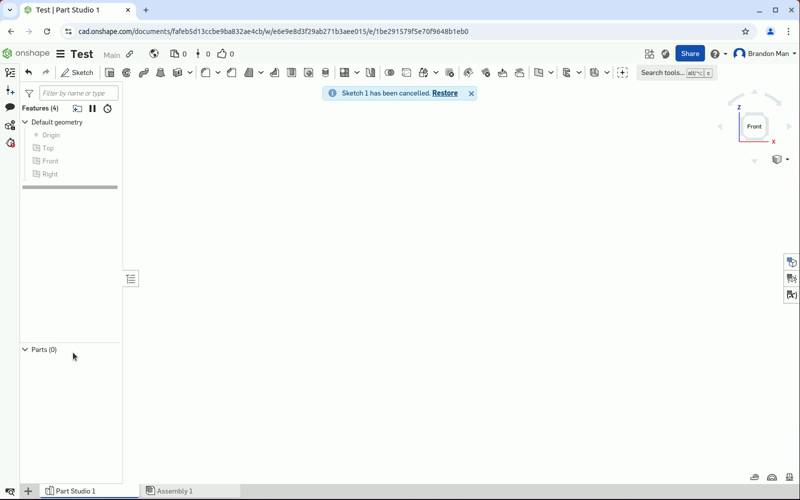
key(space)
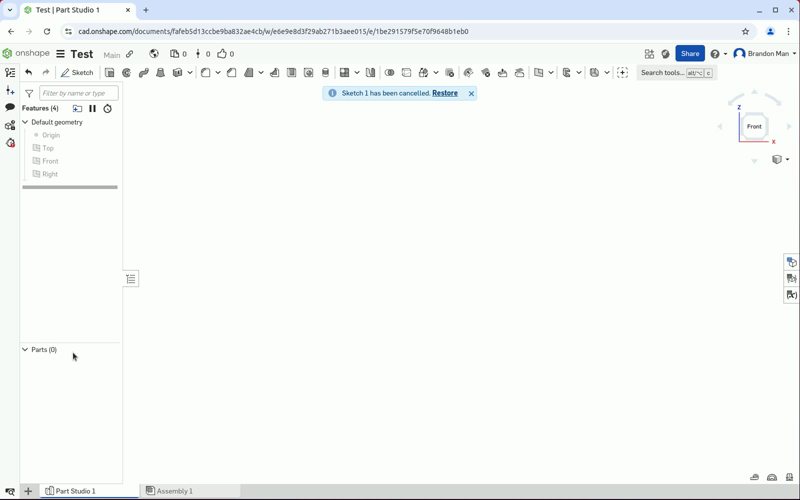
key_down(shift)
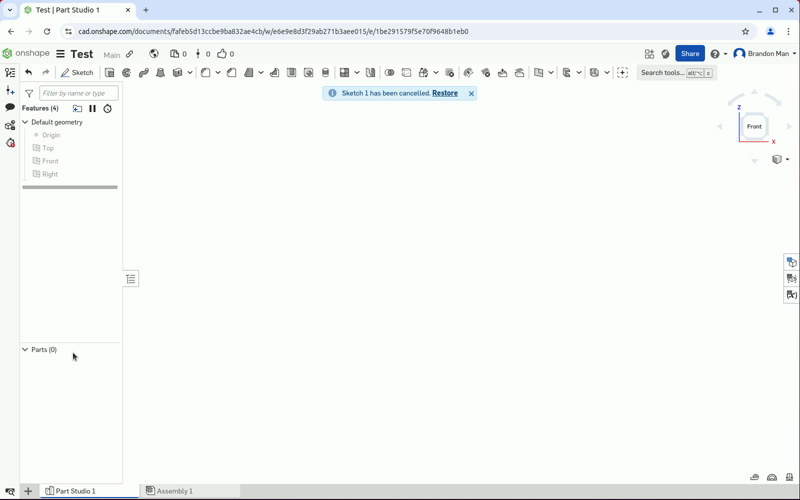
key(left)
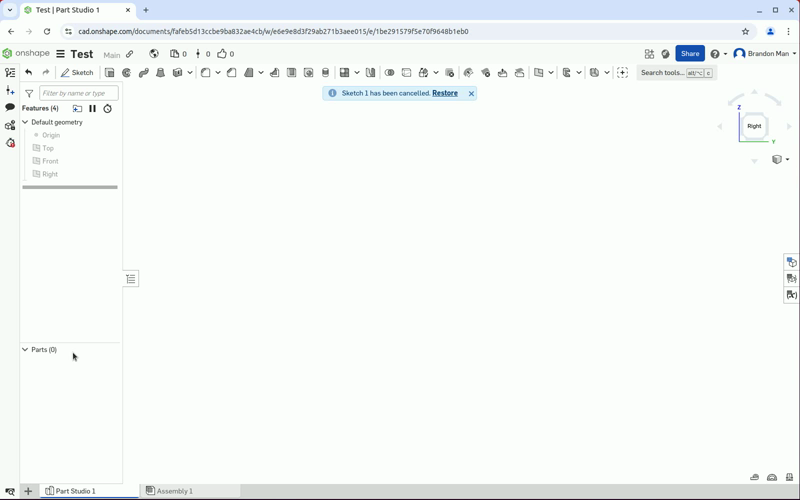
key_up(shift)
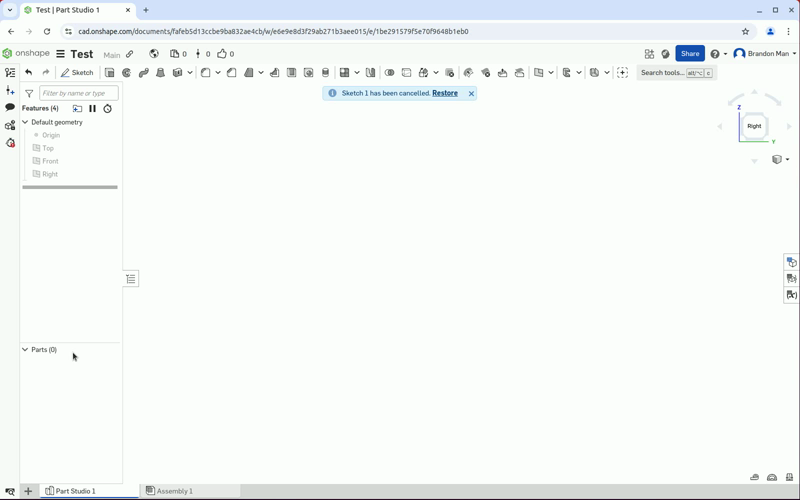
mouse_move(73, 352)
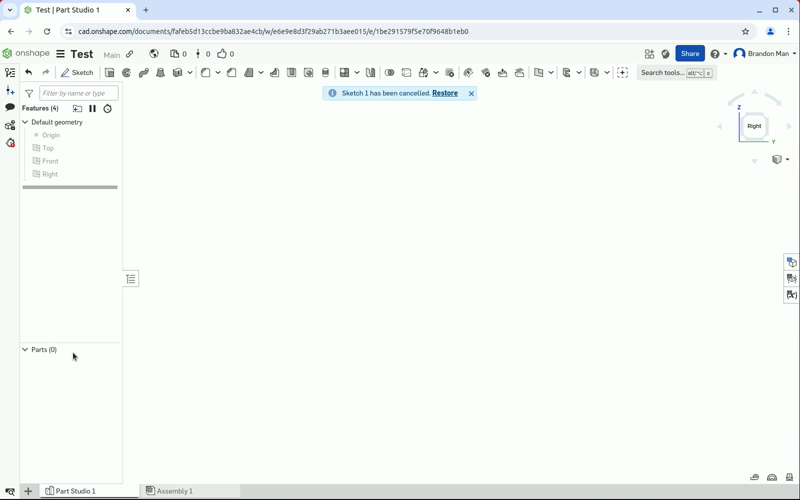
key(shift+y)
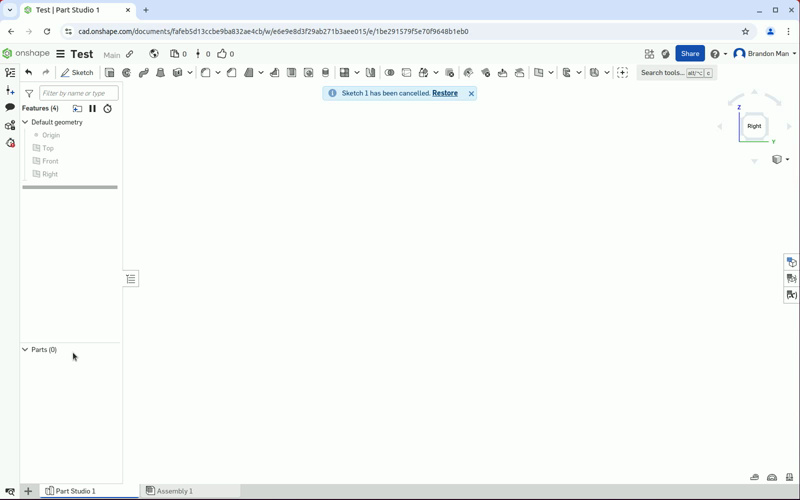
key(shift+s)
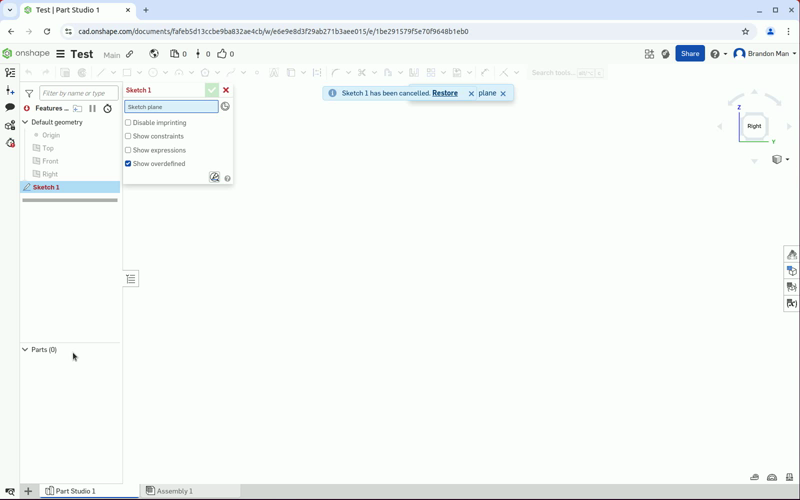
mouse_move(73, 176)
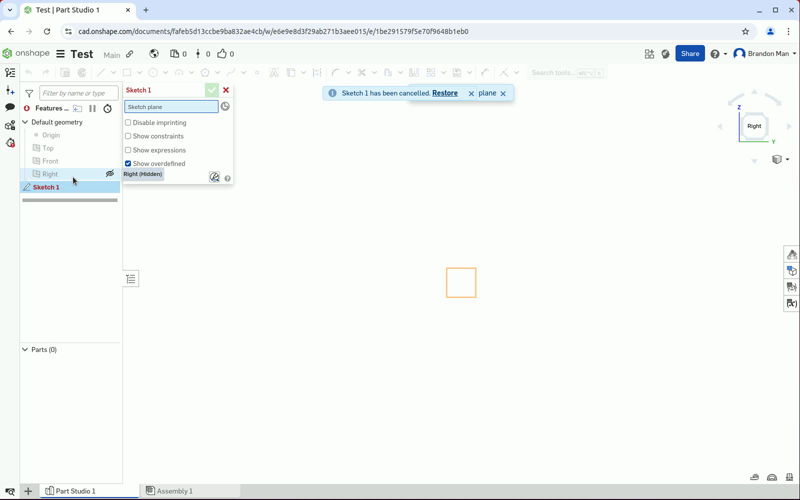
click(73, 176)
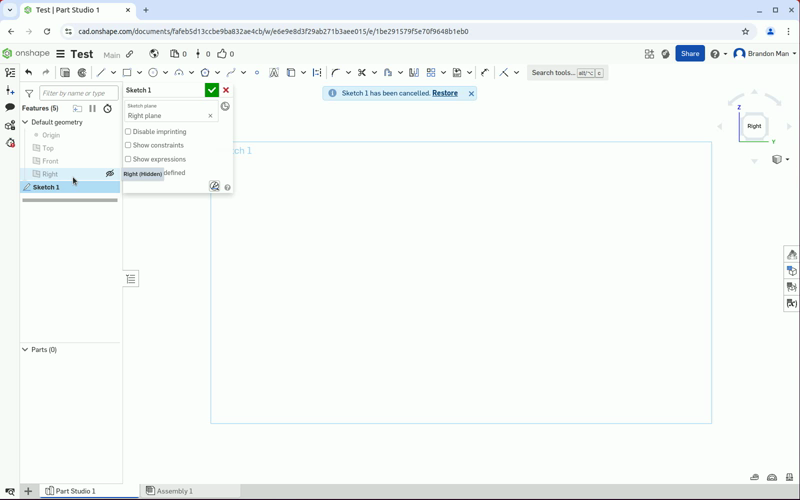
mouse_move(73, 352)
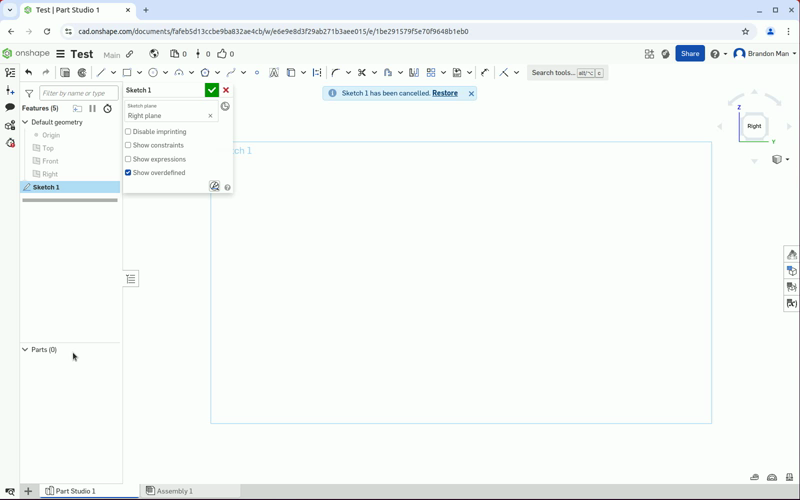
key(y)
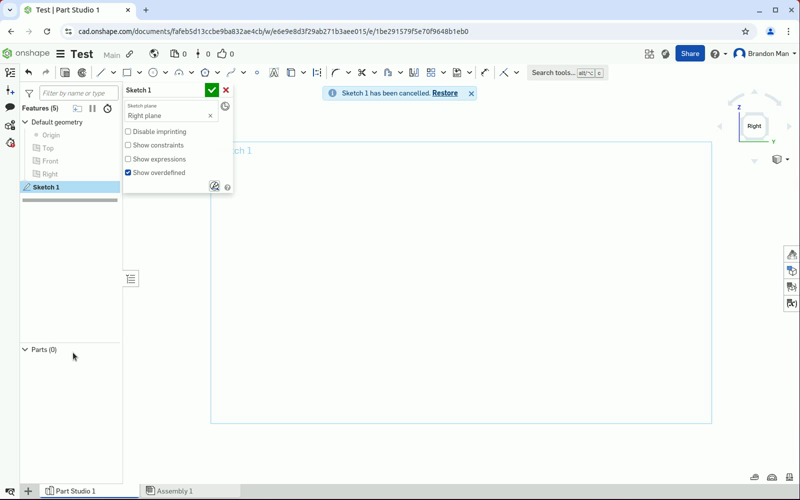
key(l)
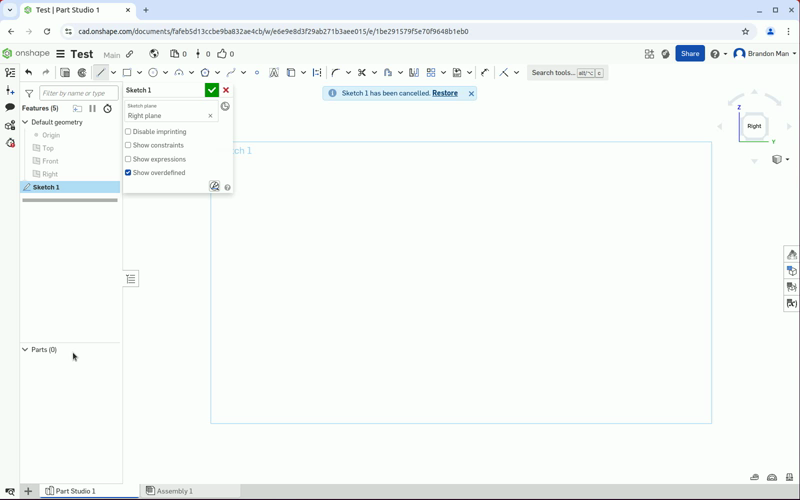
key_down(shift)
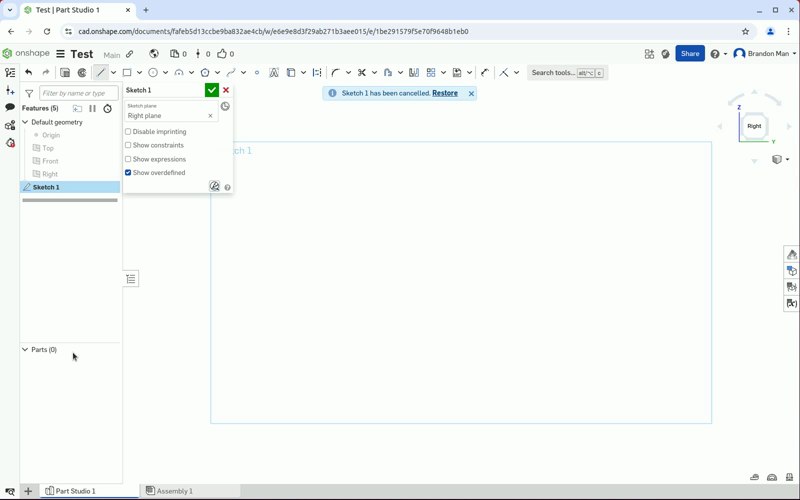
mouse_move(348, 244)
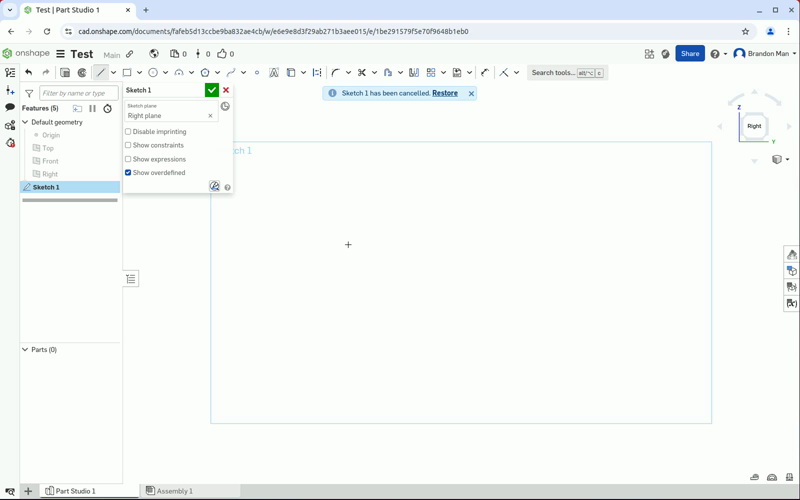
click(348, 244)
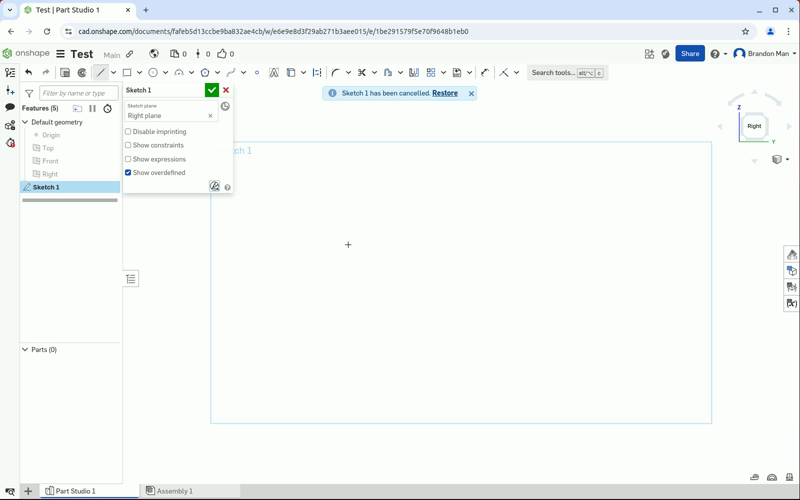
key_up(shift)
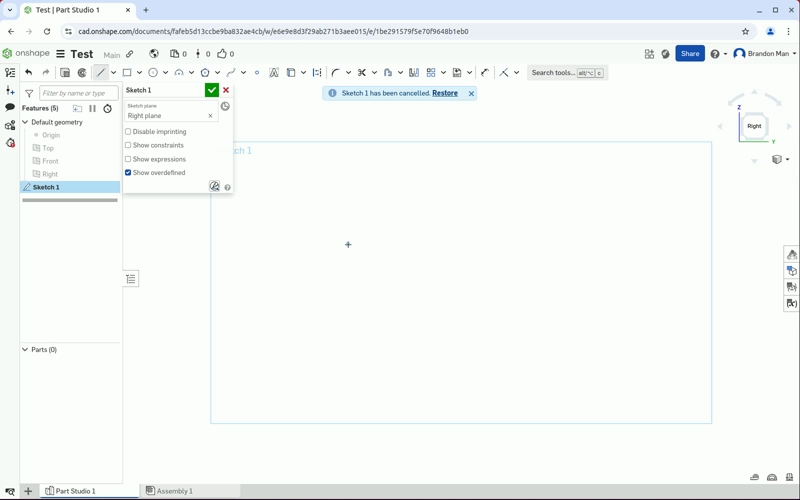
key_down(shift)
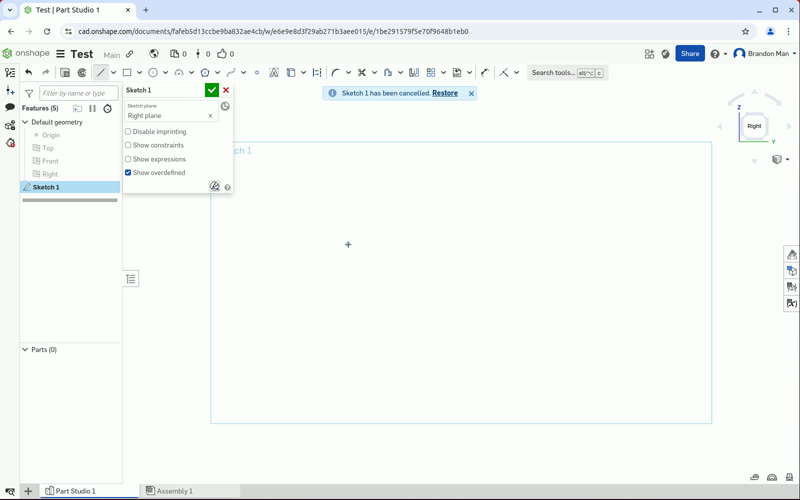
mouse_move(378, 244)
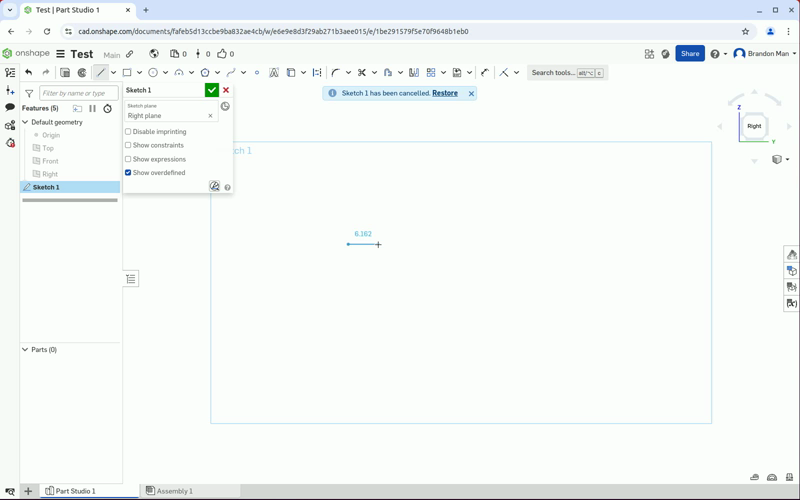
mouse_move(374, 244)
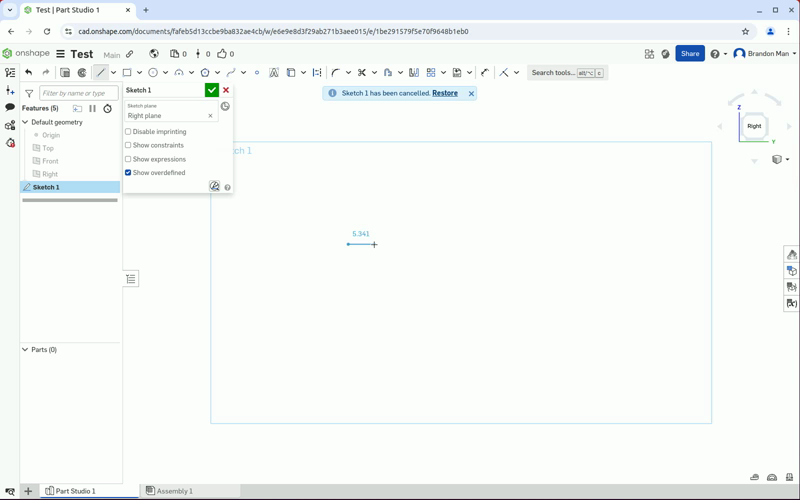
click(374, 244)
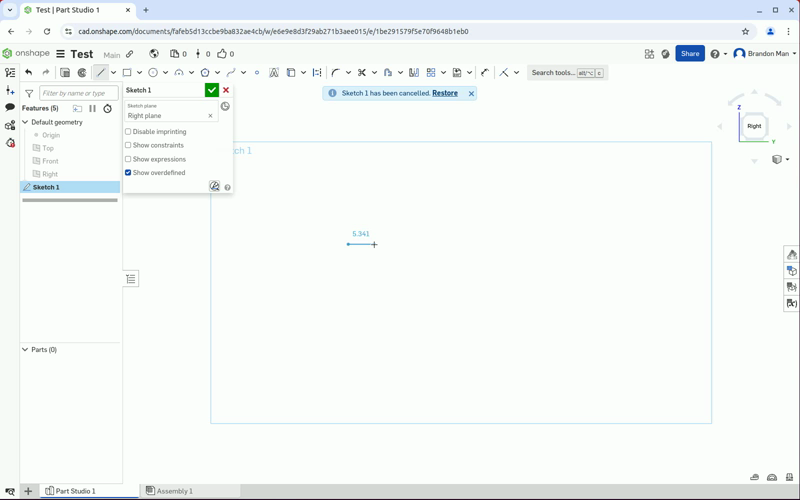
key_up(shift)
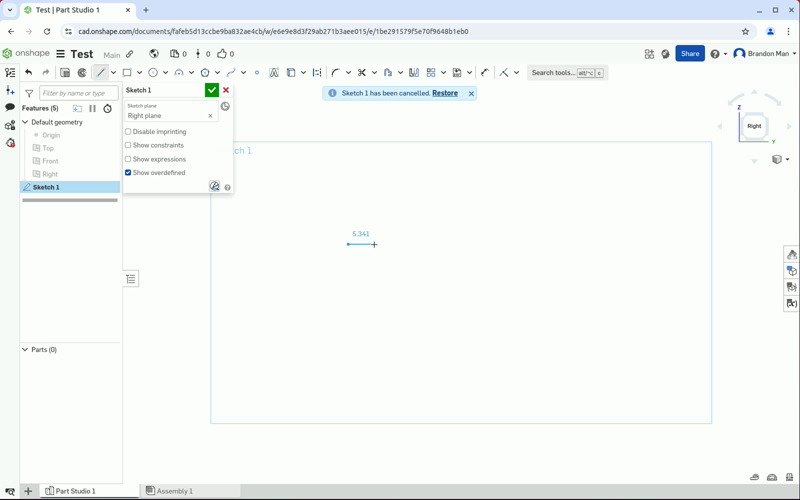
key_down(shift)
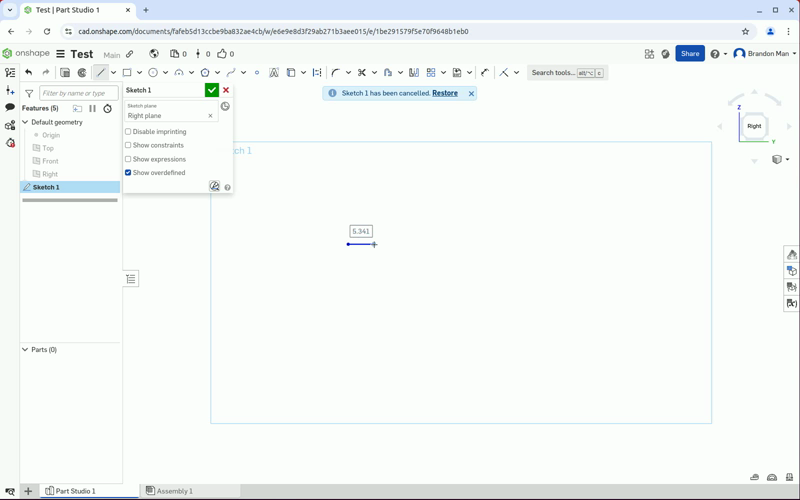
mouse_move(404, 244)
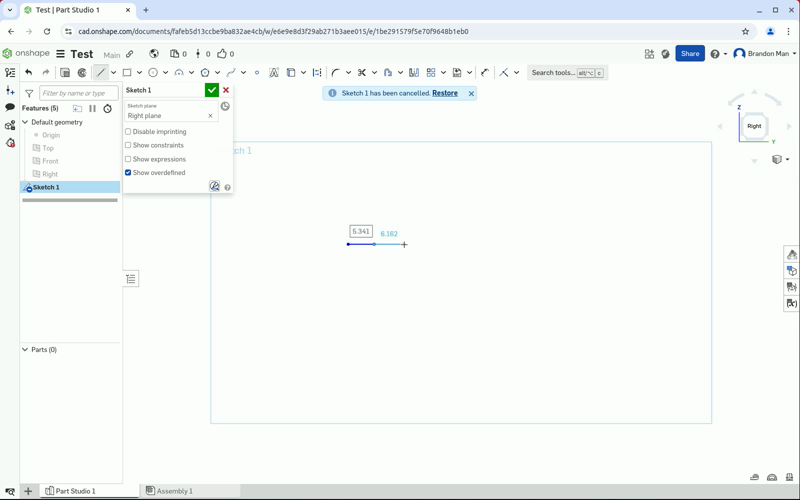
mouse_move(374, 201)
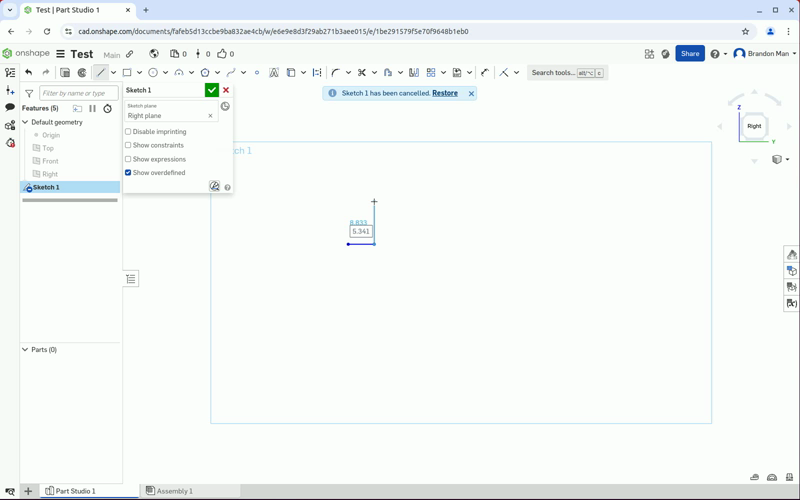
click(374, 201)
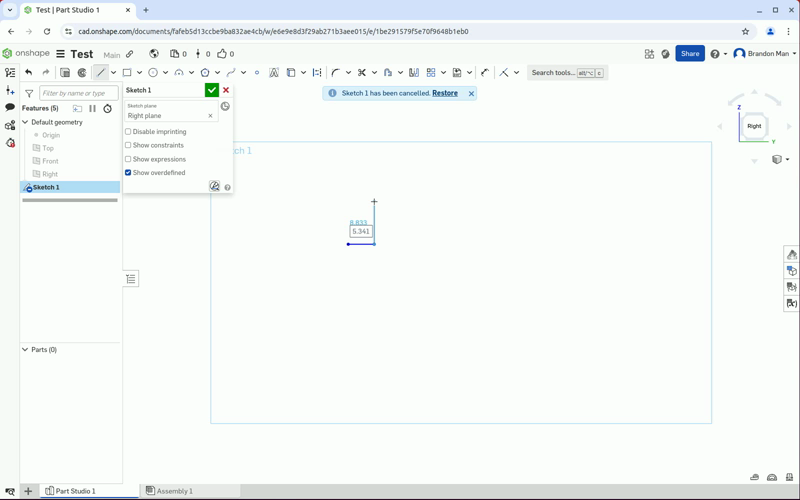
key_up(shift)
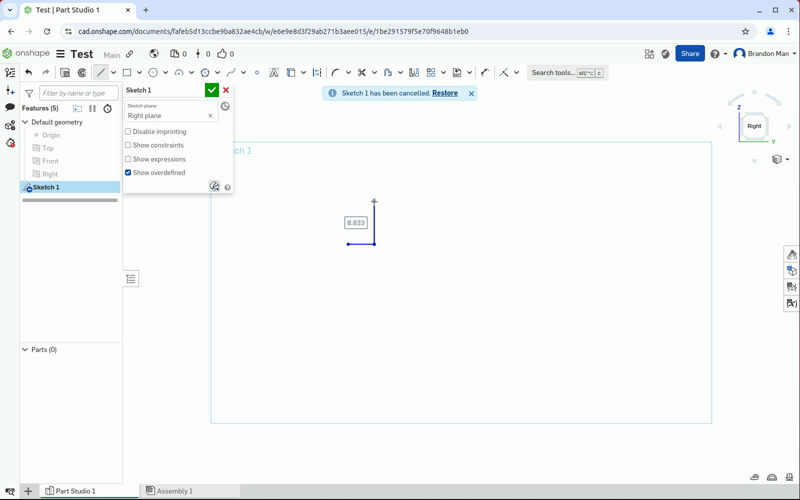
key_down(shift)
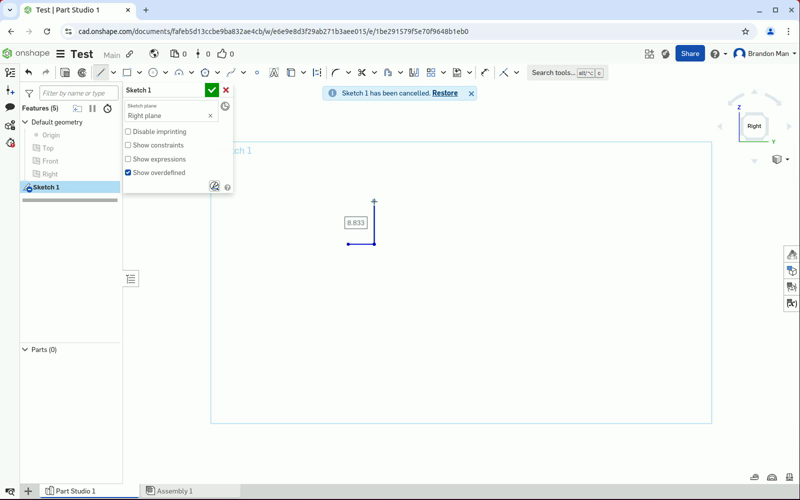
mouse_move(404, 201)
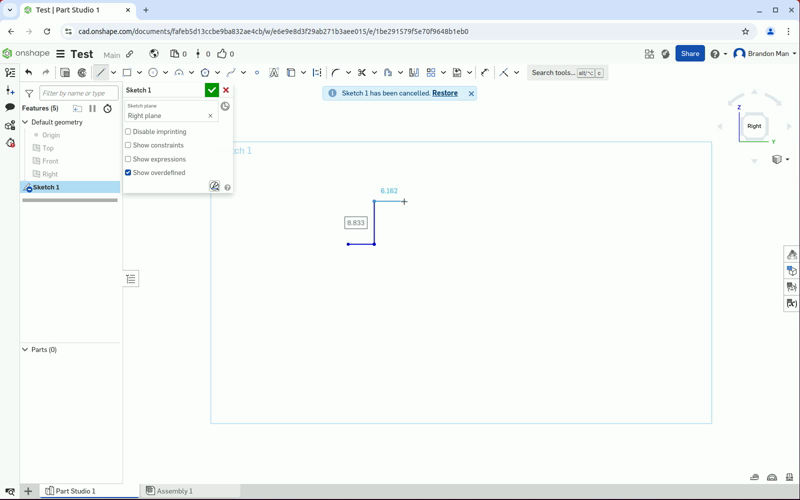
mouse_move(348, 201)
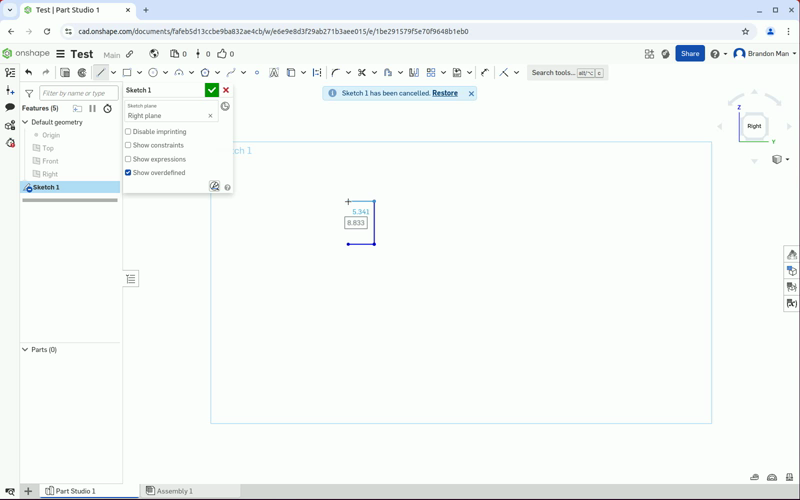
click(348, 201)
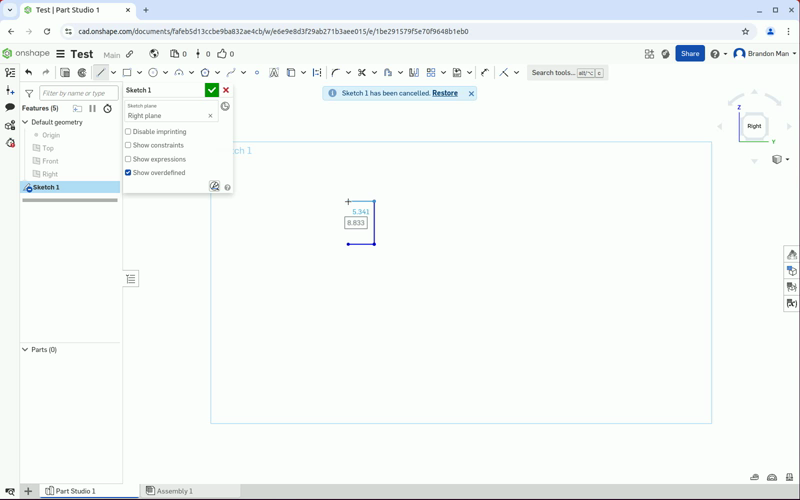
key_up(shift)
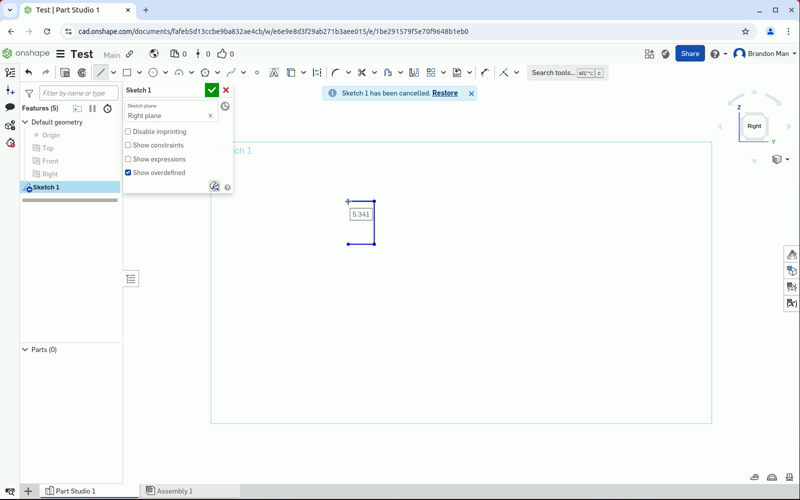
mouse_move(378, 201)
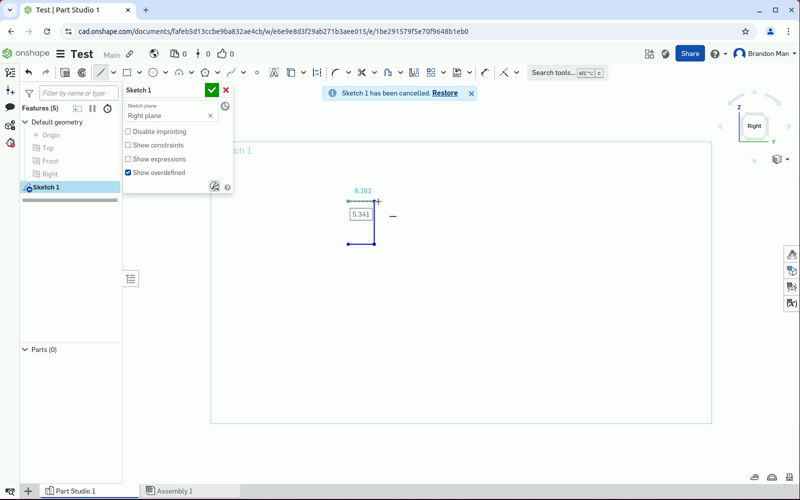
key_down(shift)
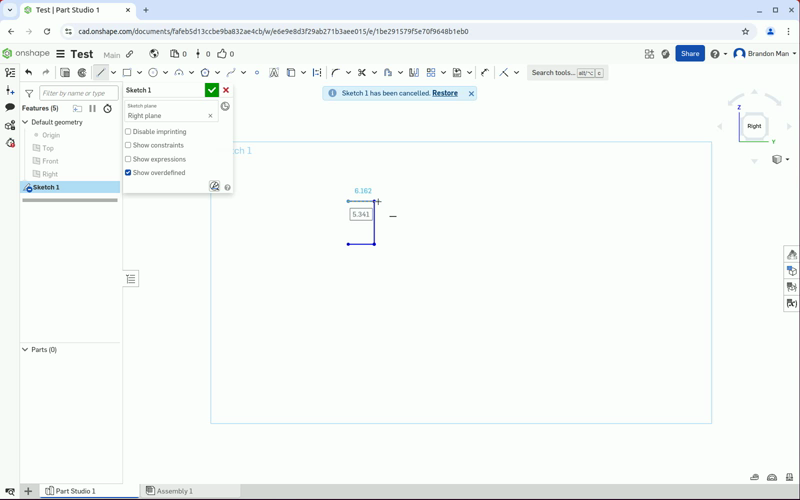
mouse_move(348, 244)
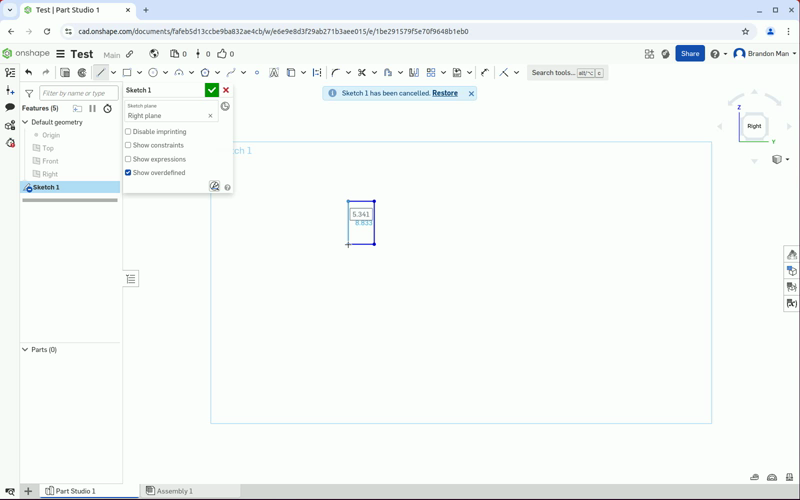
key_up(shift)
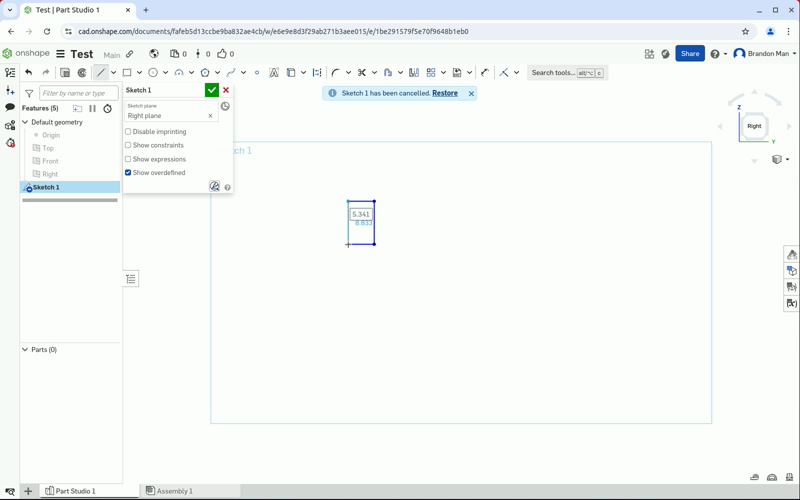
click(348, 244)
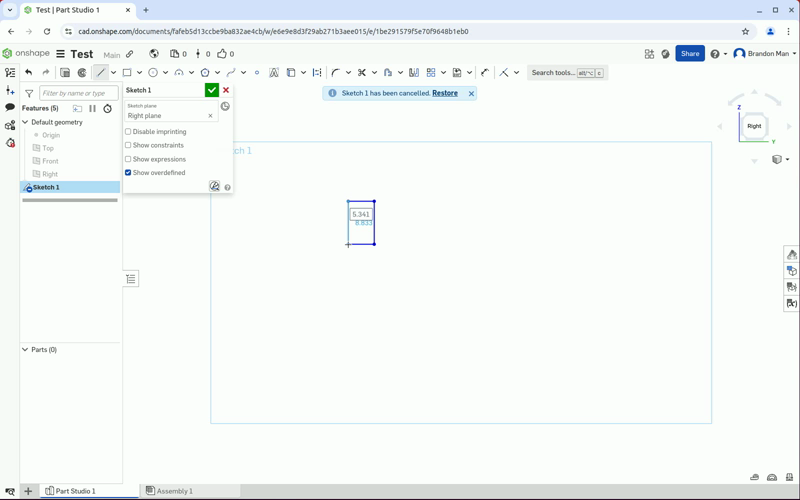
key(esc)
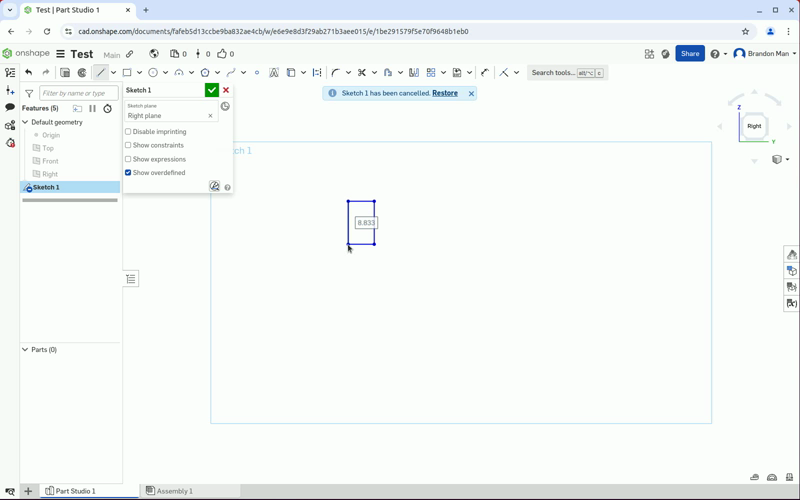
mouse_move(358, 222)
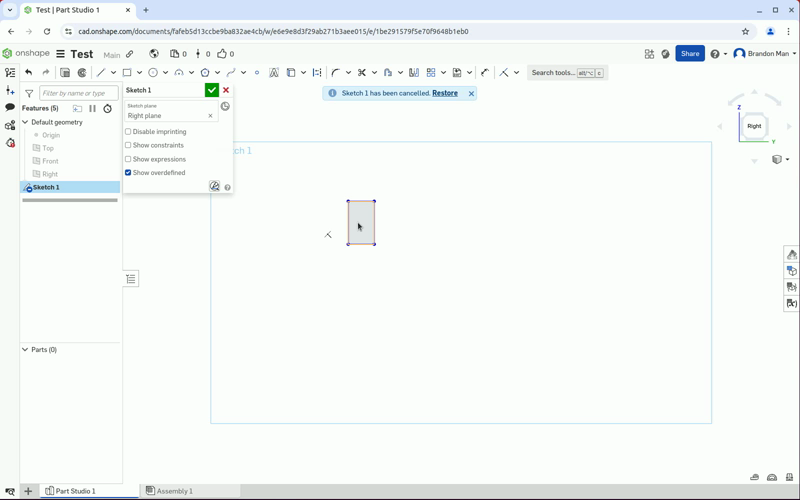
scroll(6)
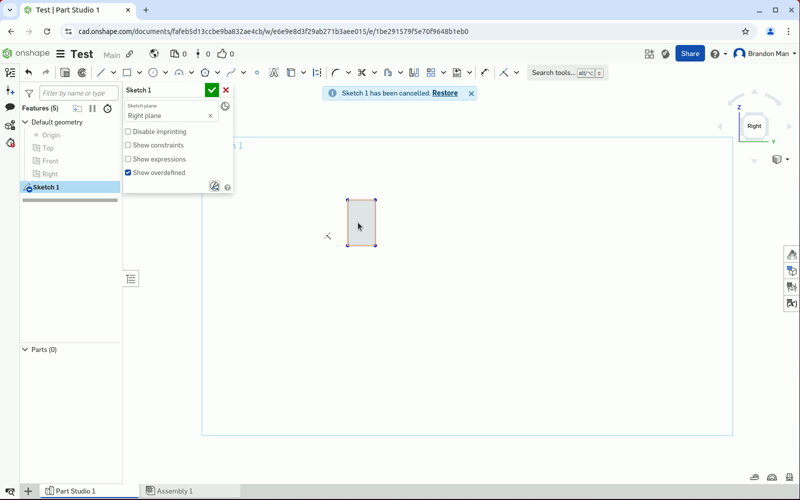
scroll(6)
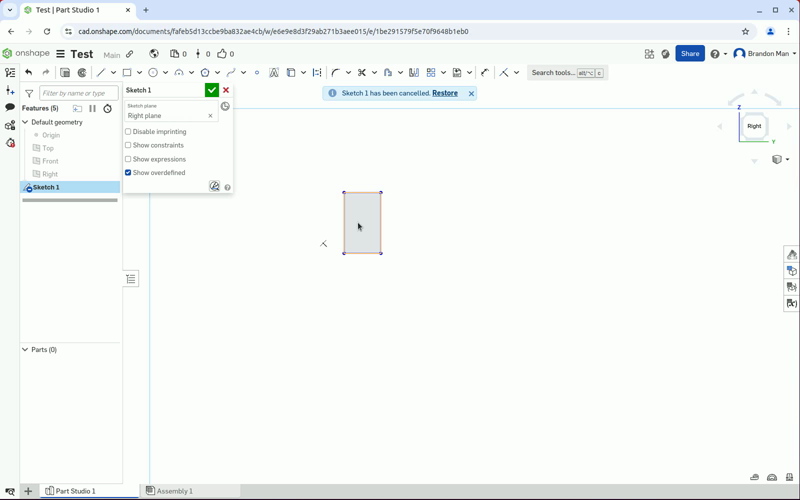
scroll(6)
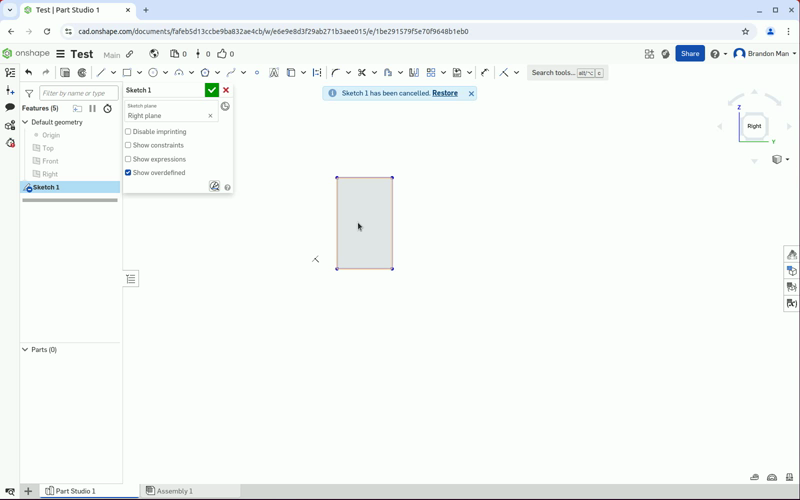
scroll(6)
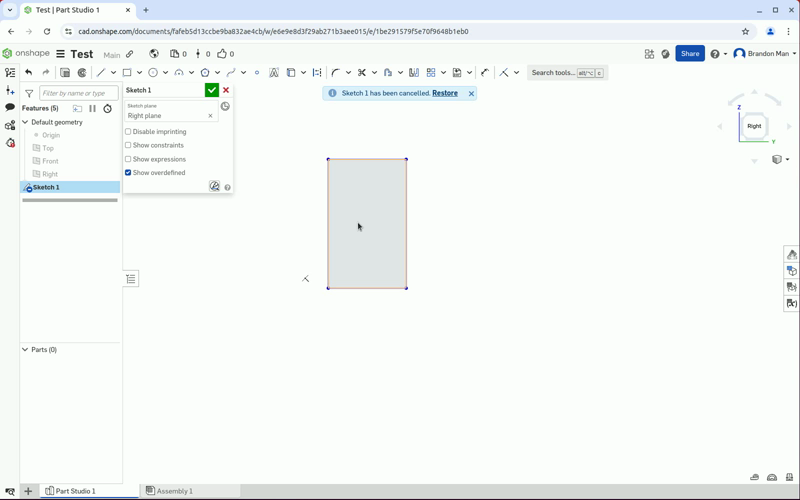
scroll(6)
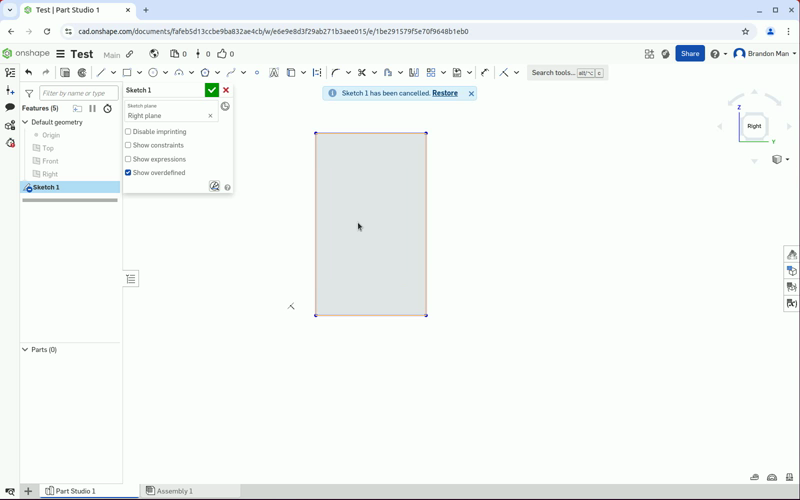
scroll(6)
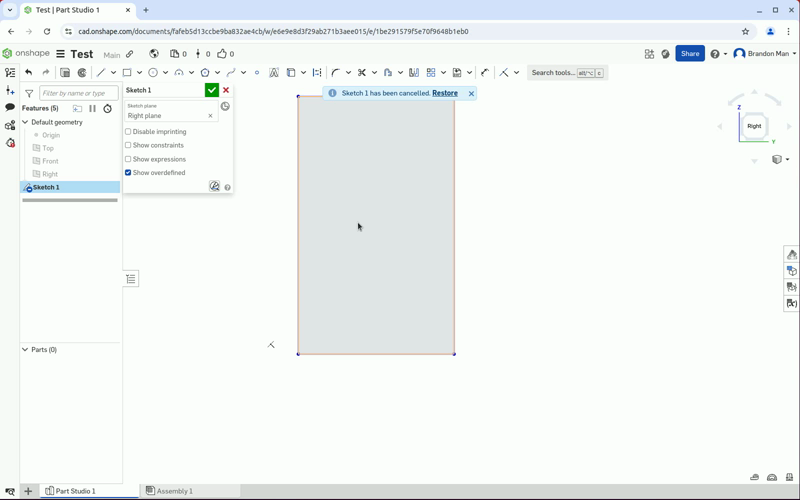
scroll(6)
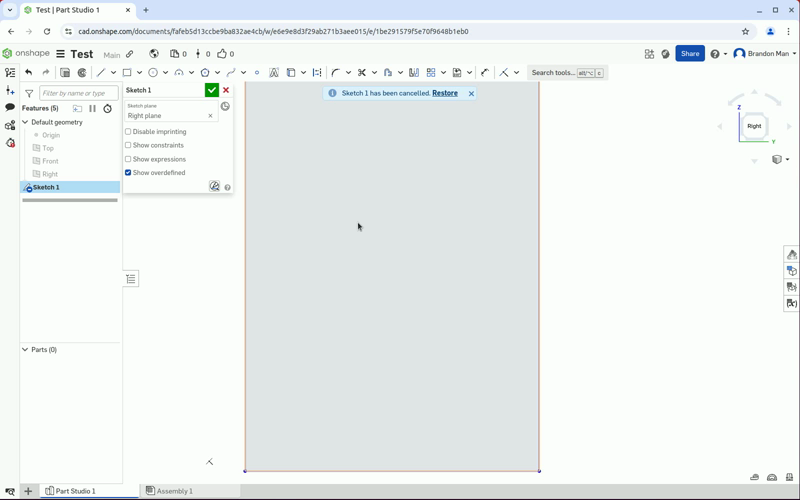
click(358, 222)
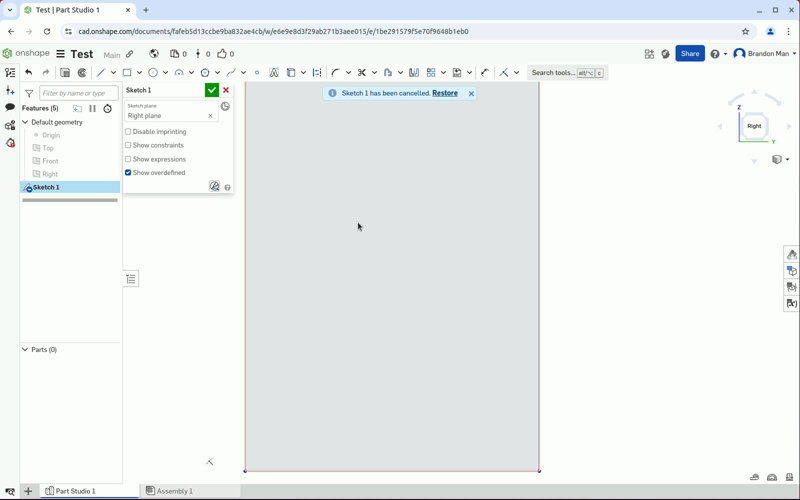
scroll(-6)
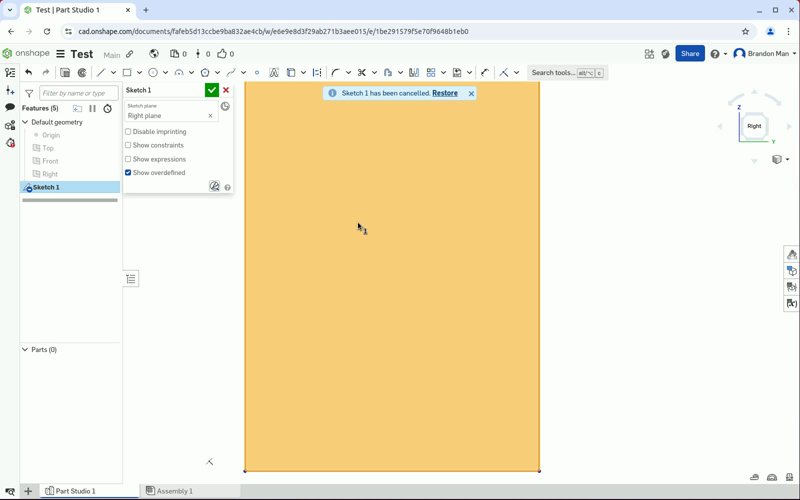
scroll(-6)
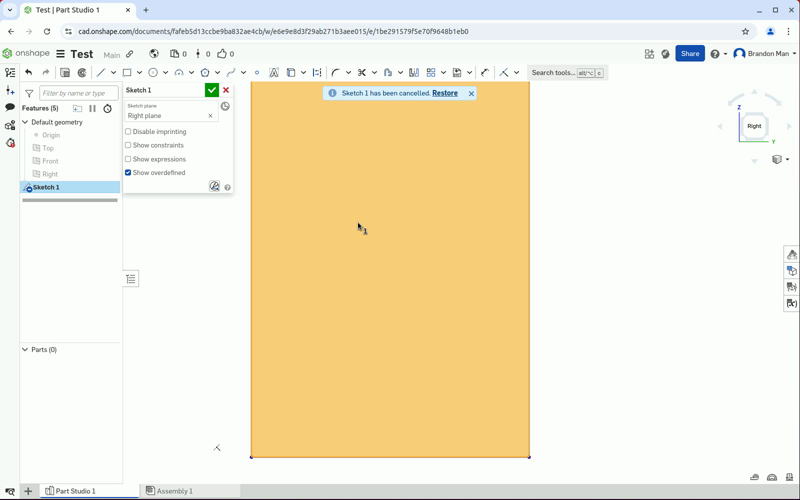
scroll(-6)
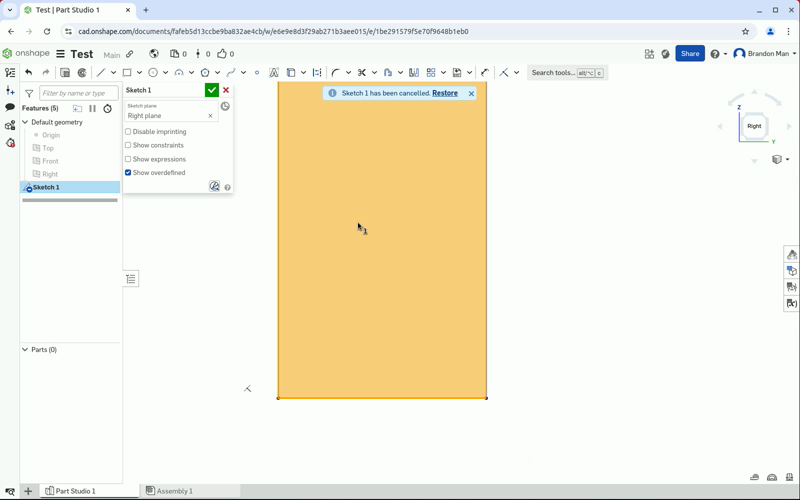
scroll(-6)
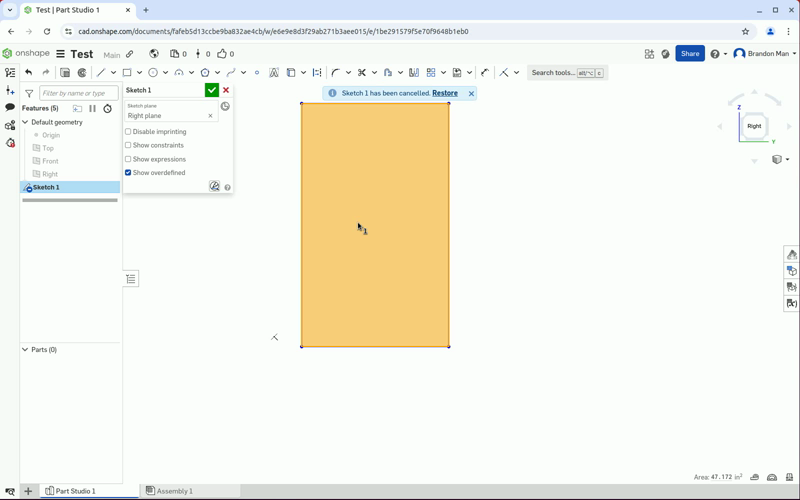
scroll(-6)
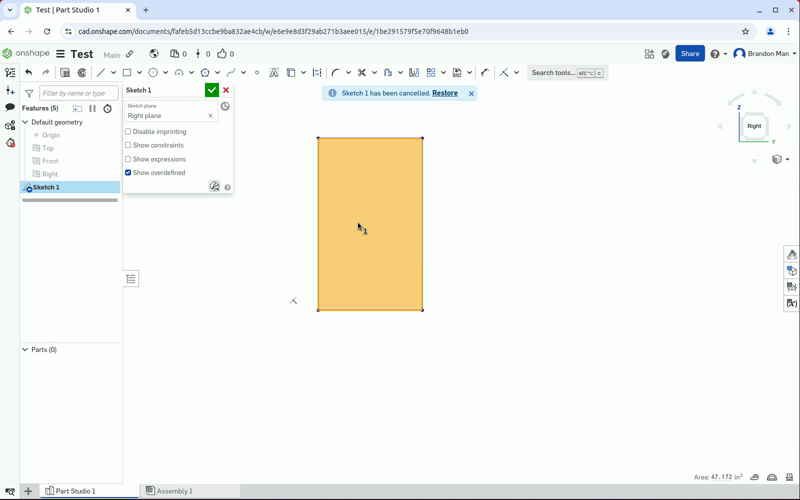
scroll(-6)
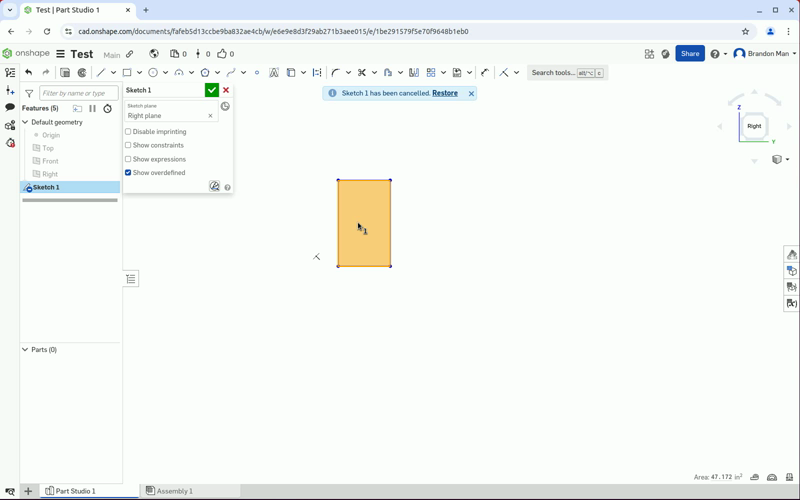
scroll(-6)
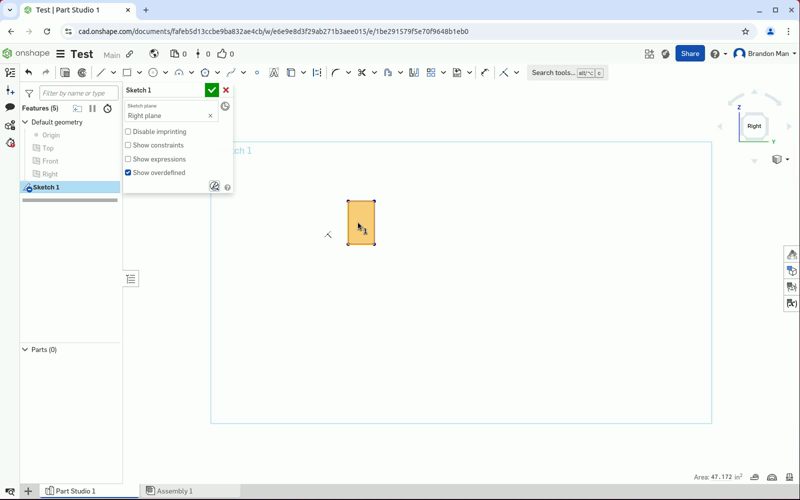
mouse_move(73, 352)
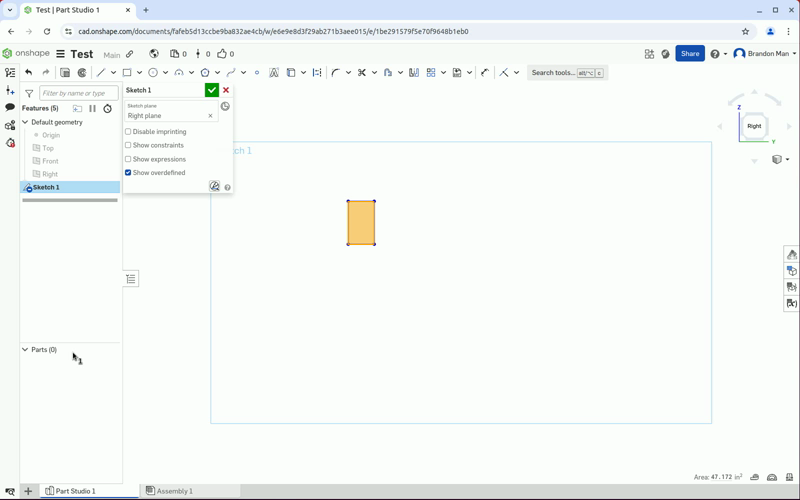
key(shift+y)
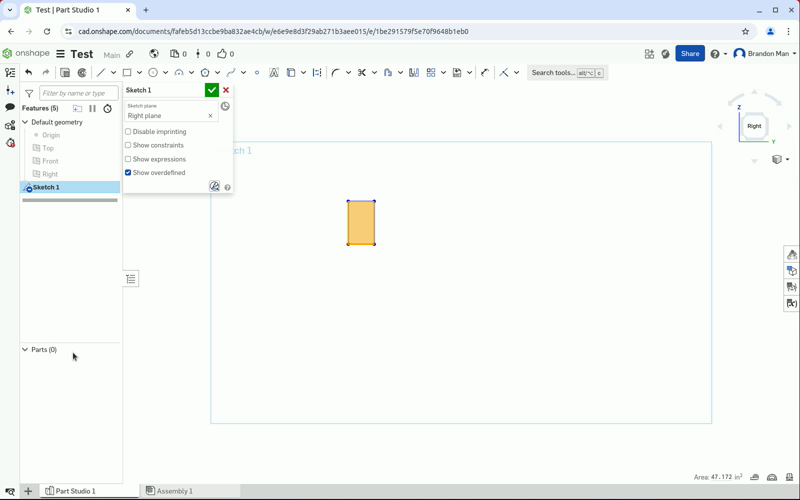
key(shift+e)
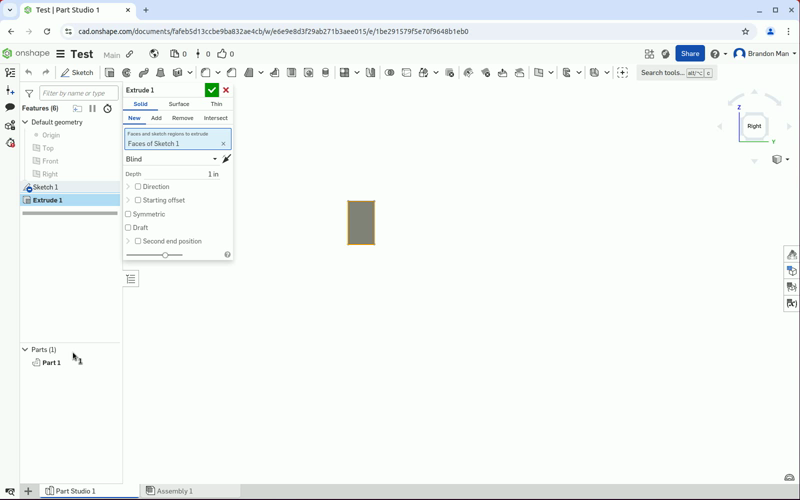
mouse_move(143, 106)
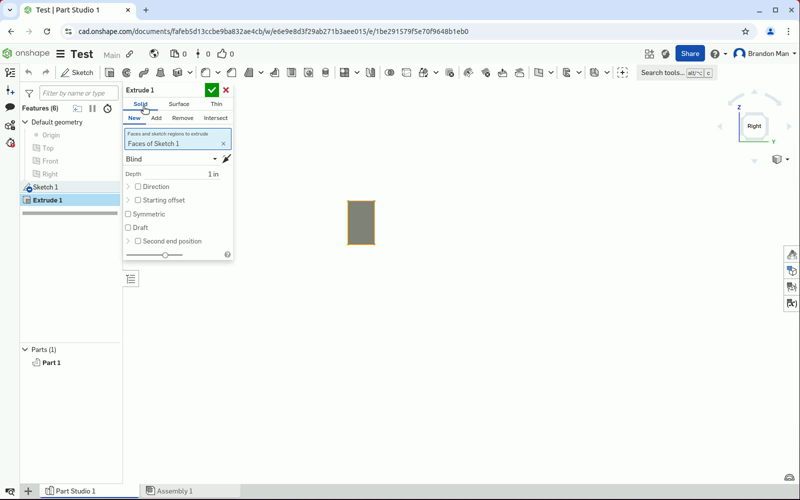
click(143, 106)
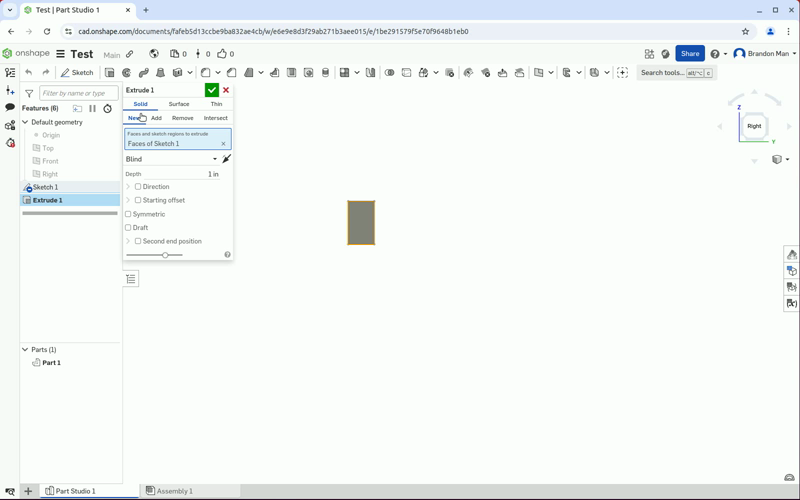
mouse_move(137, 120)
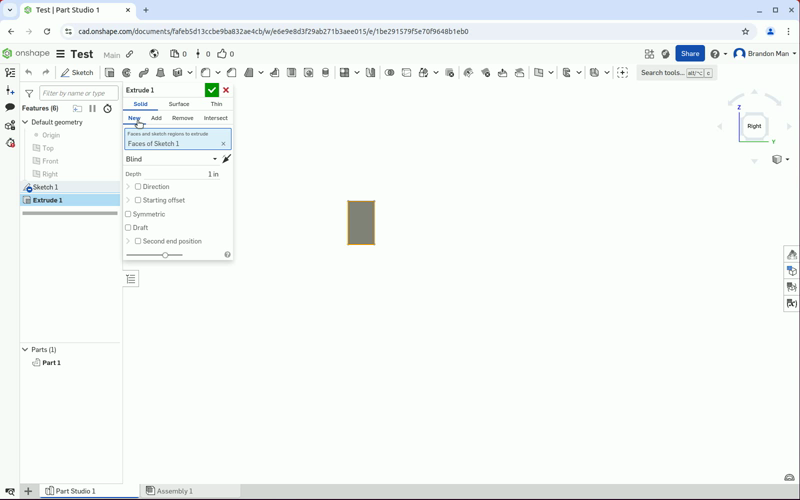
click(137, 120)
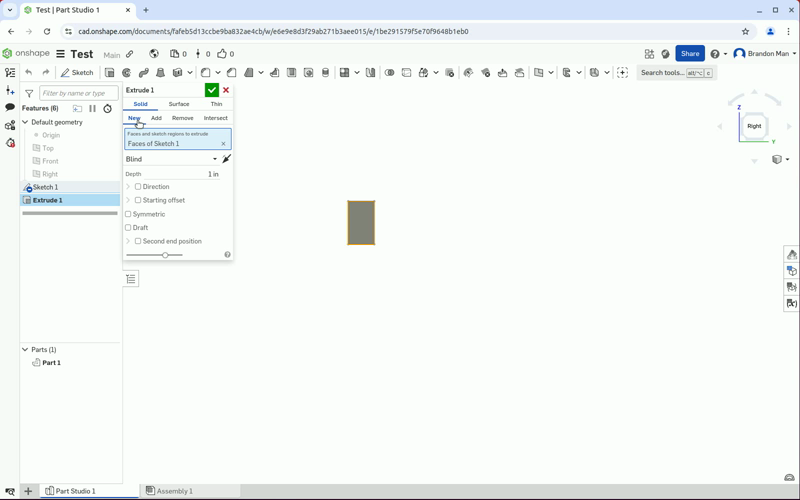
key(tab, 4)
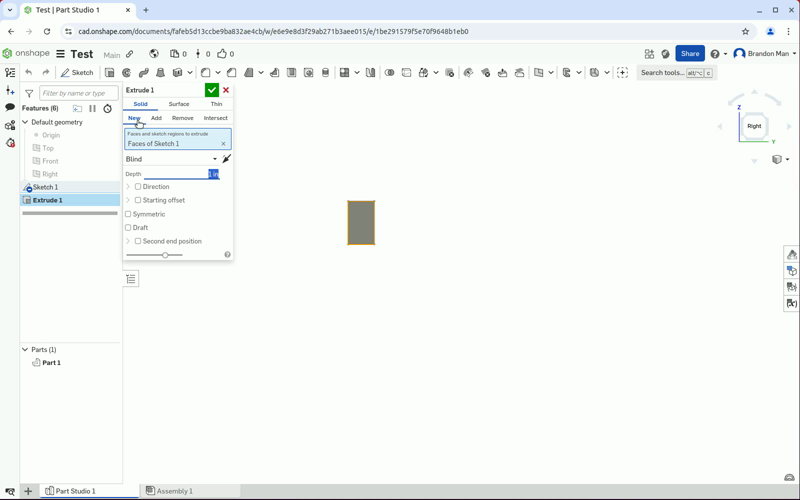
text(1.444)
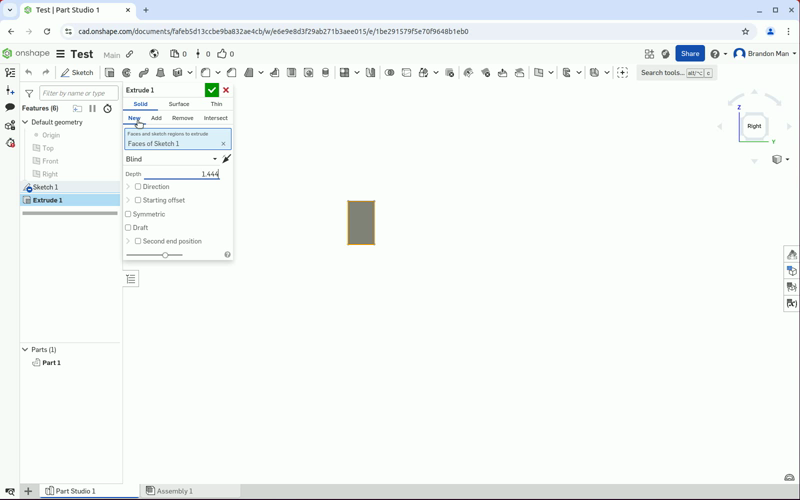
key(enter)
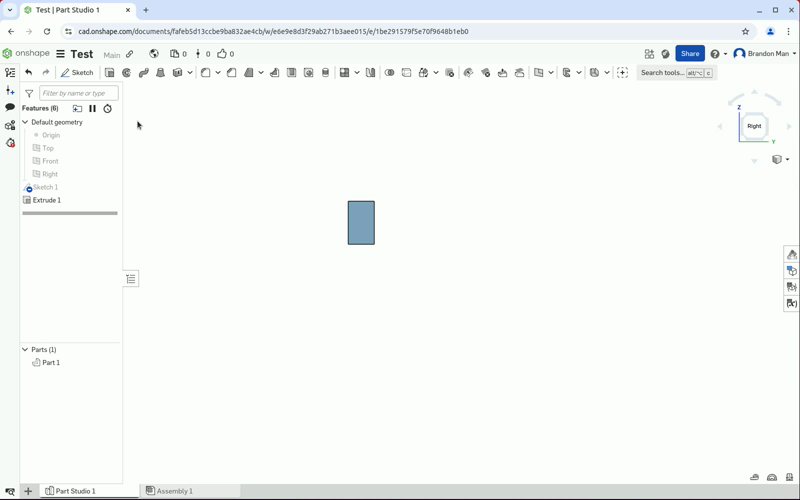
key(shift+h)
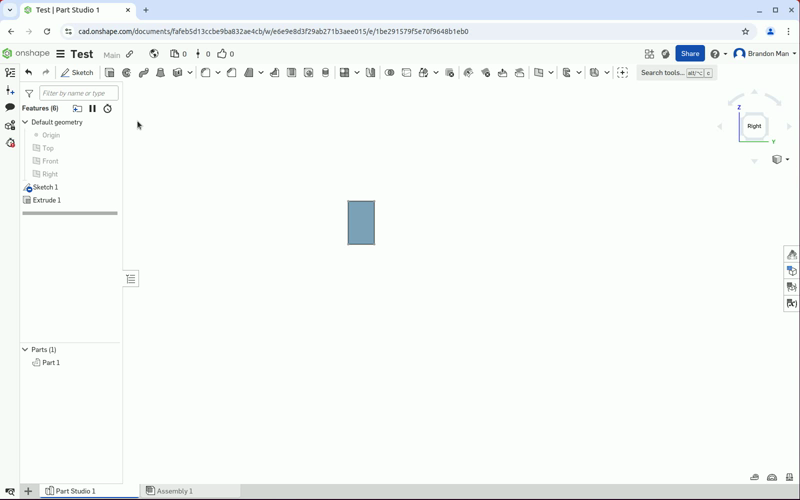
key(shift+h)
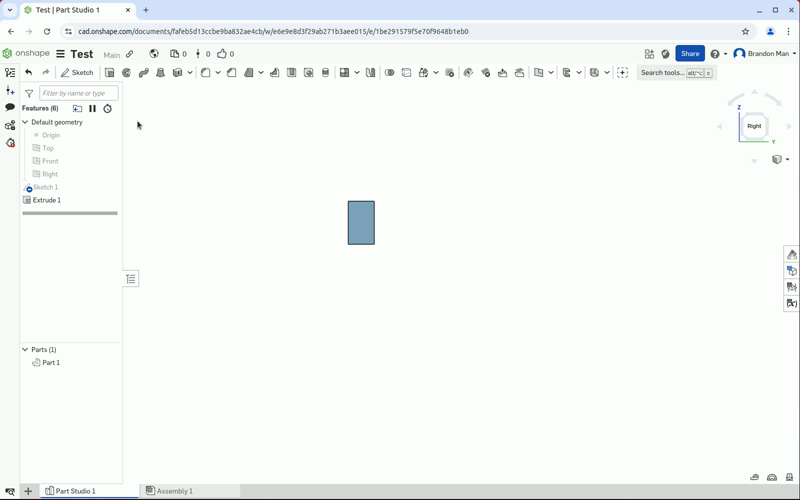
mouse_move(73, 189)
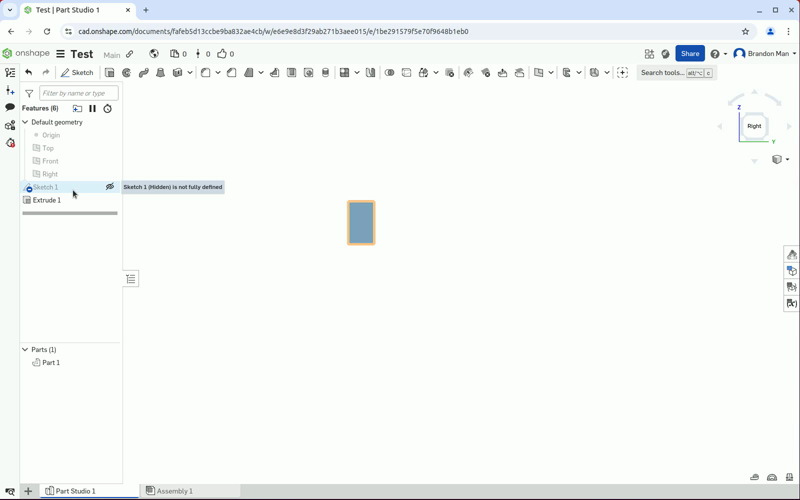
click(73, 189)
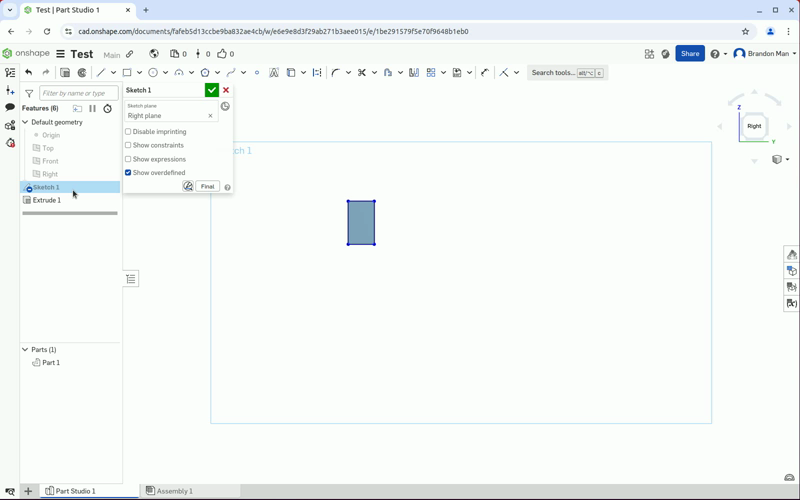
mouse_move(229, 92)
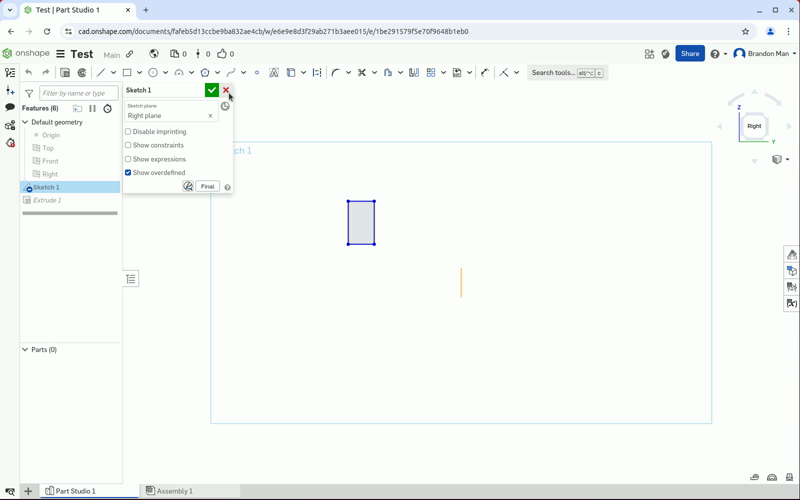
click(229, 92)
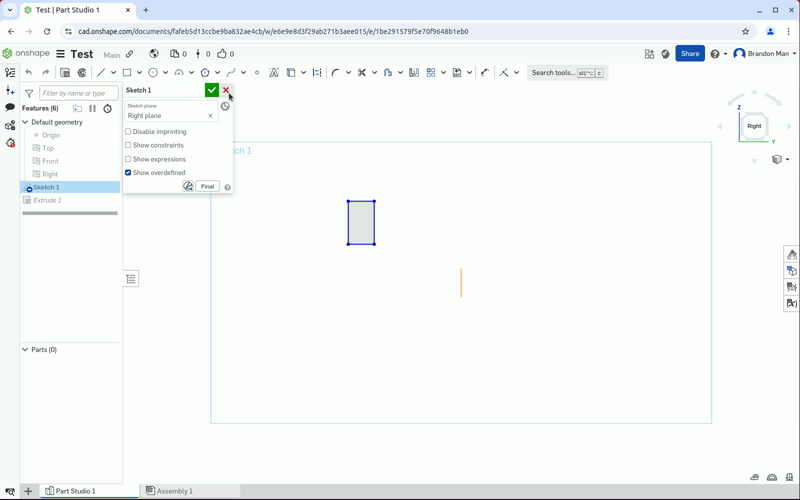
key(shift+s)
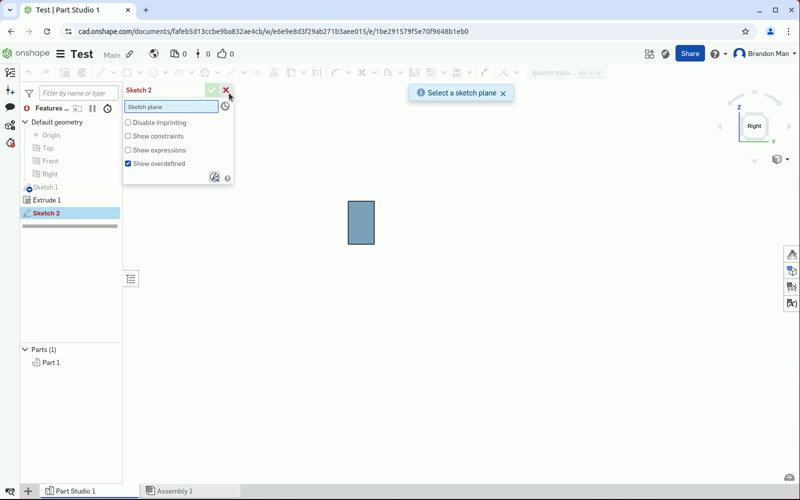
mouse_move(73, 176)
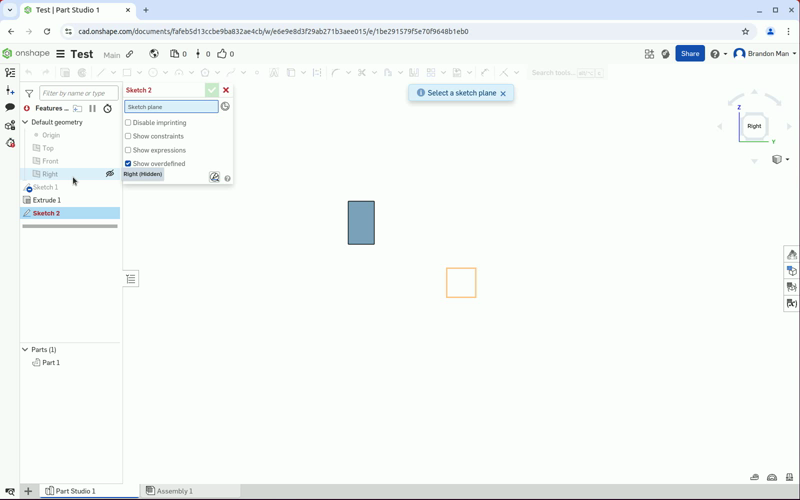
click(73, 176)
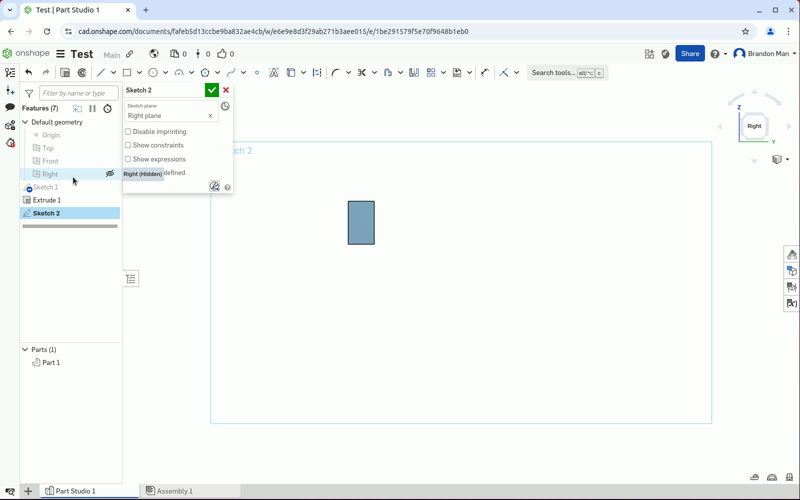
mouse_move(73, 352)
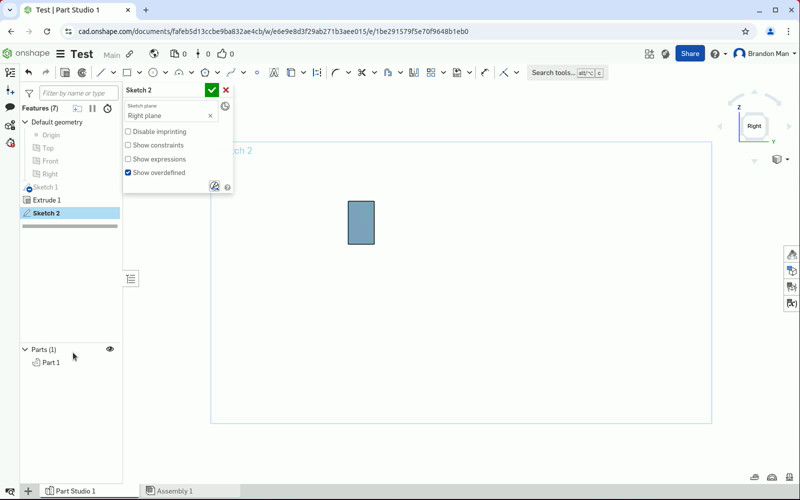
key(y)
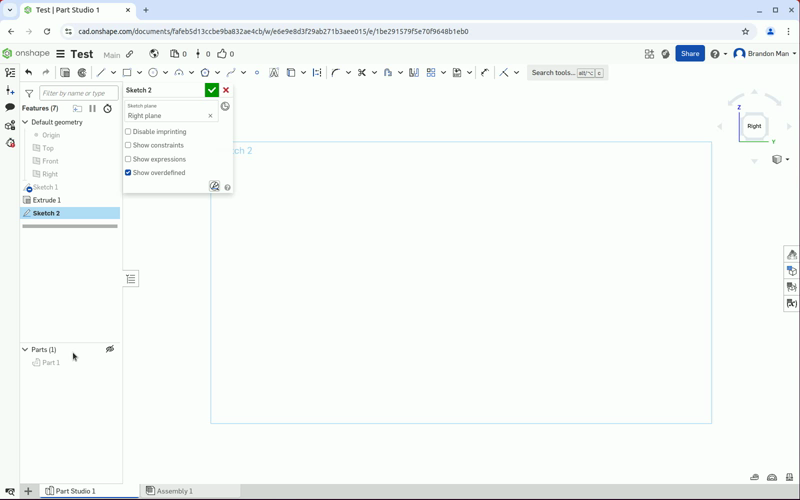
key(l)
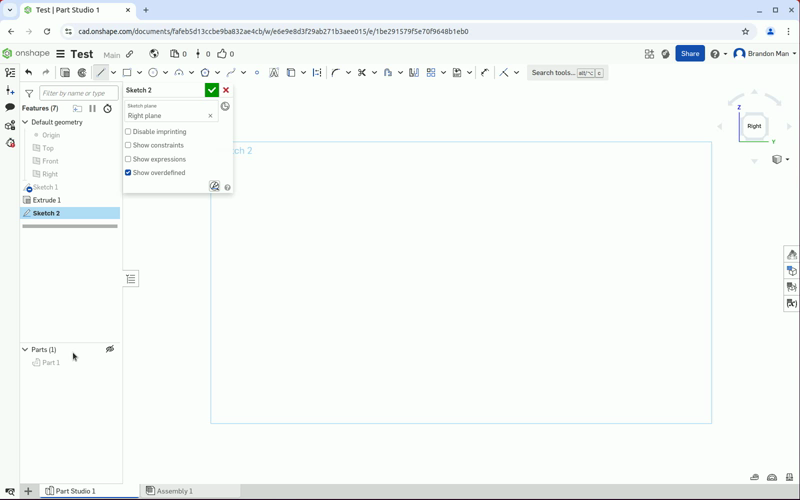
key_down(shift)
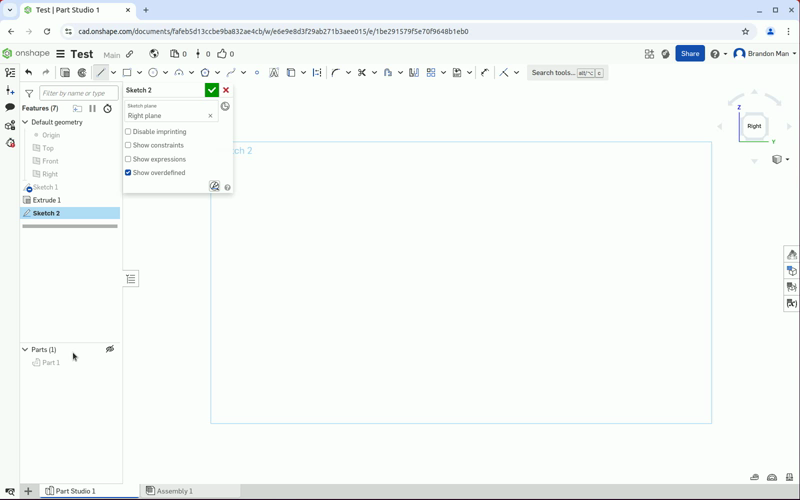
mouse_move(481, 298)
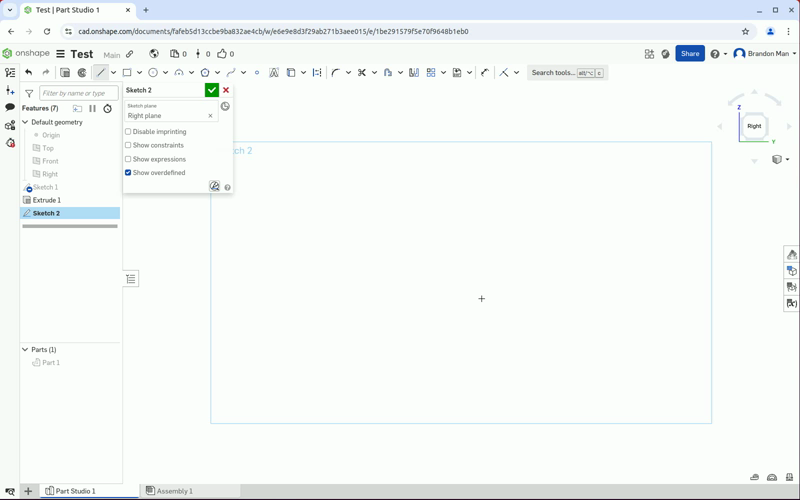
click(481, 298)
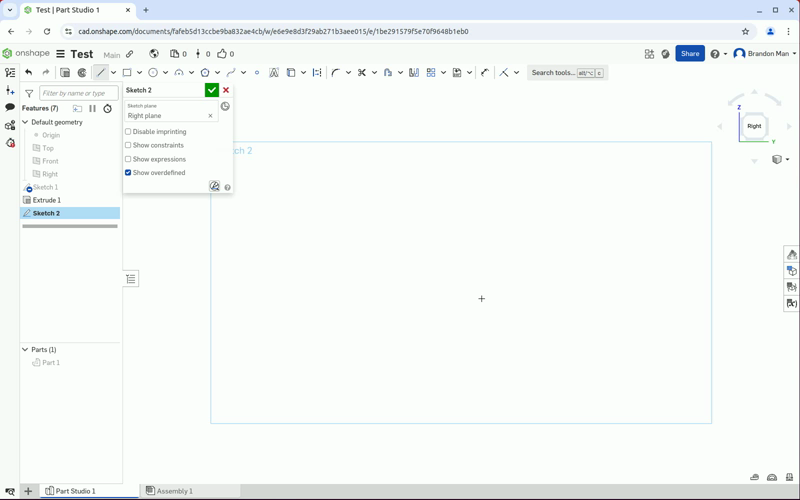
key_up(shift)
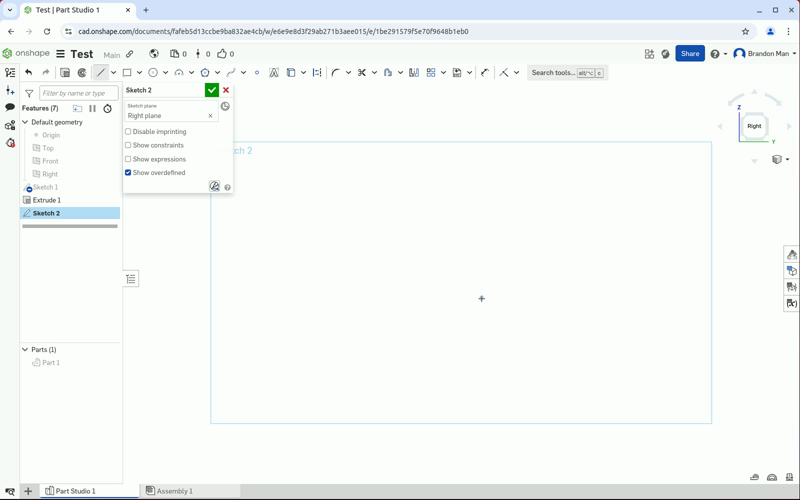
key_down(shift)
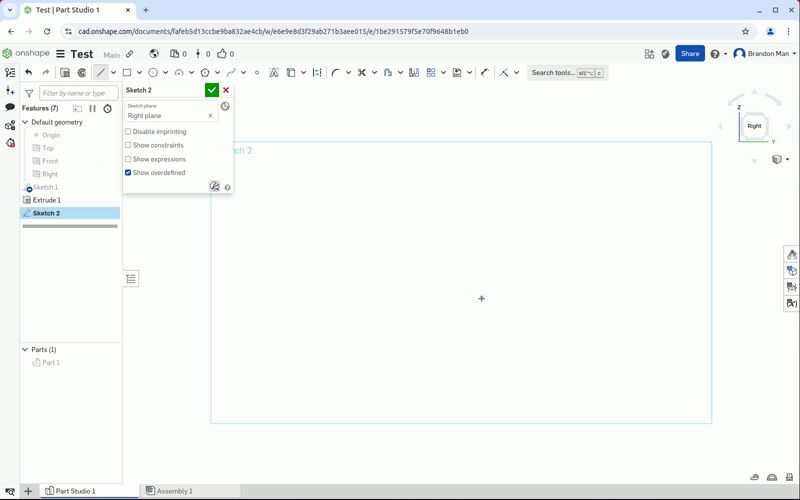
mouse_move(511, 298)
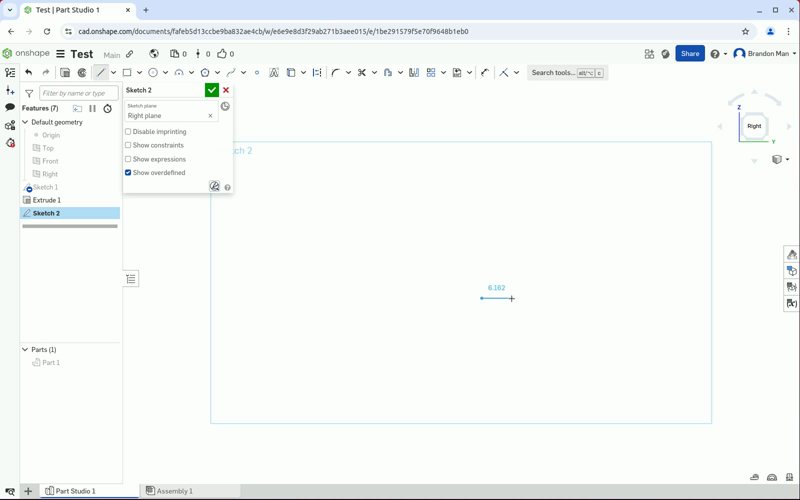
mouse_move(490, 298)
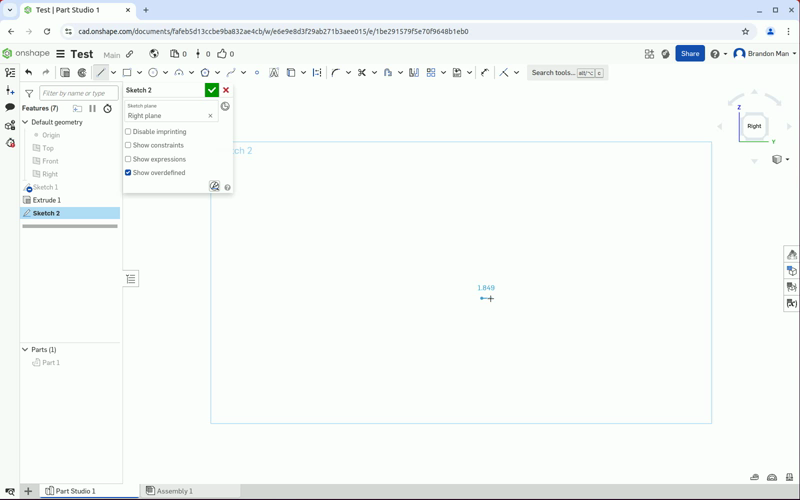
click(490, 298)
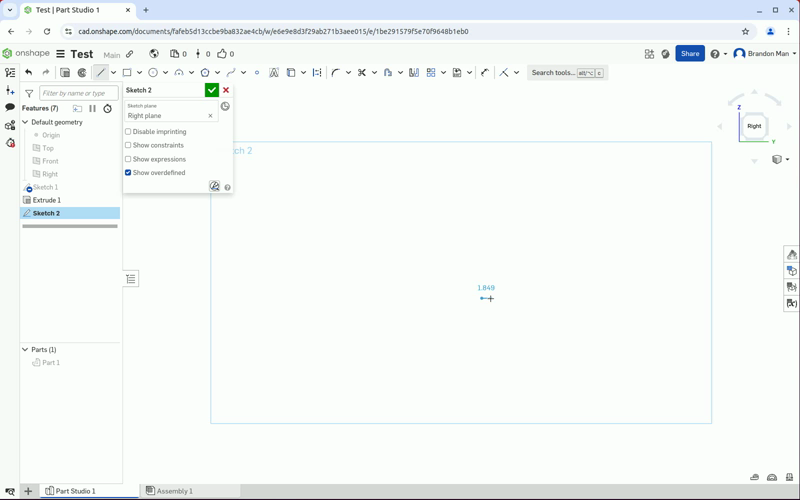
key_up(shift)
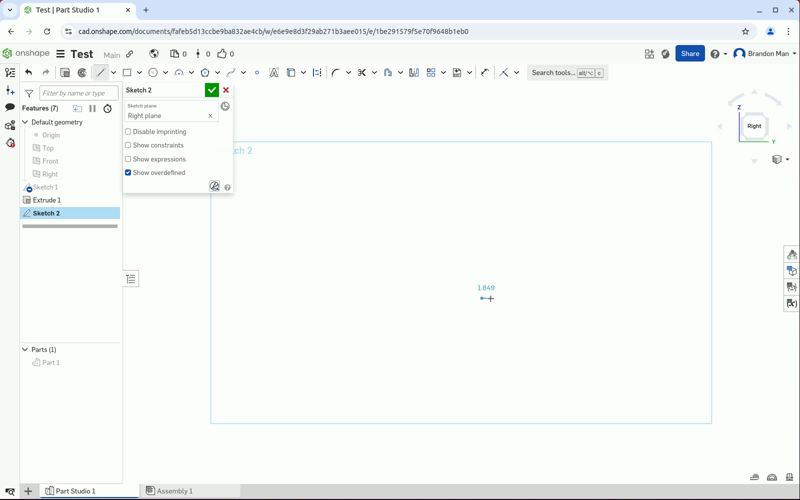
key_down(shift)
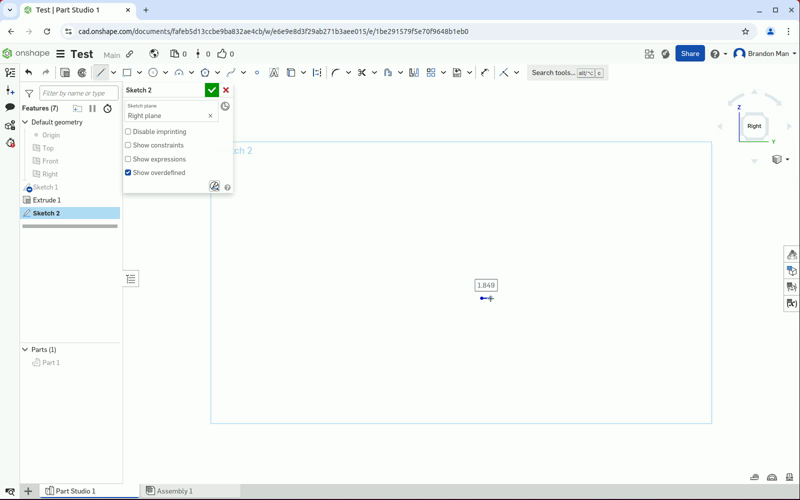
mouse_move(520, 298)
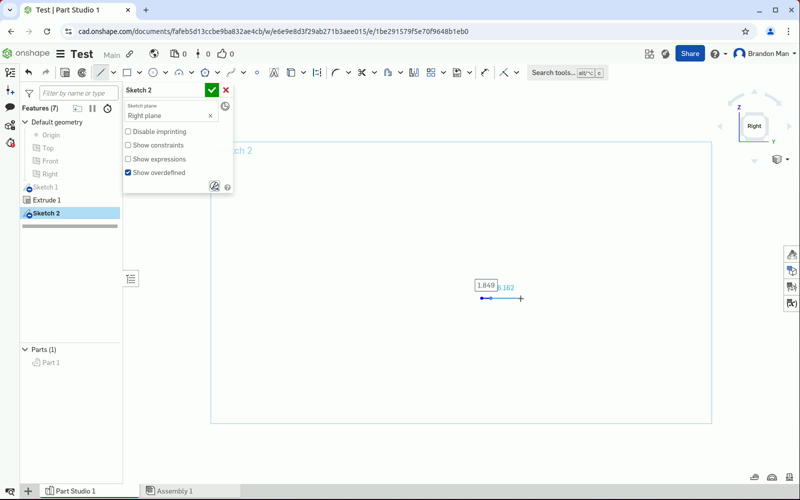
mouse_move(490, 288)
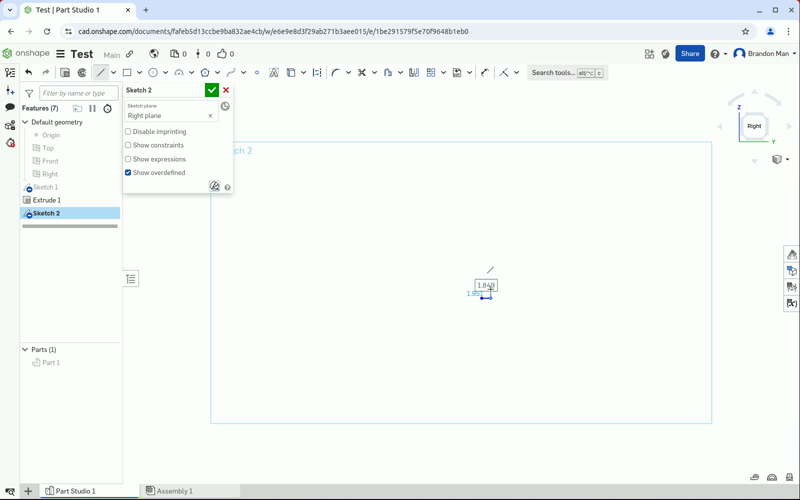
click(490, 288)
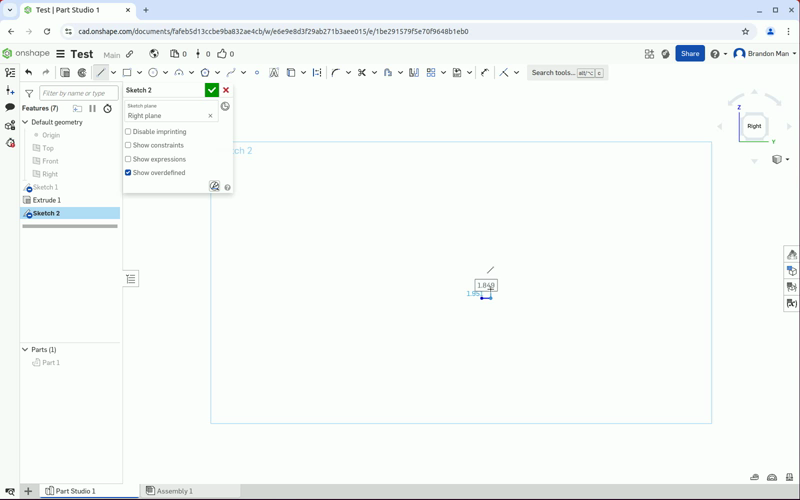
key_up(shift)
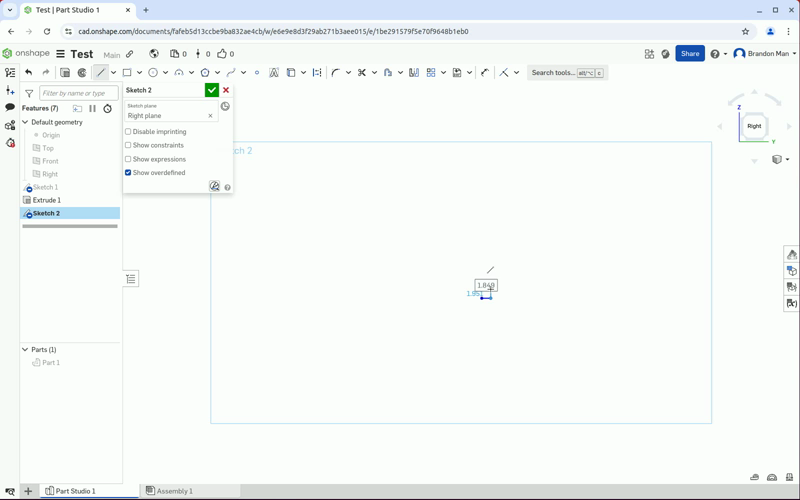
key_down(shift)
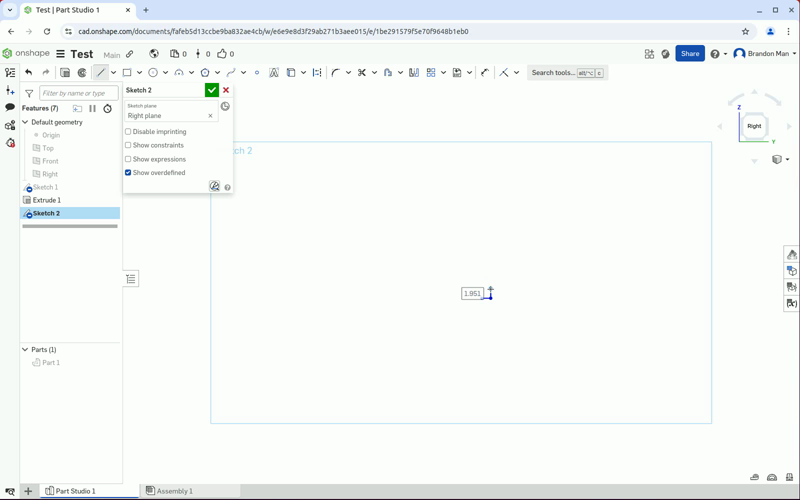
mouse_move(520, 288)
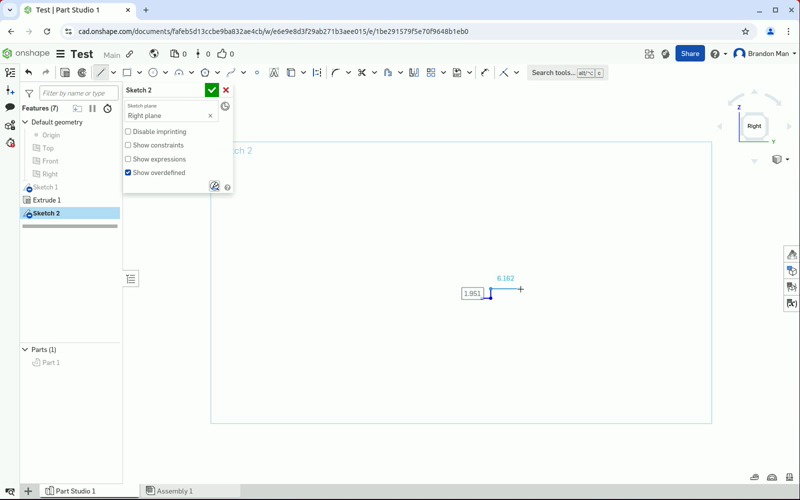
mouse_move(481, 288)
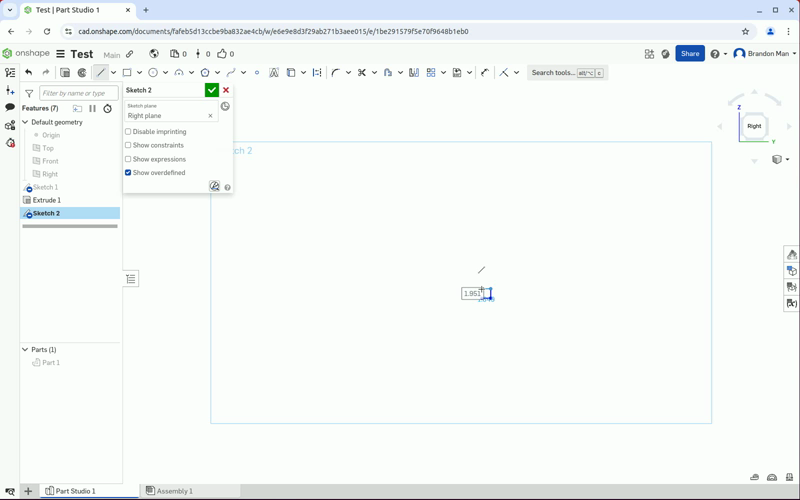
click(481, 288)
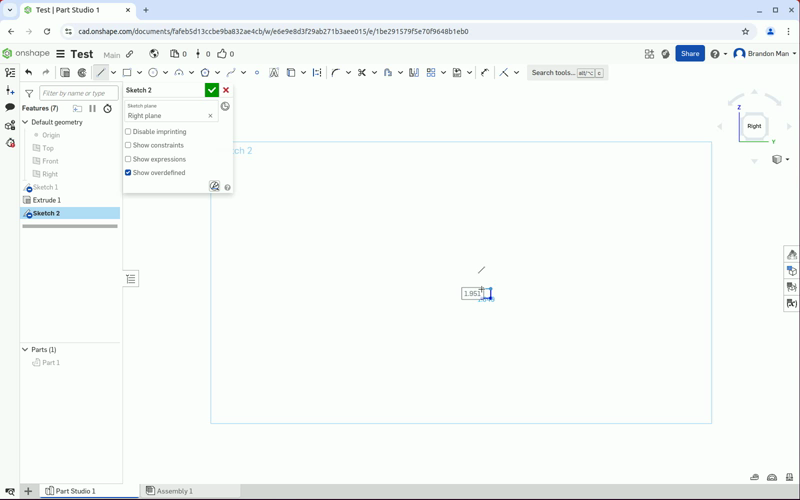
key_up(shift)
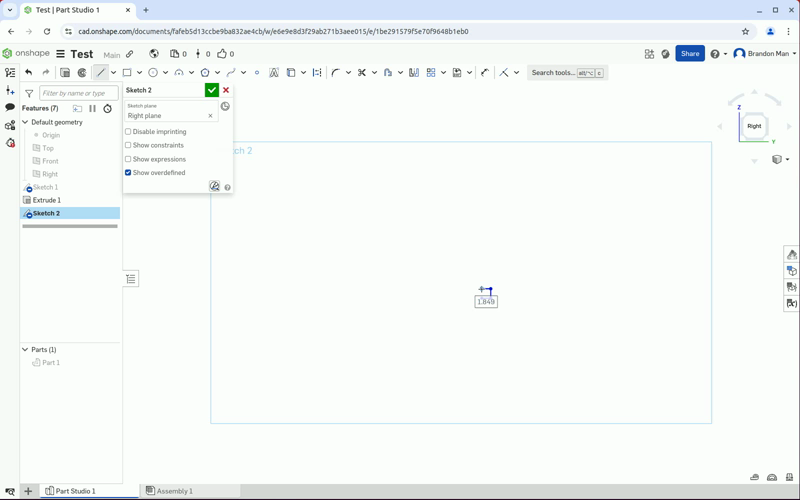
mouse_move(511, 288)
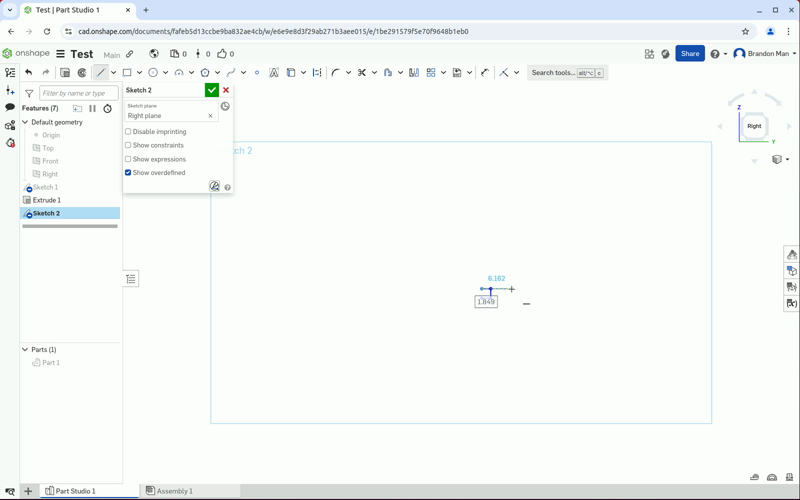
key_down(shift)
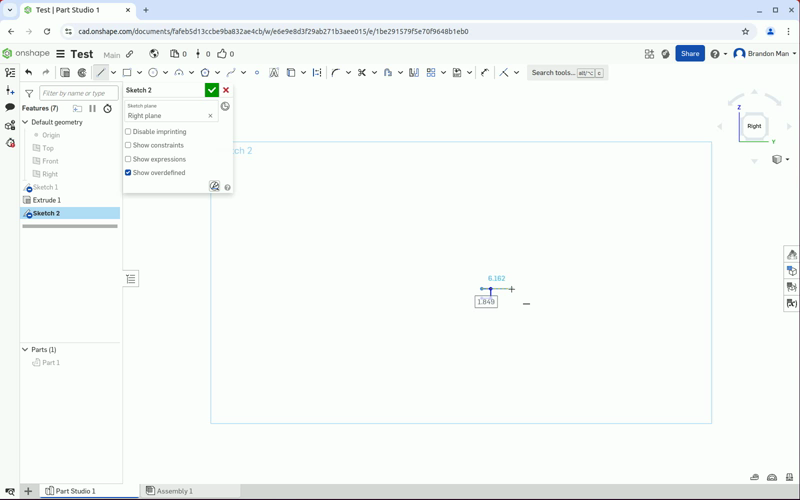
mouse_move(481, 298)
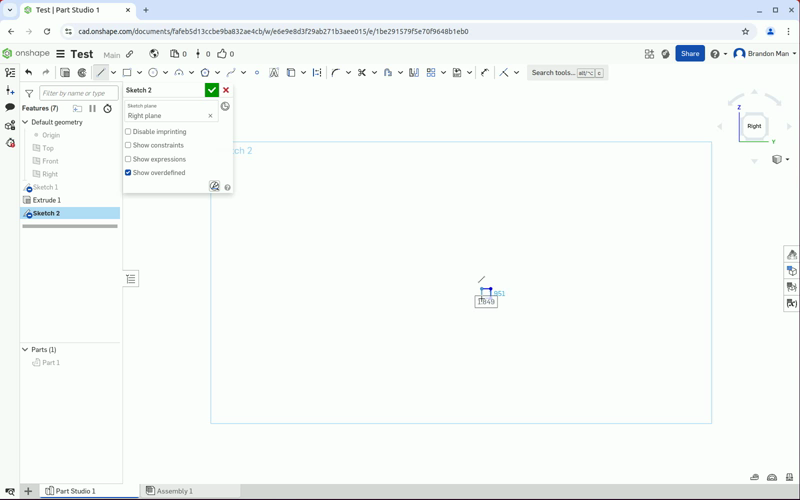
key_up(shift)
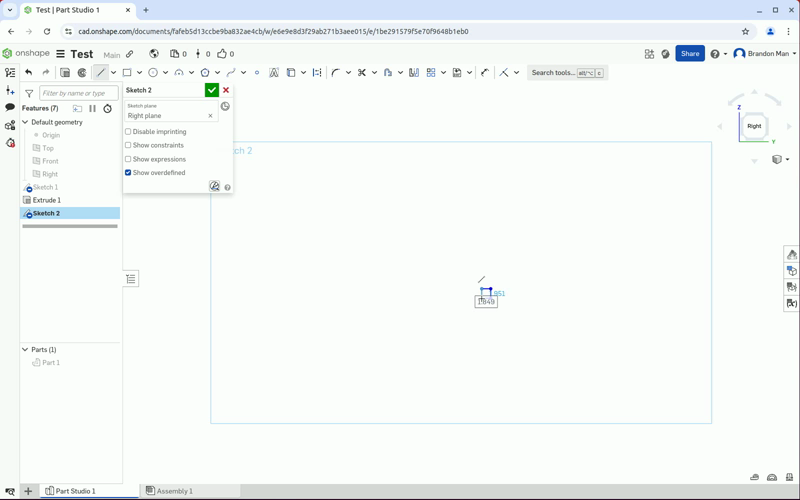
click(481, 298)
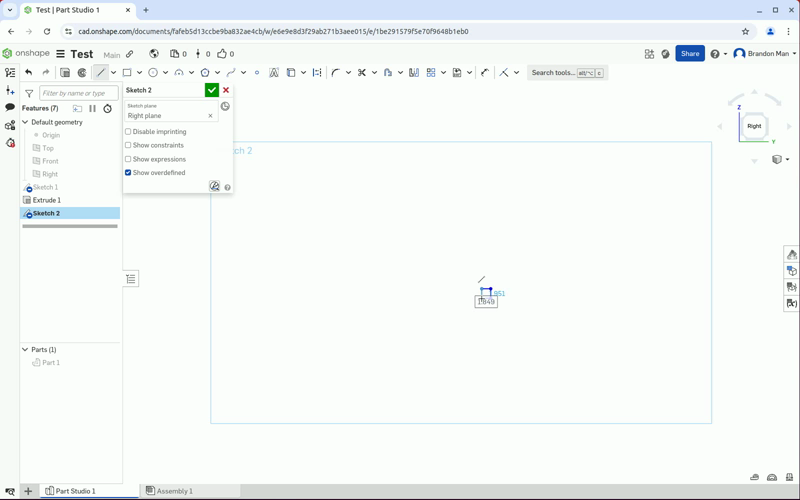
key(esc)
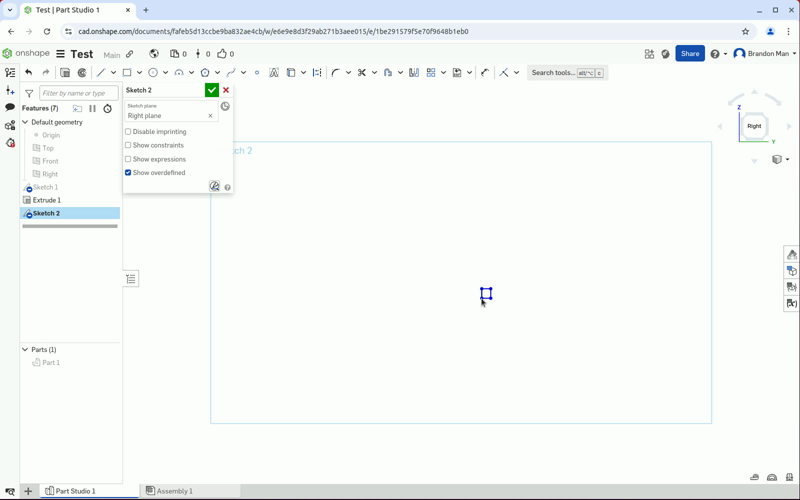
mouse_move(490, 297)
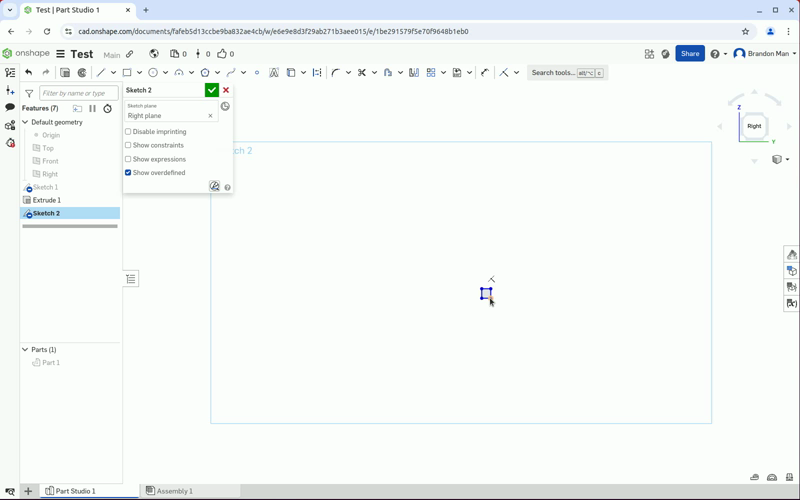
scroll(6)
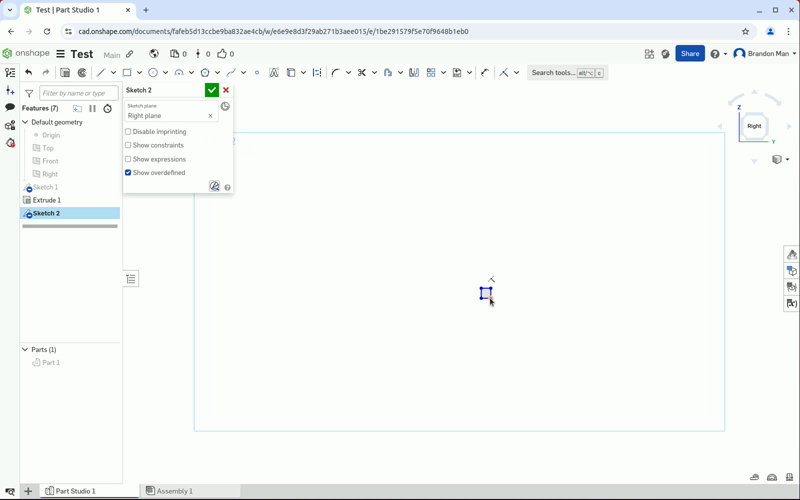
scroll(6)
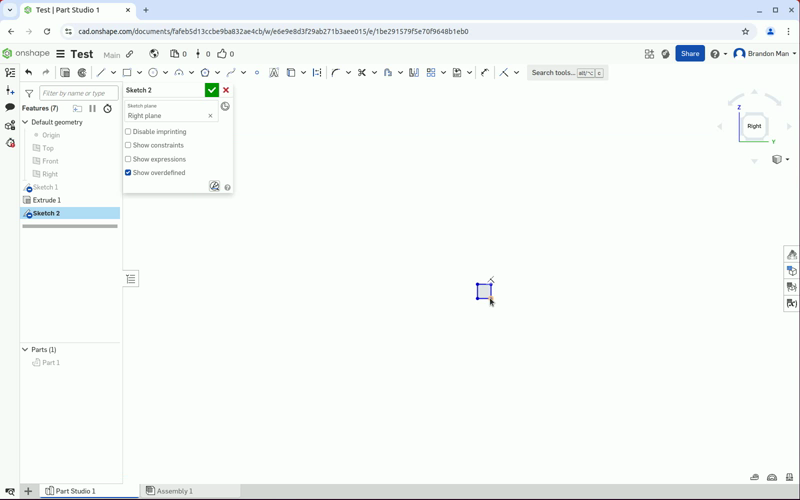
scroll(6)
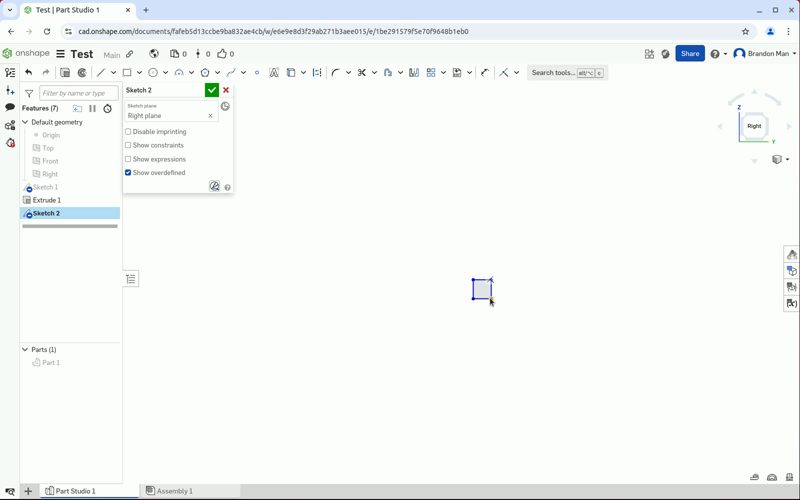
scroll(6)
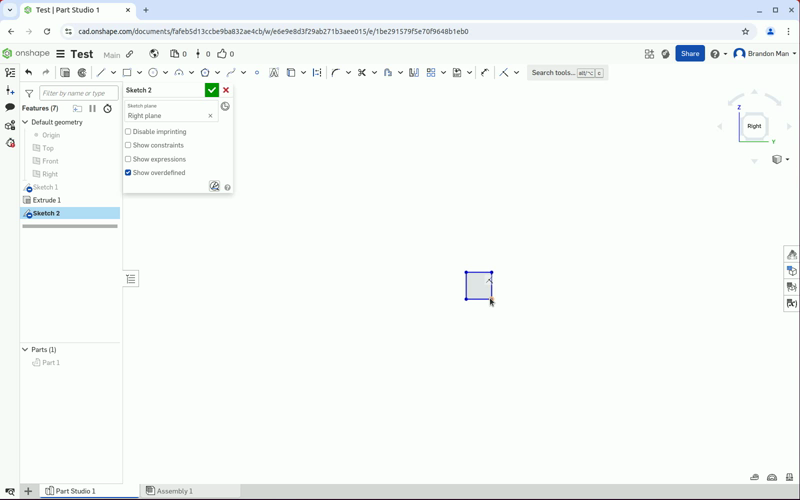
scroll(6)
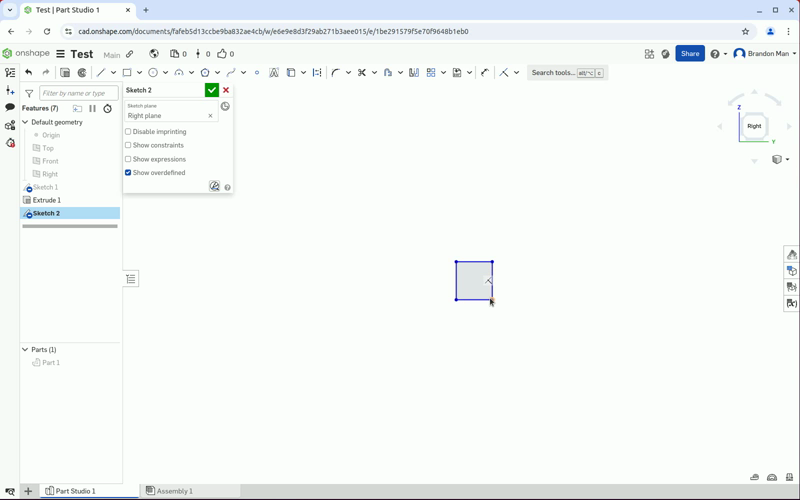
scroll(6)
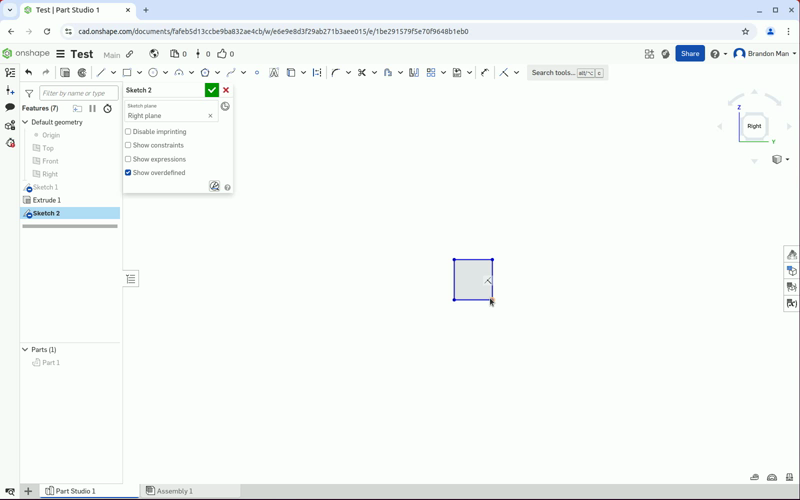
scroll(6)
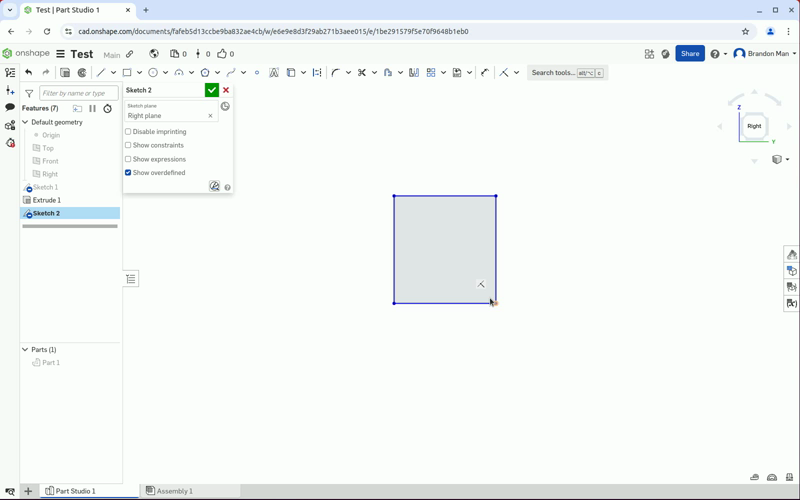
click(490, 297)
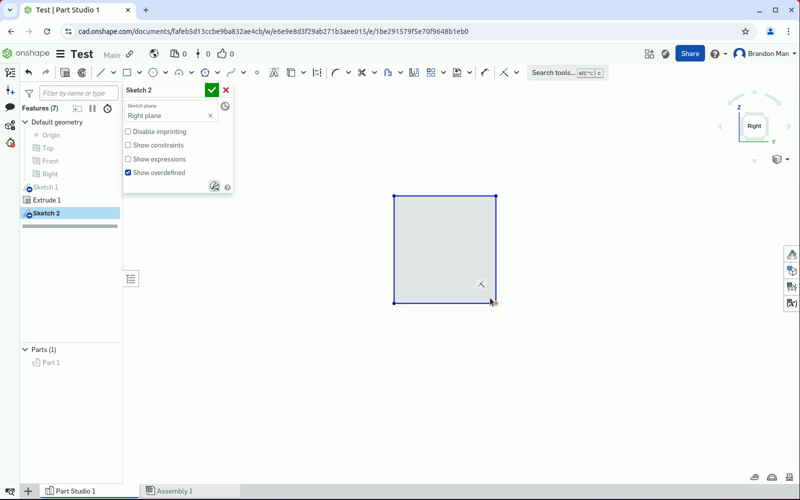
scroll(-6)
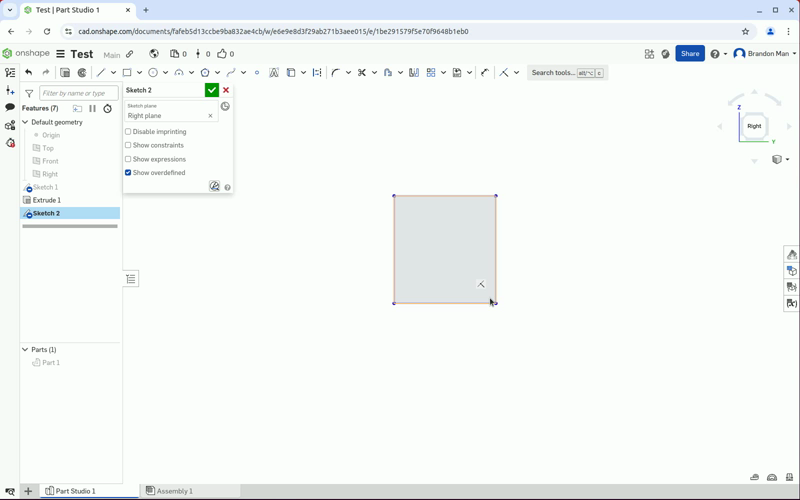
scroll(-6)
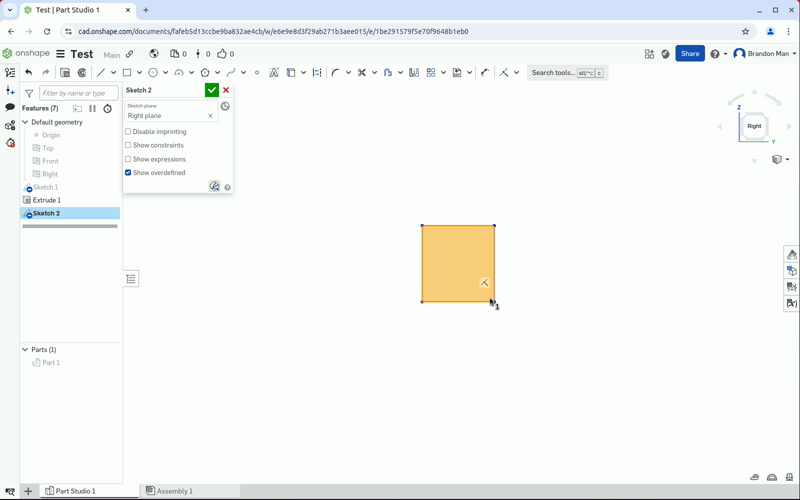
scroll(-6)
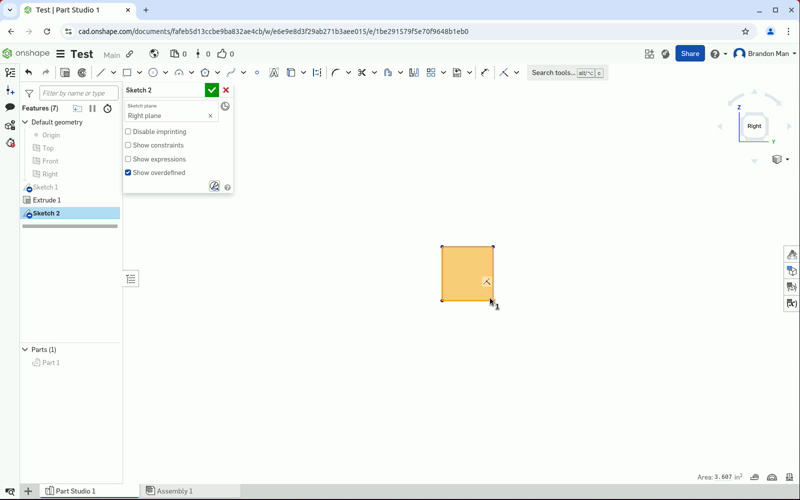
scroll(-6)
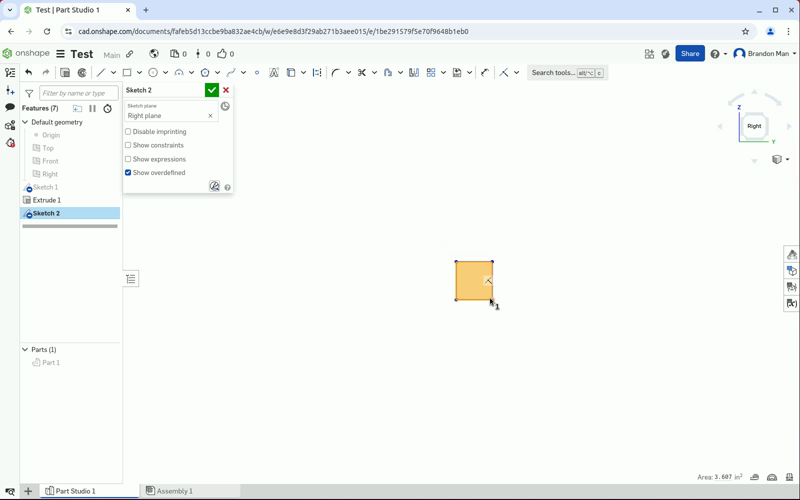
scroll(-6)
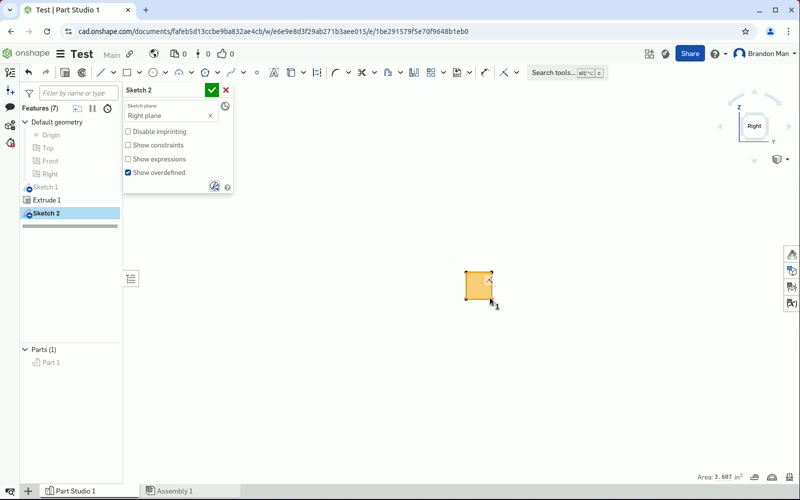
scroll(-6)
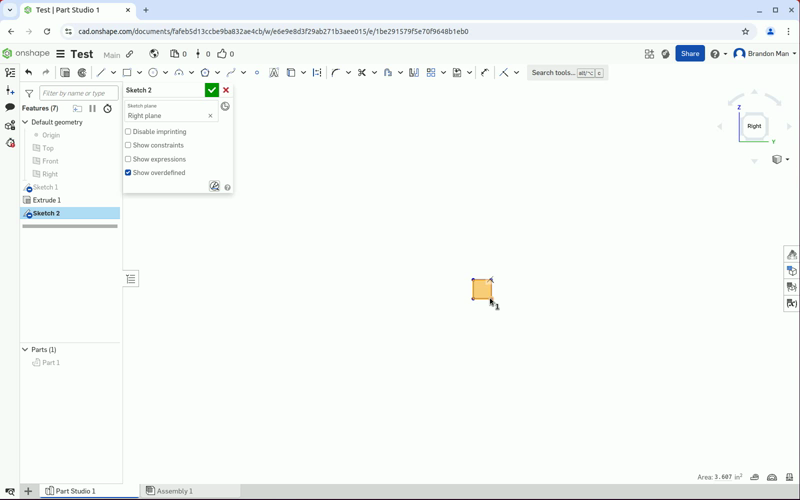
scroll(-6)
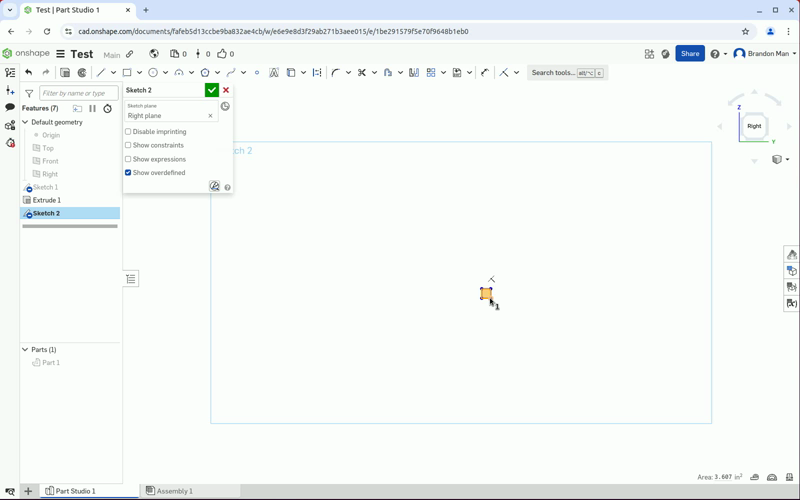
mouse_move(73, 352)
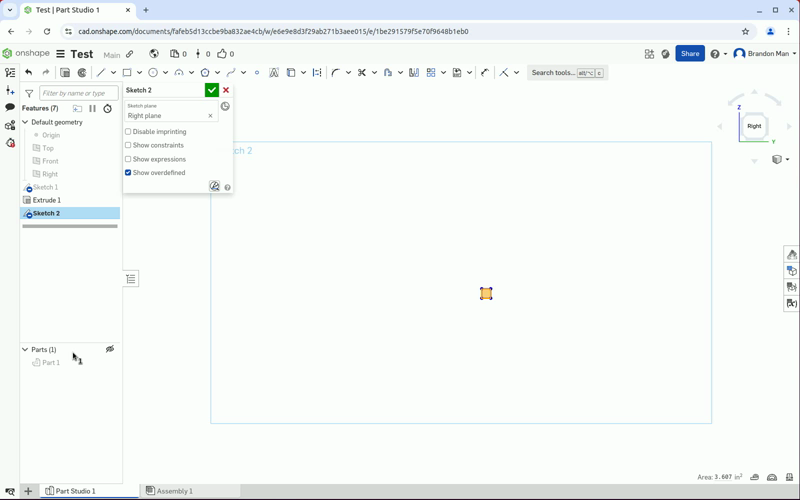
key(shift+y)
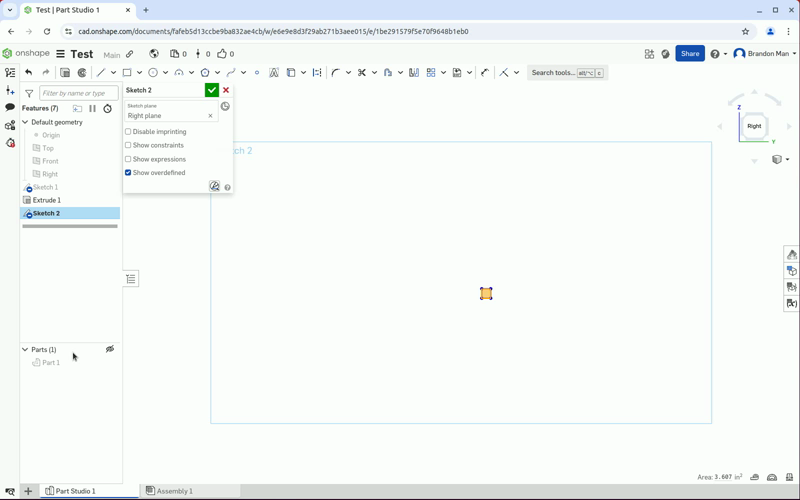
key(shift+e)
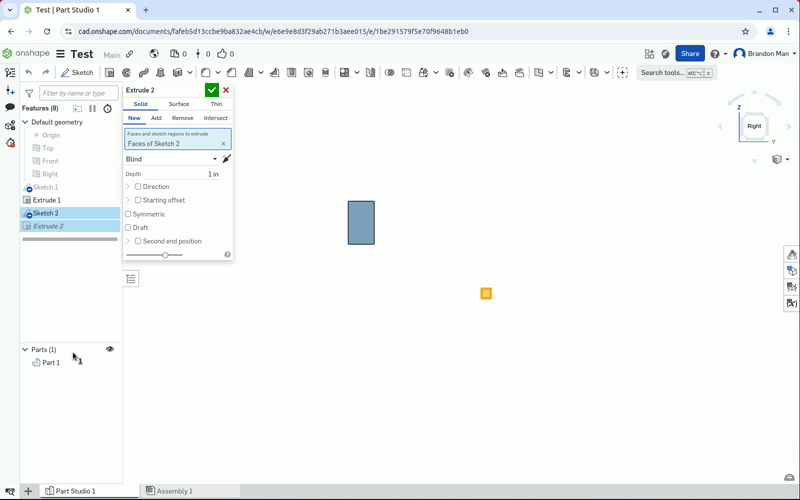
mouse_move(143, 106)
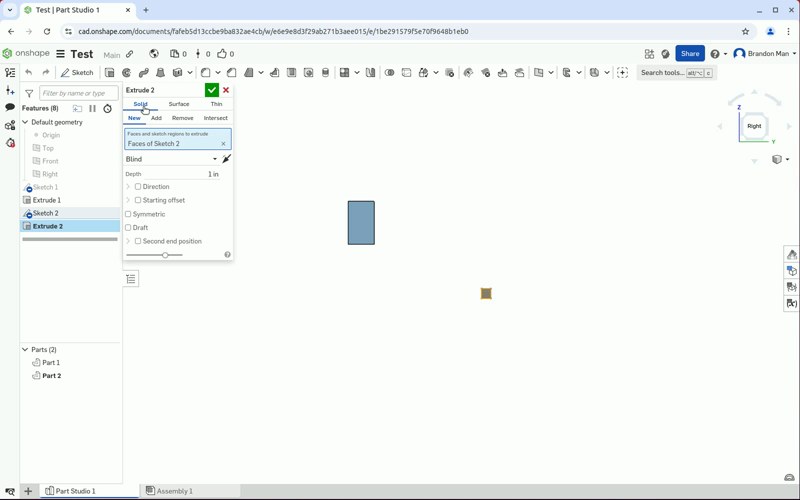
click(143, 106)
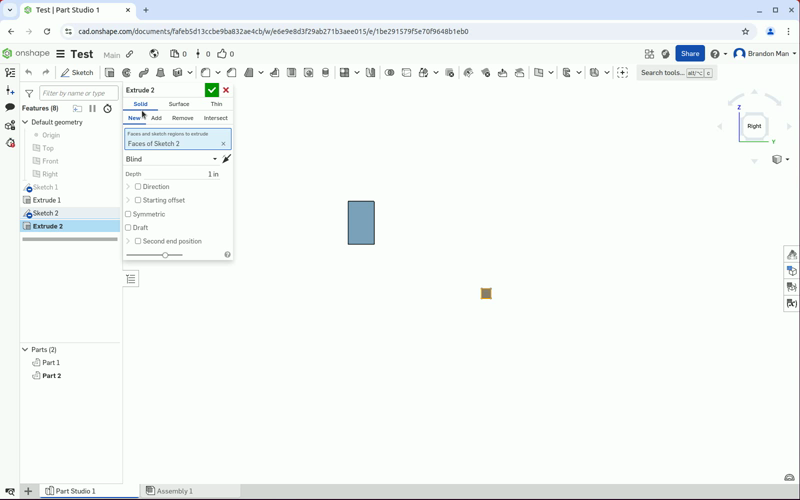
mouse_move(137, 120)
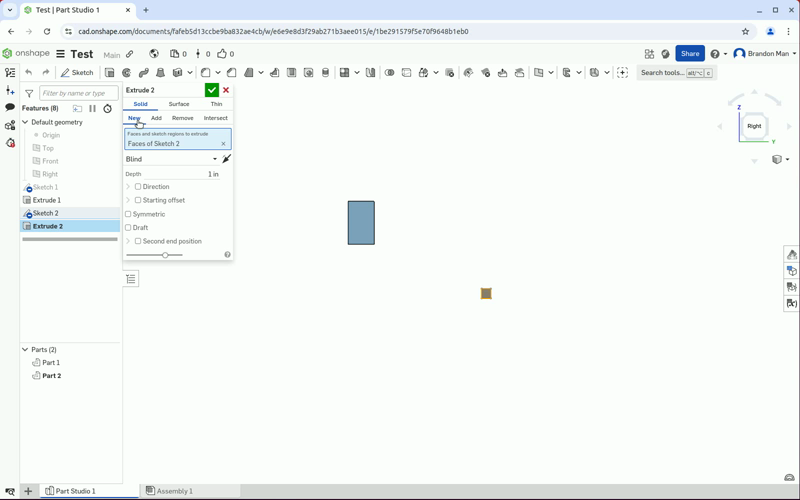
click(137, 120)
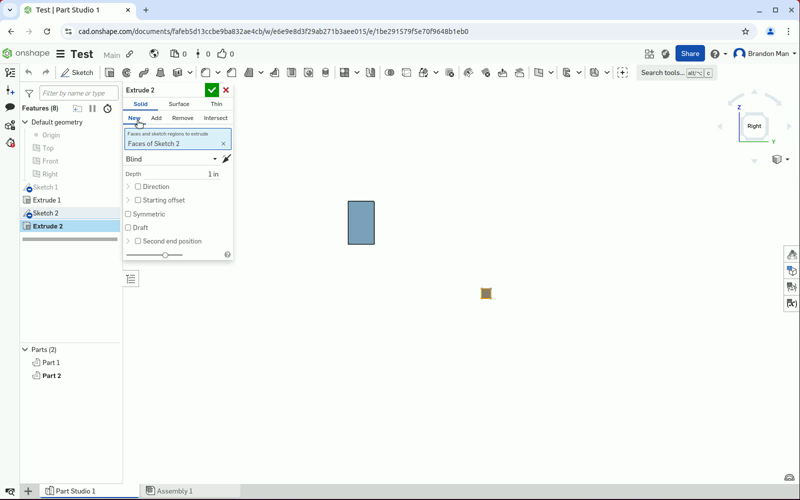
key(tab, 4)
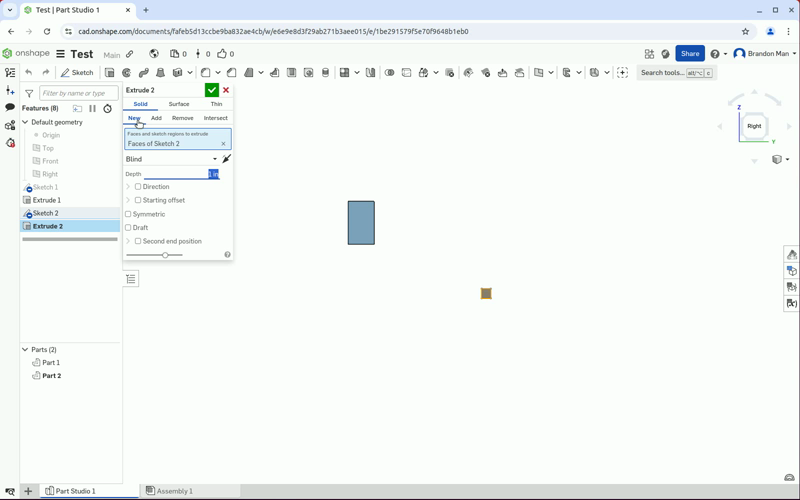
text(11.073)
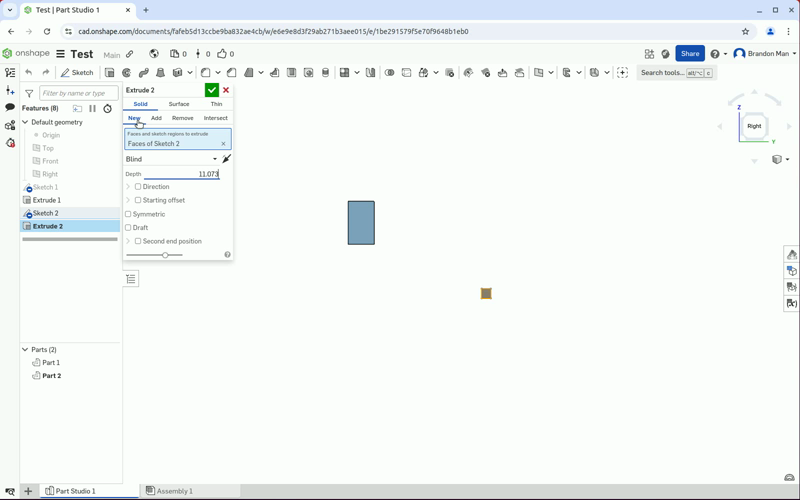
key(enter)
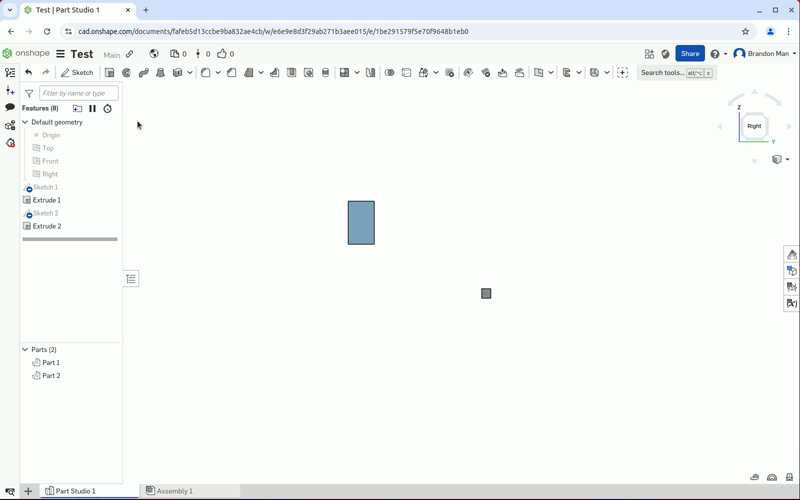
key(shift+h)
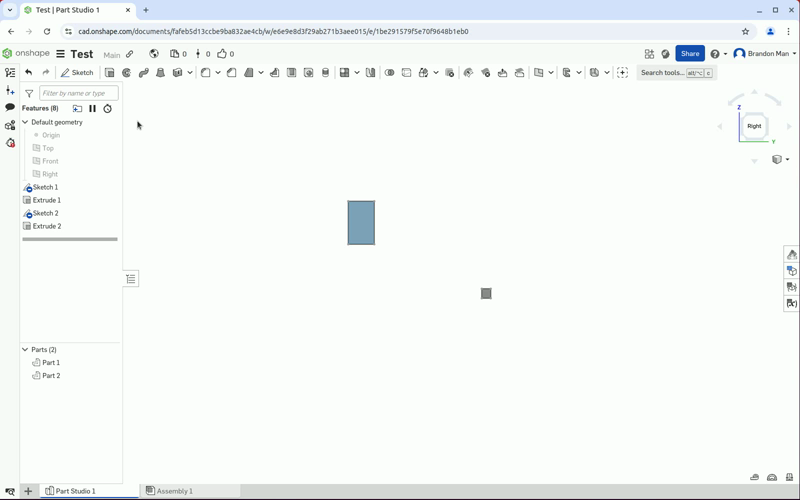
key(shift+h)
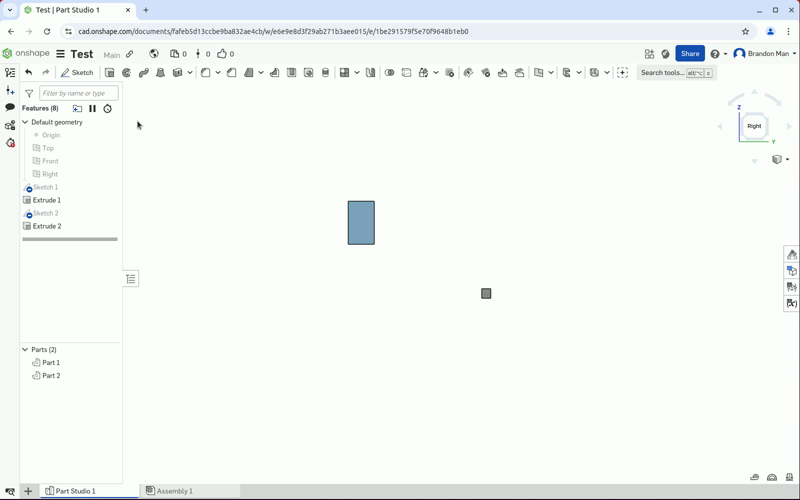
mouse_move(73, 189)
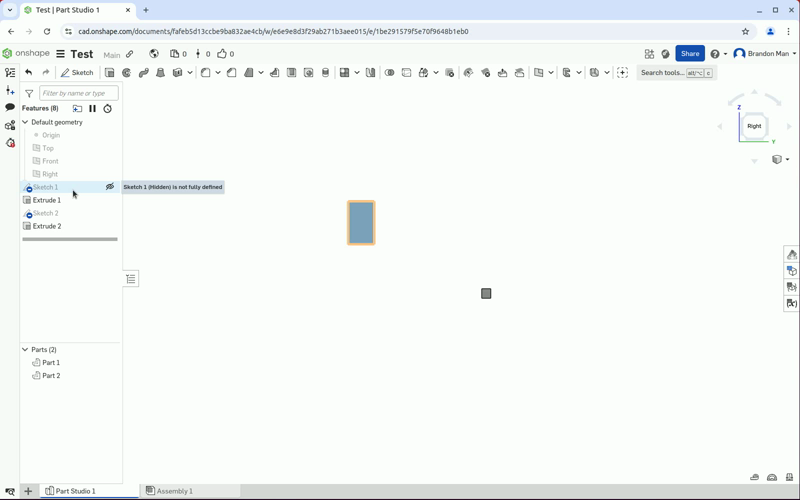
click(73, 189)
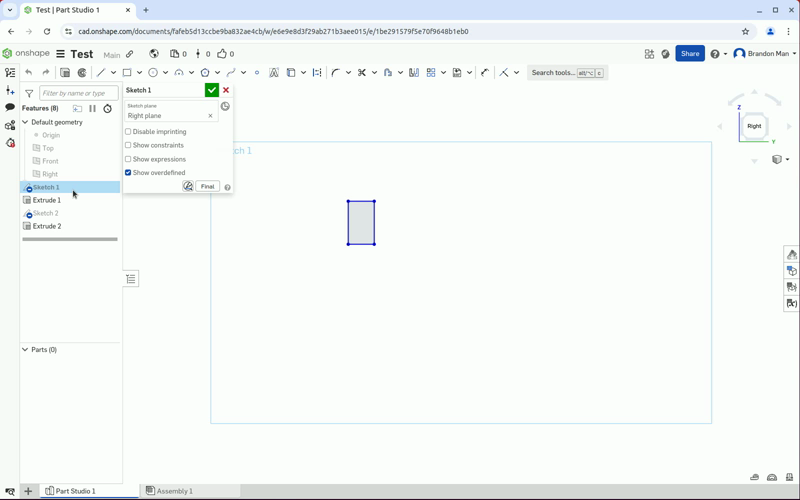
mouse_move(229, 92)
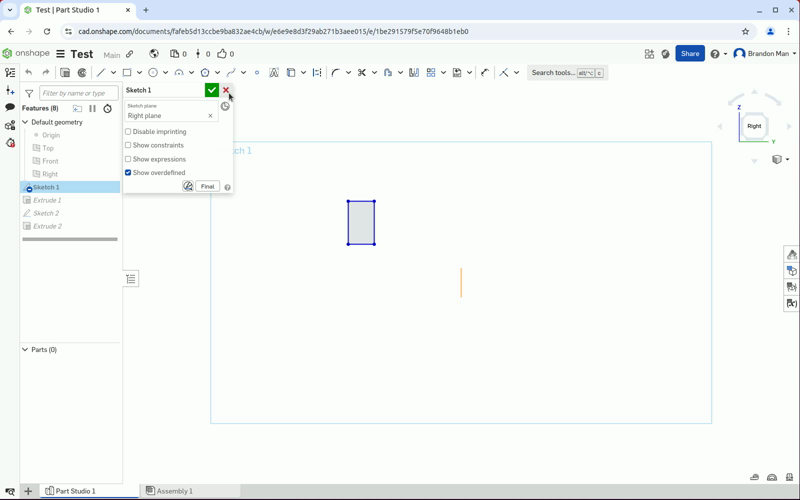
click(229, 92)
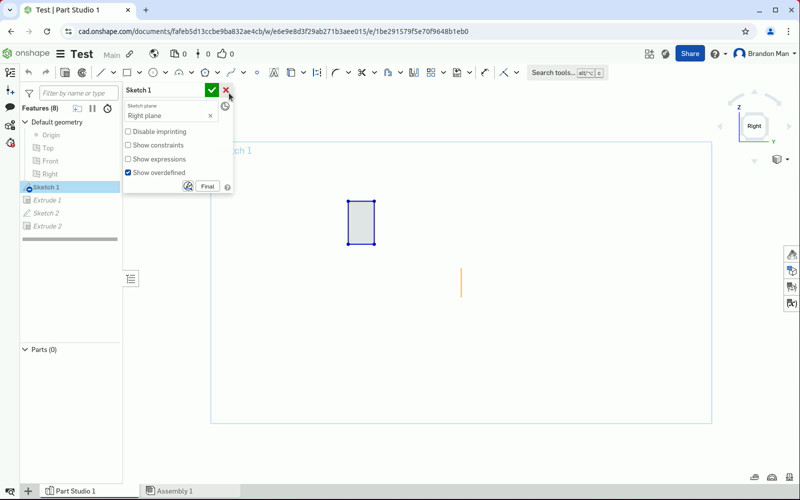
key(shift+s)
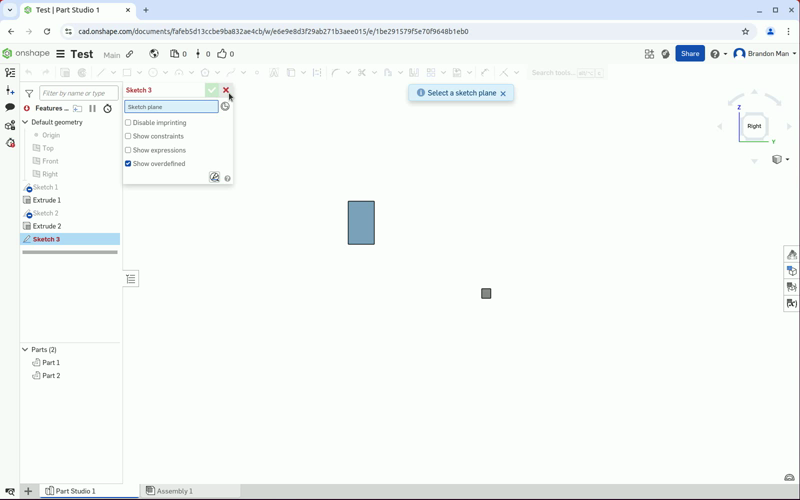
mouse_move(73, 176)
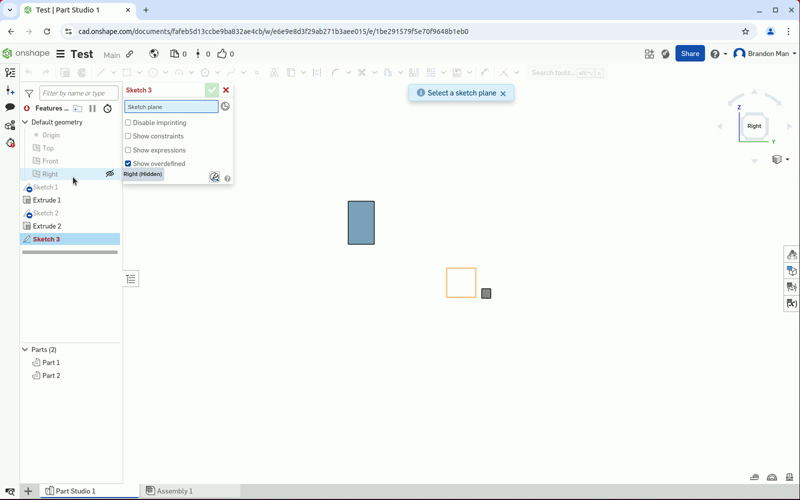
click(73, 176)
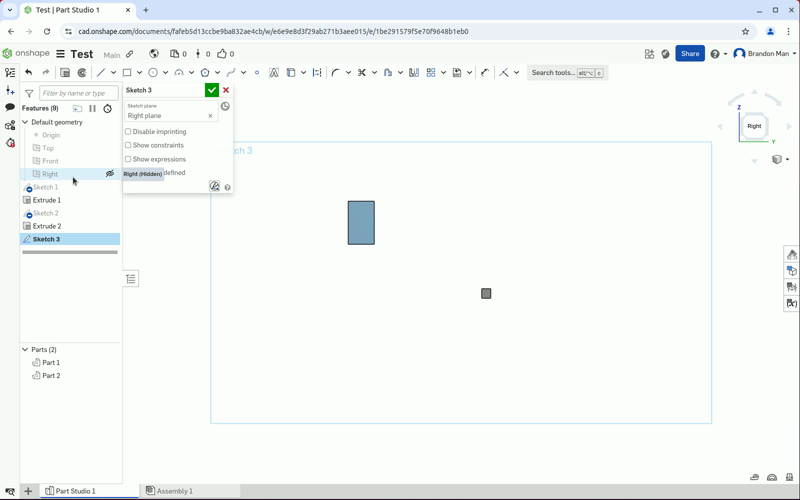
mouse_move(73, 352)
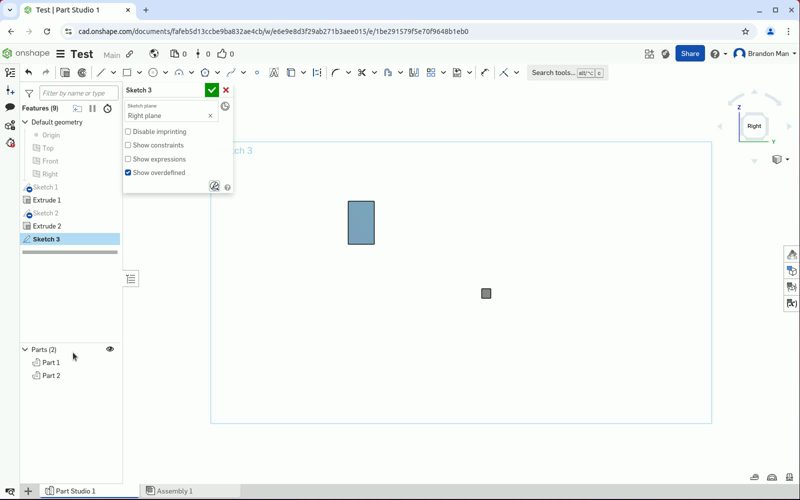
key(y)
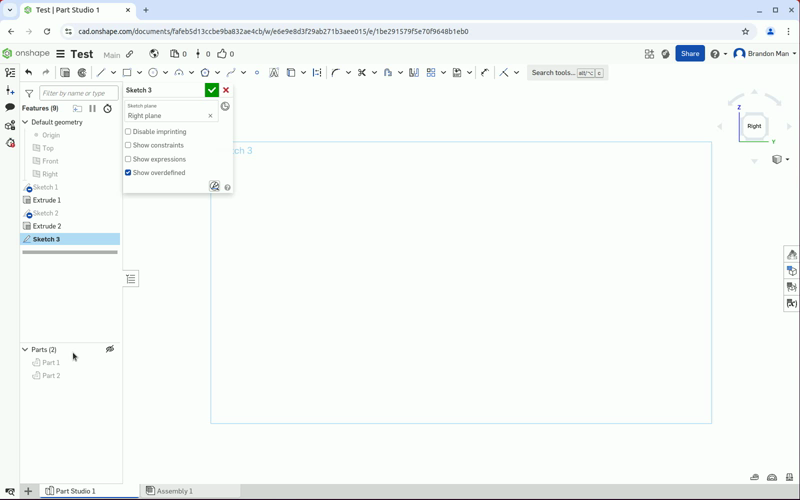
key(c)
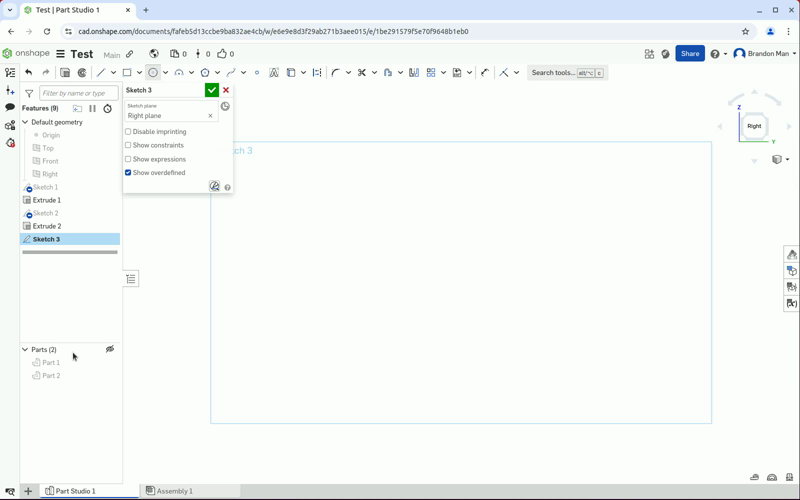
key_down(shift)
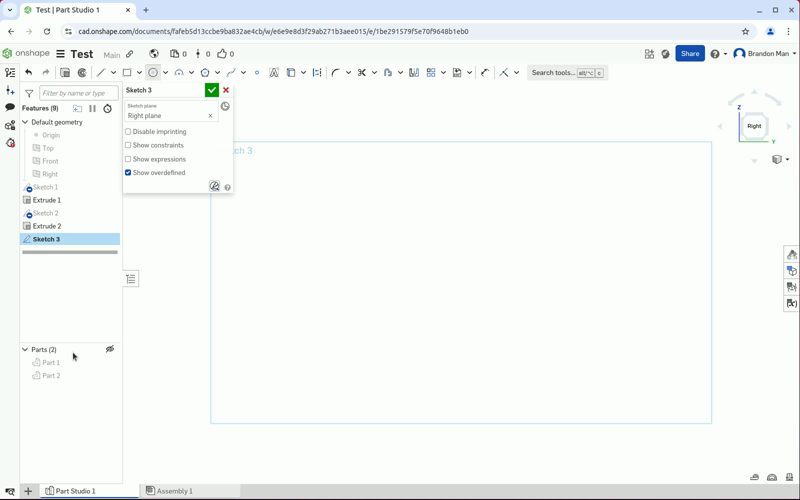
mouse_move(359, 212)
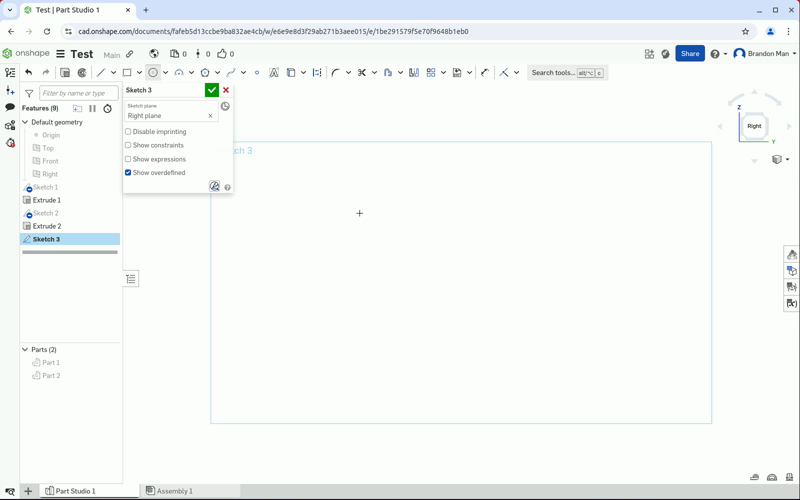
click(359, 212)
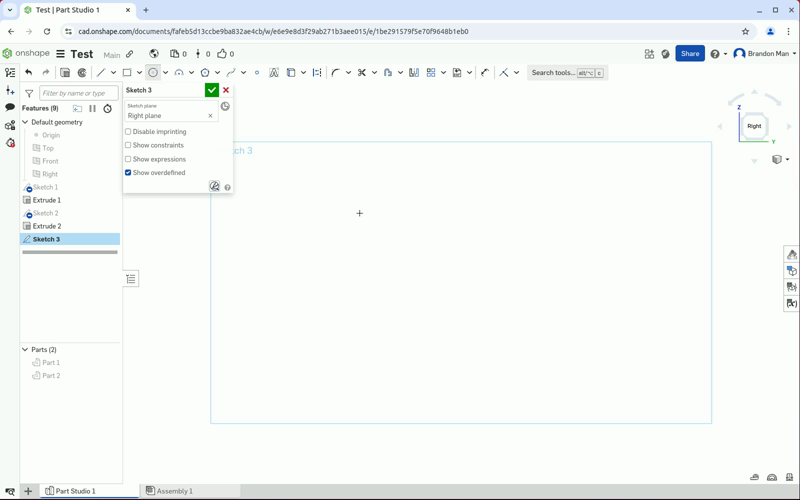
key_up(shift)
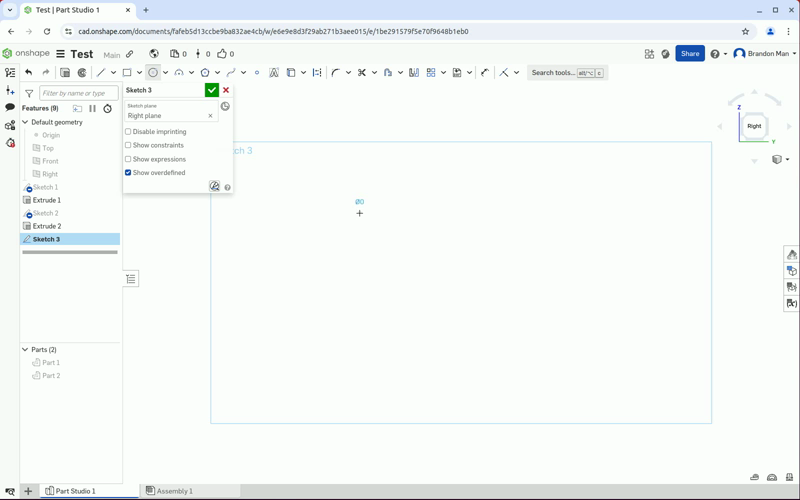
mouse_move(362, 212)
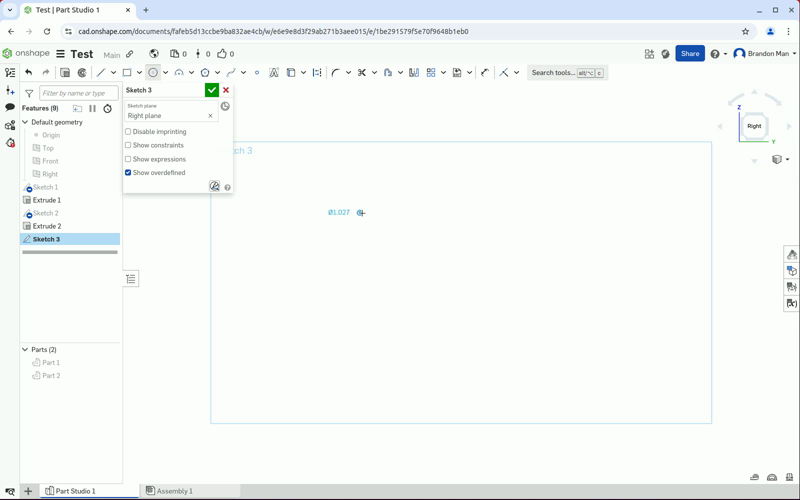
scroll(6)
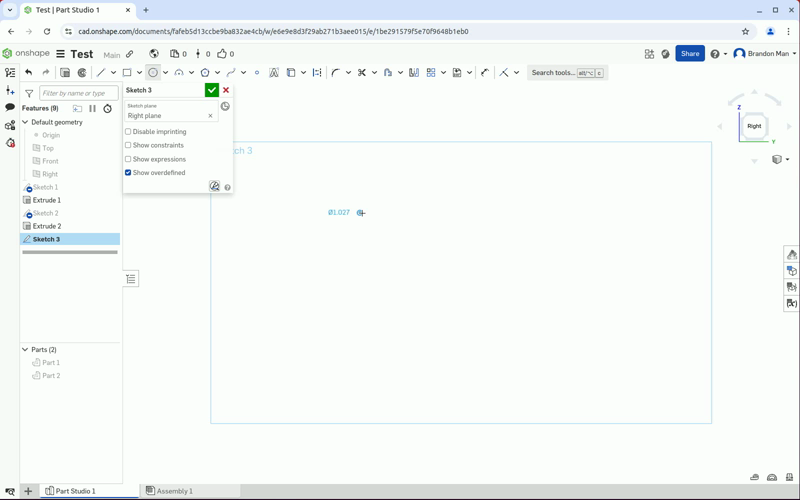
scroll(6)
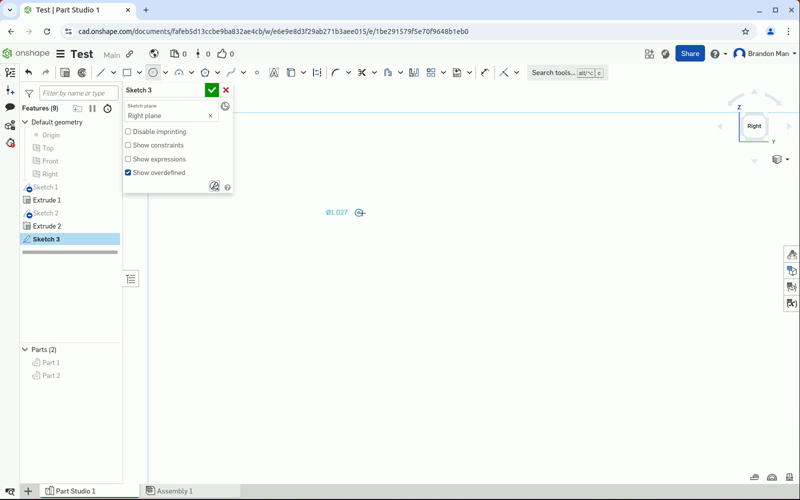
scroll(6)
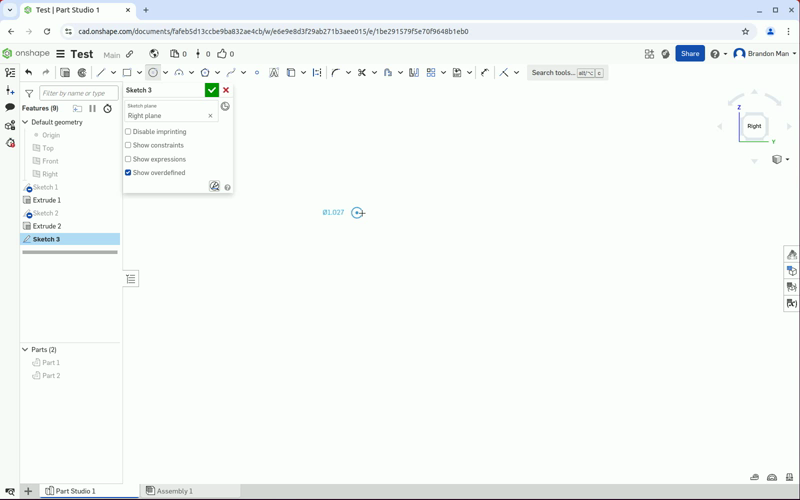
scroll(6)
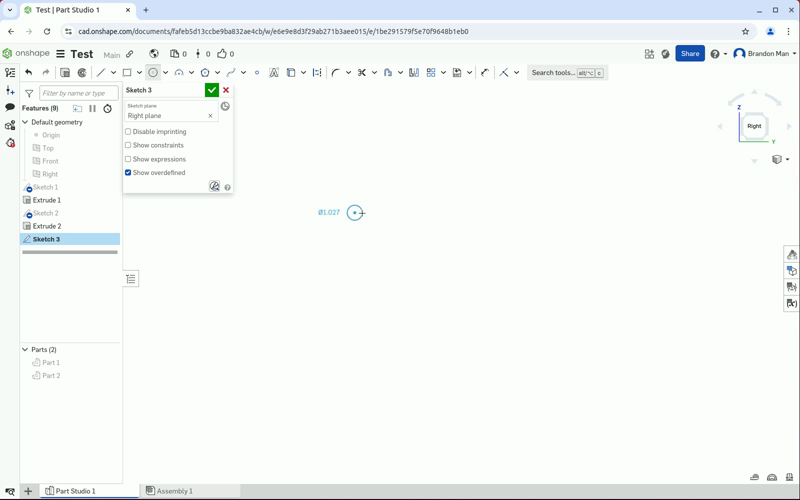
scroll(6)
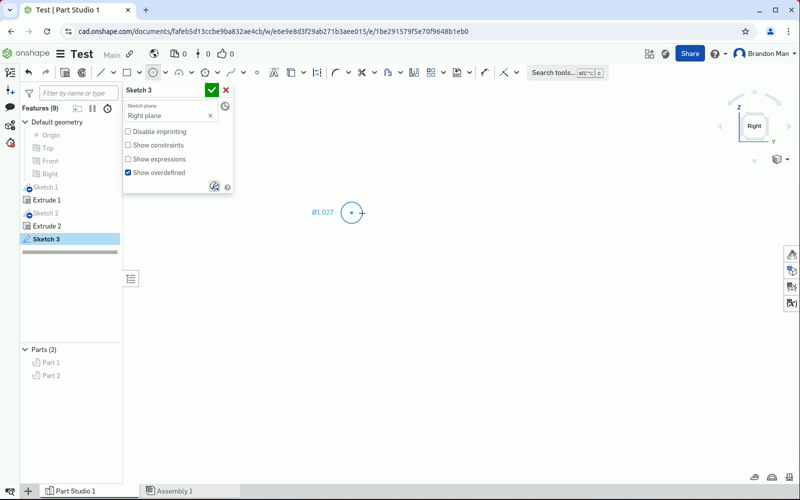
scroll(6)
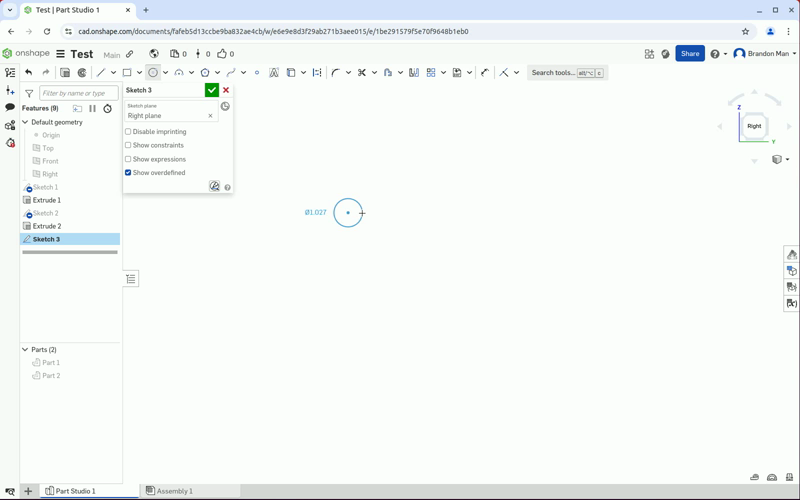
scroll(6)
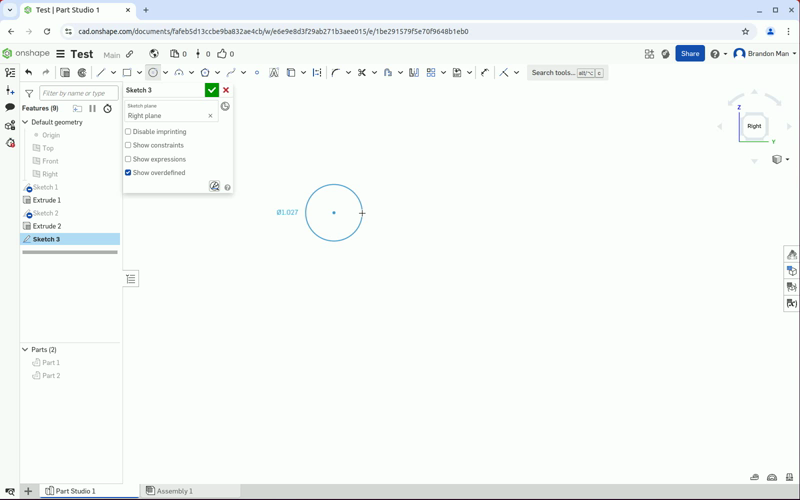
click(362, 212)
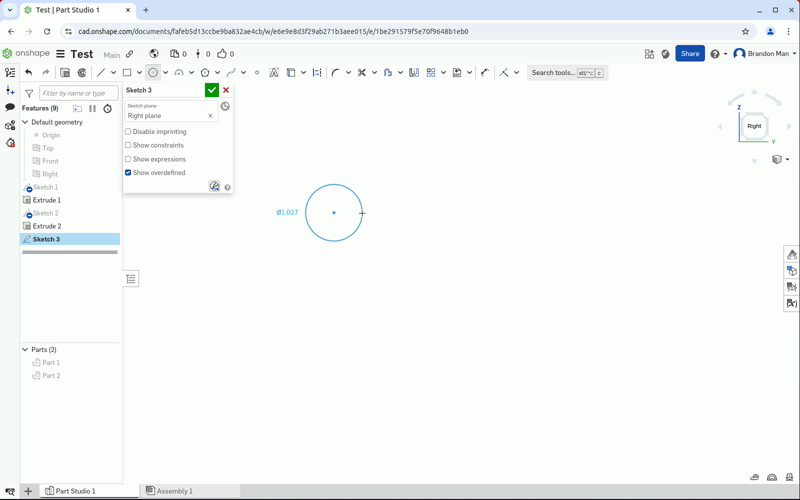
scroll(-6)
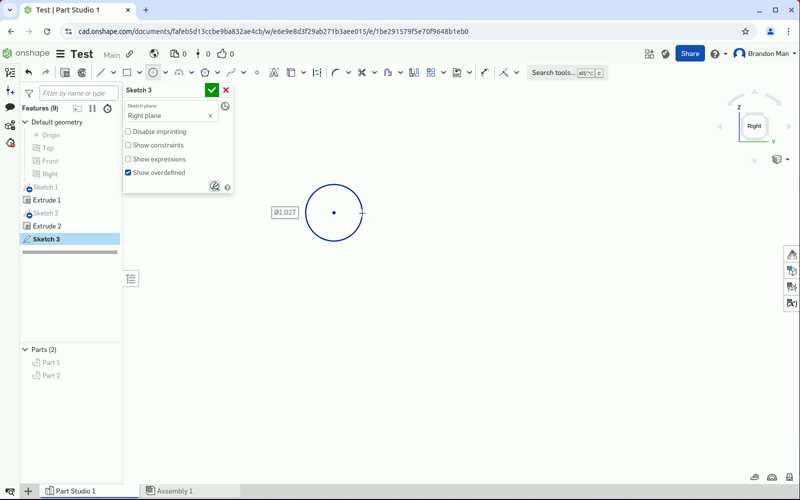
scroll(-6)
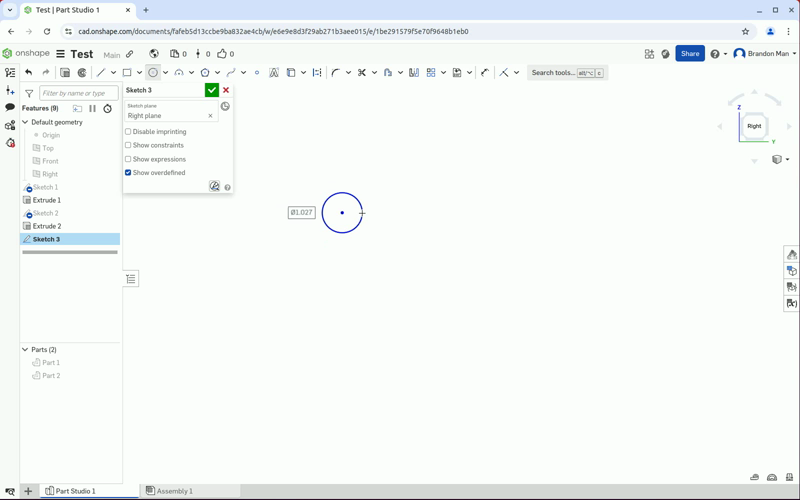
scroll(-6)
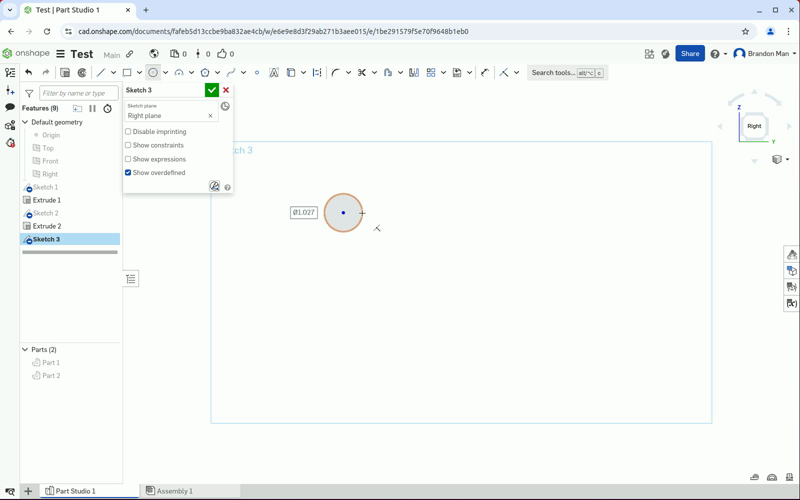
scroll(-6)
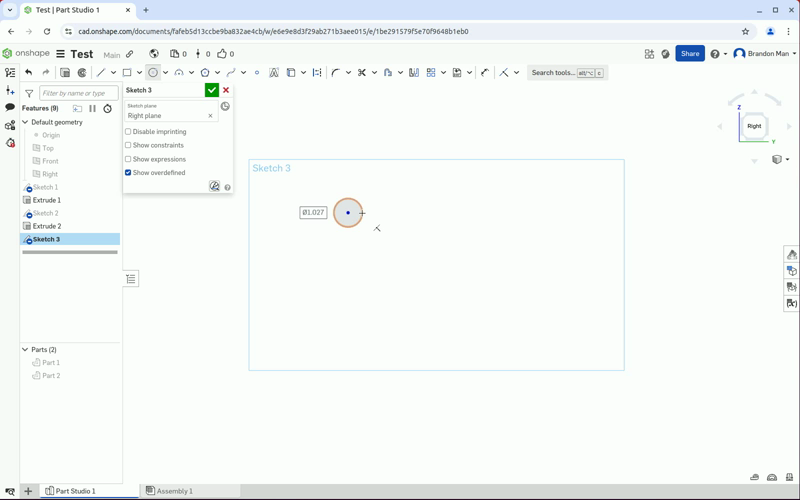
scroll(-6)
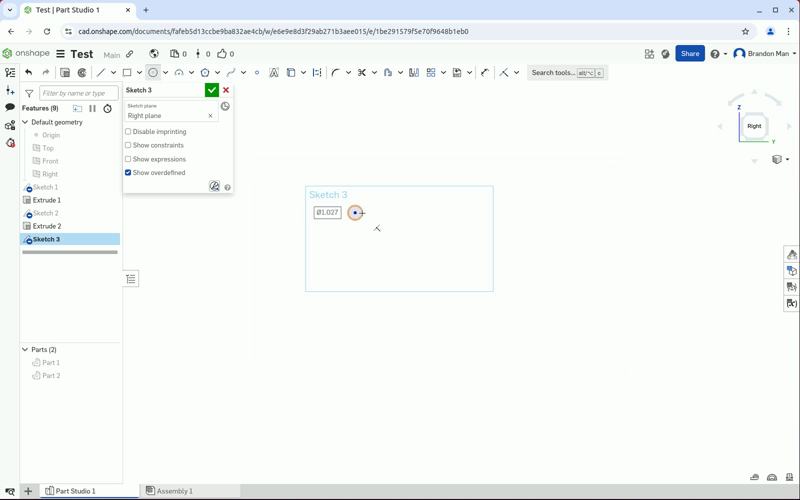
scroll(-6)
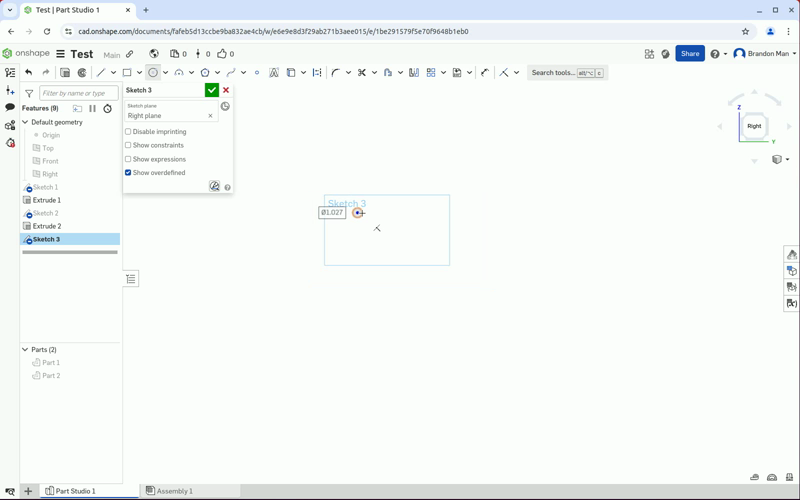
scroll(-6)
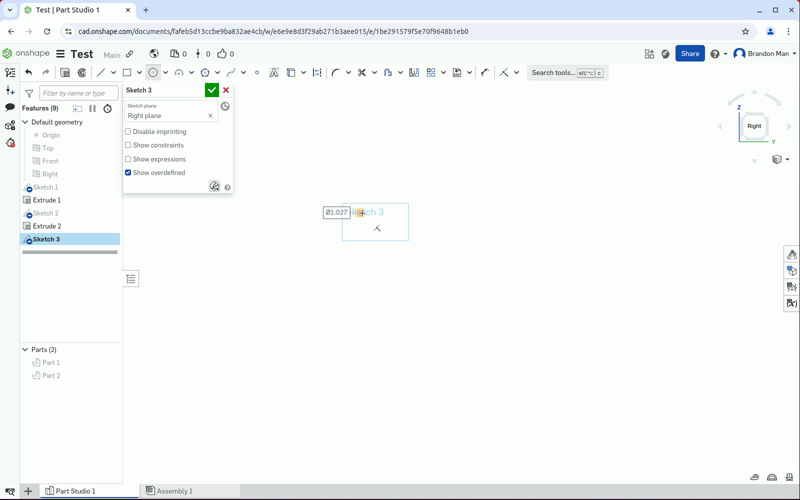
key(esc)
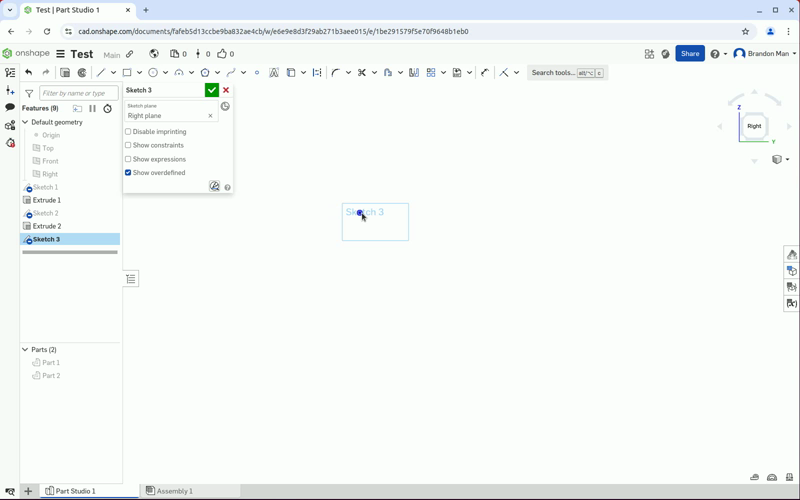
mouse_move(359, 214)
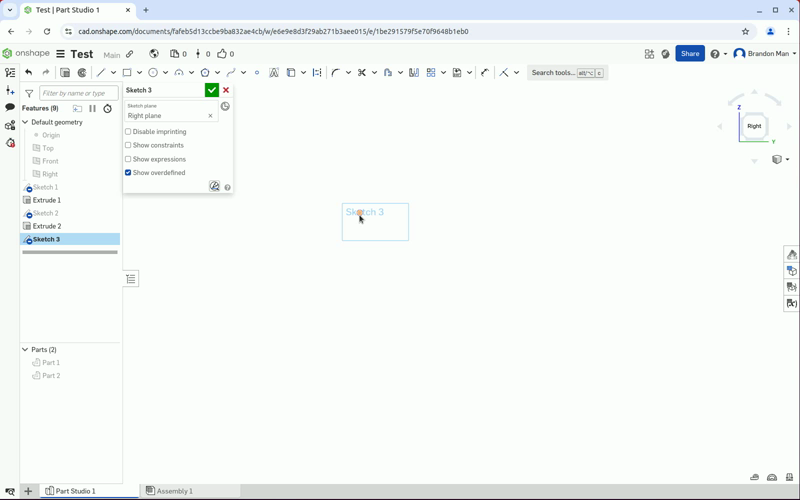
scroll(6)
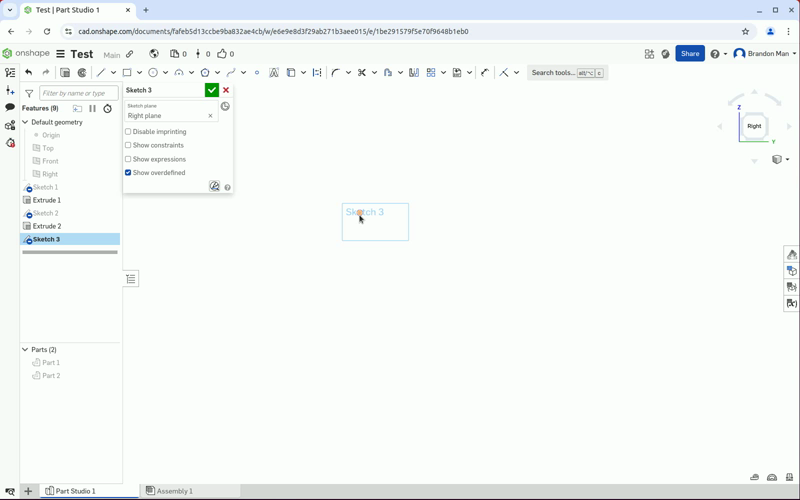
scroll(6)
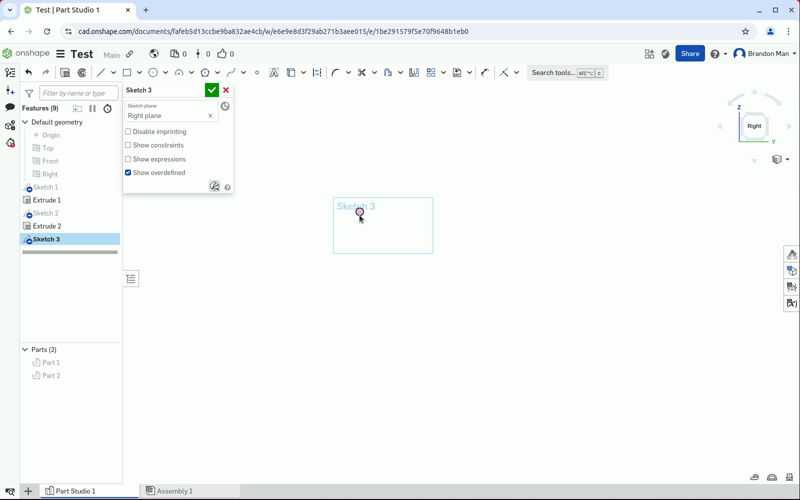
scroll(6)
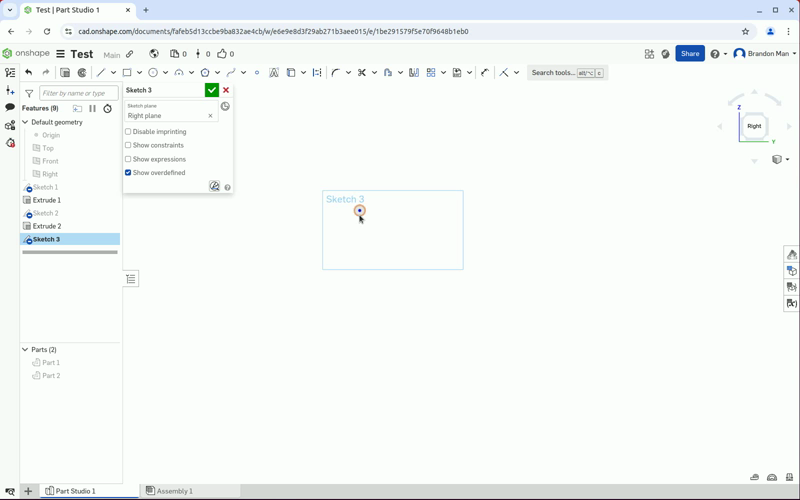
scroll(6)
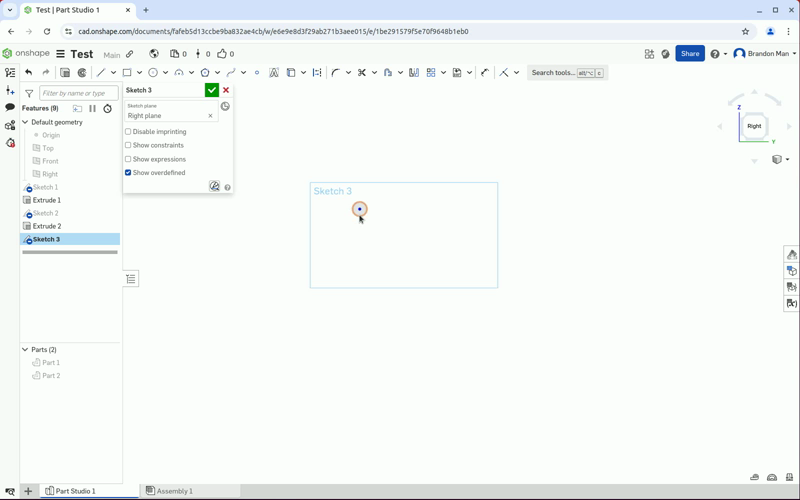
scroll(6)
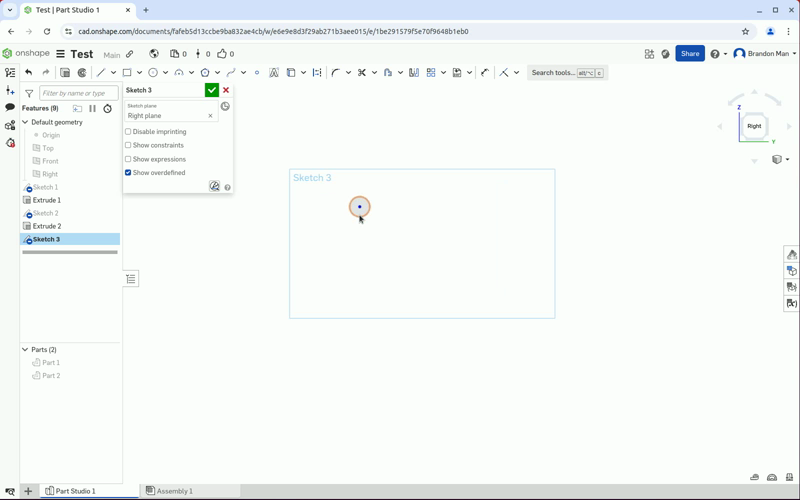
scroll(6)
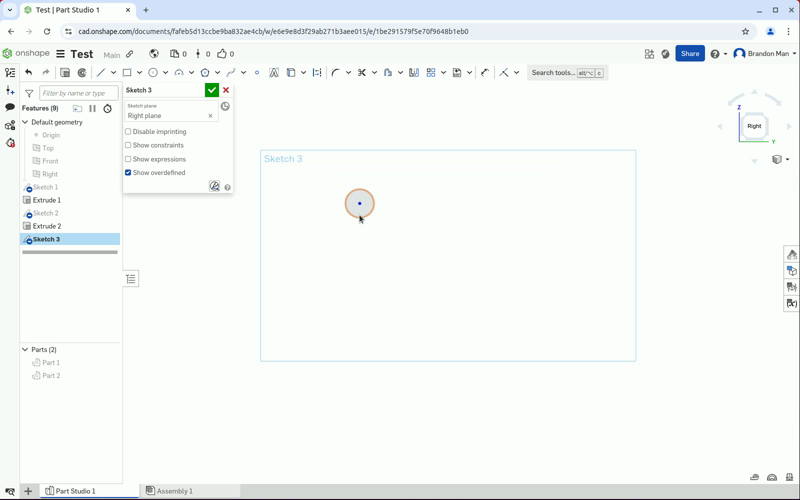
scroll(6)
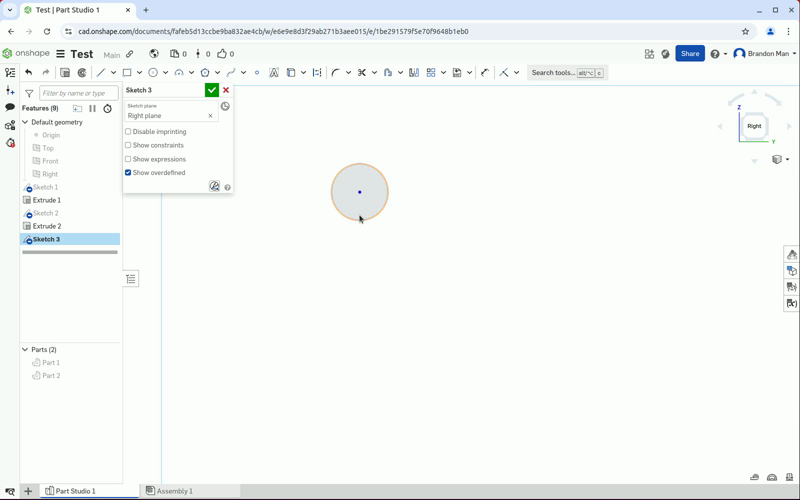
click(359, 214)
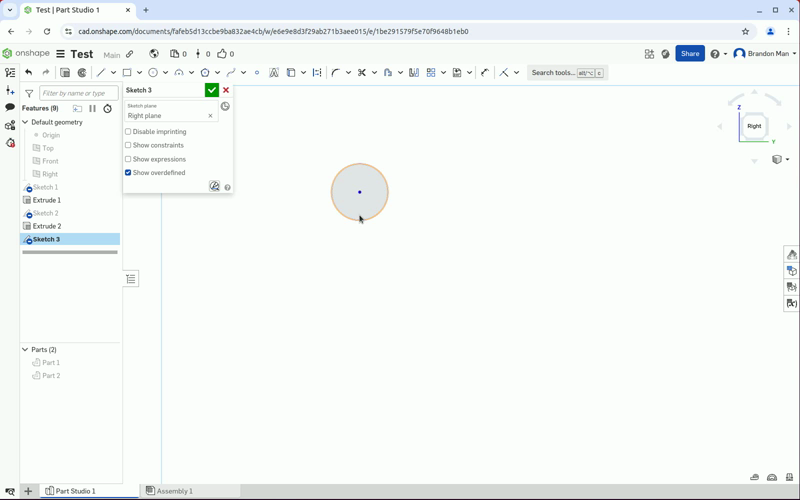
scroll(-6)
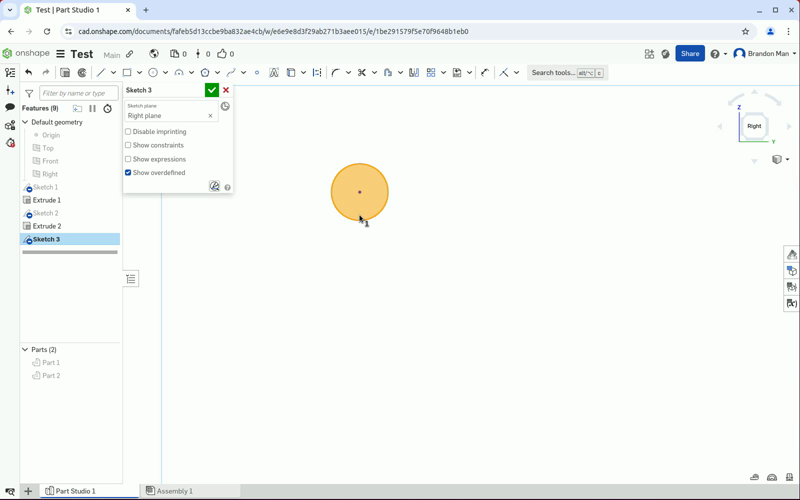
scroll(-6)
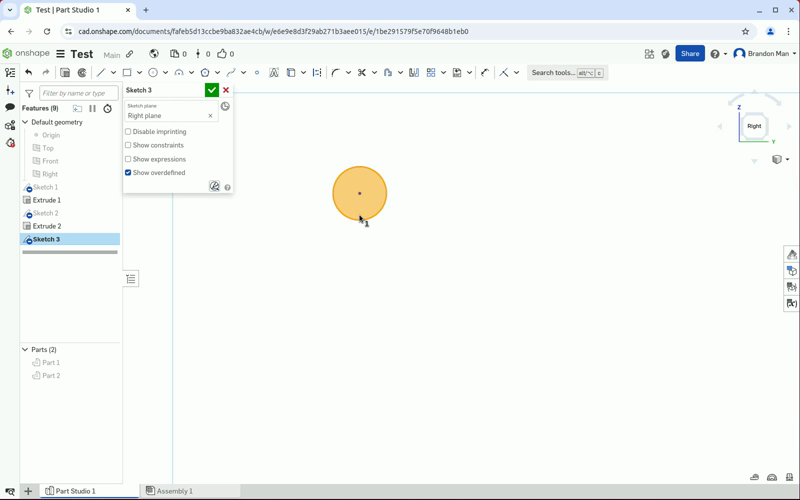
scroll(-6)
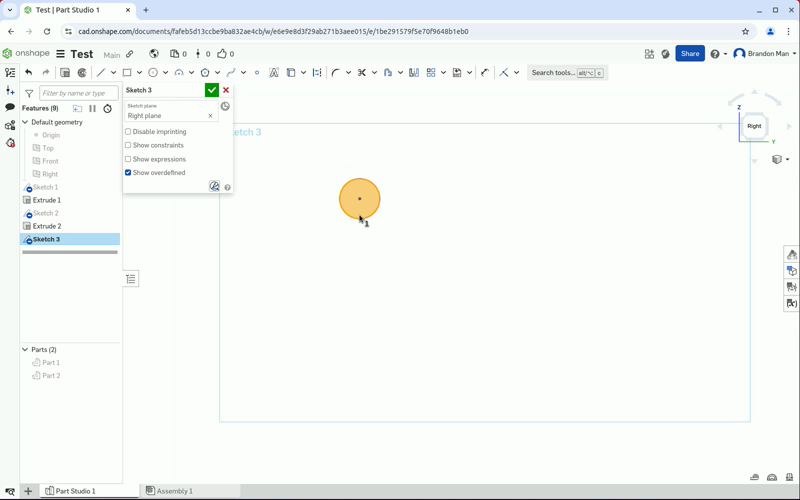
scroll(-6)
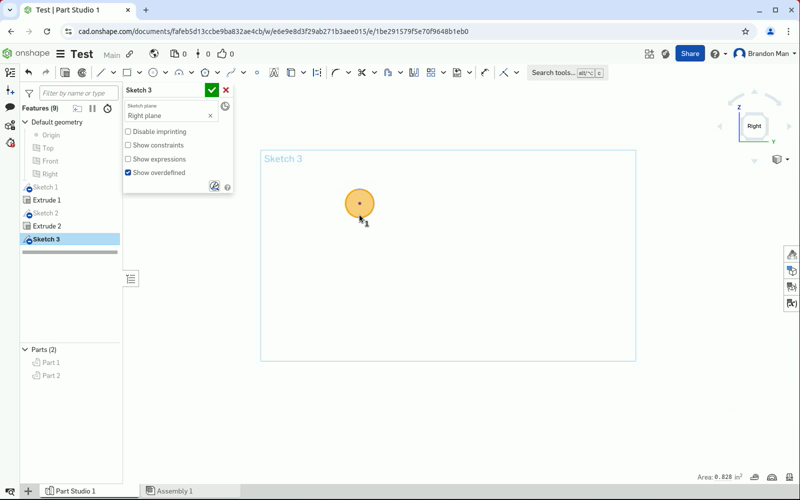
scroll(-6)
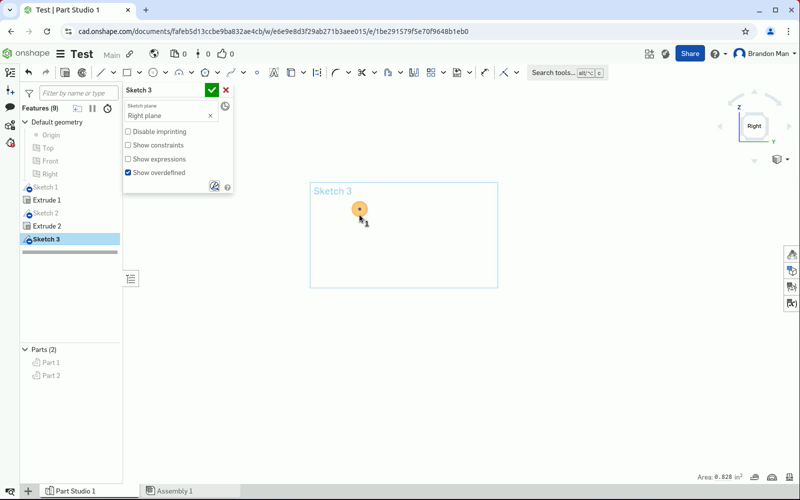
scroll(-6)
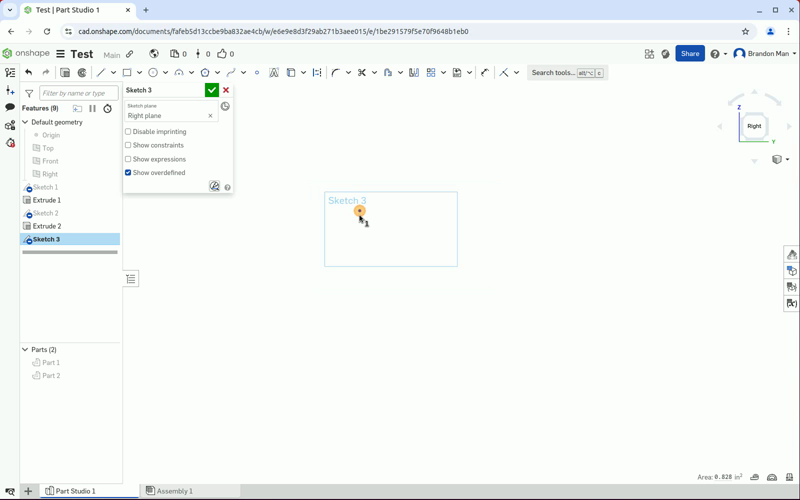
scroll(-6)
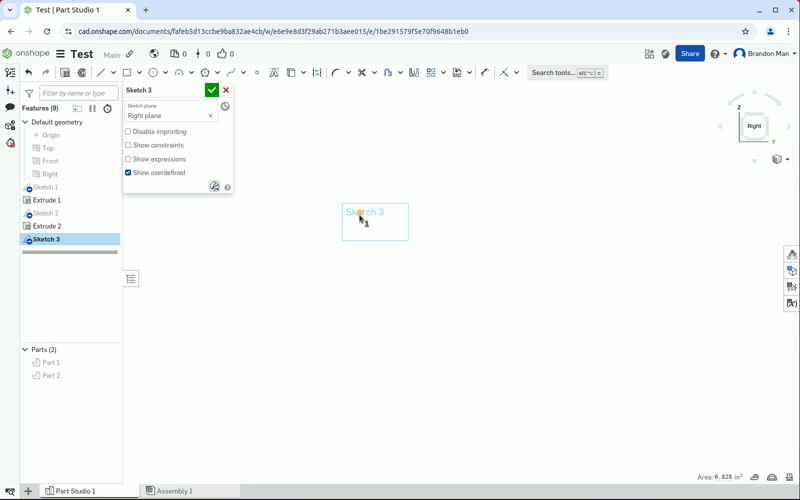
mouse_move(73, 352)
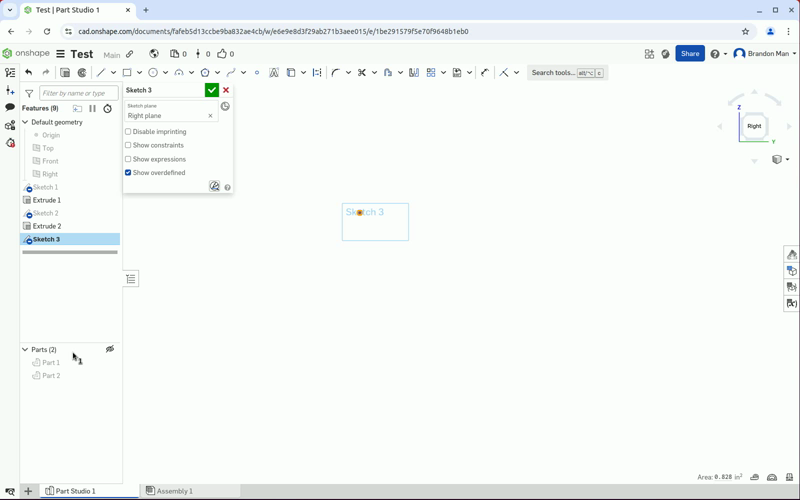
key(shift+y)
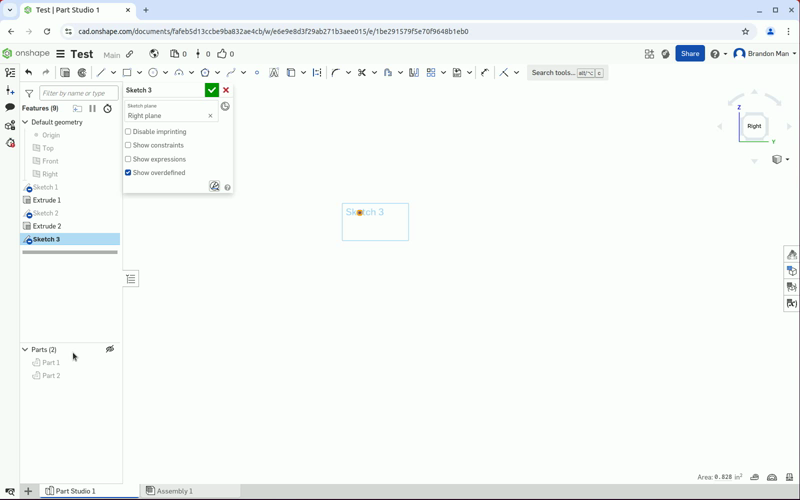
key(shift+e)
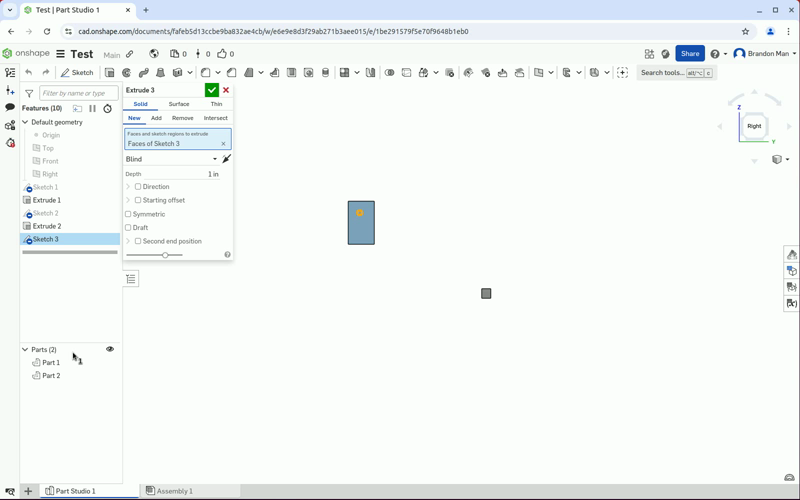
mouse_move(143, 106)
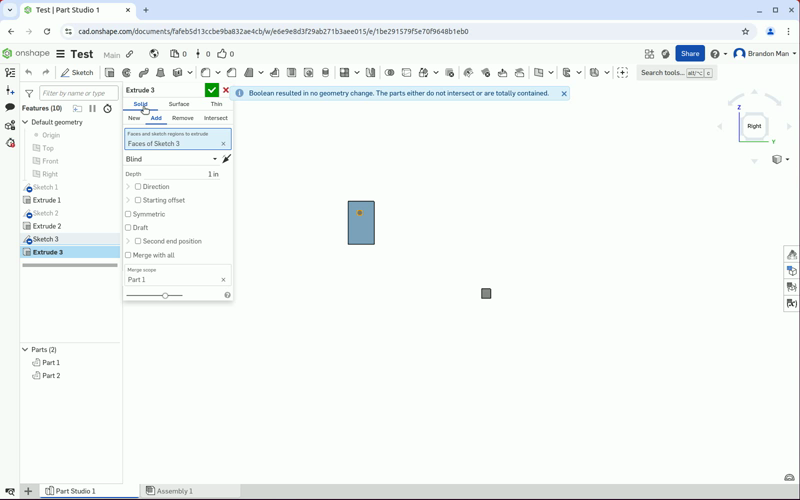
click(143, 106)
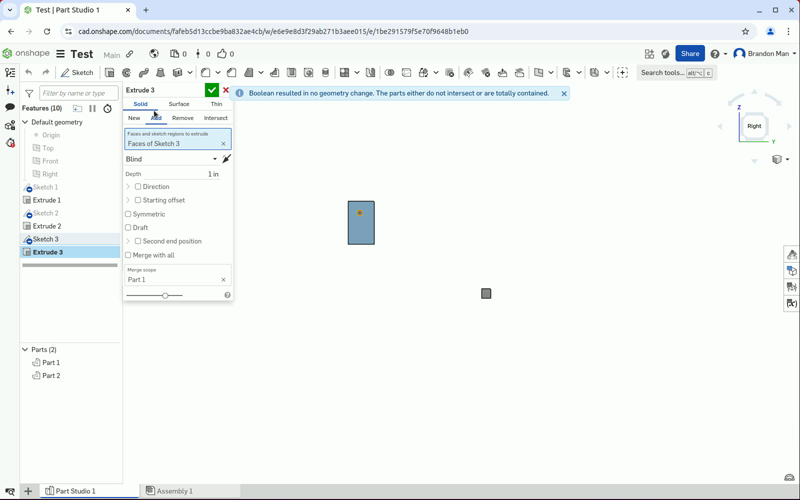
mouse_move(186, 120)
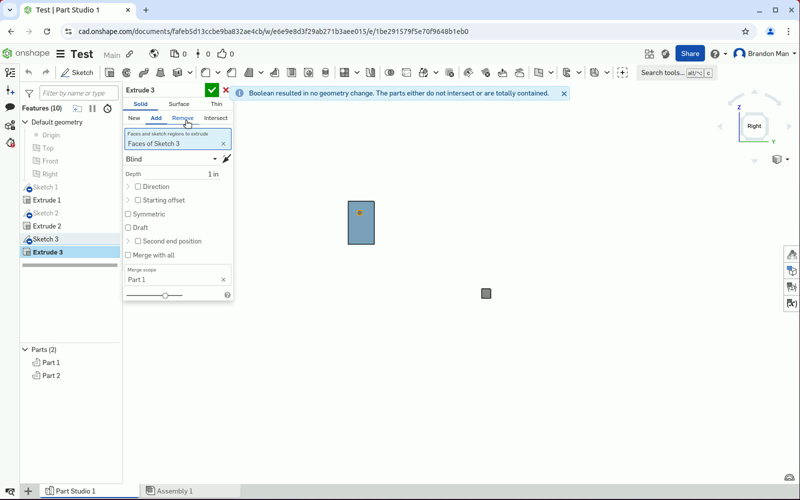
click(186, 120)
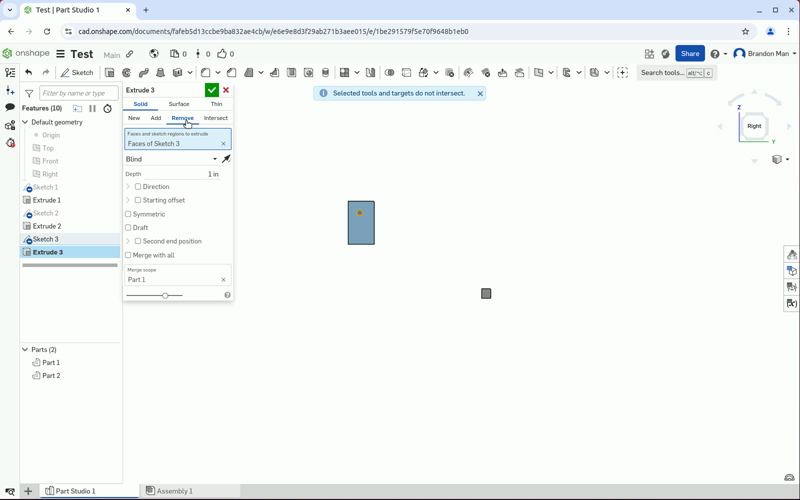
key(tab, 4)
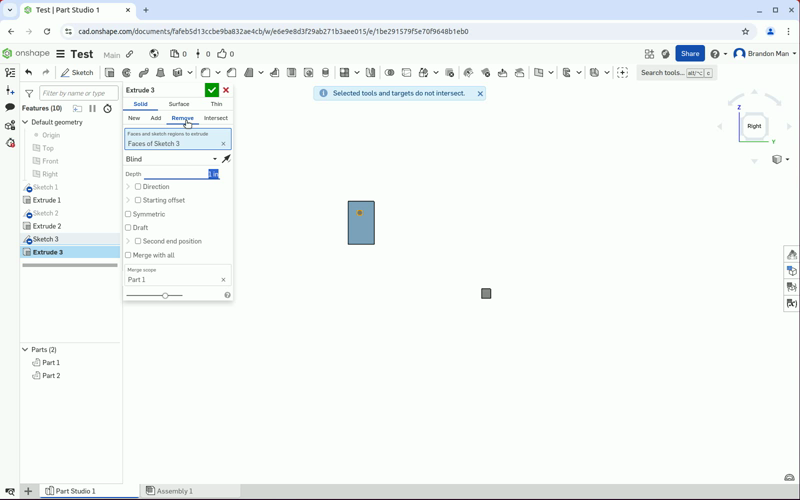
text(1.685)
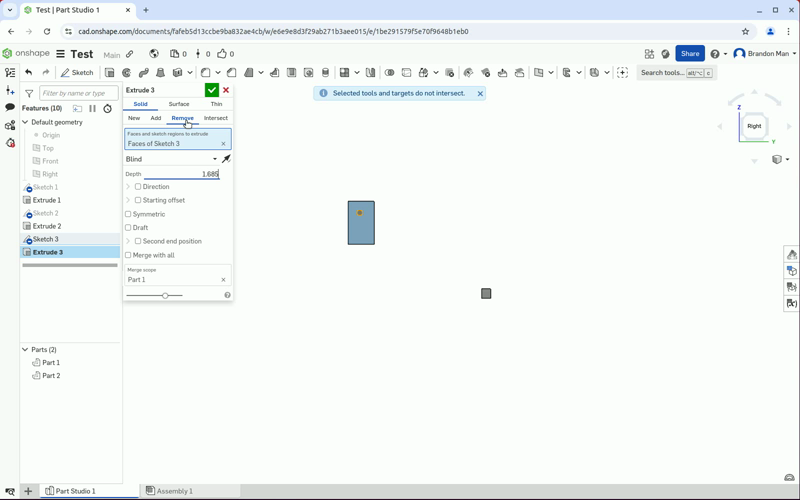
key(tab, 6)
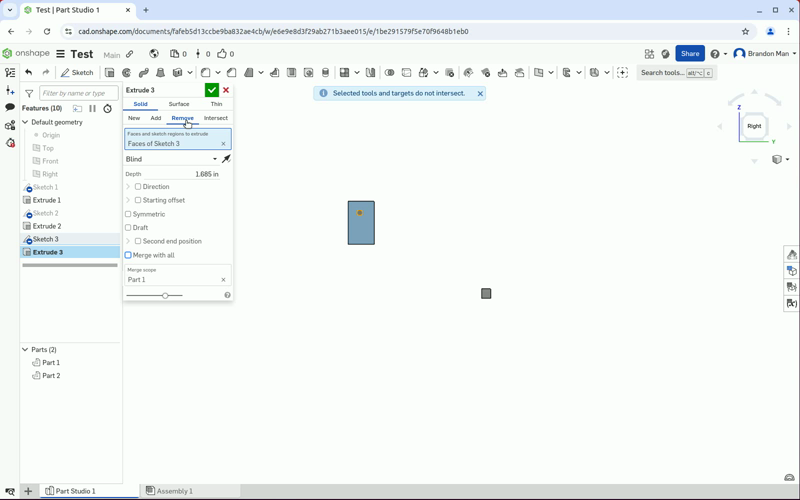
key(space)
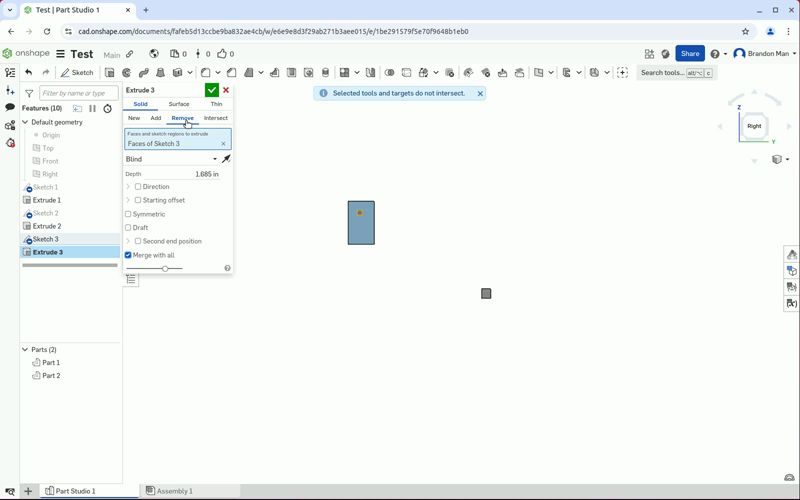
key(enter)
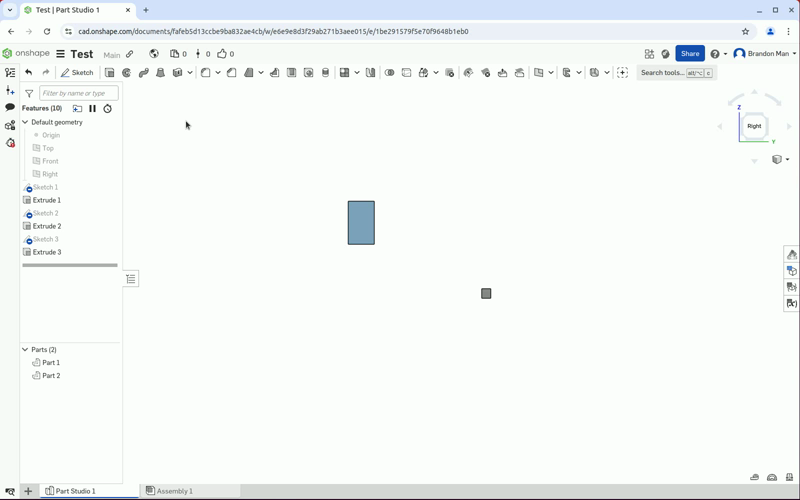
key(shift+h)
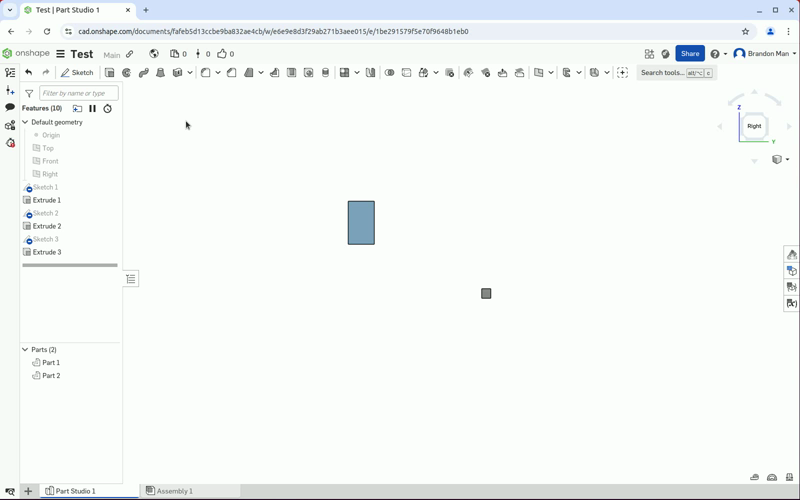
key(shift+h)
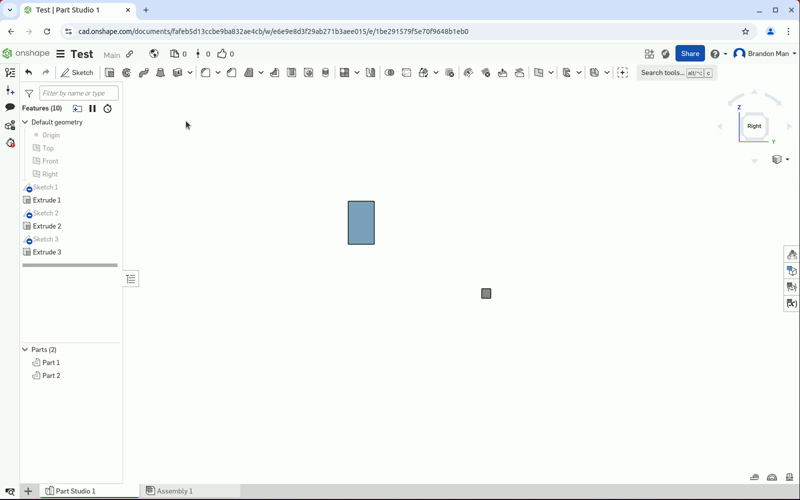
mouse_move(73, 189)
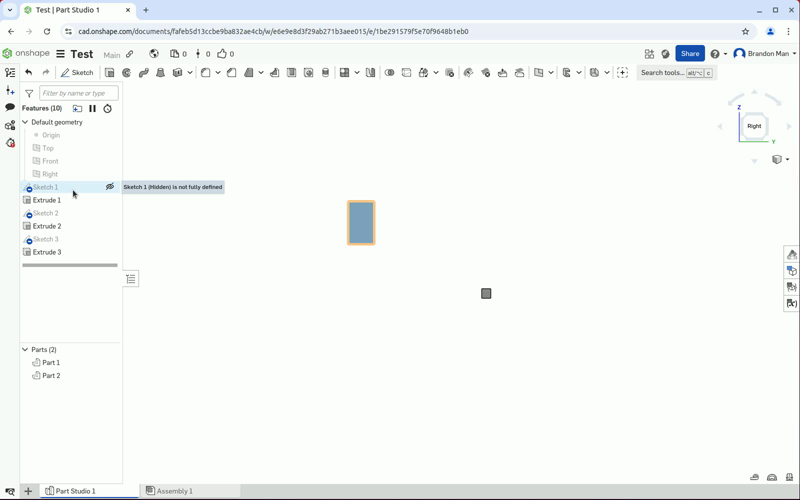
click(73, 189)
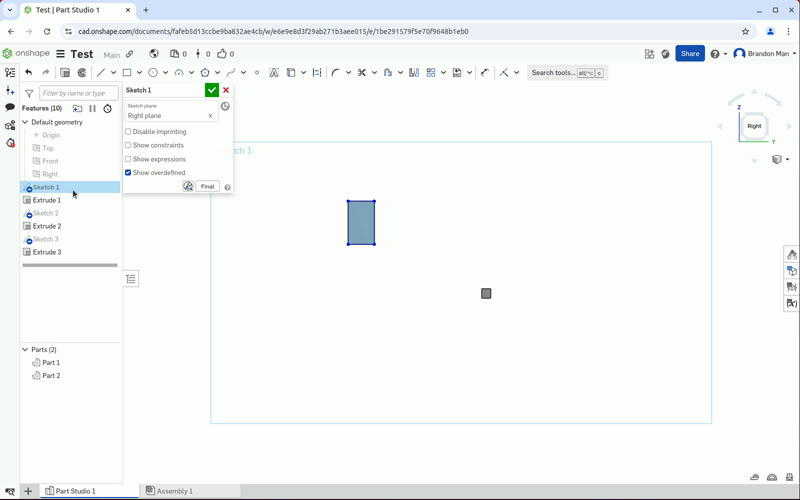
mouse_move(229, 92)
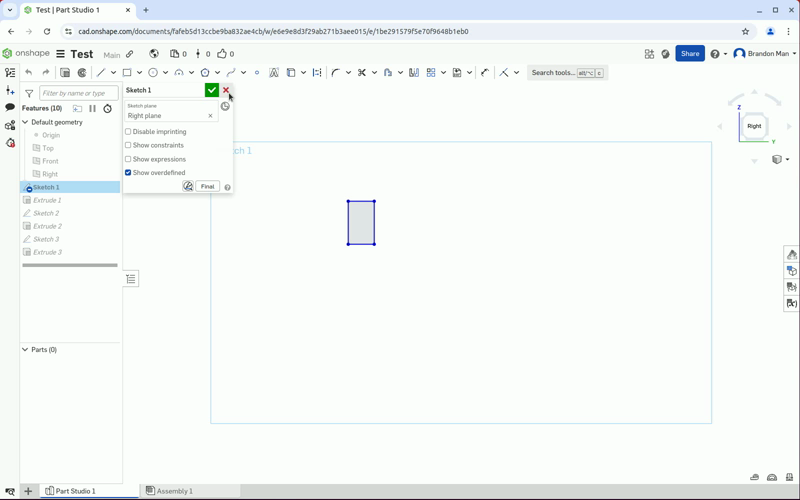
click(229, 92)
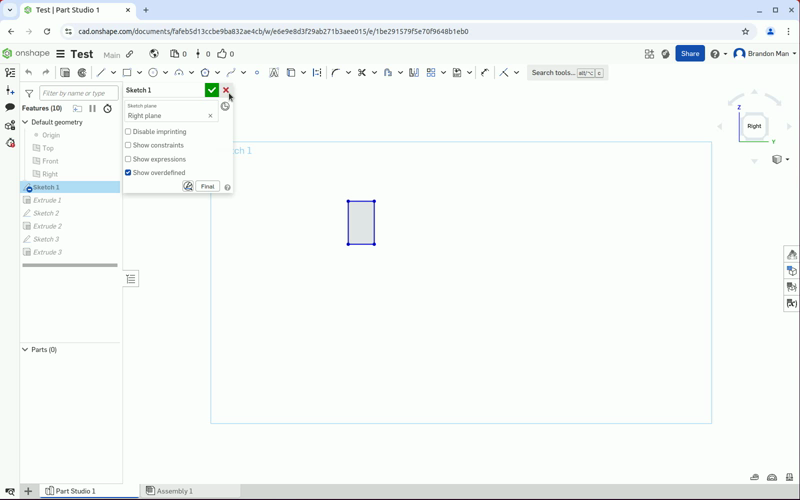
key(shift+s)
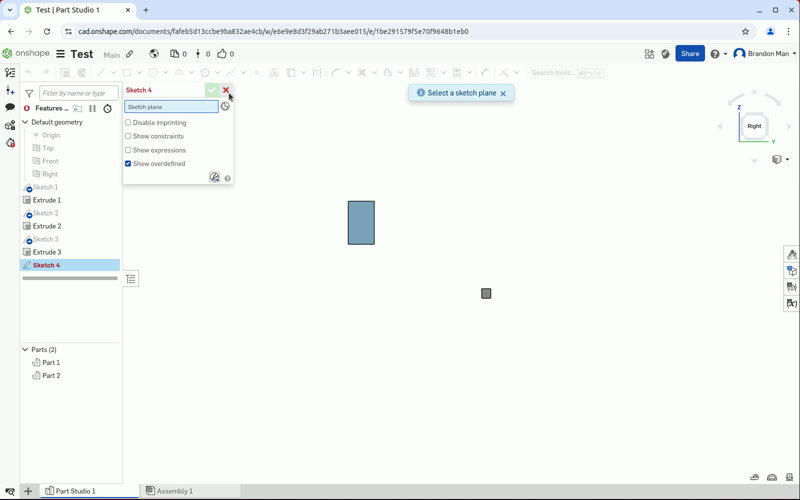
mouse_move(73, 176)
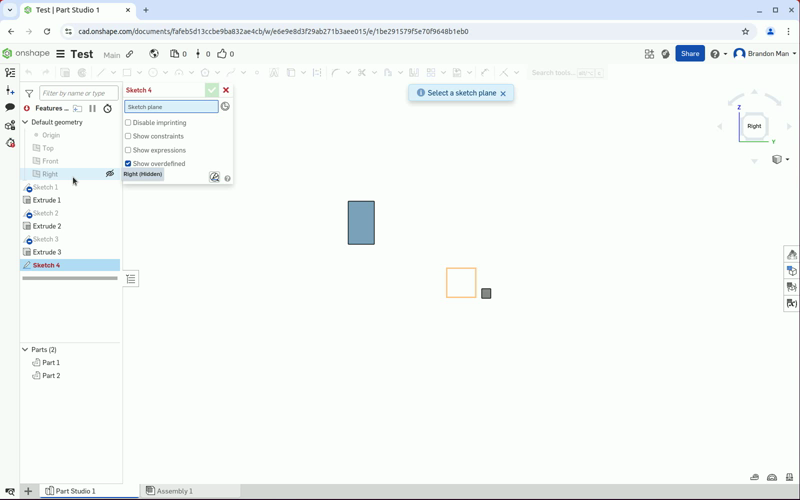
click(73, 176)
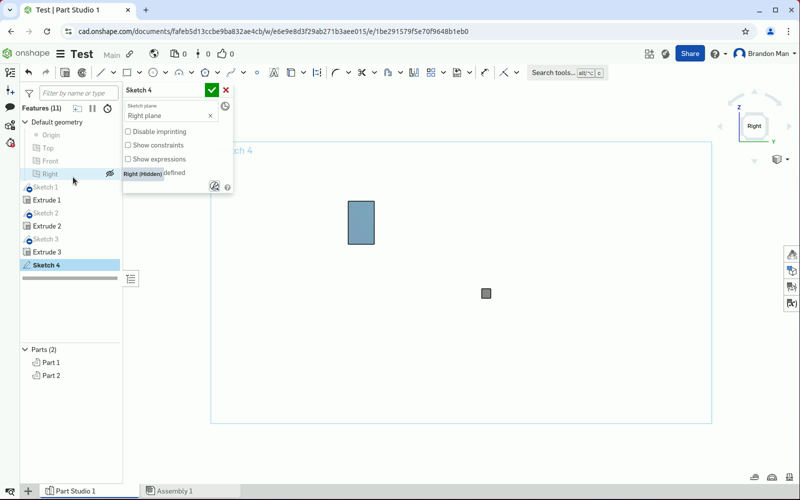
mouse_move(73, 352)
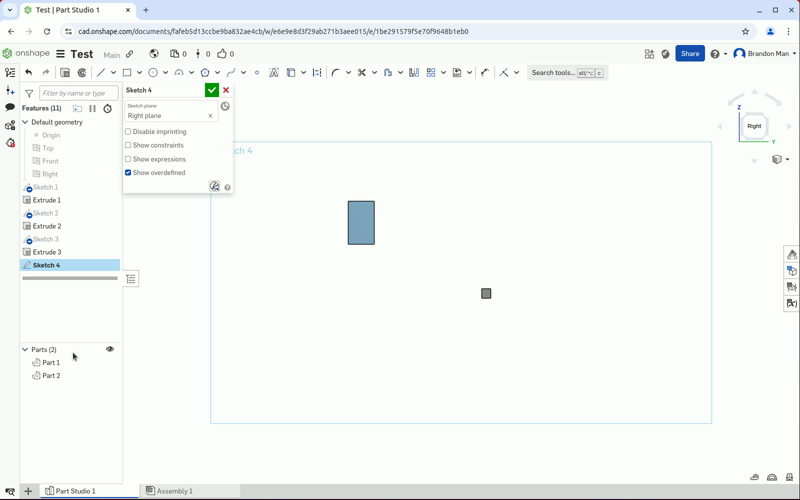
key(y)
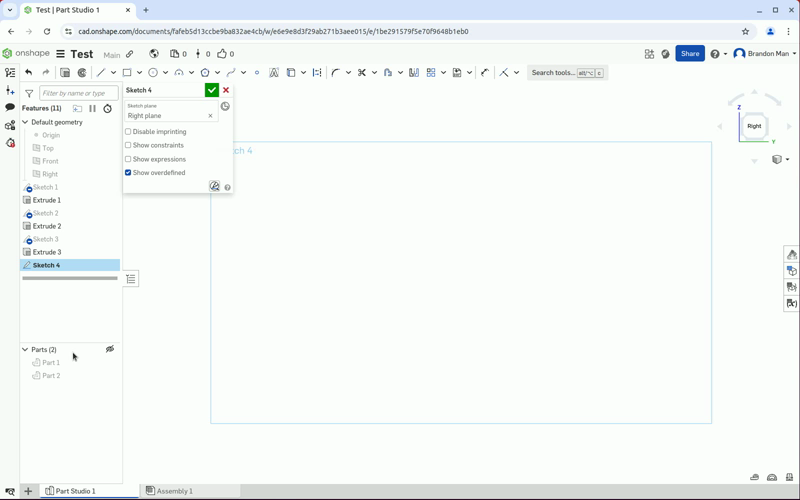
key(c)
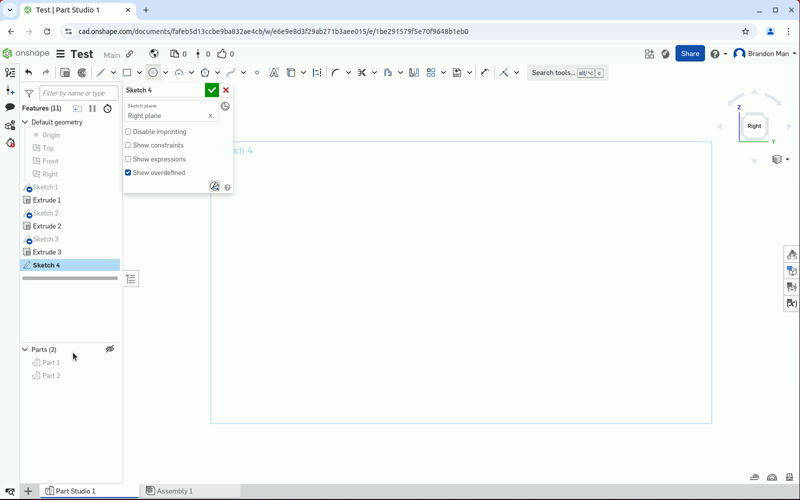
key_down(shift)
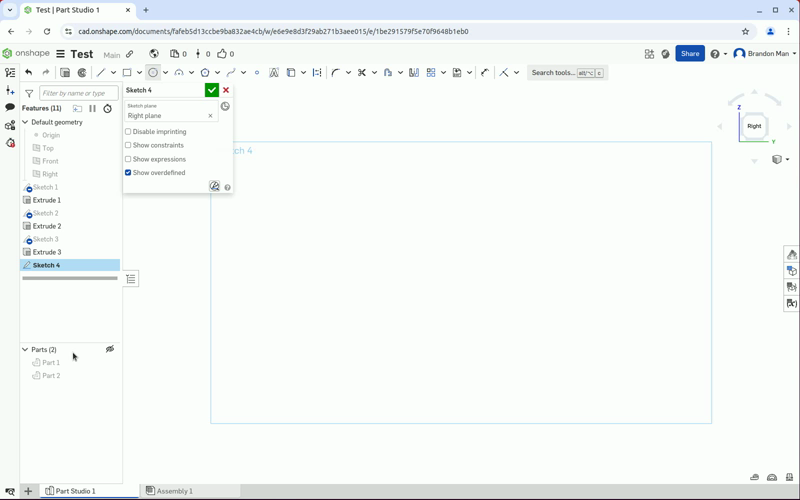
mouse_move(359, 223)
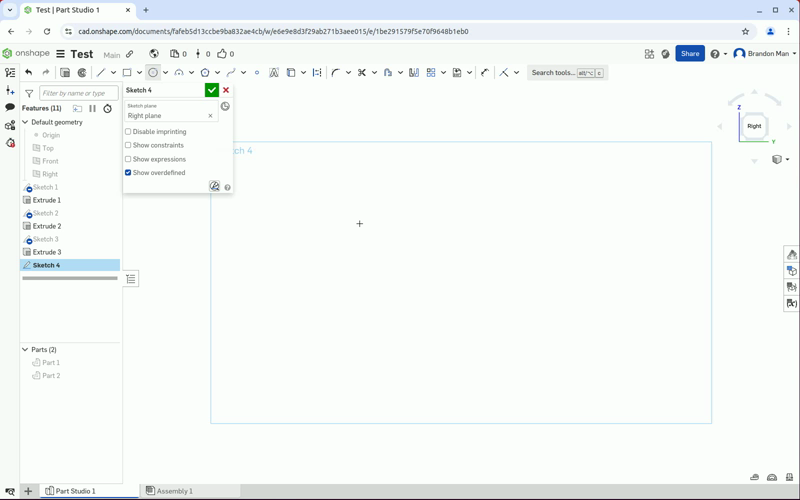
click(359, 223)
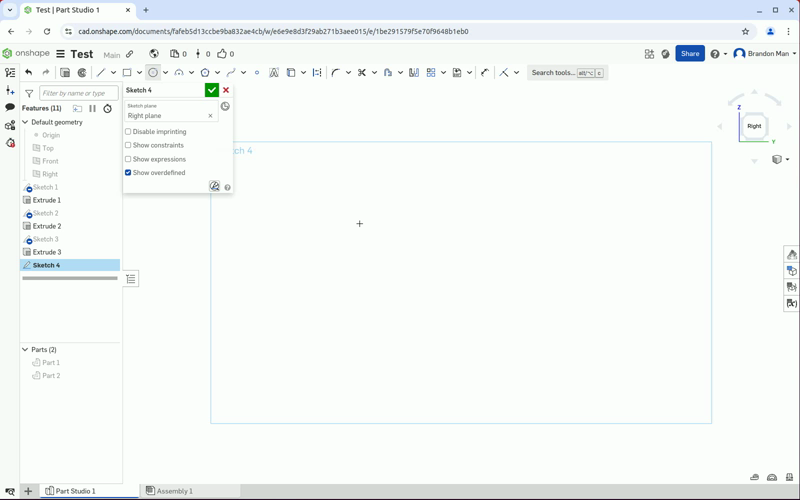
key_up(shift)
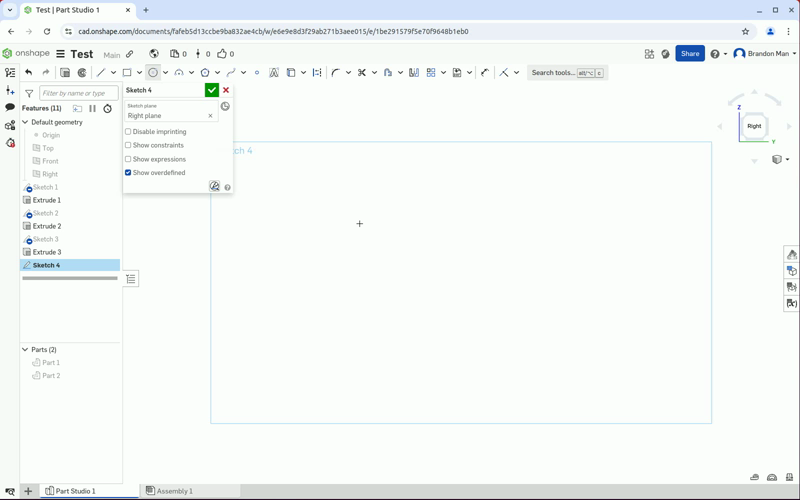
mouse_move(362, 223)
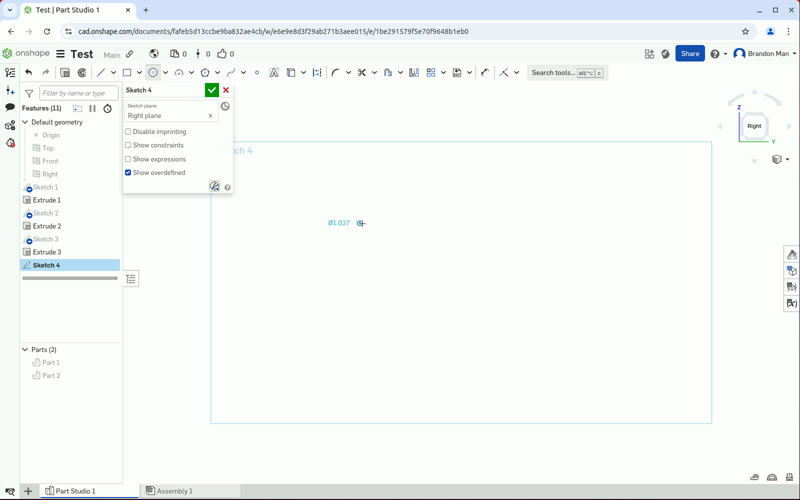
scroll(6)
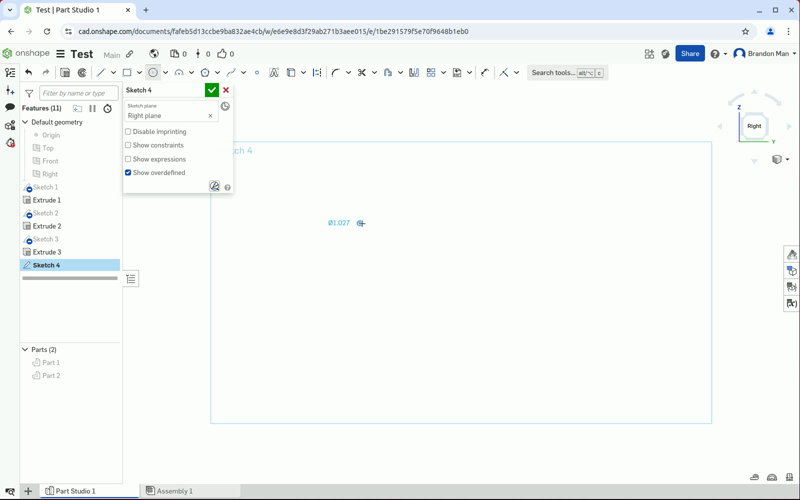
scroll(6)
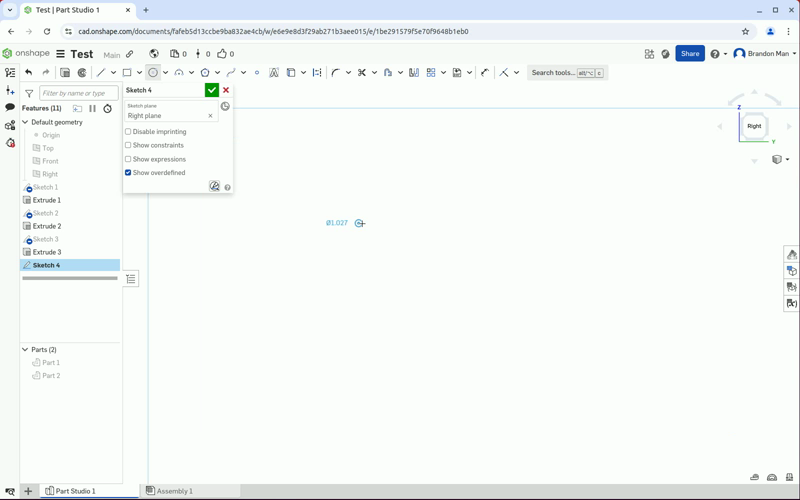
scroll(6)
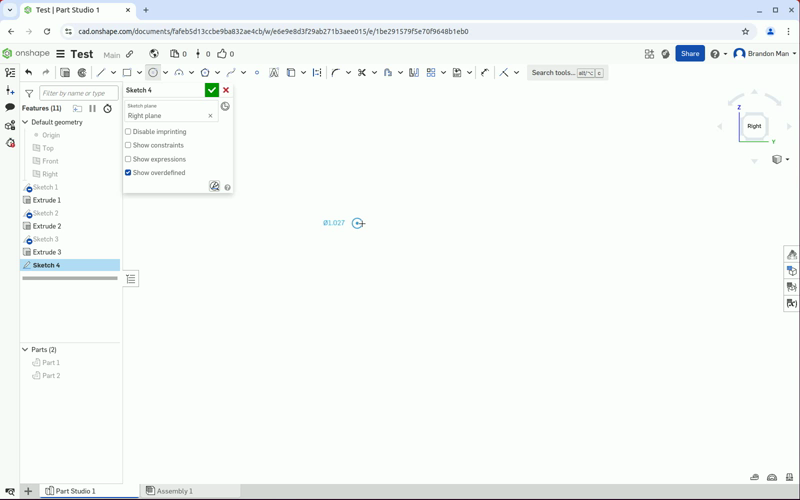
scroll(6)
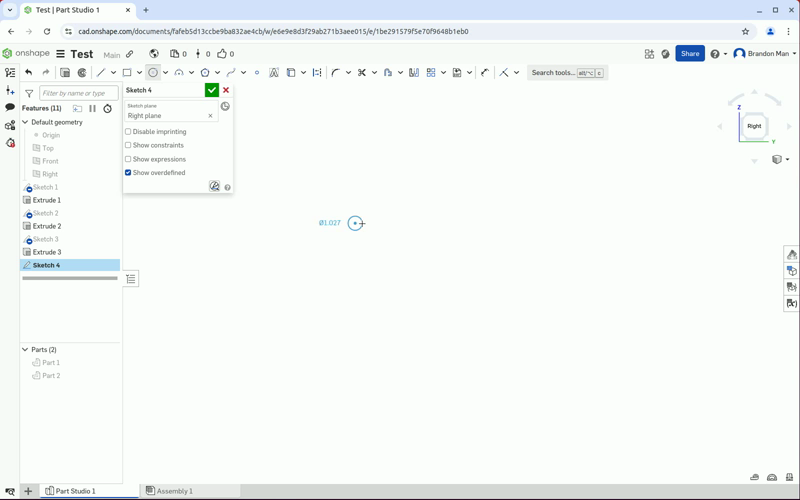
scroll(6)
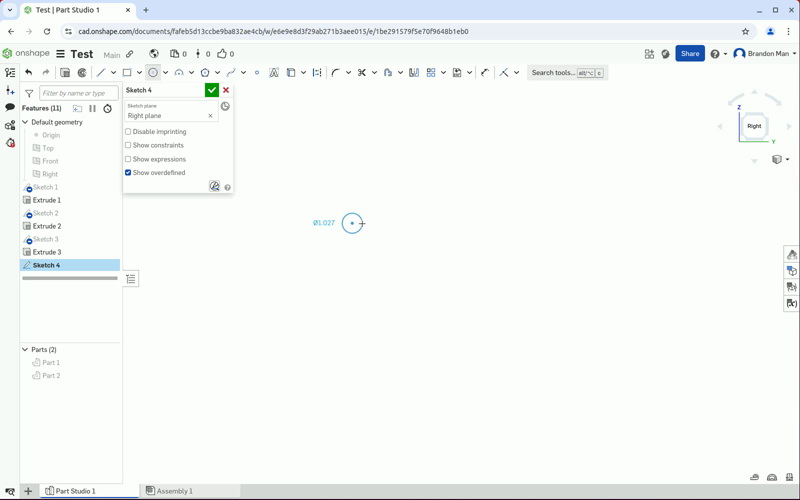
scroll(6)
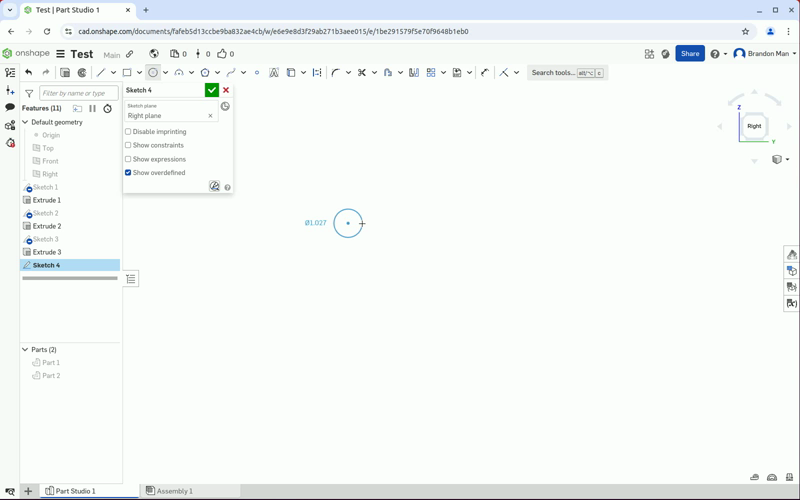
scroll(6)
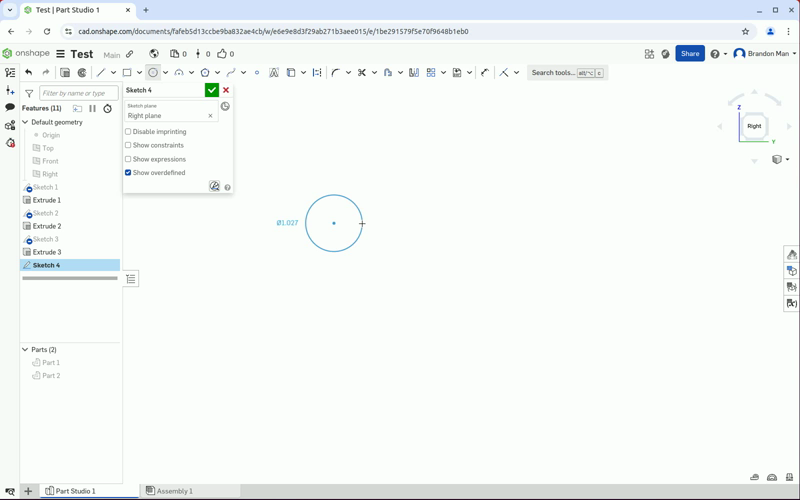
click(362, 223)
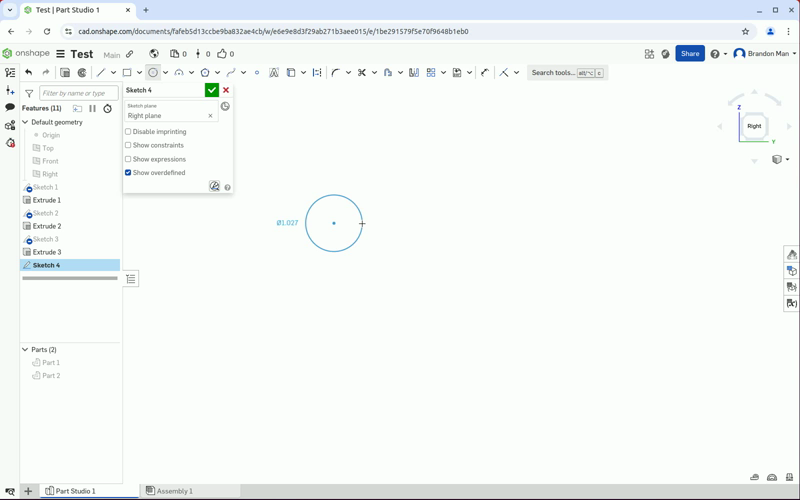
scroll(-6)
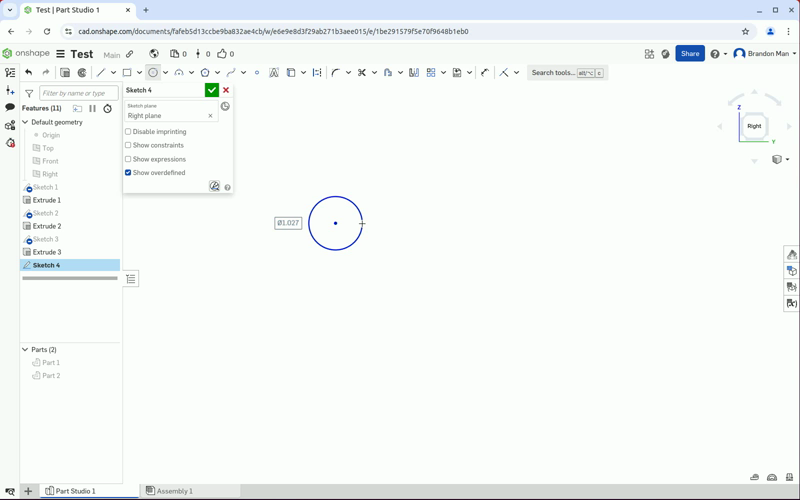
scroll(-6)
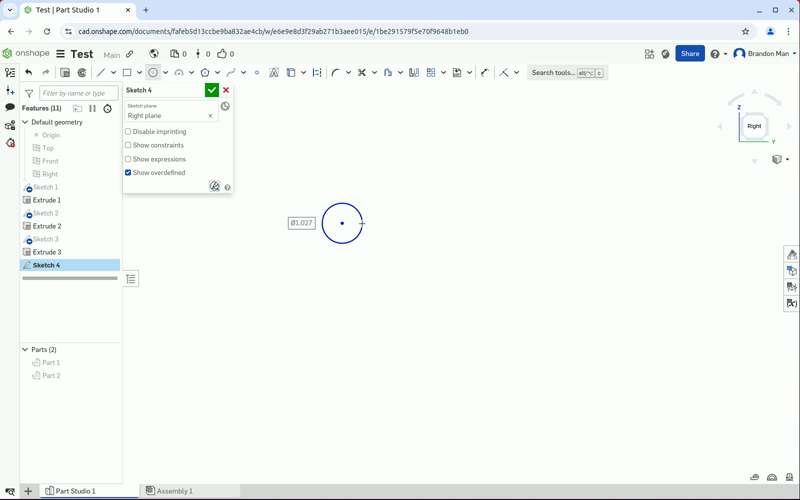
scroll(-6)
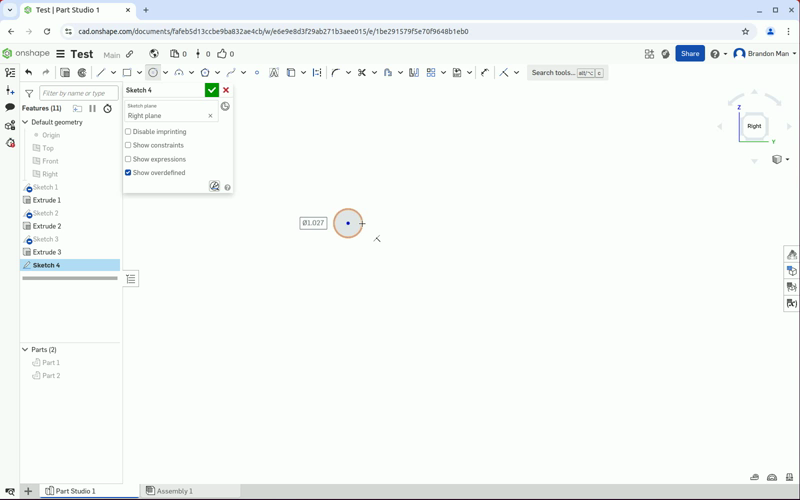
scroll(-6)
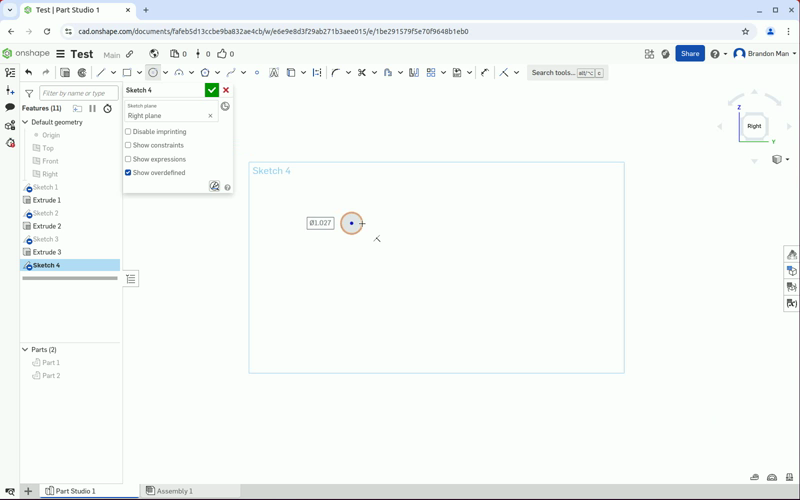
scroll(-6)
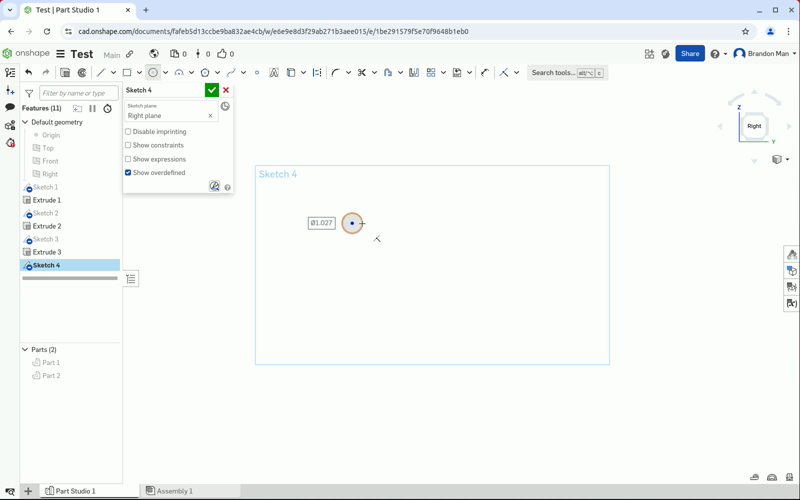
scroll(-6)
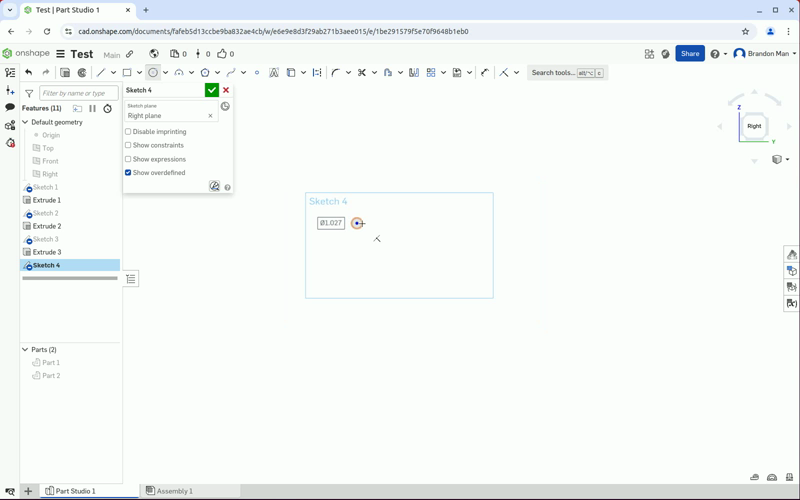
scroll(-6)
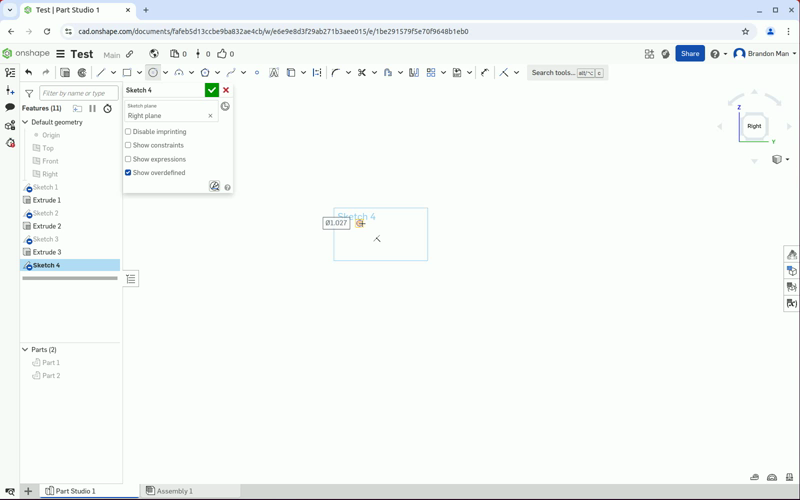
key(esc)
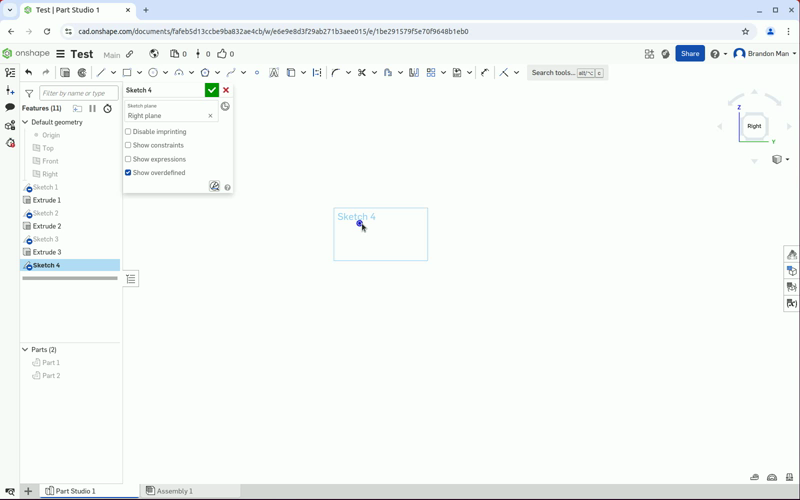
mouse_move(359, 223)
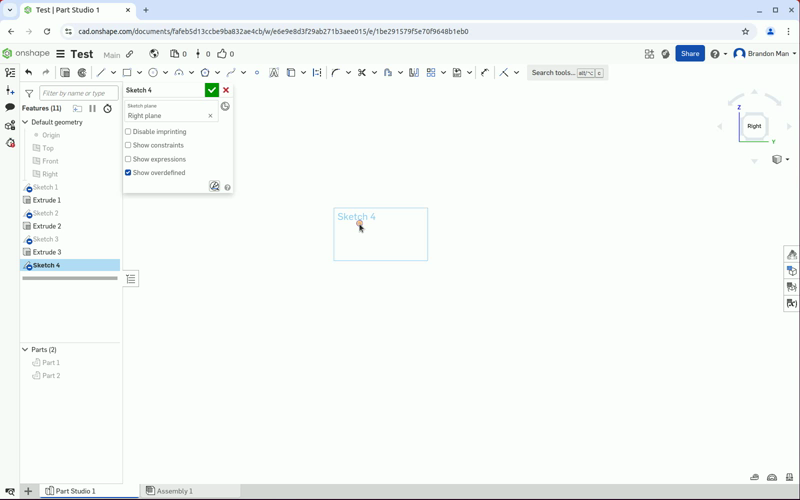
scroll(6)
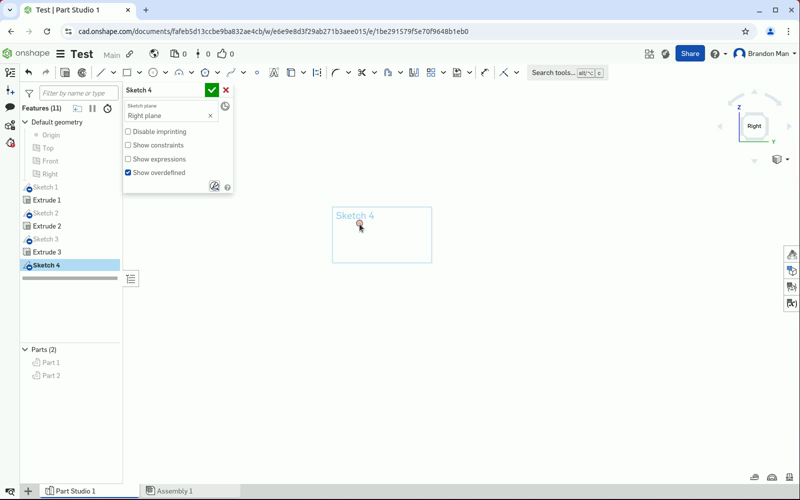
scroll(6)
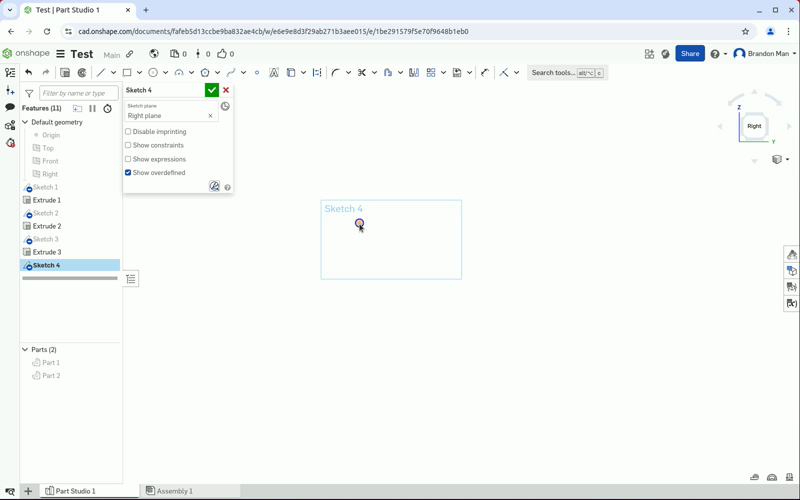
scroll(6)
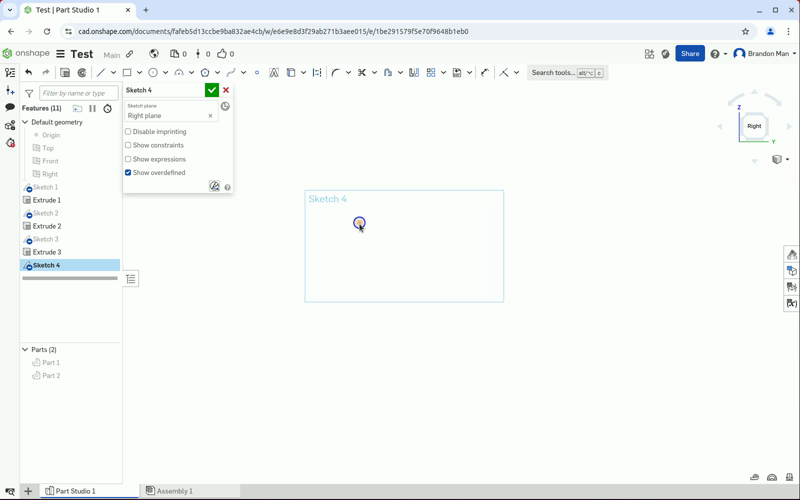
scroll(6)
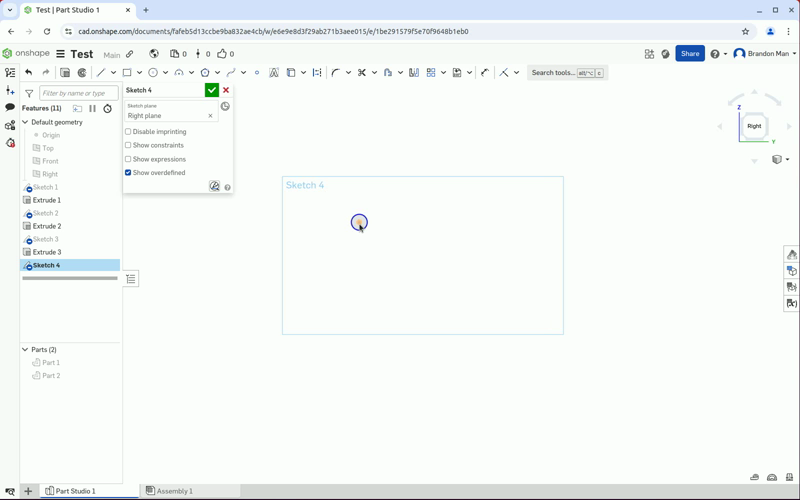
scroll(6)
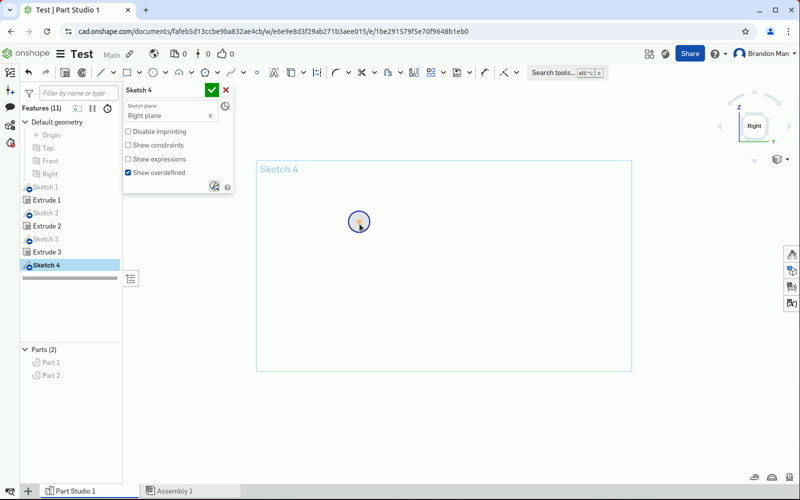
scroll(6)
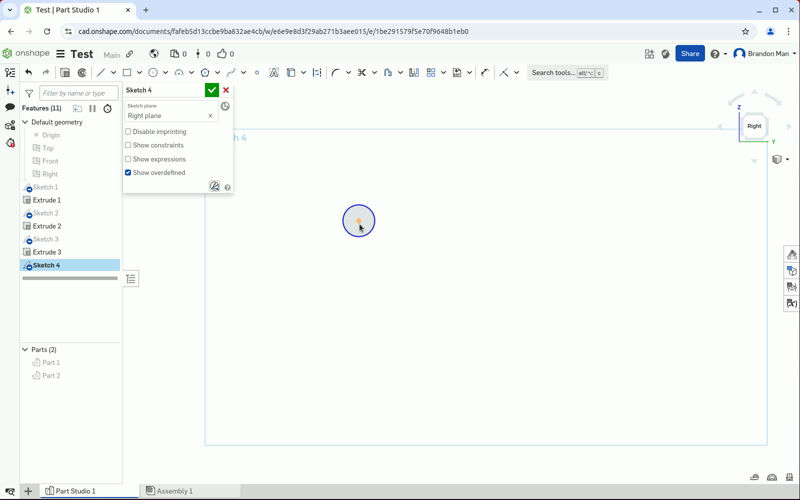
scroll(6)
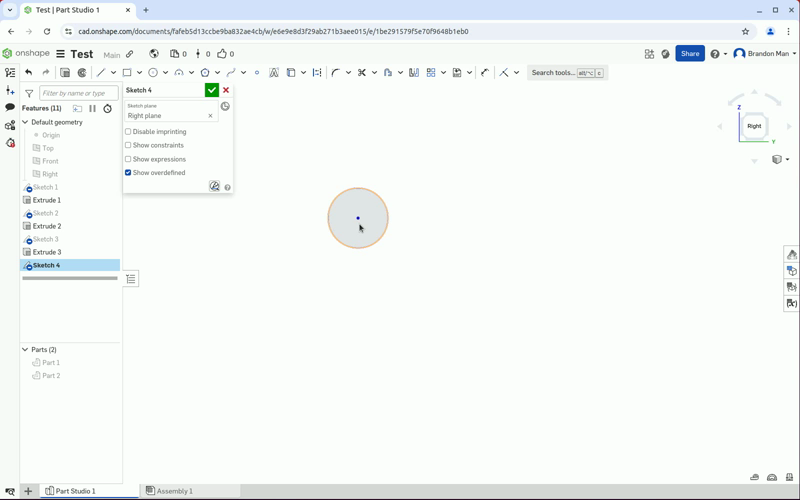
click(359, 223)
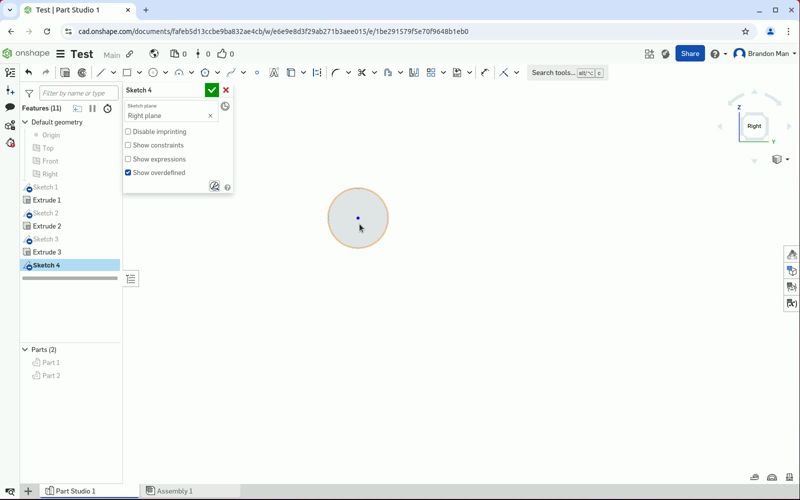
scroll(-6)
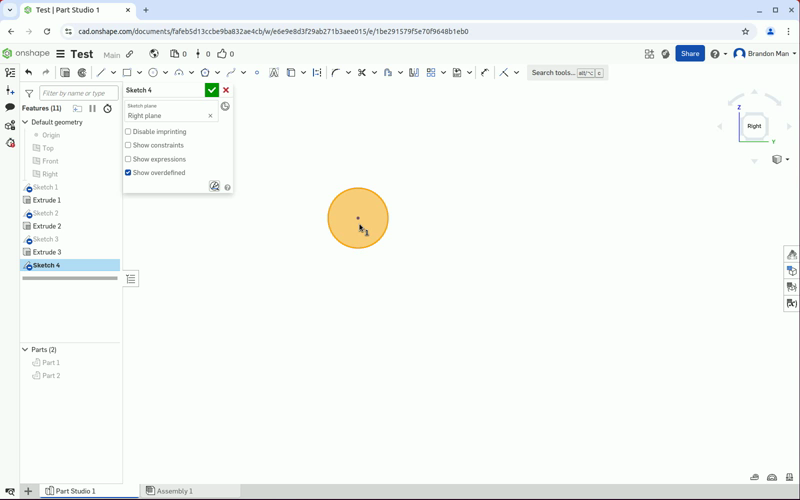
scroll(-6)
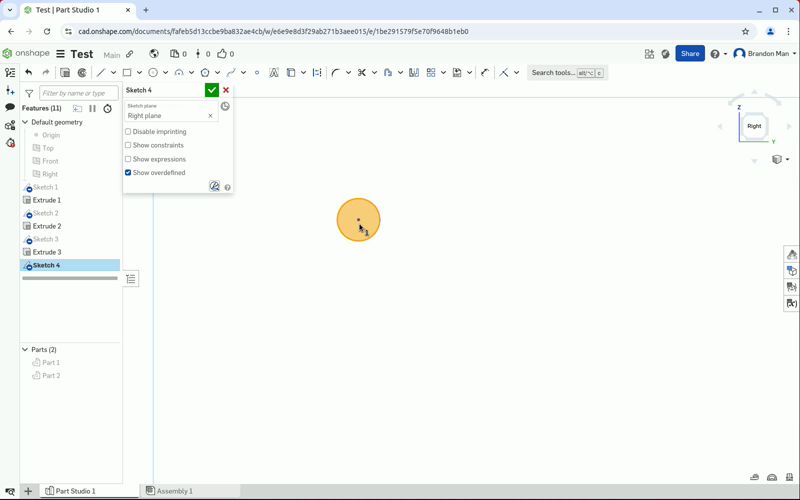
scroll(-6)
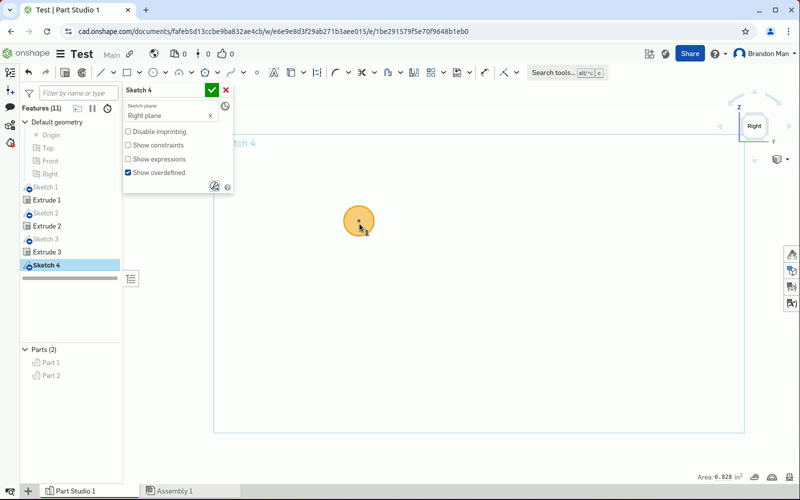
scroll(-6)
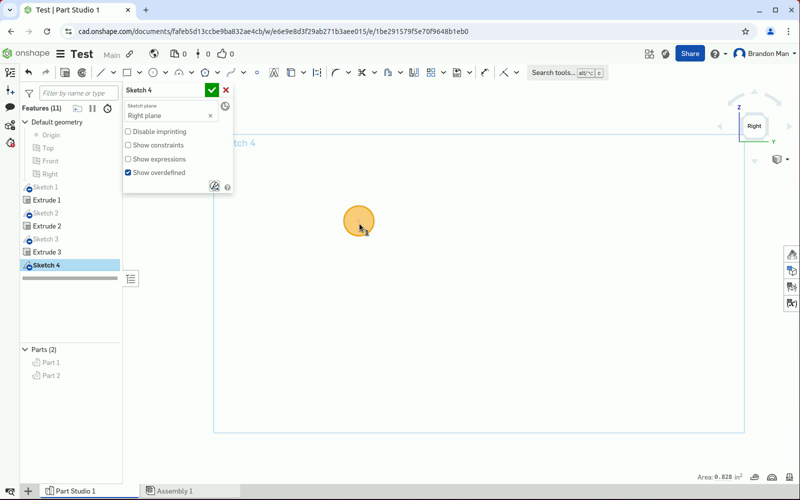
scroll(-6)
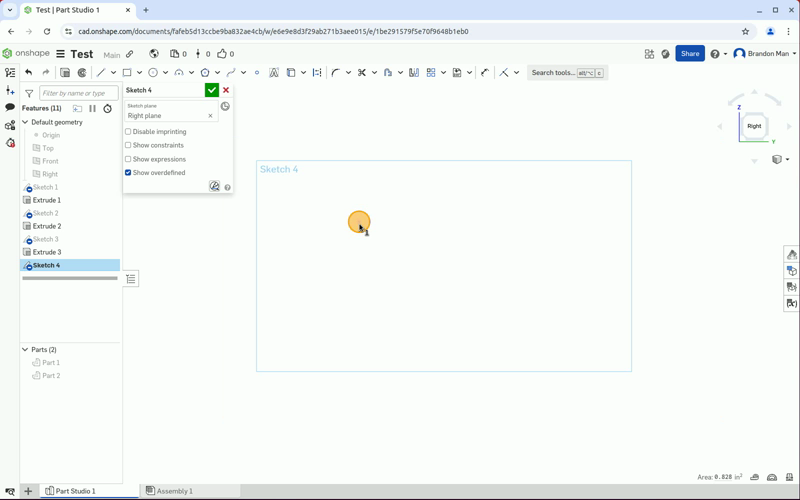
scroll(-6)
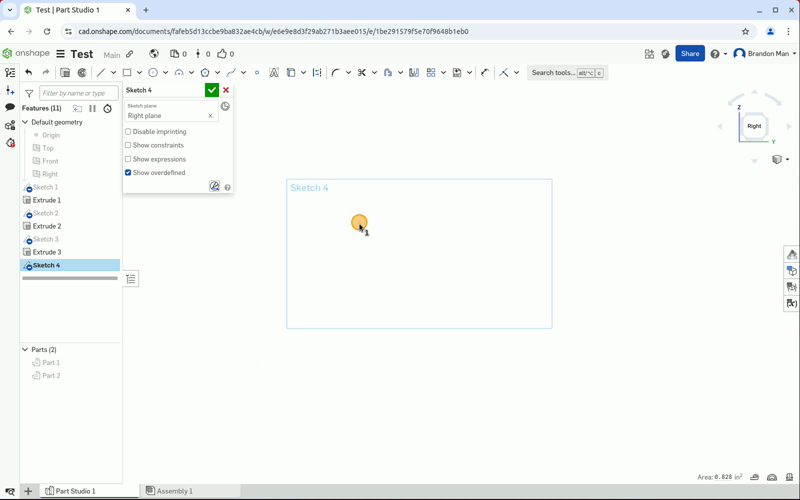
scroll(-6)
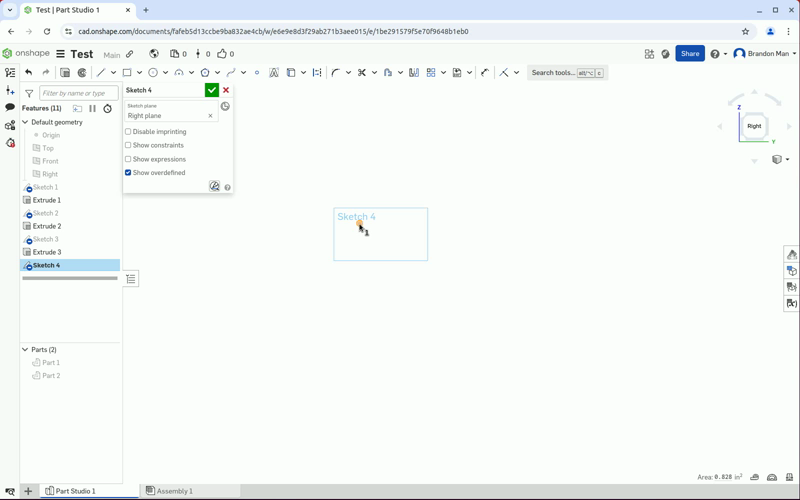
mouse_move(73, 352)
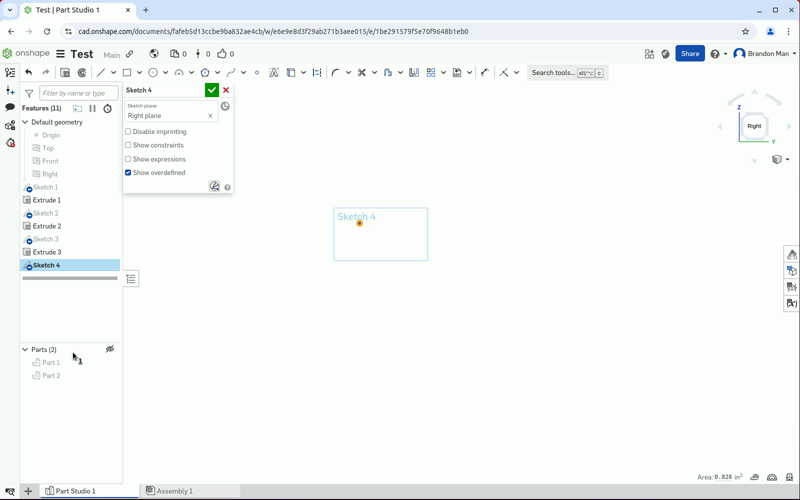
key(shift+y)
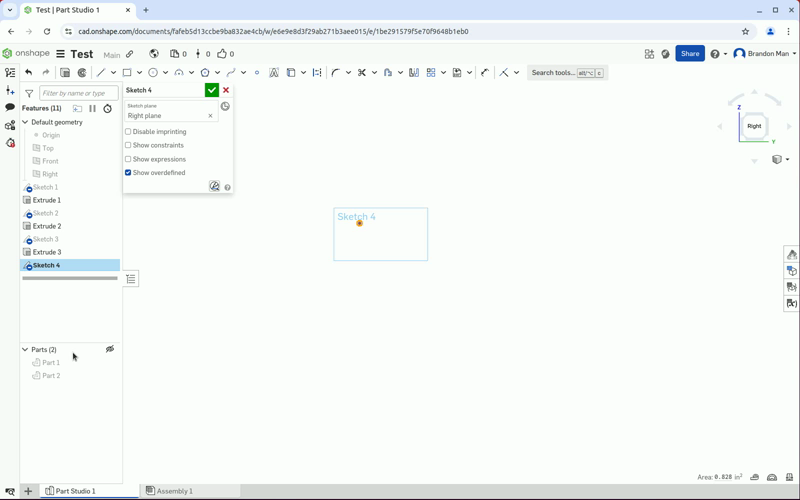
key(shift+e)
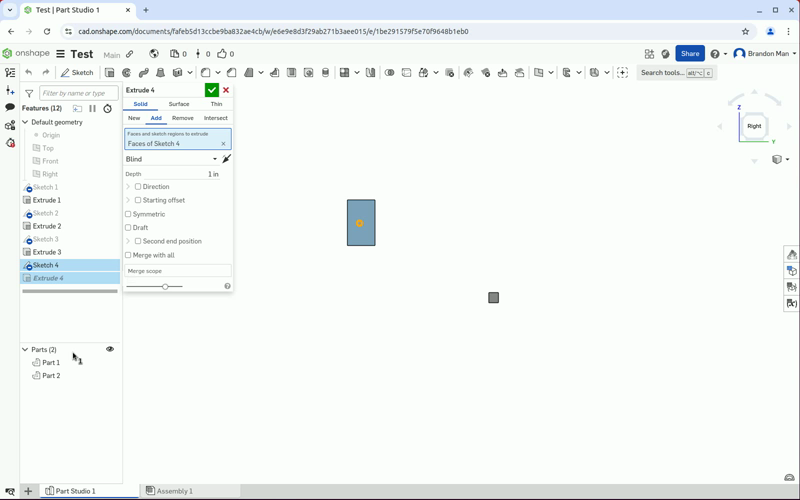
mouse_move(143, 106)
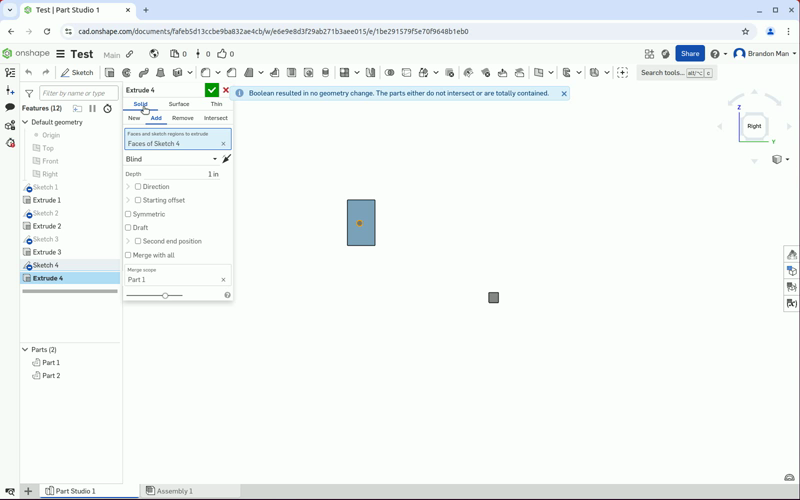
click(143, 106)
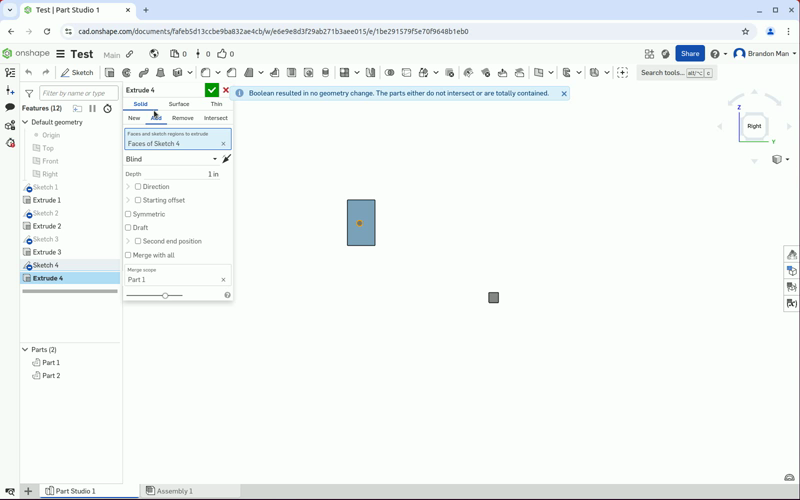
mouse_move(186, 120)
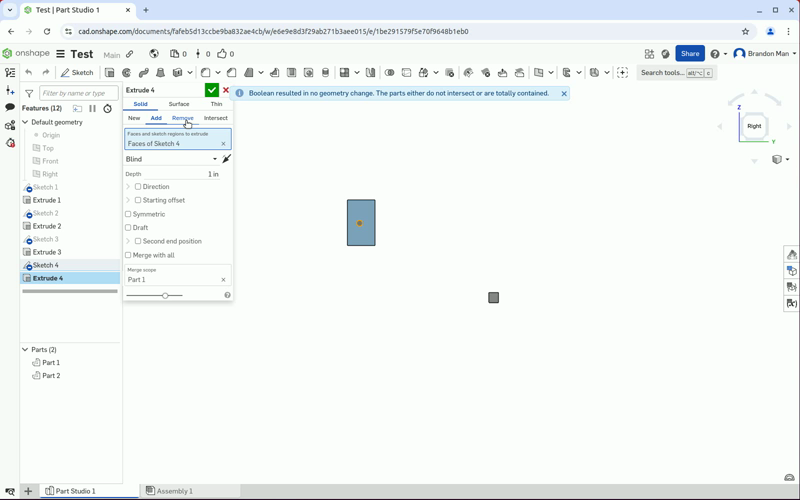
click(186, 120)
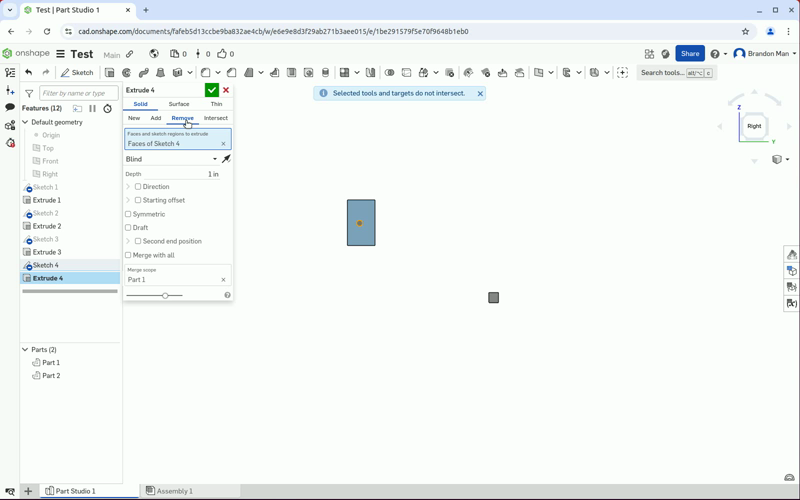
key(tab, 4)
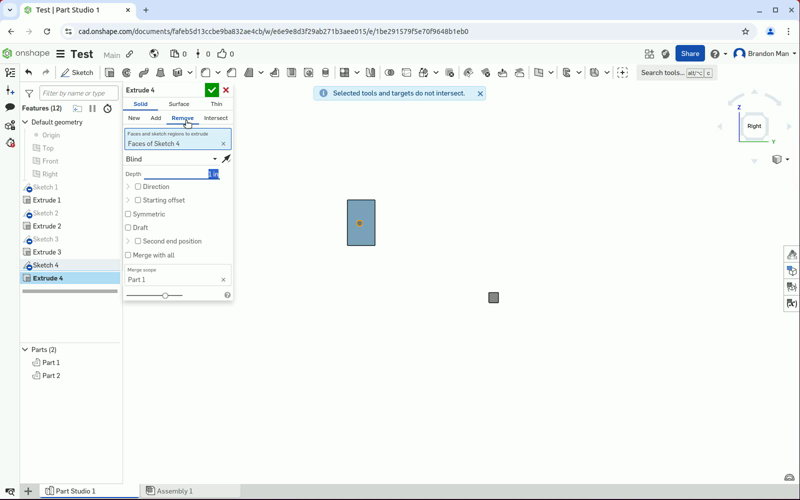
text(1.685)
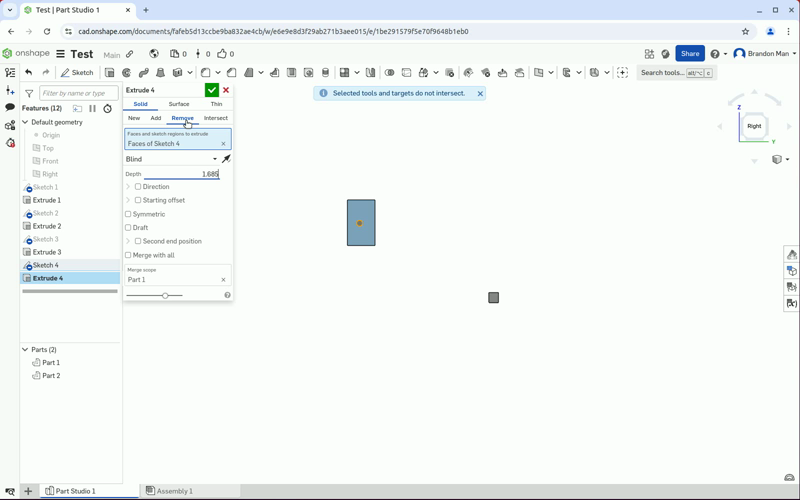
key(tab, 6)
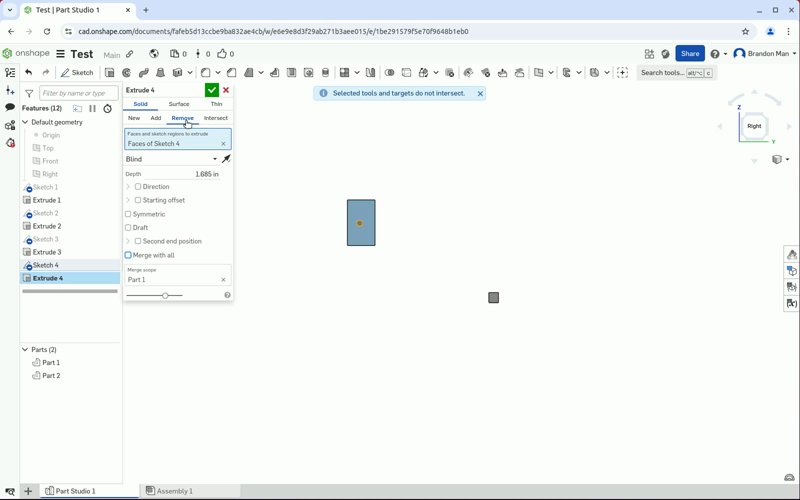
key(space)
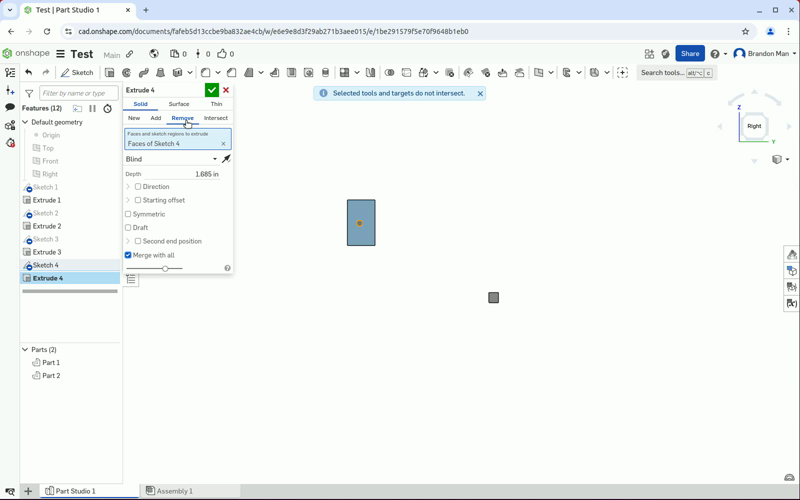
key(enter)
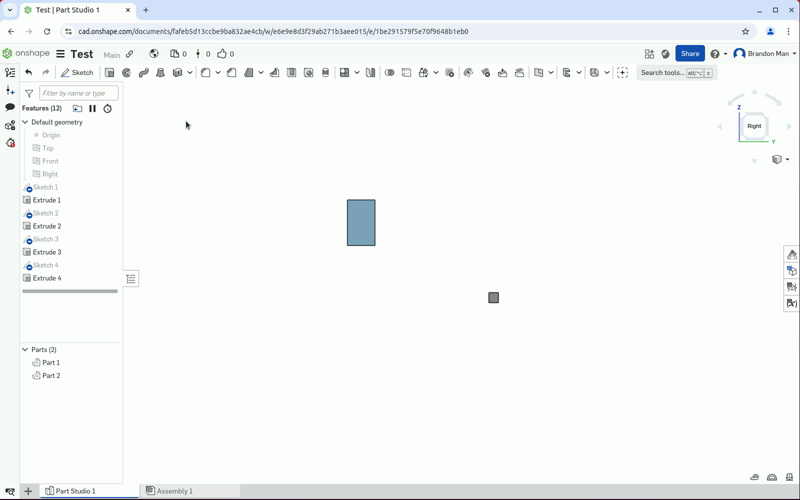
key(shift+h)
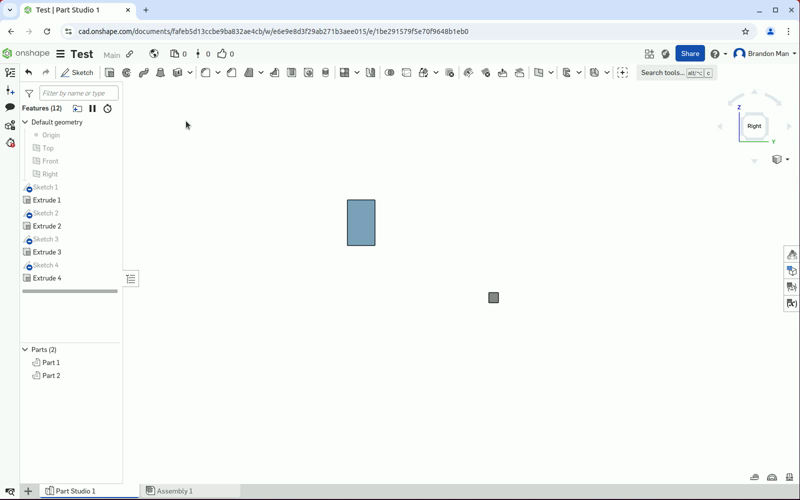
key(shift+h)
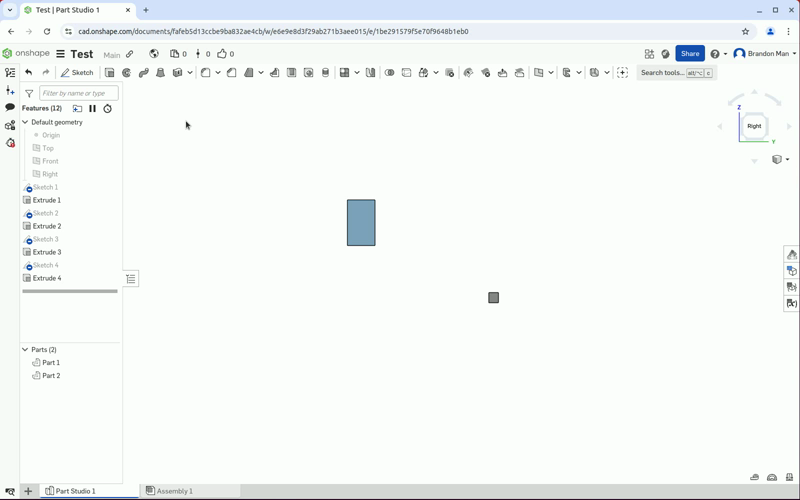
mouse_move(73, 189)
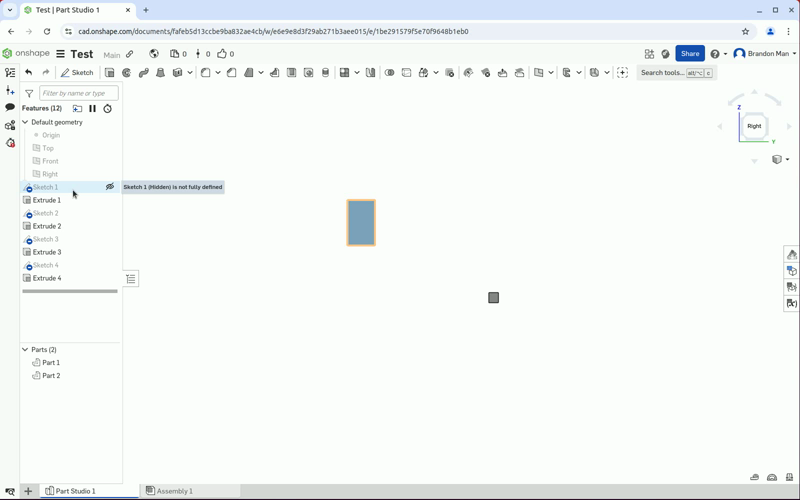
click(73, 189)
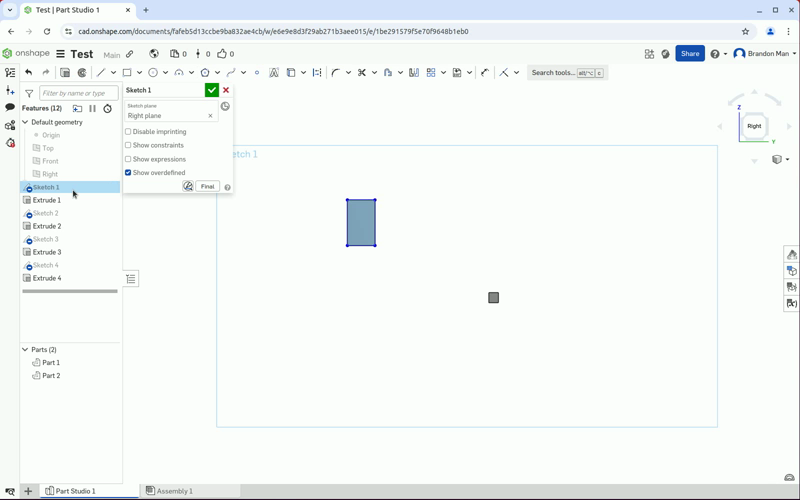
mouse_move(229, 92)
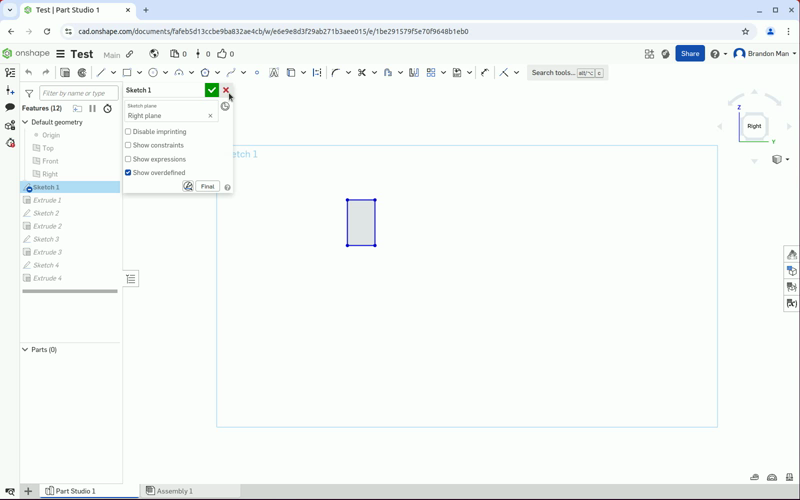
click(229, 92)
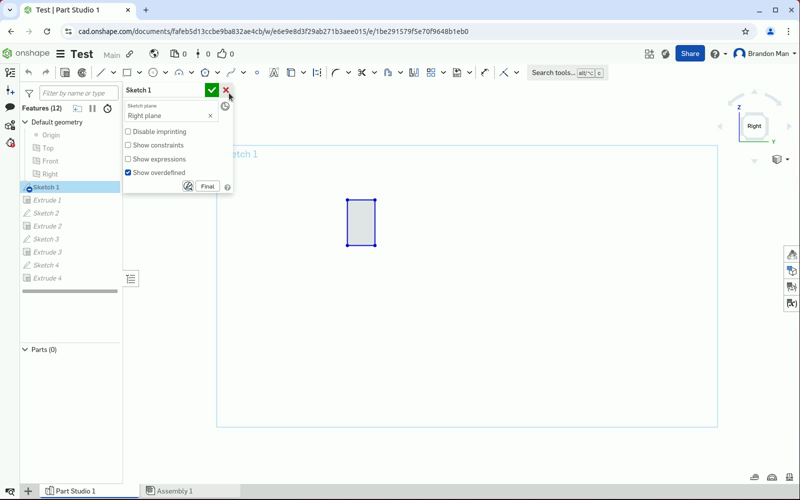
key(shift+s)
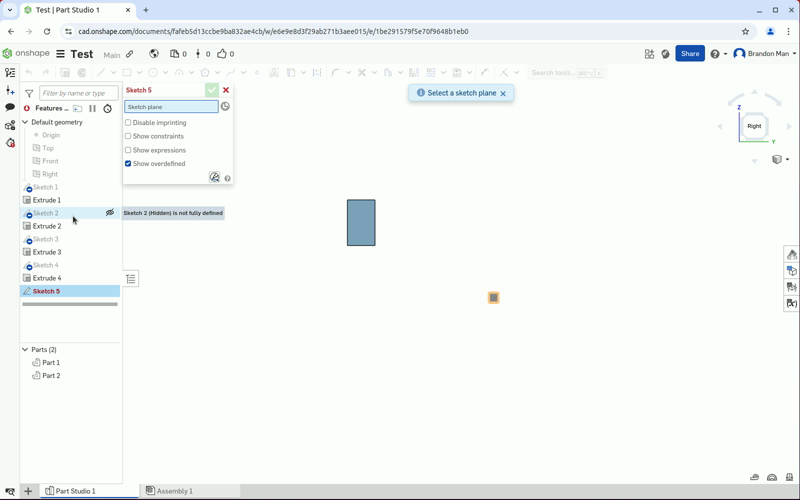
scroll(3)
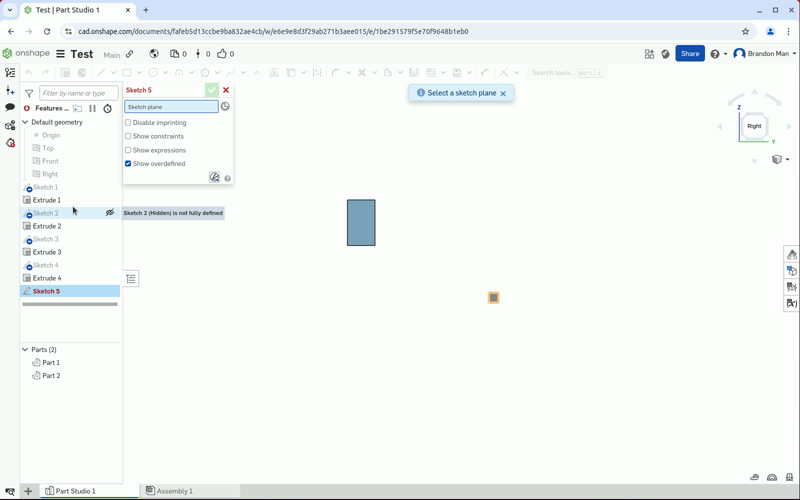
mouse_move(73, 176)
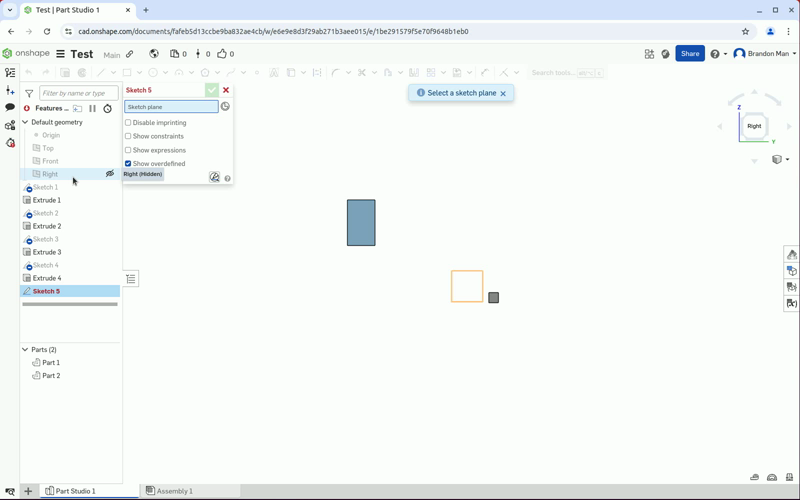
click(73, 176)
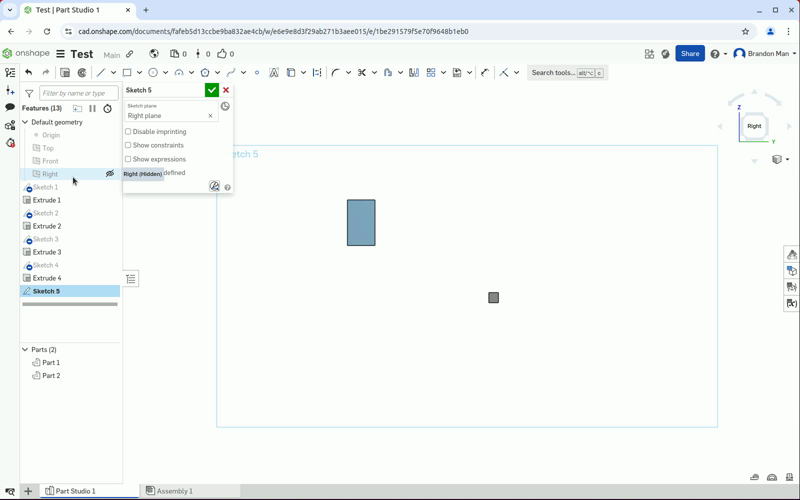
mouse_move(73, 352)
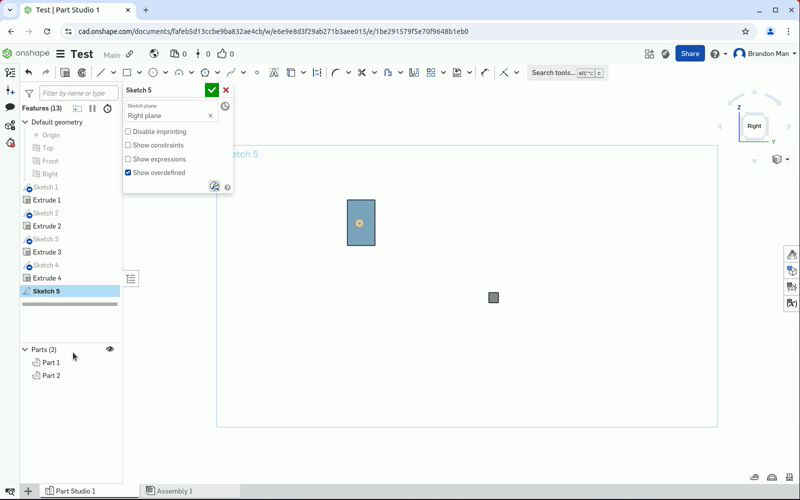
key(y)
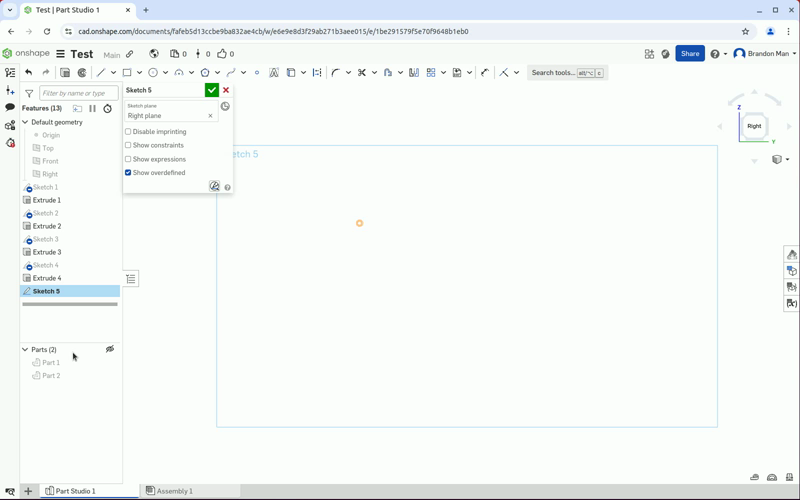
key(c)
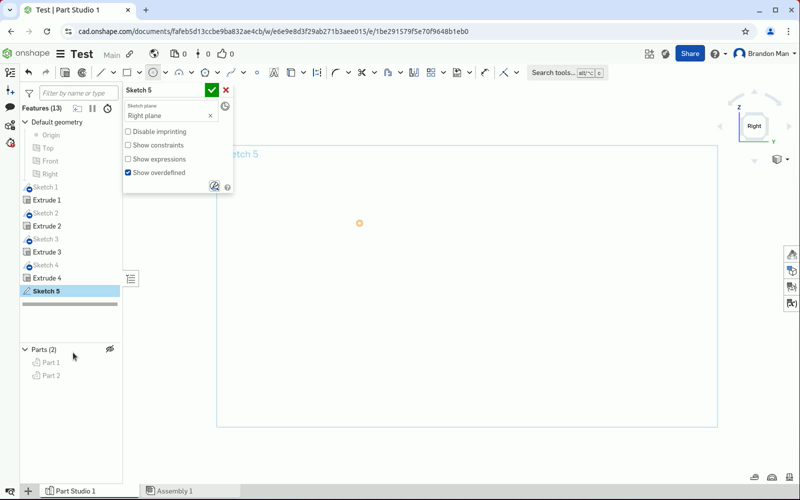
key_down(shift)
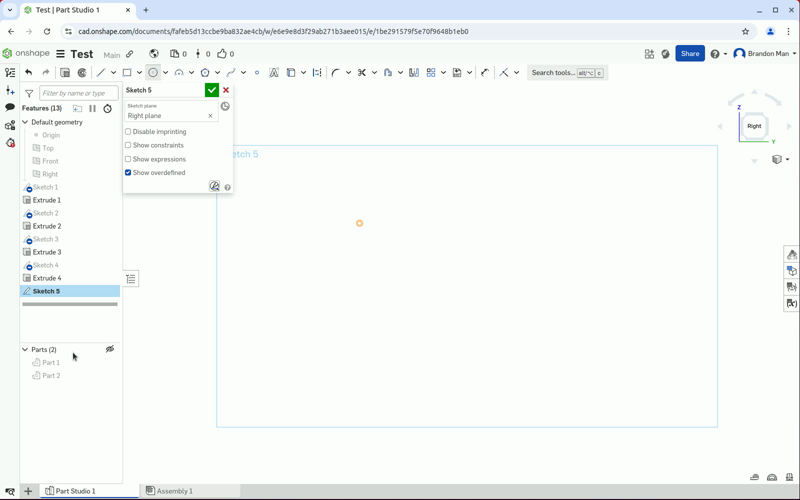
mouse_move(368, 236)
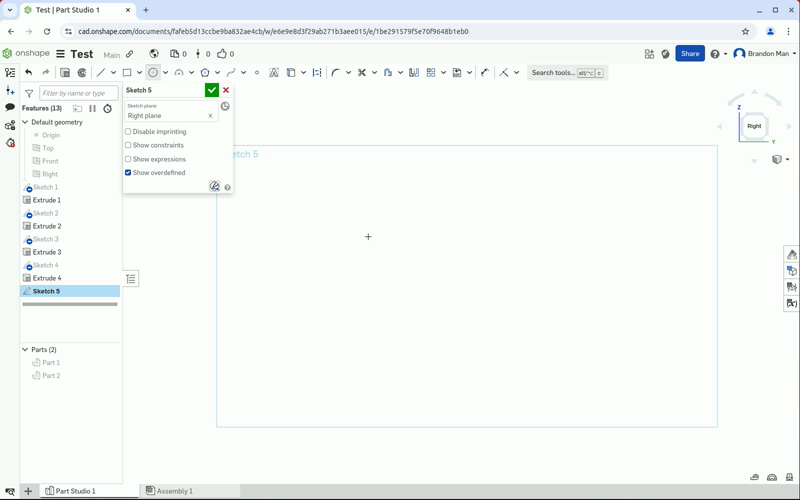
click(368, 236)
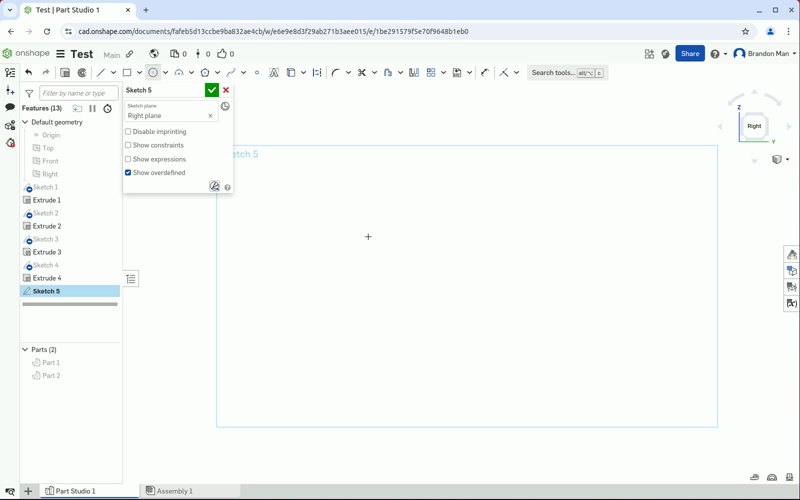
key_up(shift)
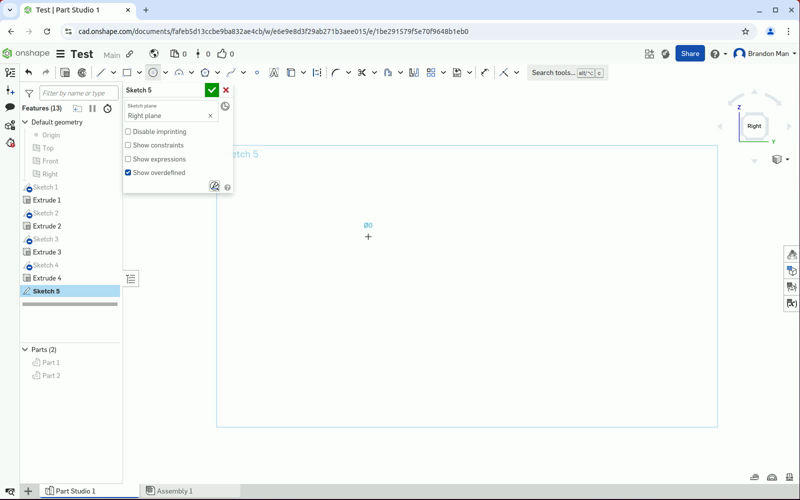
mouse_move(370, 236)
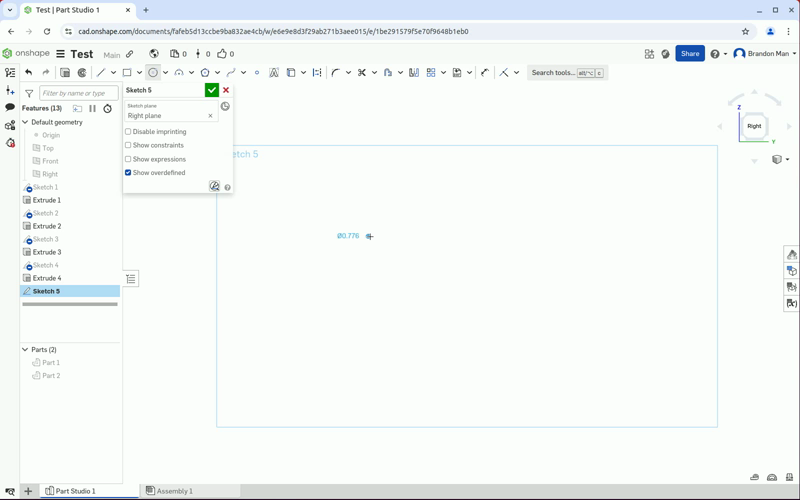
scroll(6)
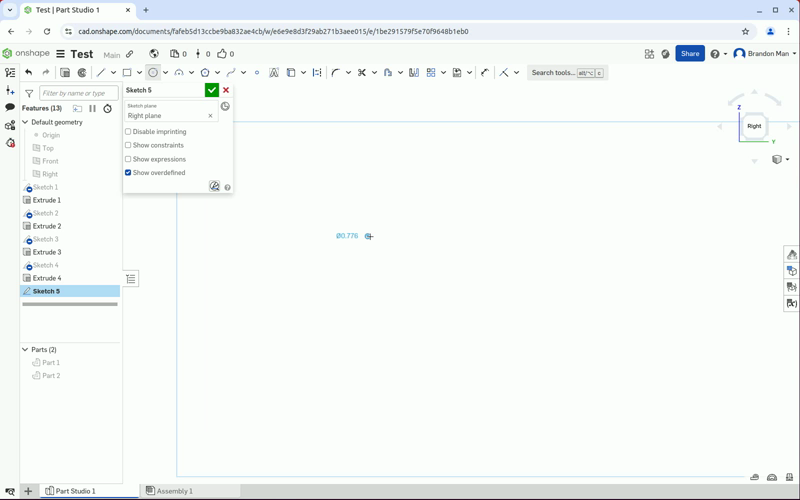
scroll(6)
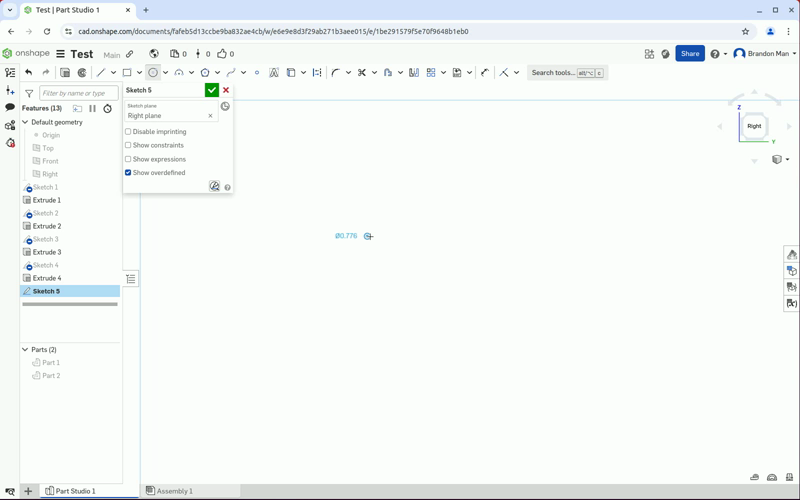
scroll(6)
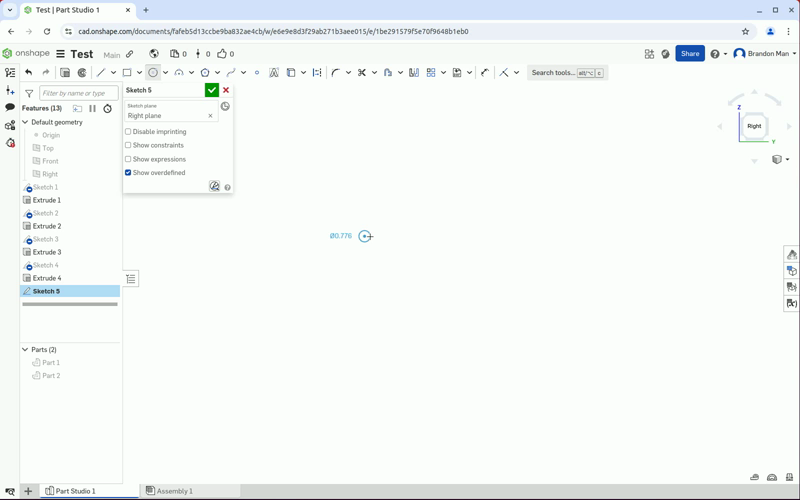
scroll(6)
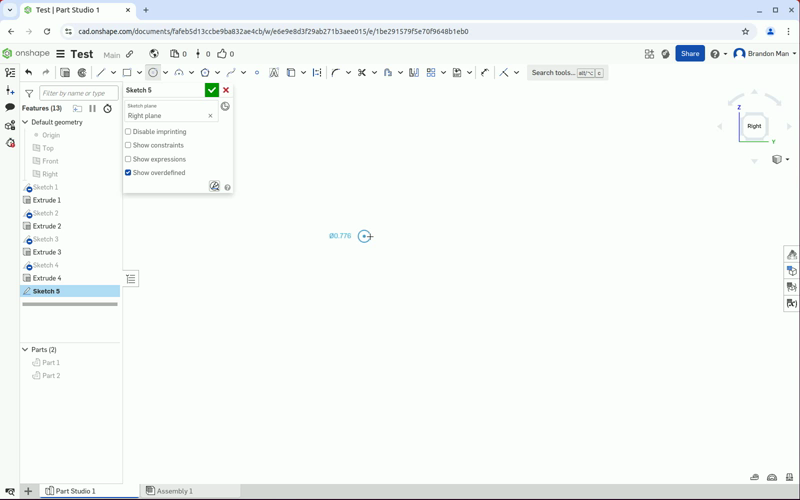
scroll(6)
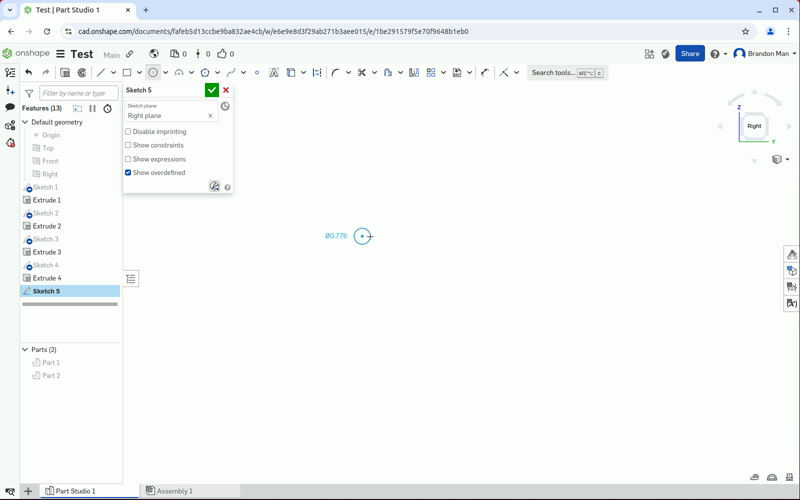
scroll(6)
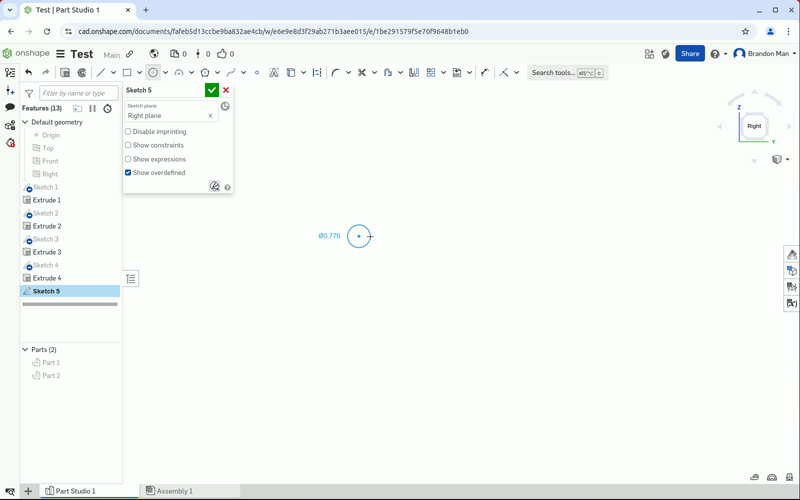
scroll(6)
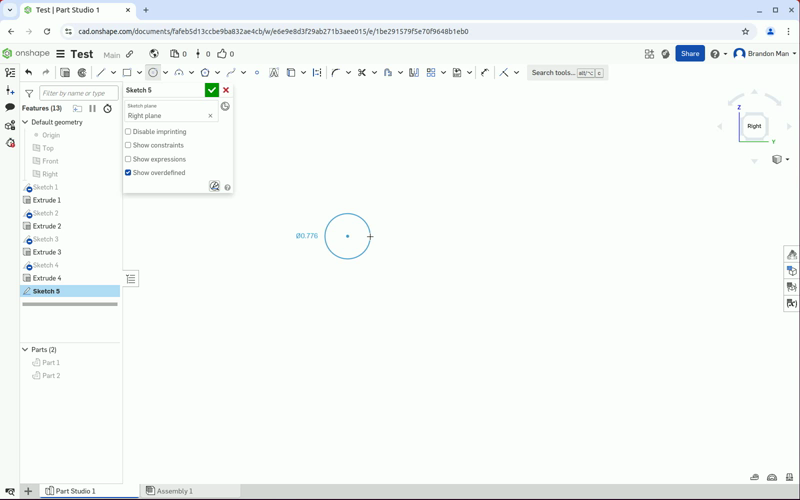
click(370, 236)
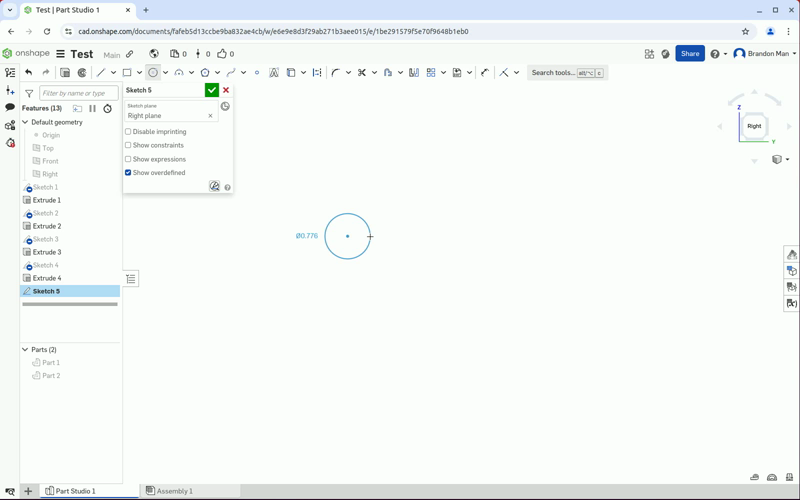
scroll(-6)
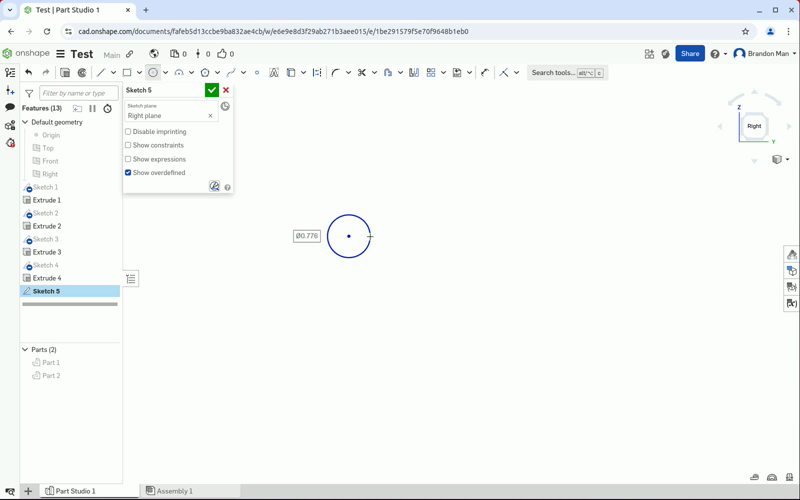
scroll(-6)
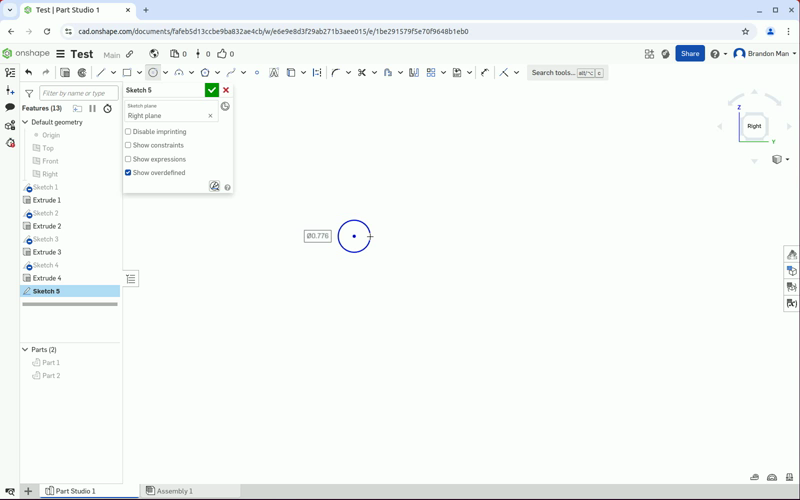
scroll(-6)
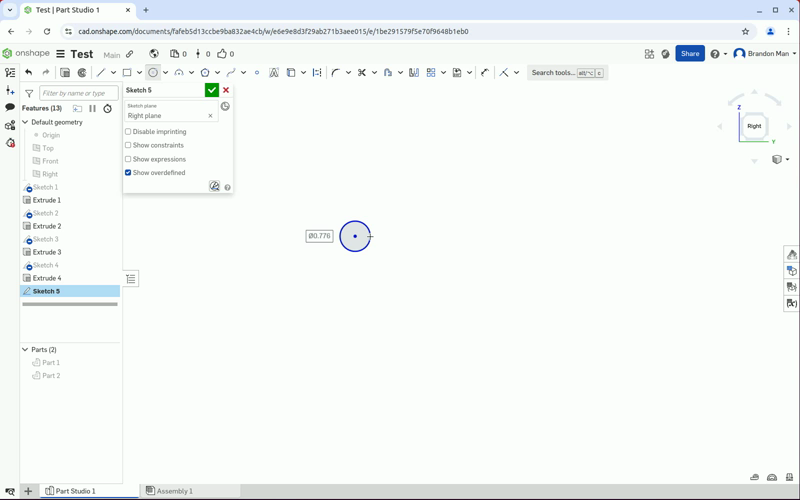
scroll(-6)
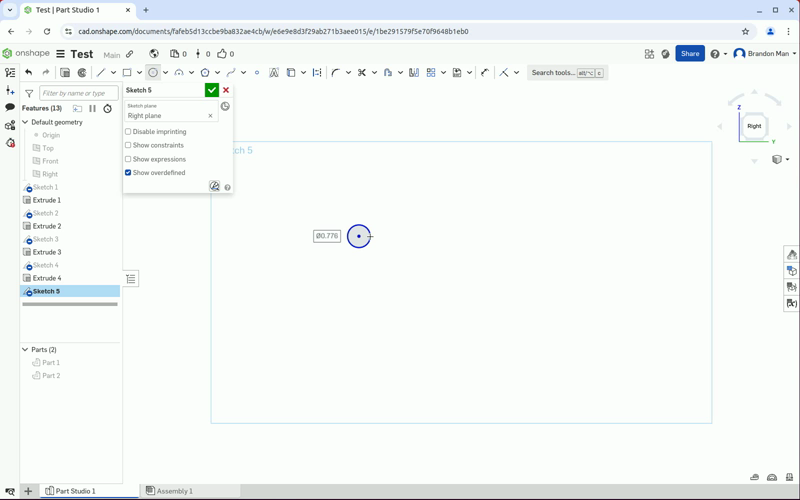
scroll(-6)
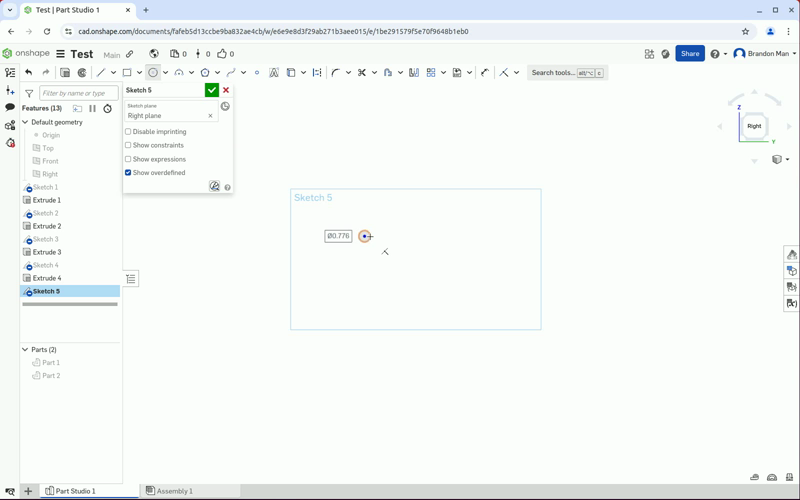
scroll(-6)
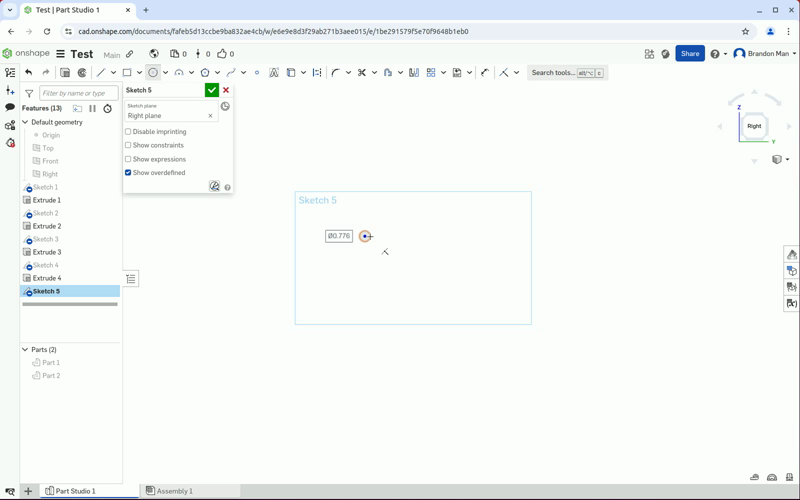
scroll(-6)
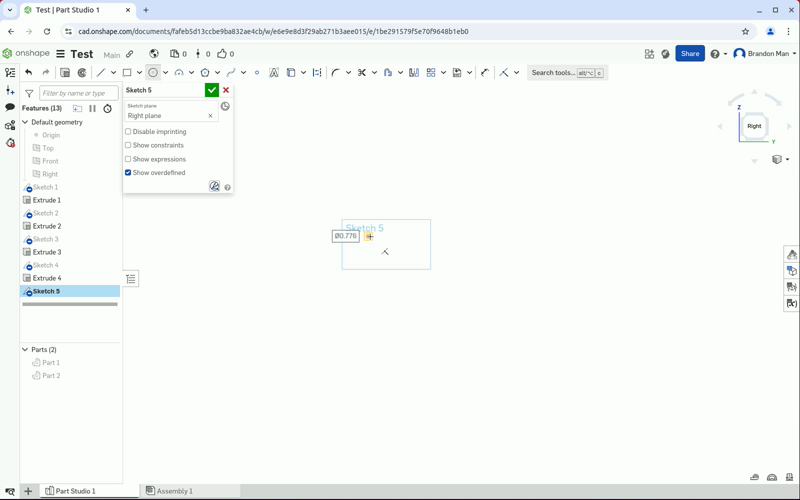
key(esc)
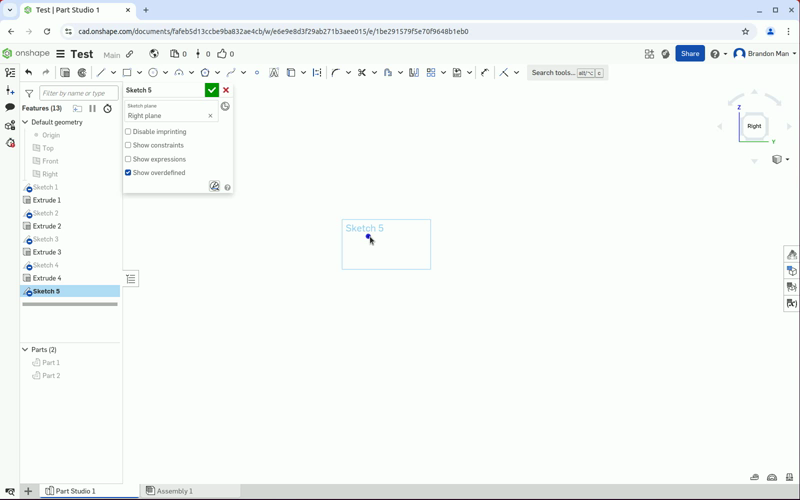
mouse_move(369, 236)
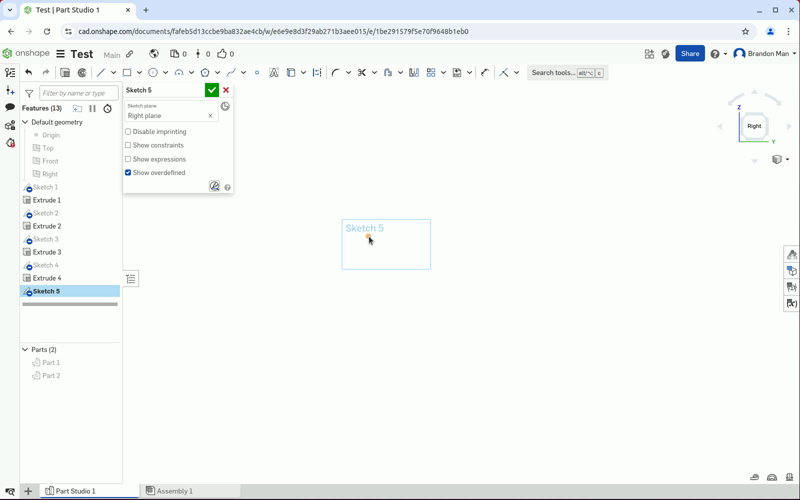
scroll(6)
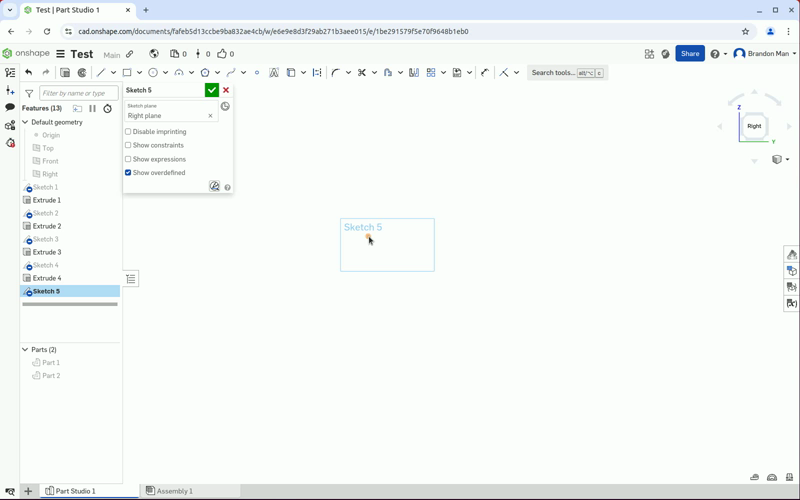
scroll(6)
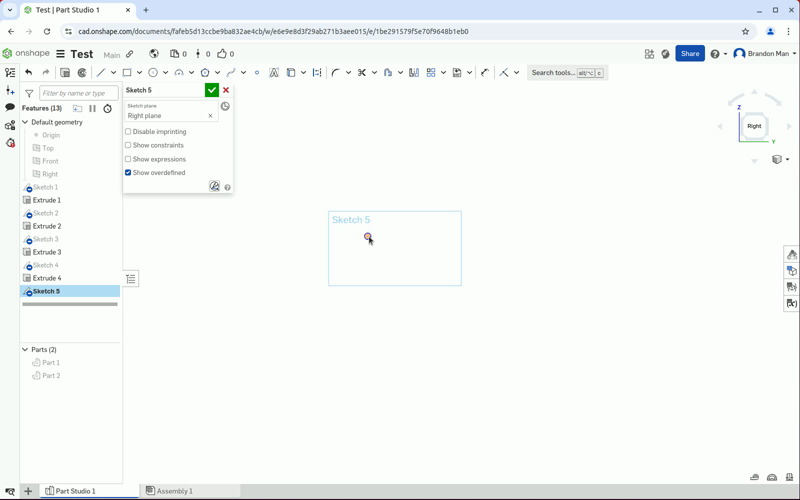
scroll(6)
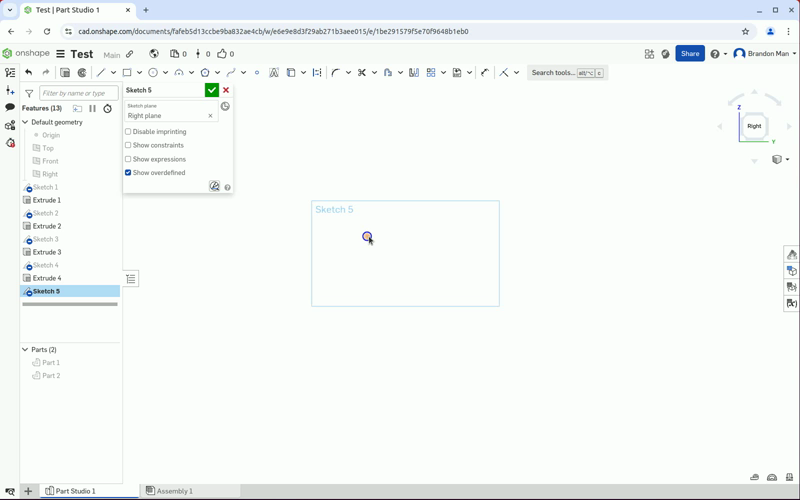
scroll(6)
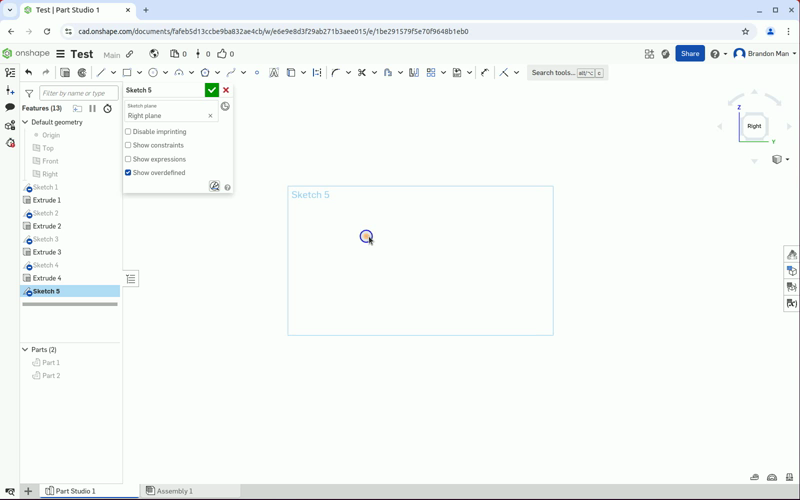
scroll(6)
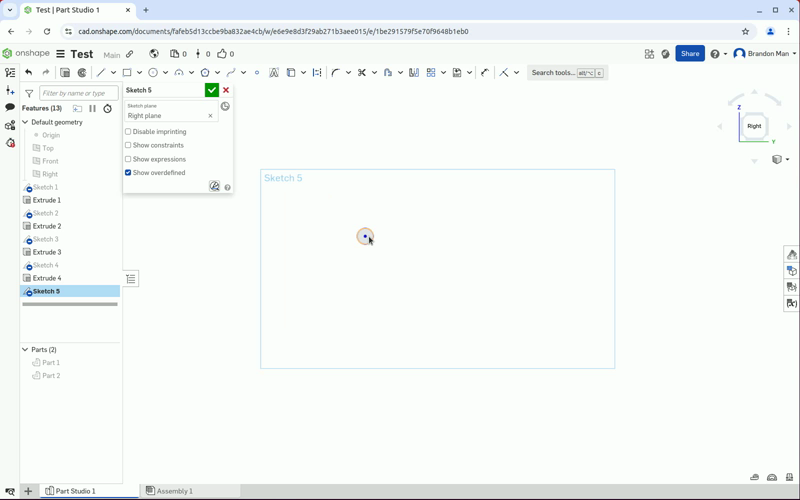
scroll(6)
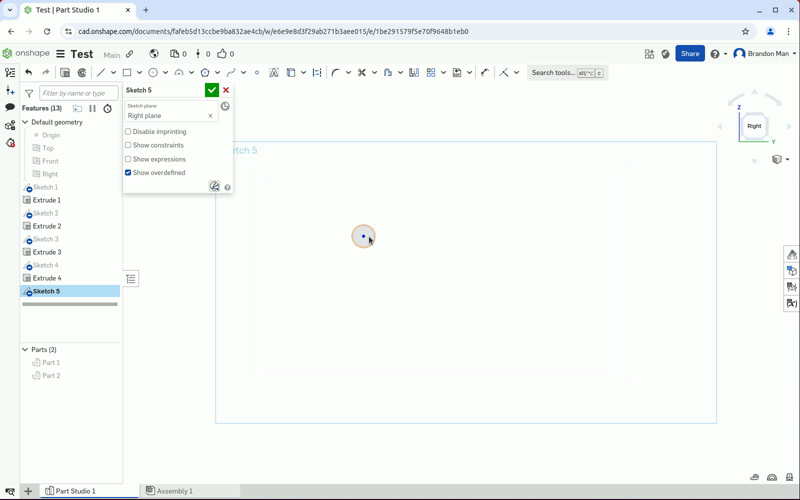
scroll(6)
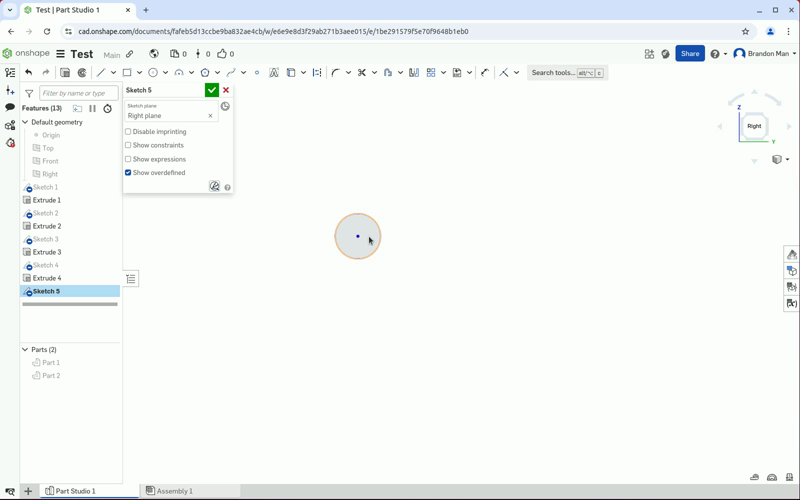
click(369, 236)
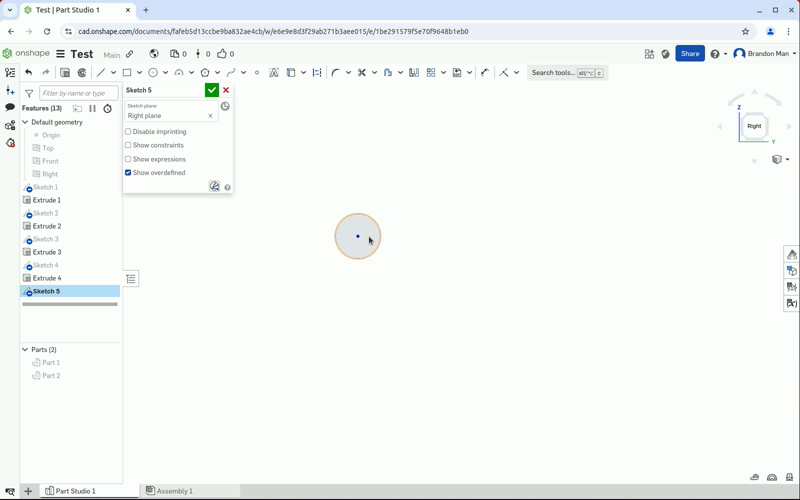
scroll(-6)
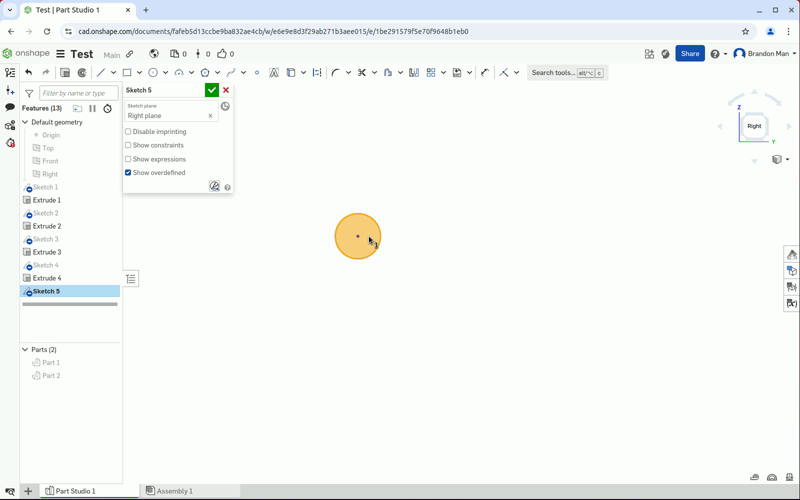
scroll(-6)
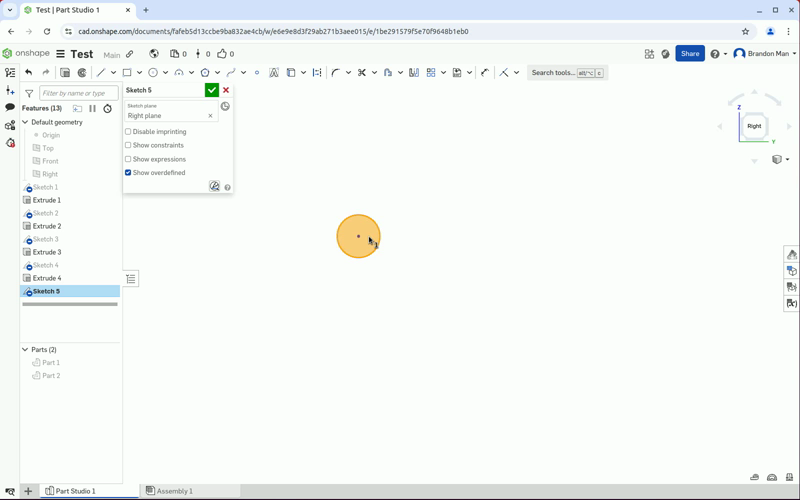
scroll(-6)
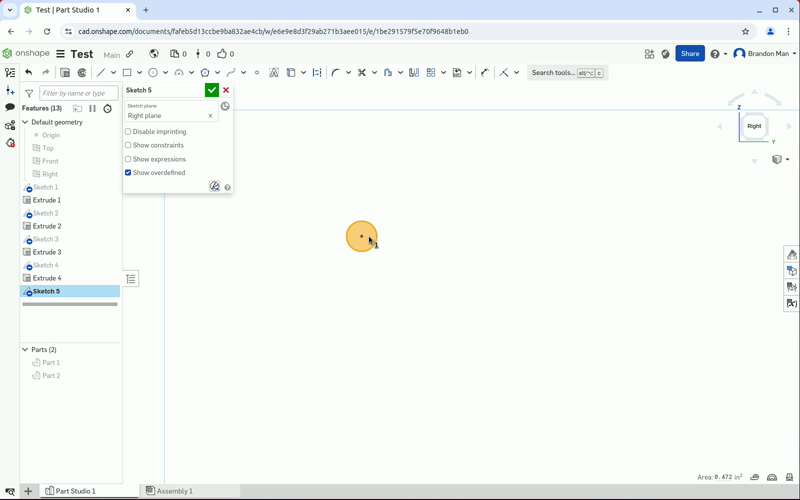
scroll(-6)
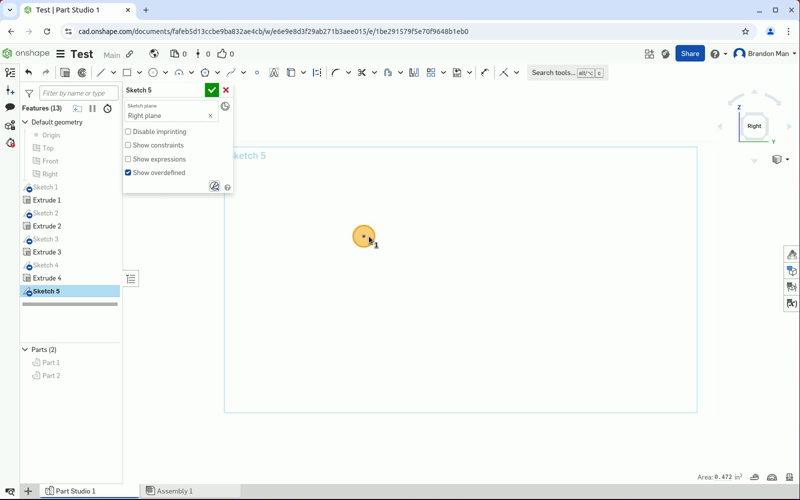
scroll(-6)
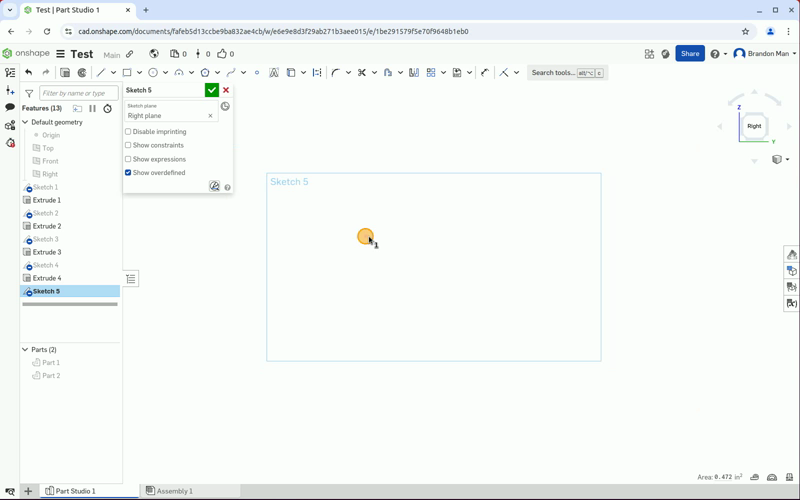
scroll(-6)
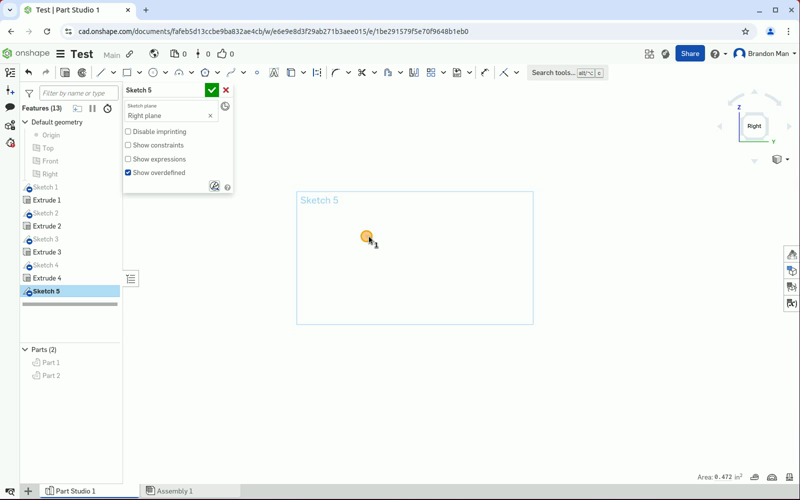
scroll(-6)
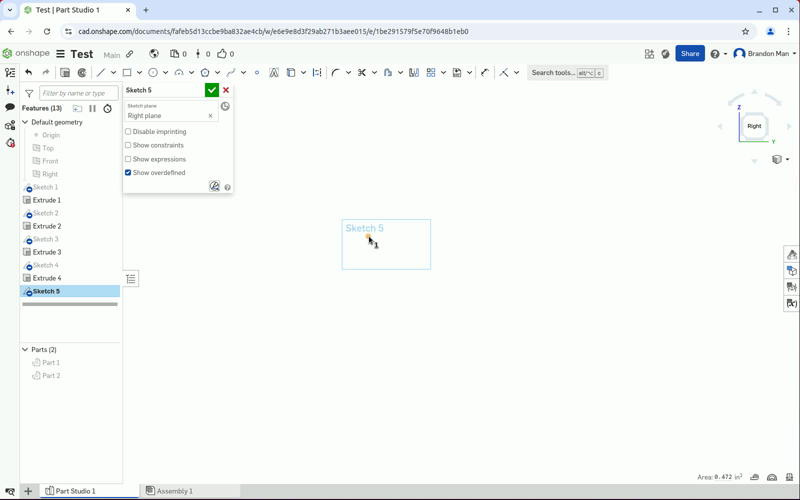
mouse_move(73, 352)
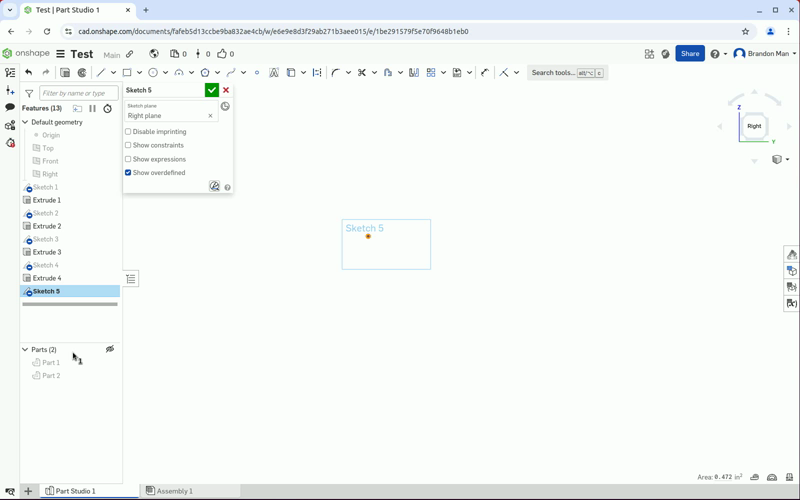
key(shift+y)
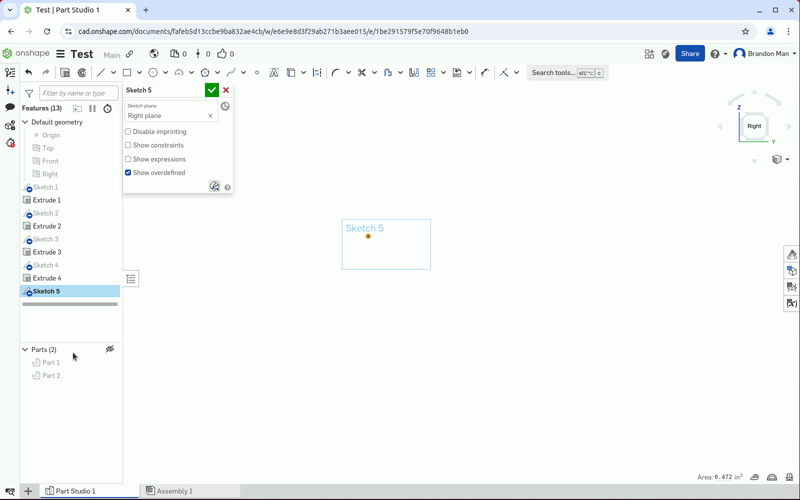
key(shift+e)
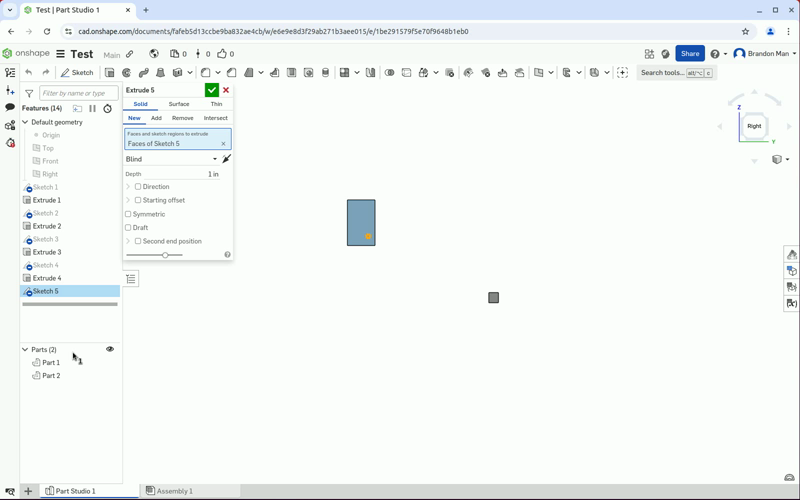
mouse_move(143, 106)
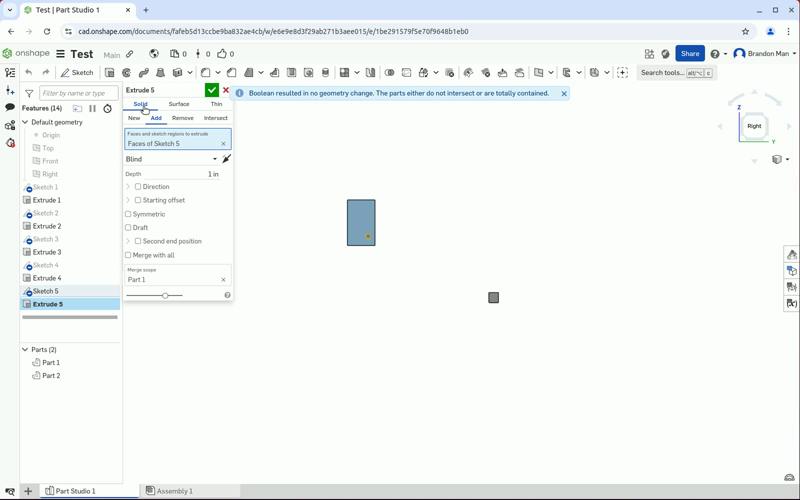
click(143, 106)
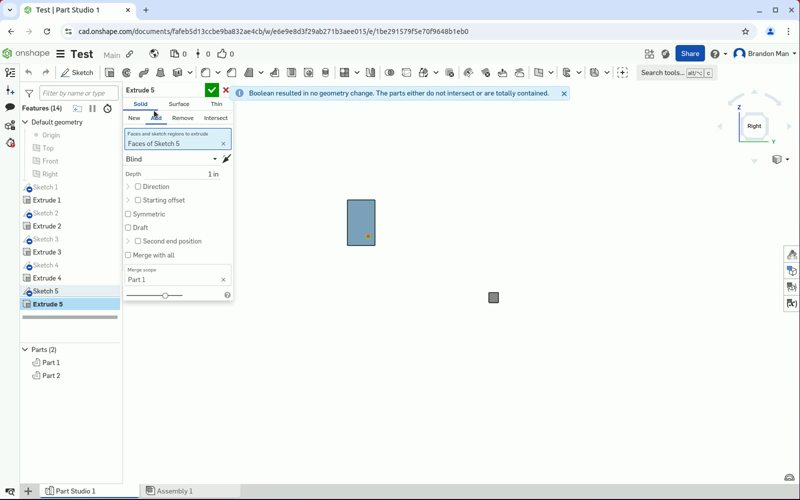
mouse_move(186, 120)
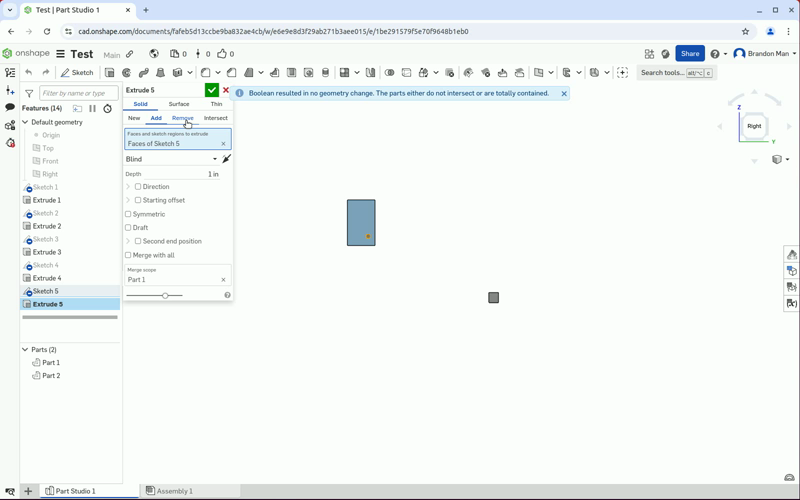
click(186, 120)
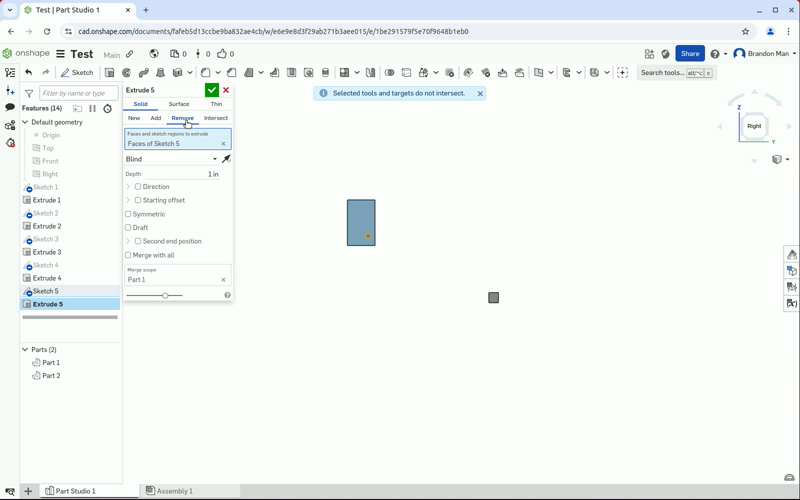
key(tab, 4)
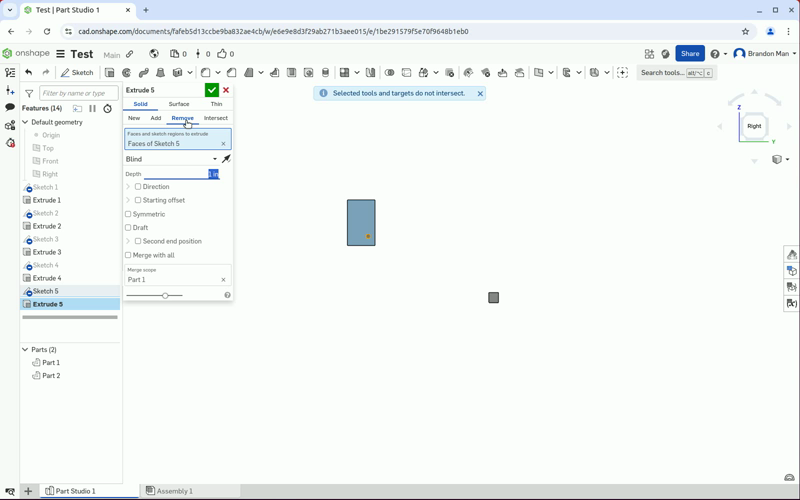
text(1.685)
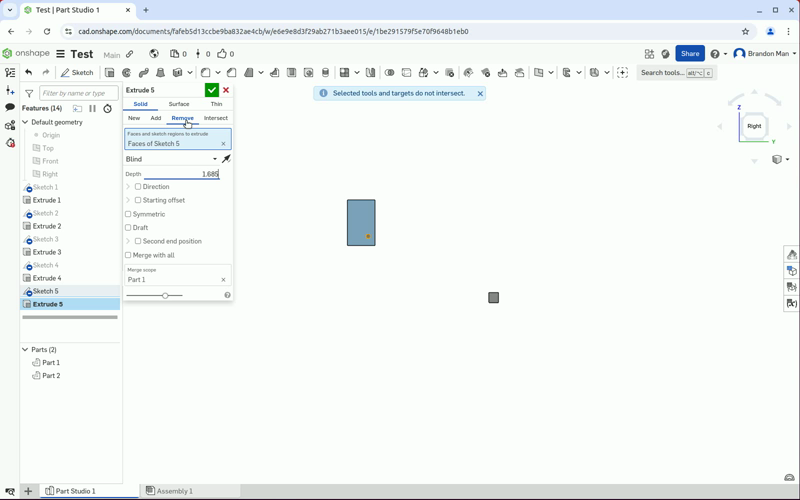
key(tab, 6)
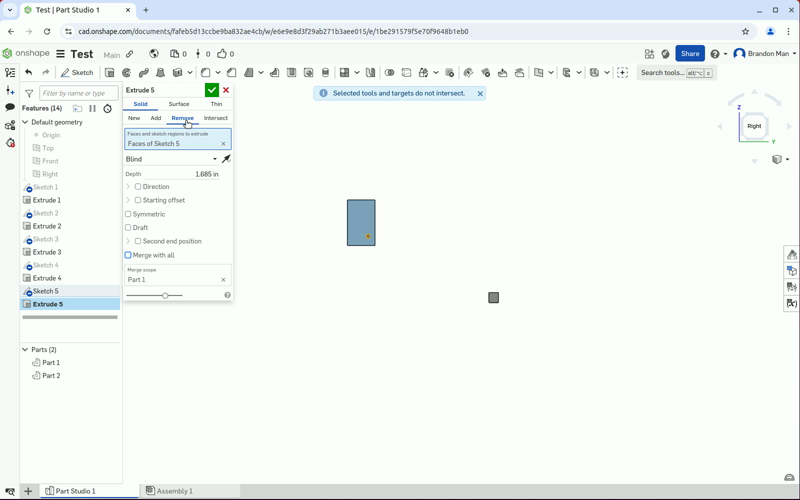
key(space)
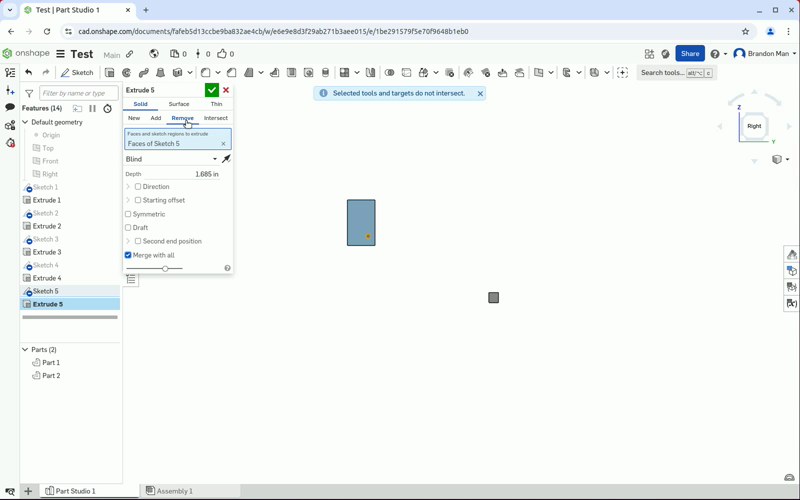
key(enter)
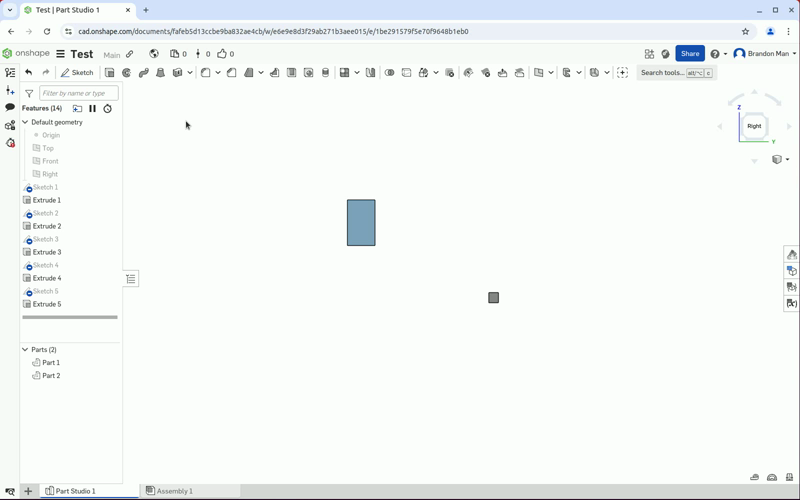
key(shift+h)
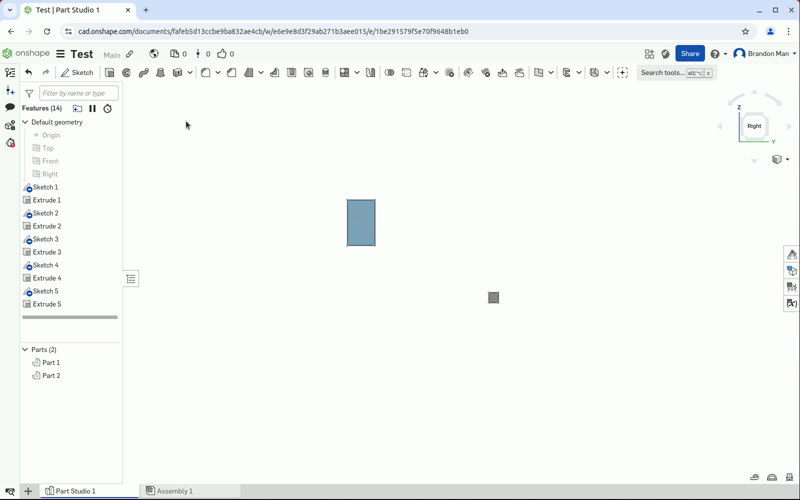
key(shift+h)
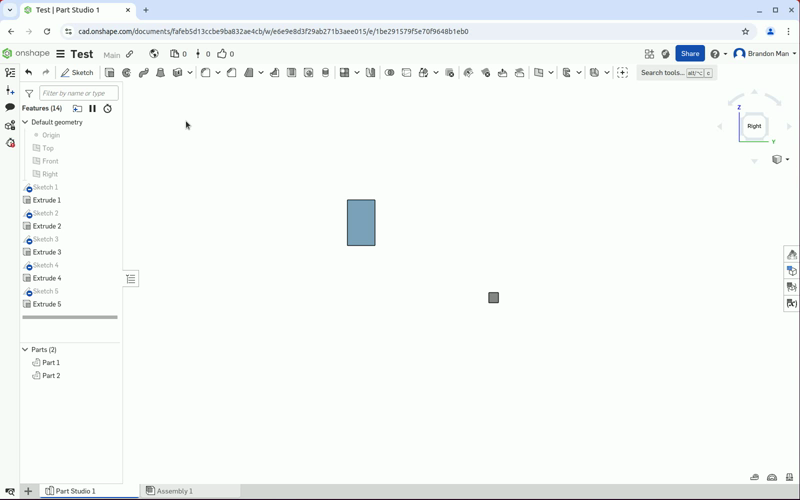
mouse_move(73, 189)
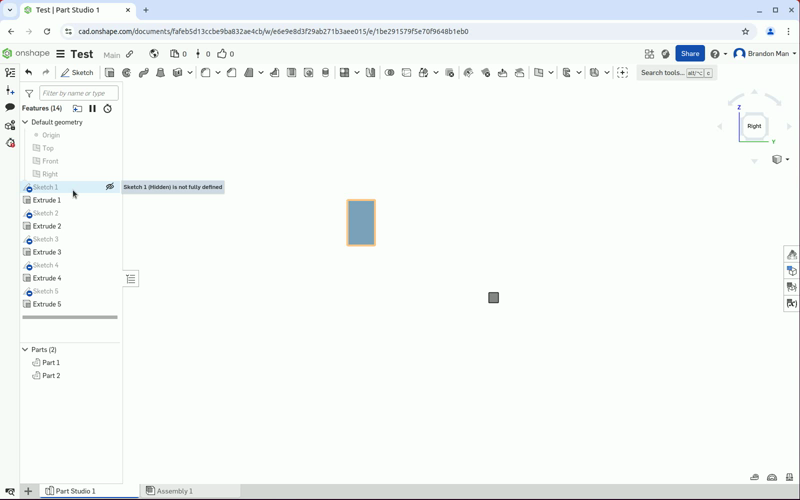
click(73, 189)
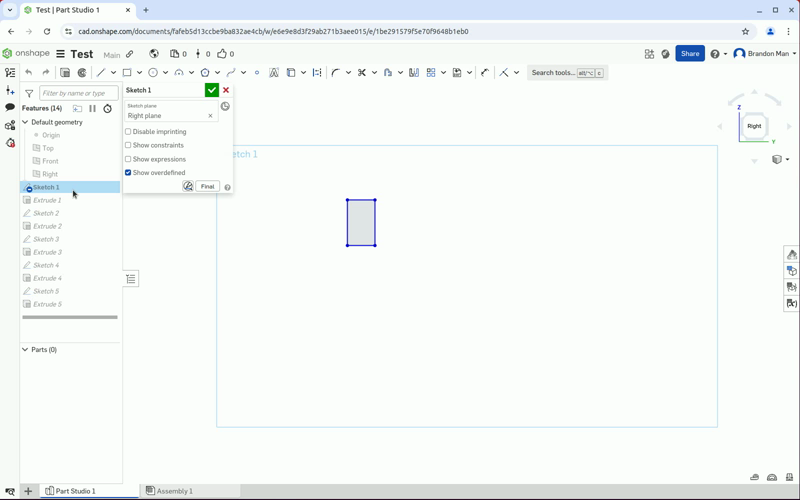
mouse_move(229, 92)
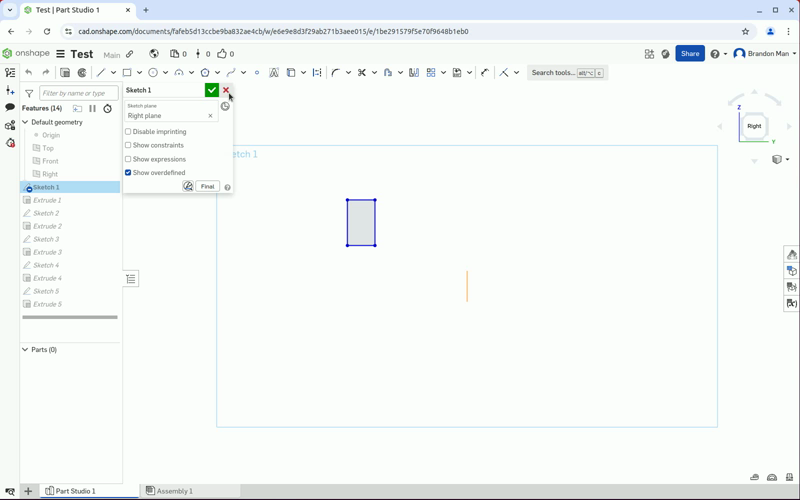
click(229, 92)
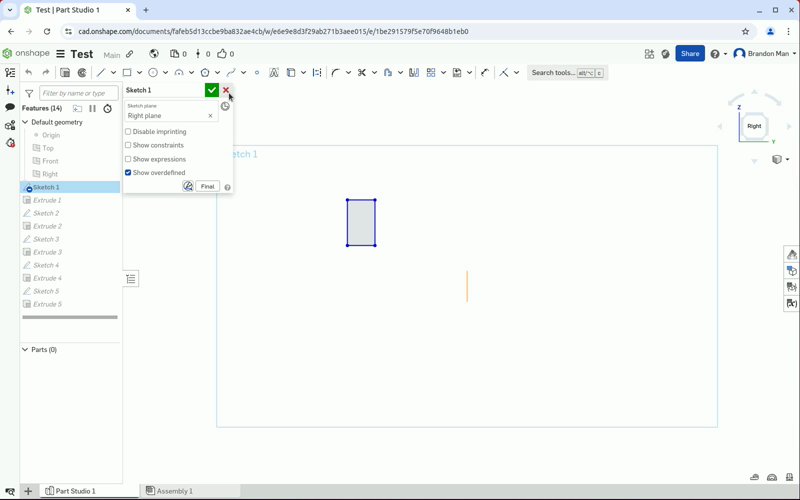
key(shift+s)
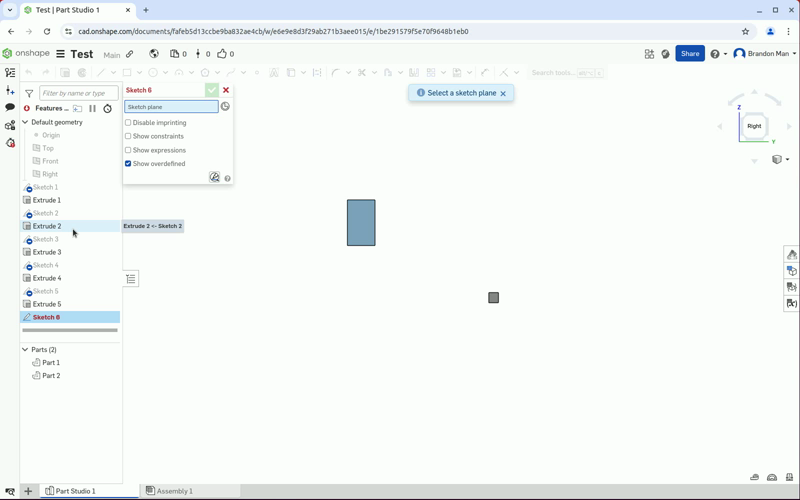
scroll(3)
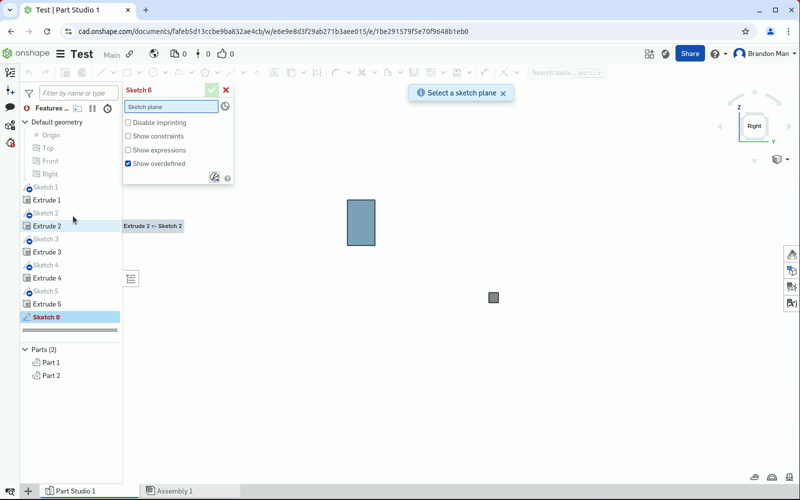
mouse_move(73, 176)
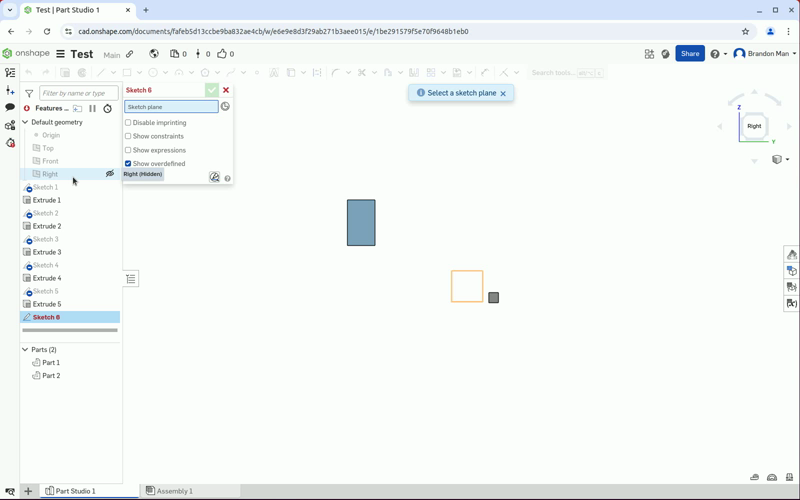
click(73, 176)
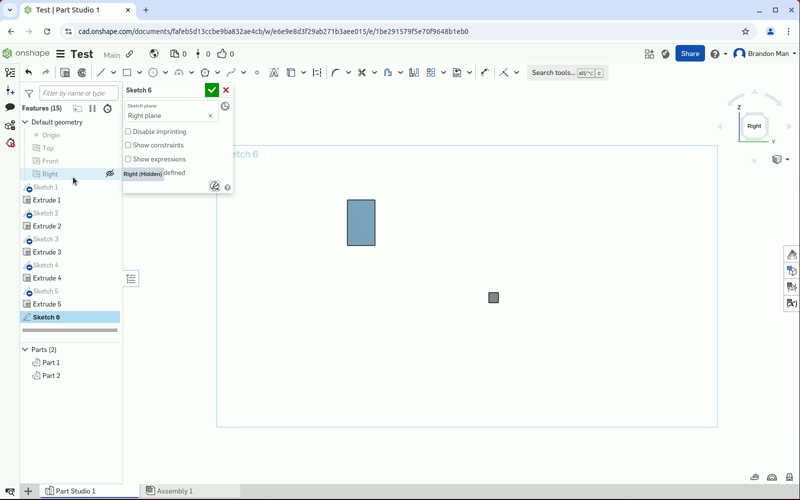
mouse_move(73, 352)
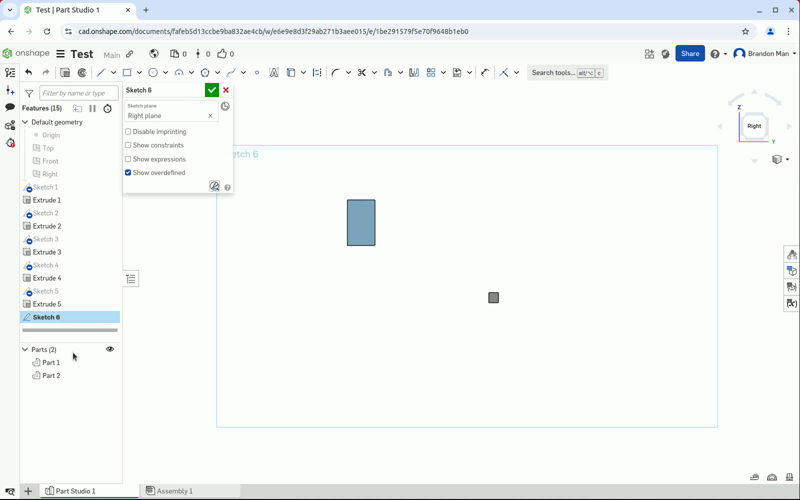
key(y)
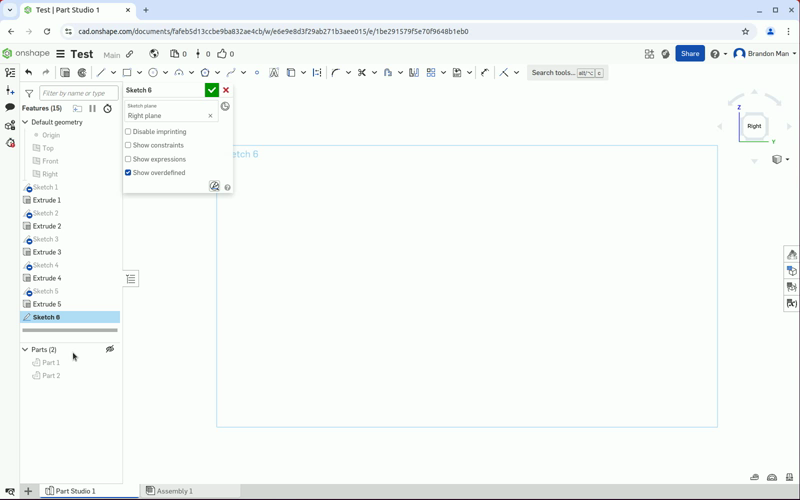
key(c)
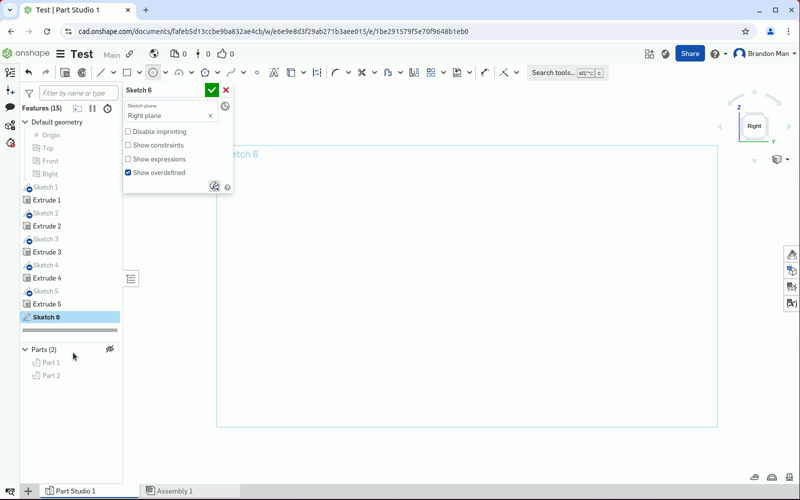
key_down(shift)
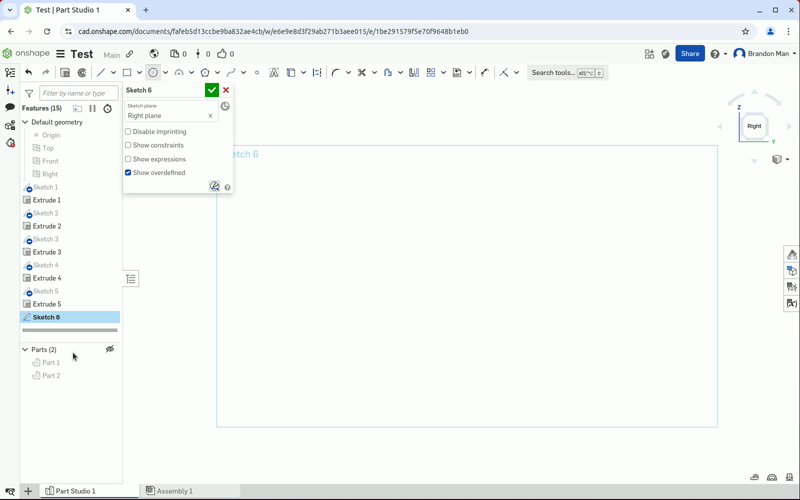
mouse_move(351, 237)
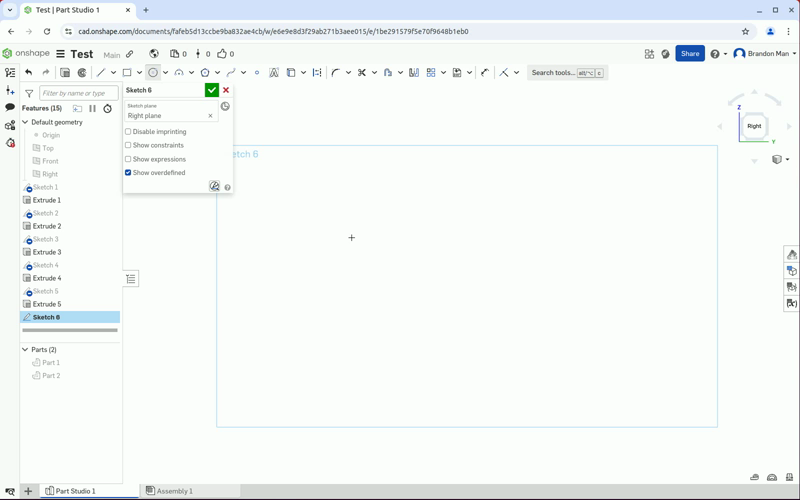
click(351, 237)
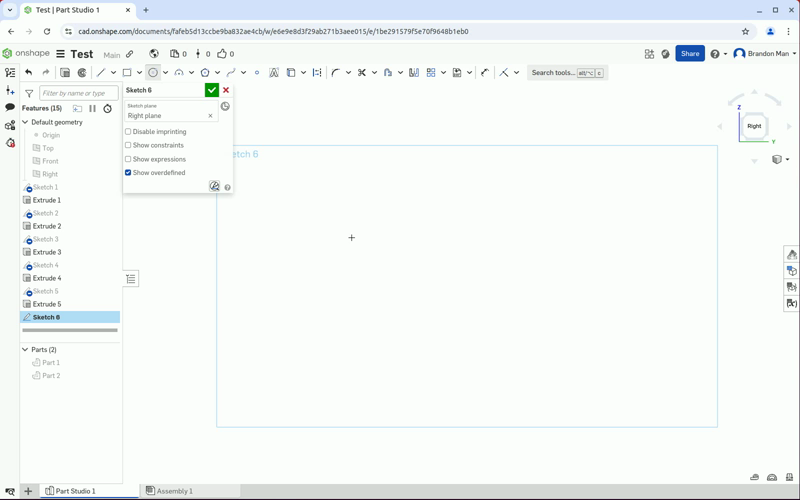
key_up(shift)
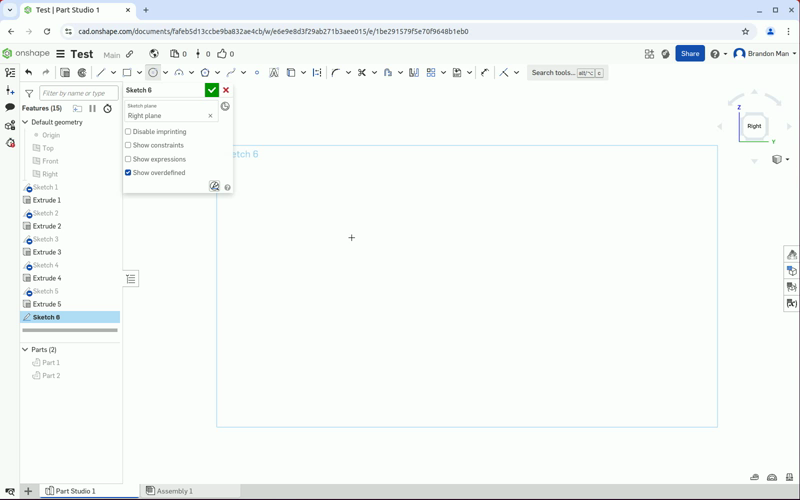
mouse_move(354, 237)
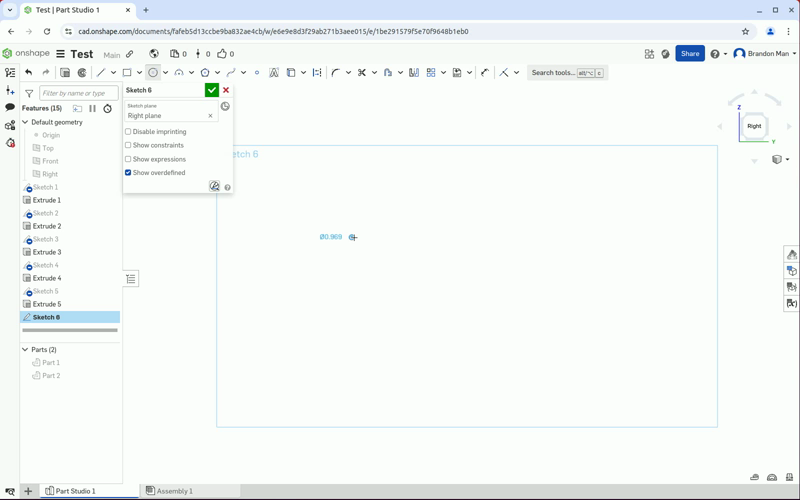
scroll(6)
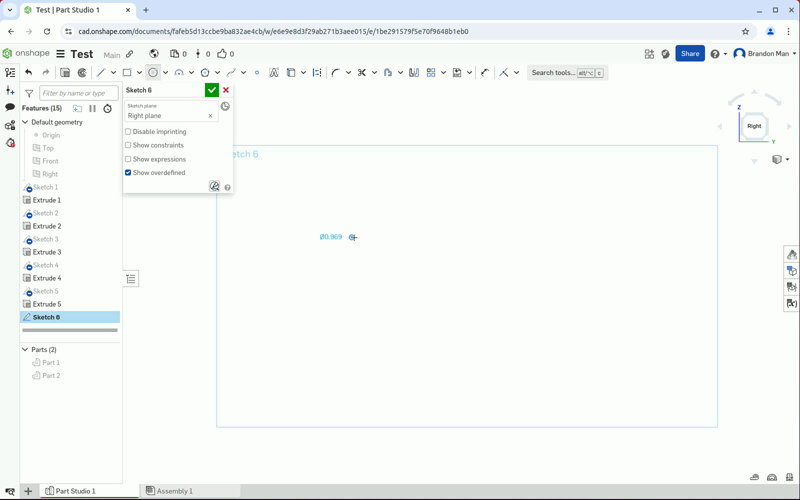
scroll(6)
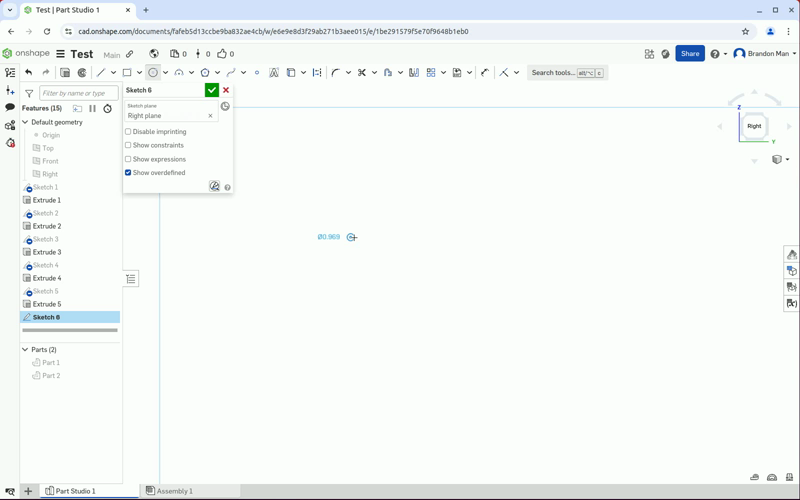
scroll(6)
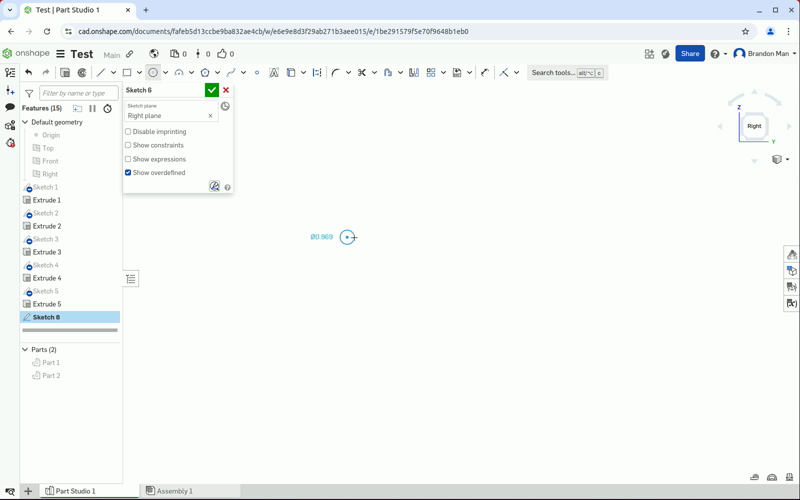
scroll(6)
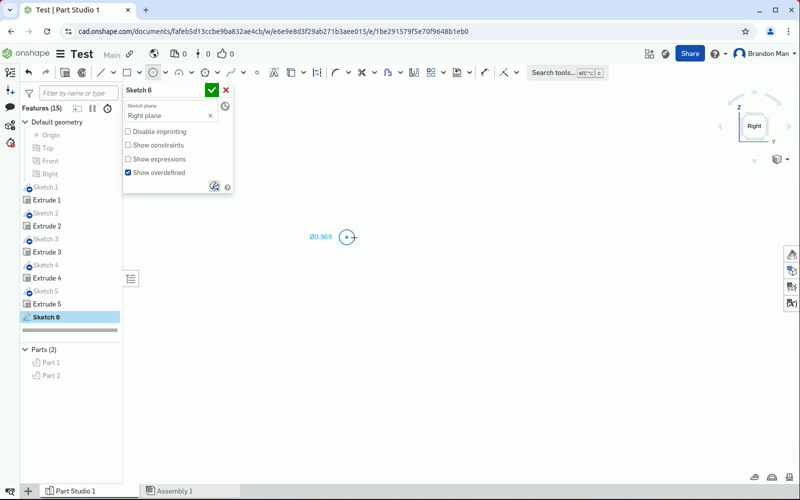
scroll(6)
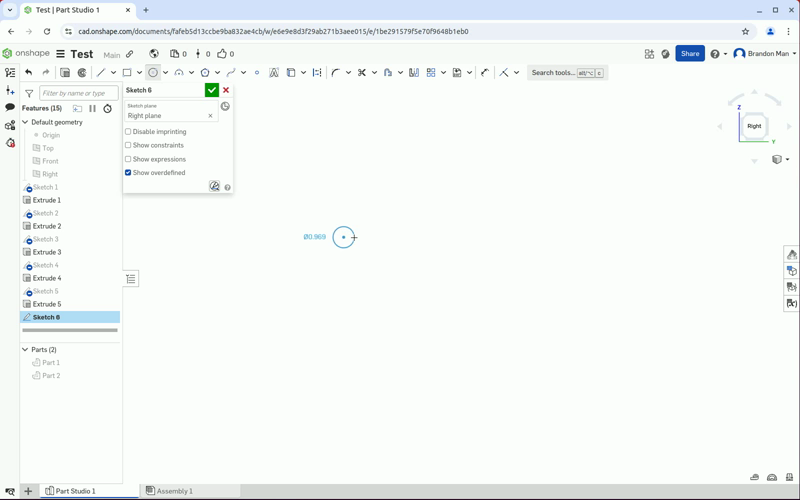
scroll(6)
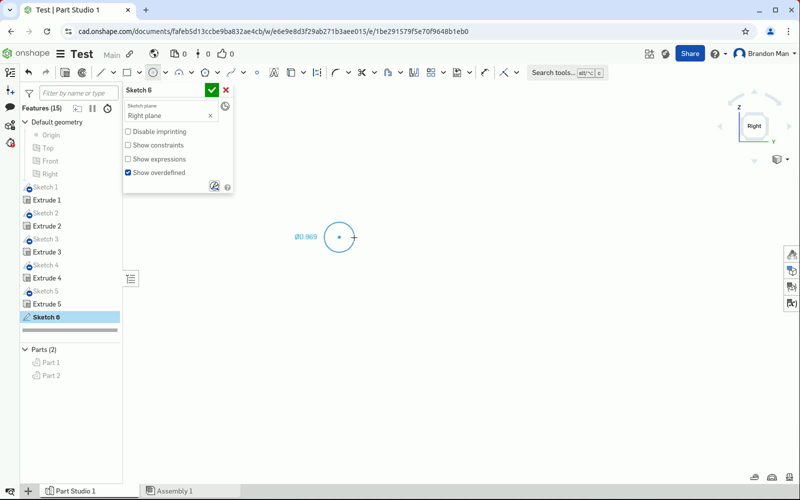
scroll(6)
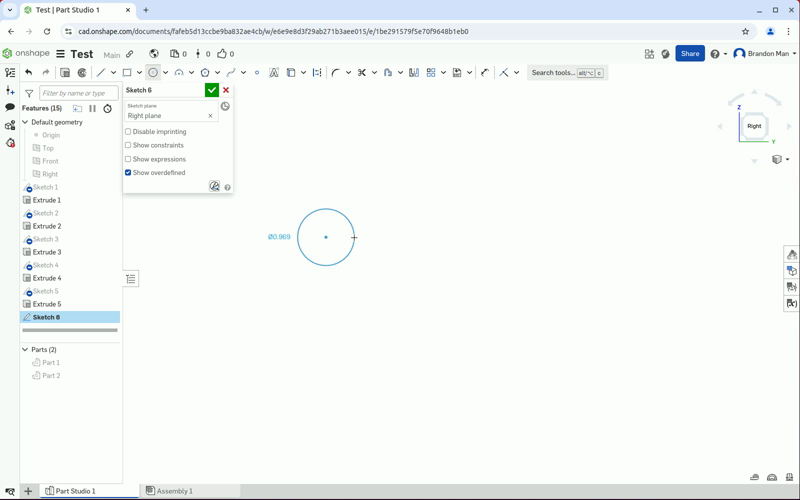
click(354, 237)
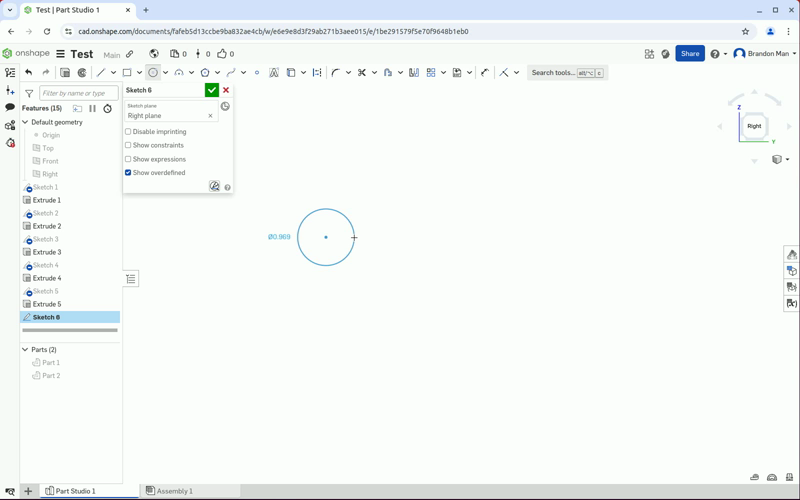
scroll(-6)
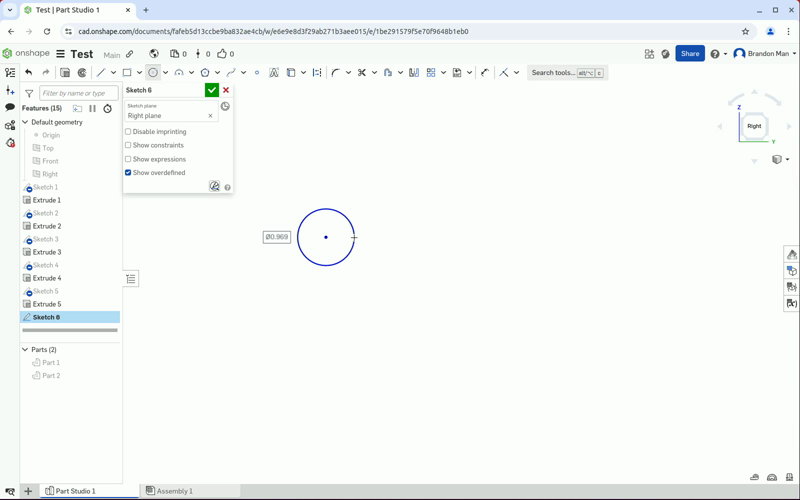
scroll(-6)
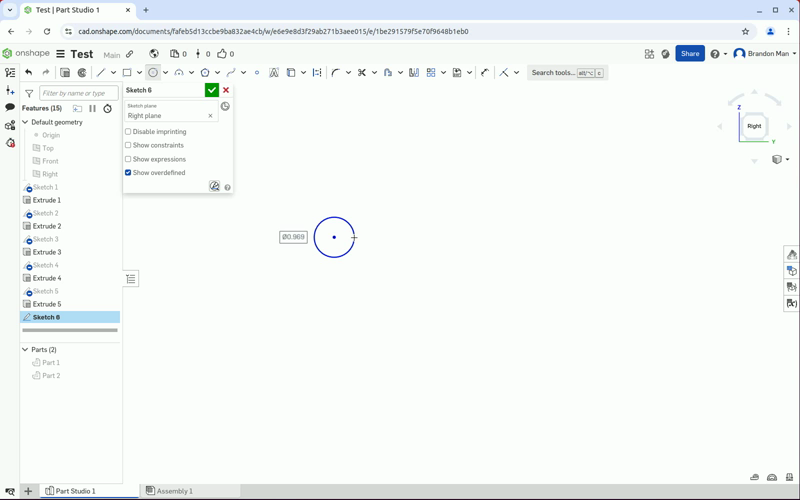
scroll(-6)
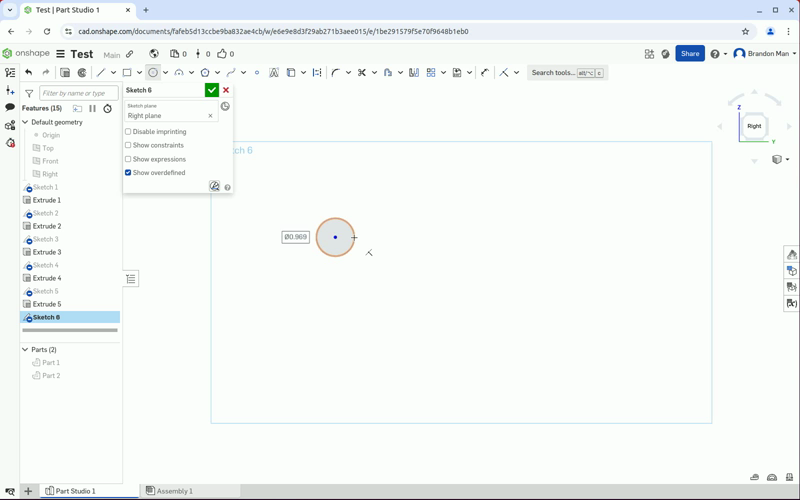
scroll(-6)
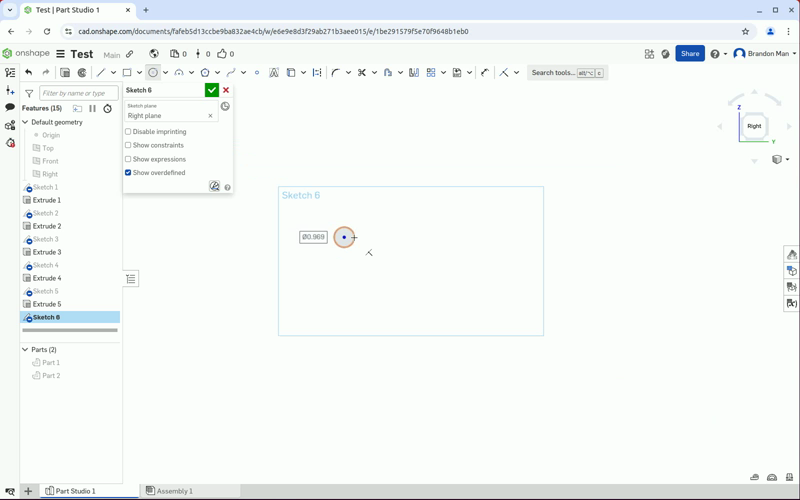
scroll(-6)
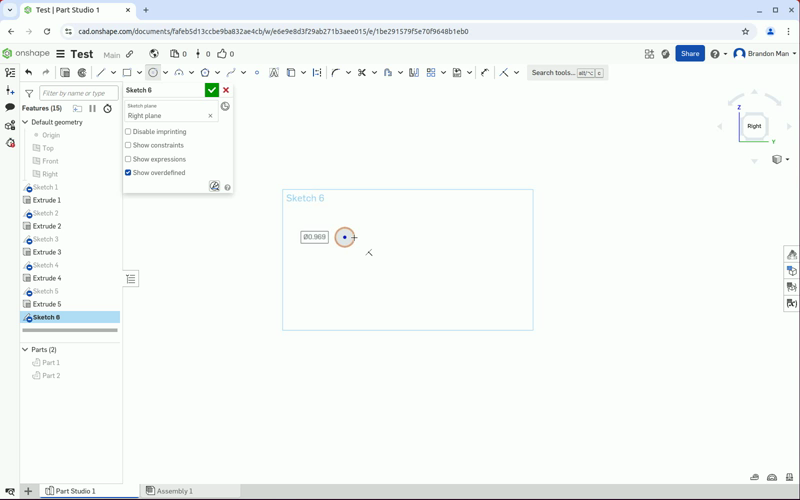
scroll(-6)
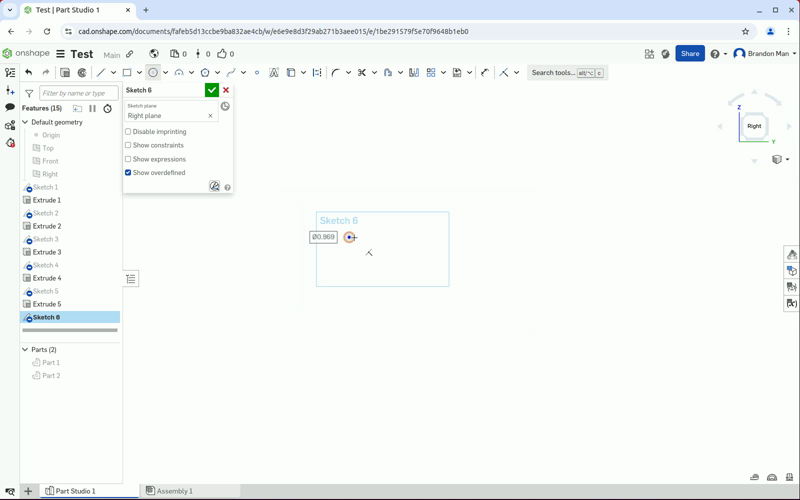
scroll(-6)
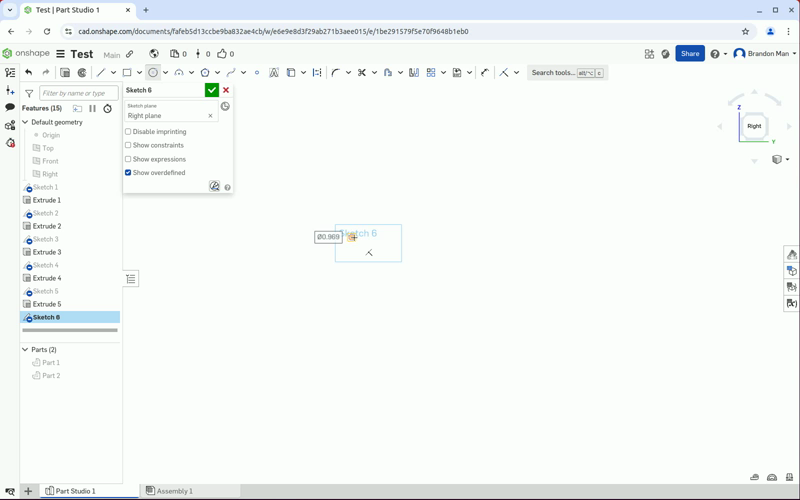
key(esc)
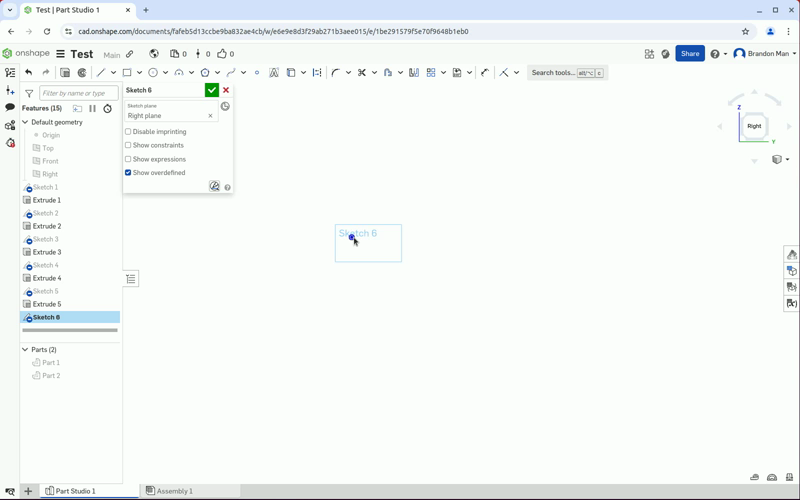
mouse_move(350, 238)
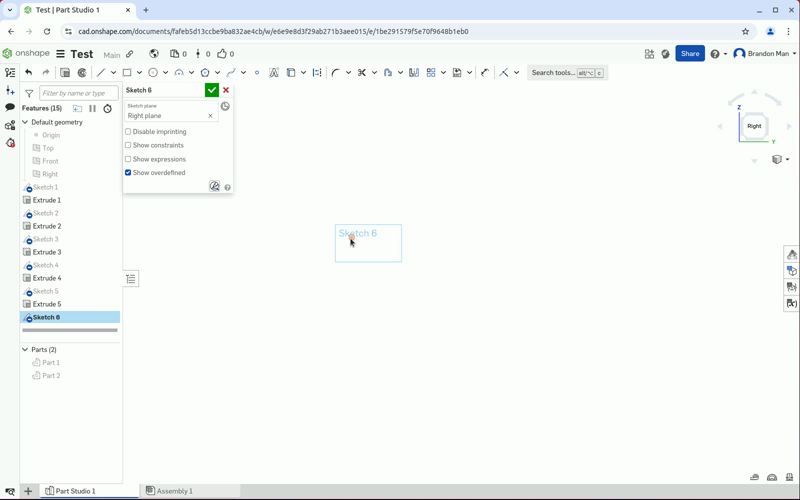
scroll(6)
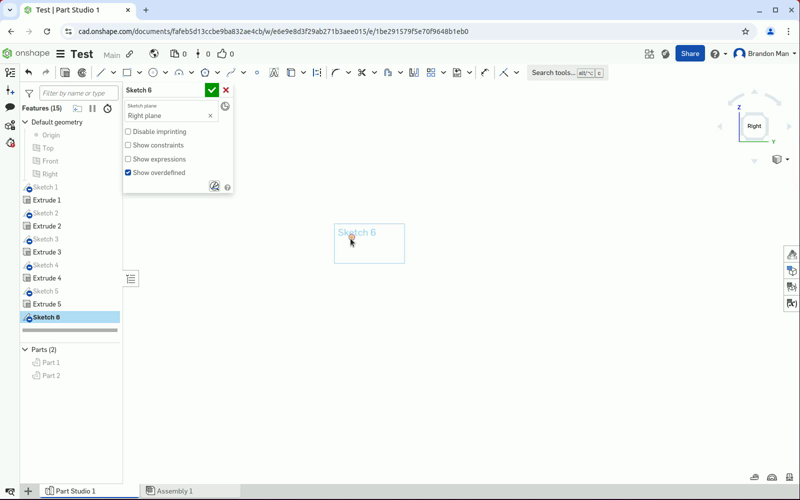
scroll(6)
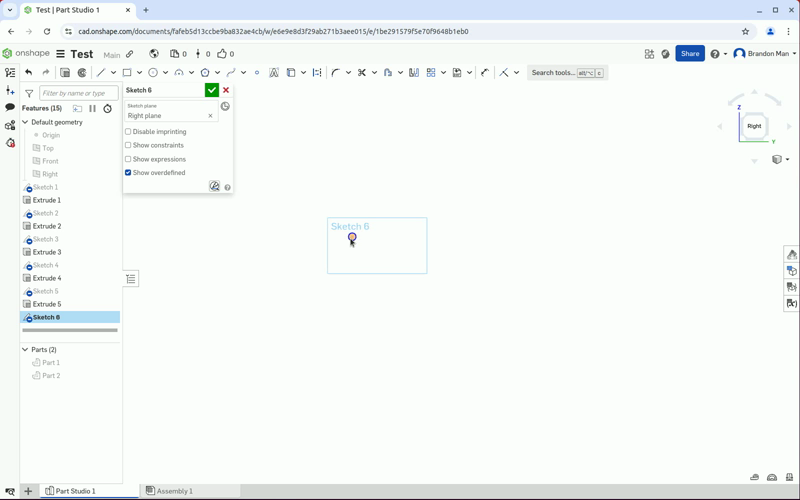
scroll(6)
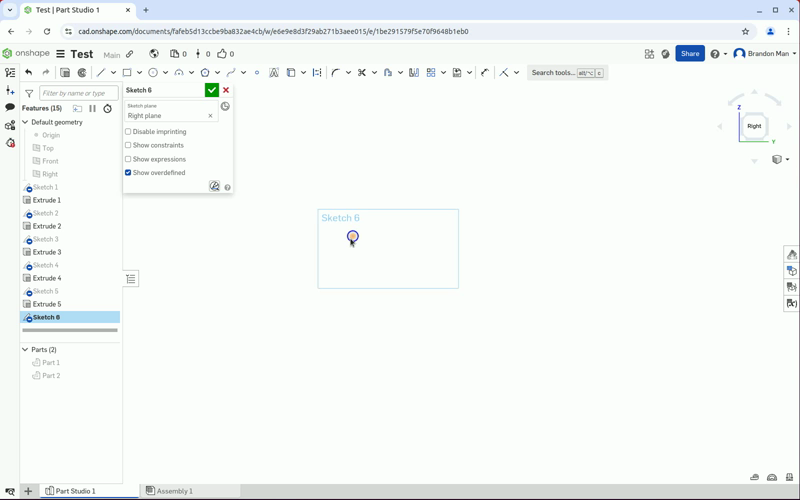
scroll(6)
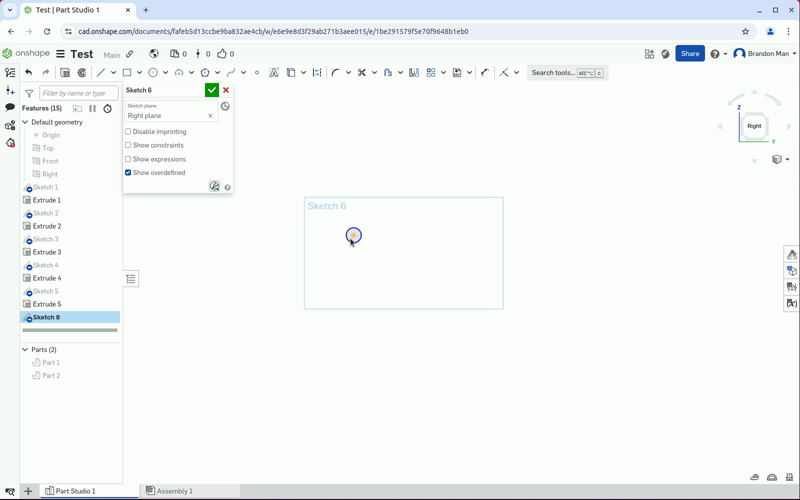
scroll(6)
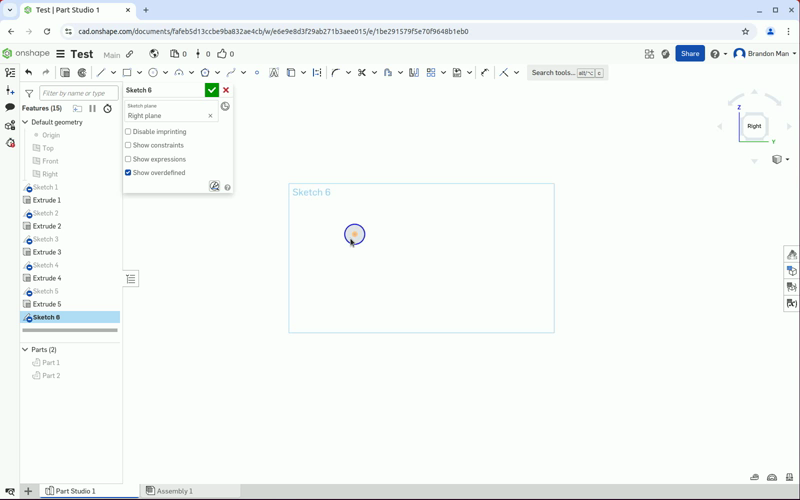
scroll(6)
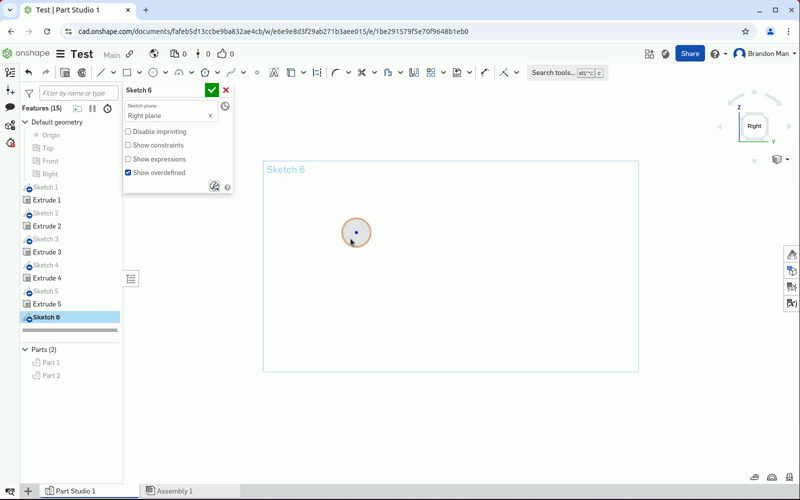
scroll(6)
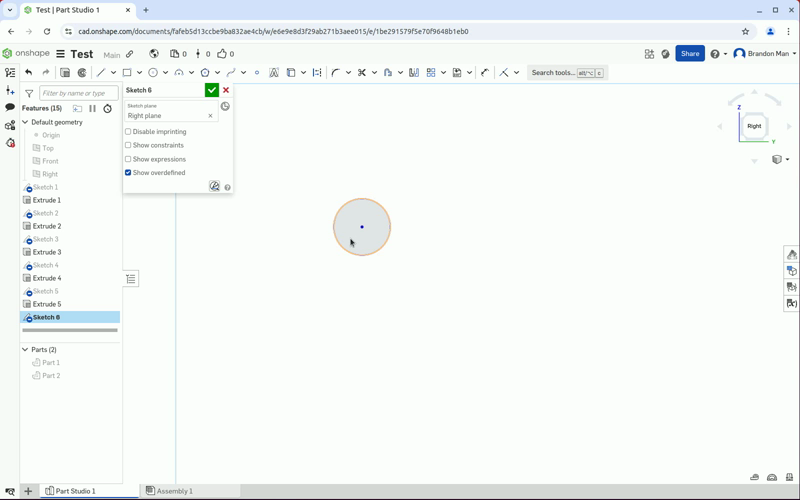
click(350, 238)
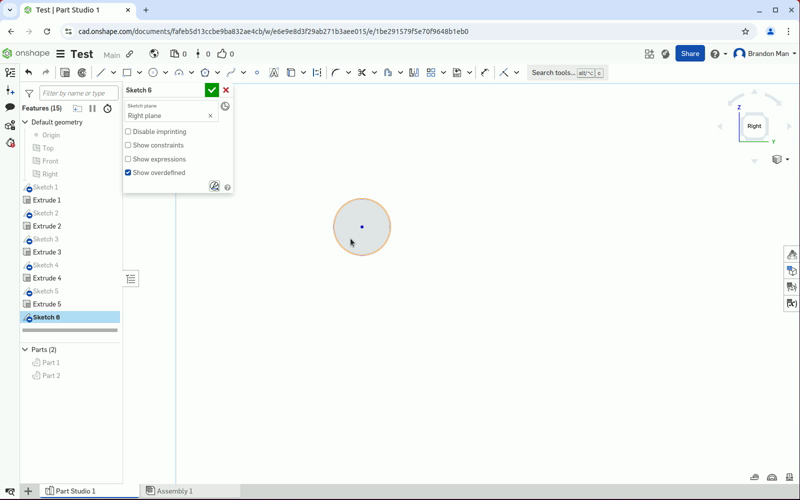
scroll(-6)
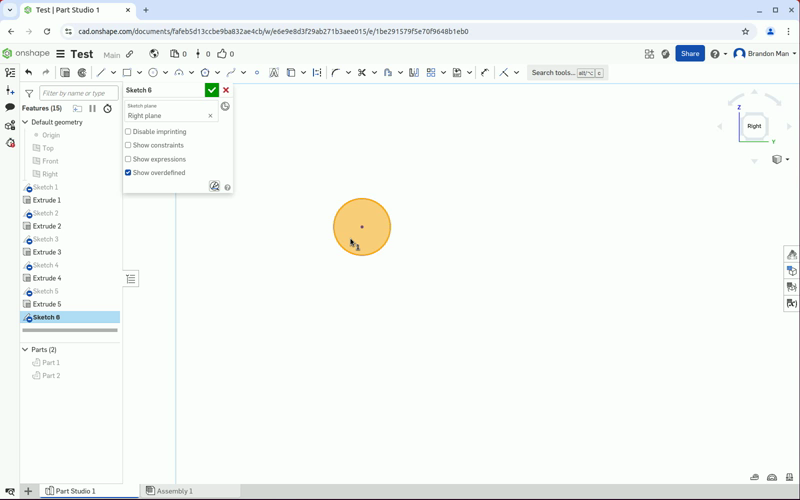
scroll(-6)
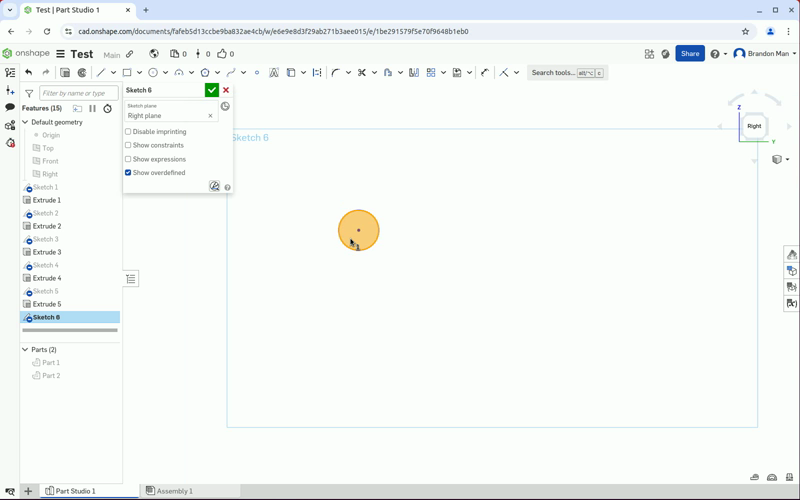
scroll(-6)
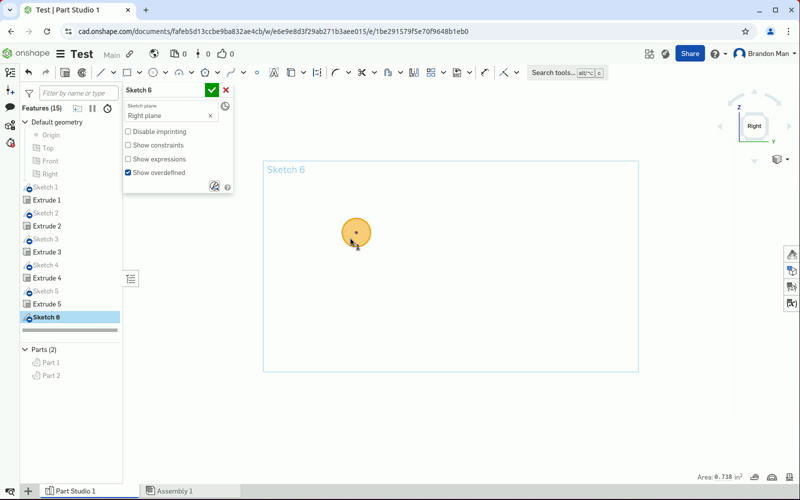
scroll(-6)
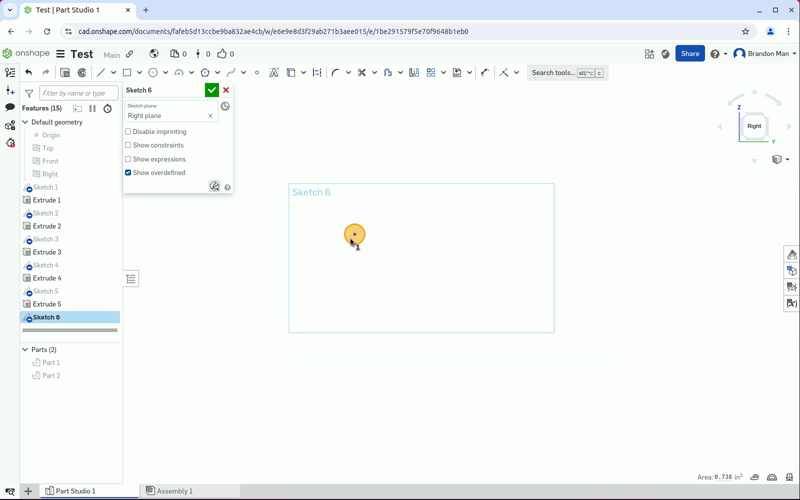
scroll(-6)
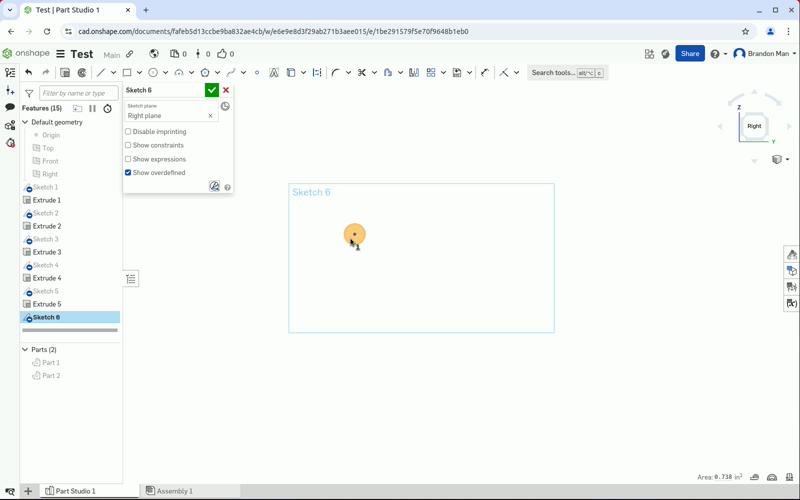
scroll(-6)
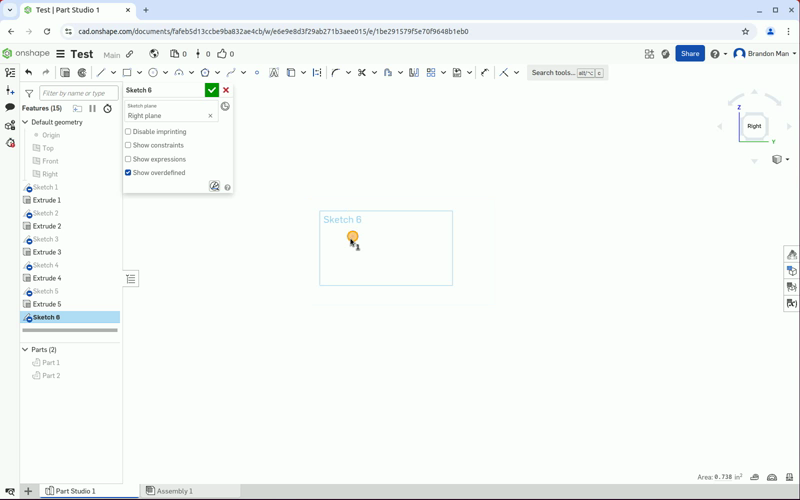
scroll(-6)
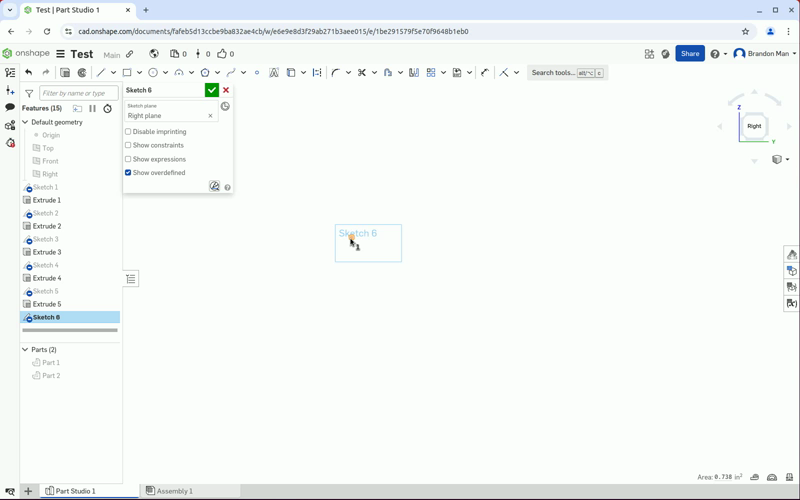
mouse_move(73, 352)
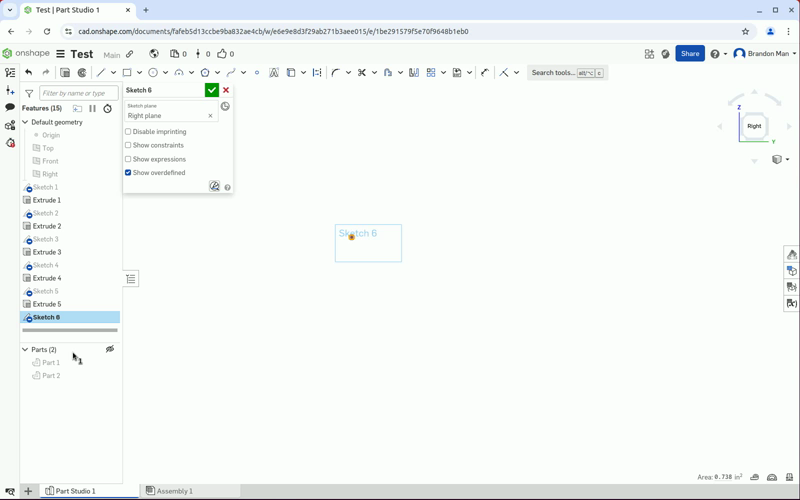
key(shift+y)
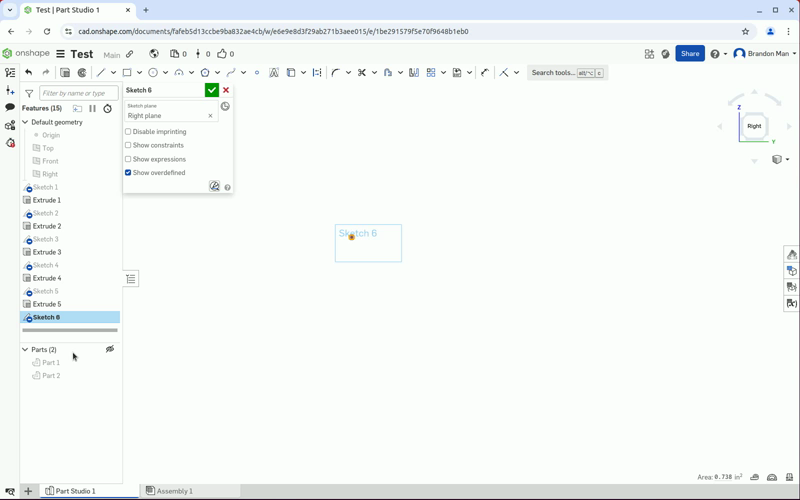
key(shift+e)
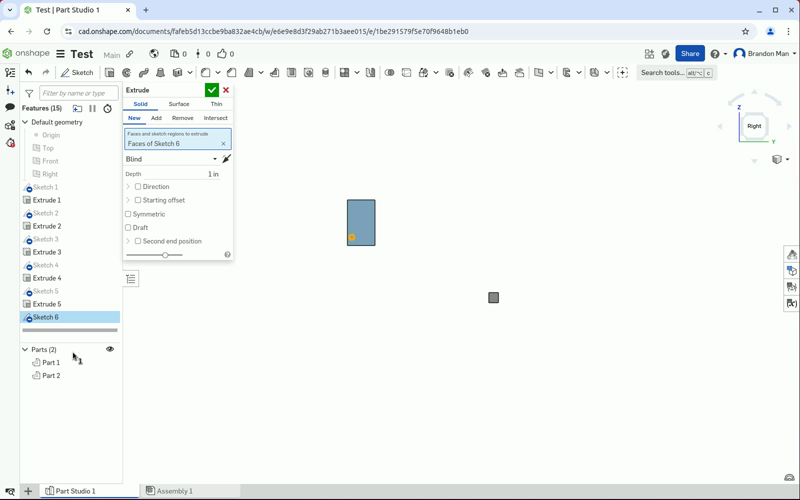
mouse_move(143, 106)
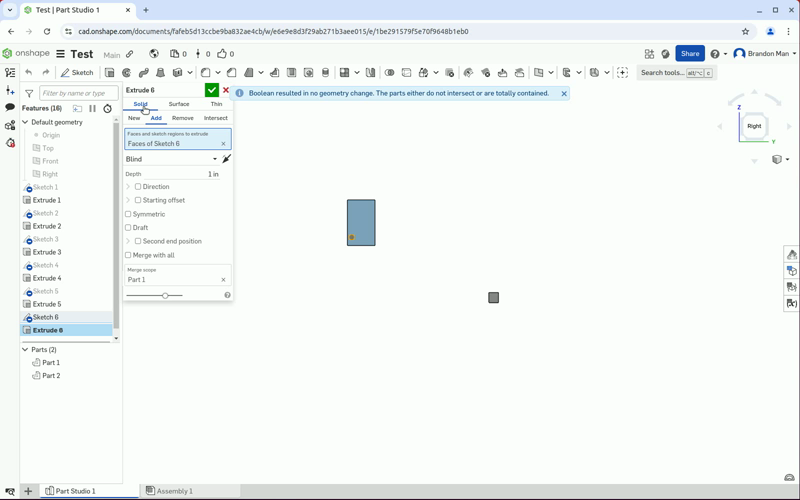
click(143, 106)
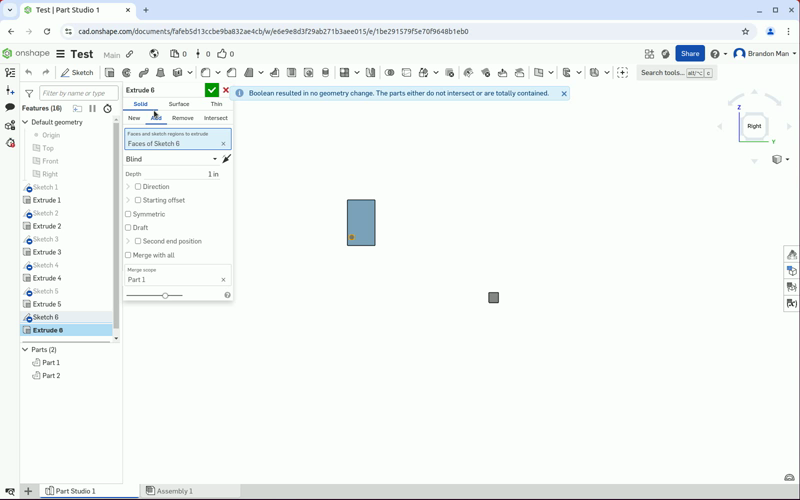
mouse_move(186, 120)
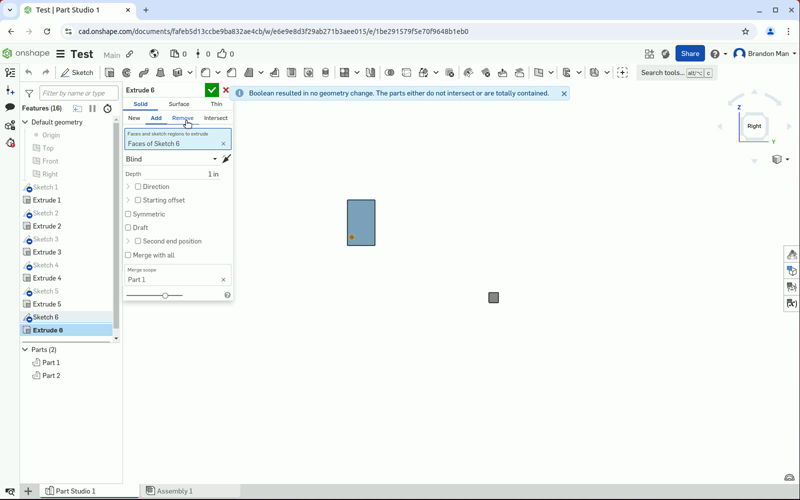
click(186, 120)
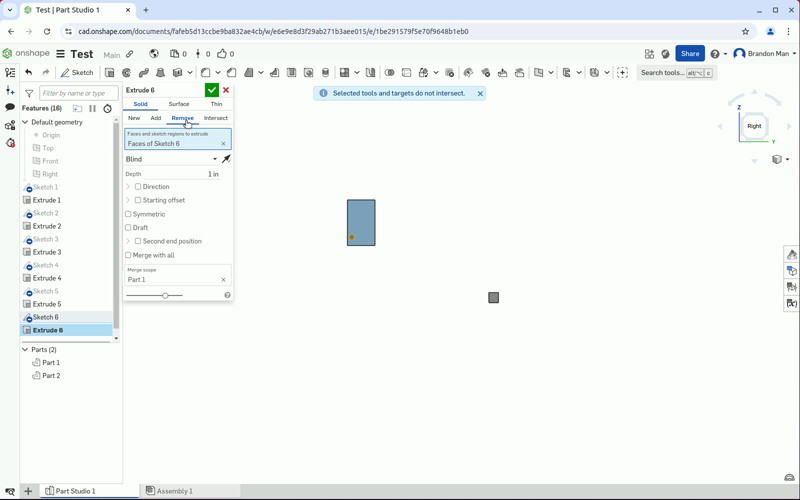
key(tab, 4)
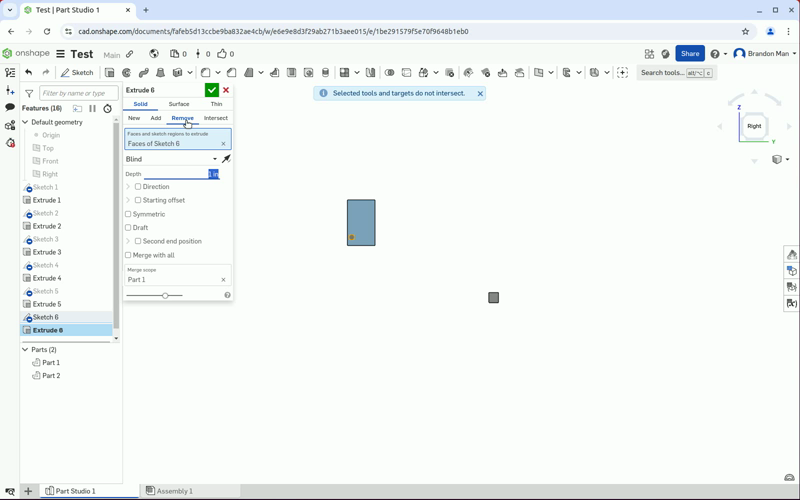
text(1.685)
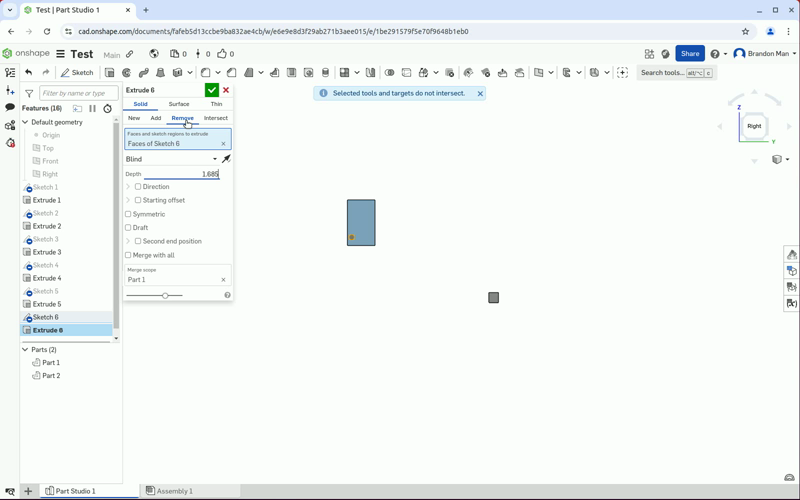
key(tab, 6)
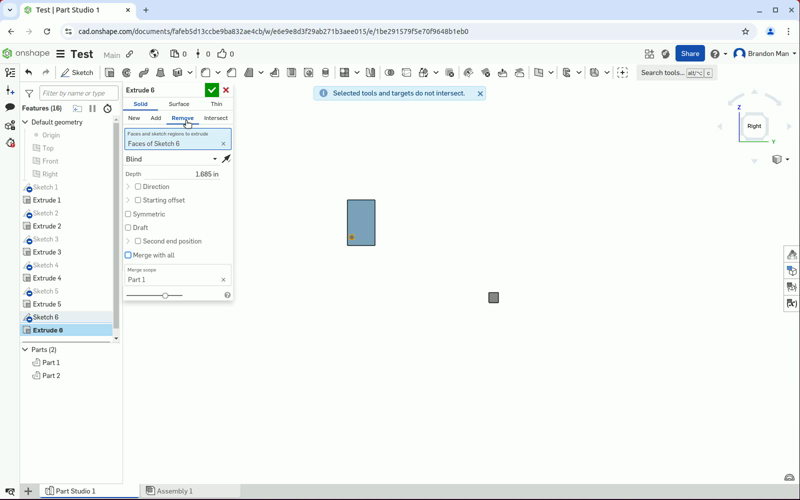
key(space)
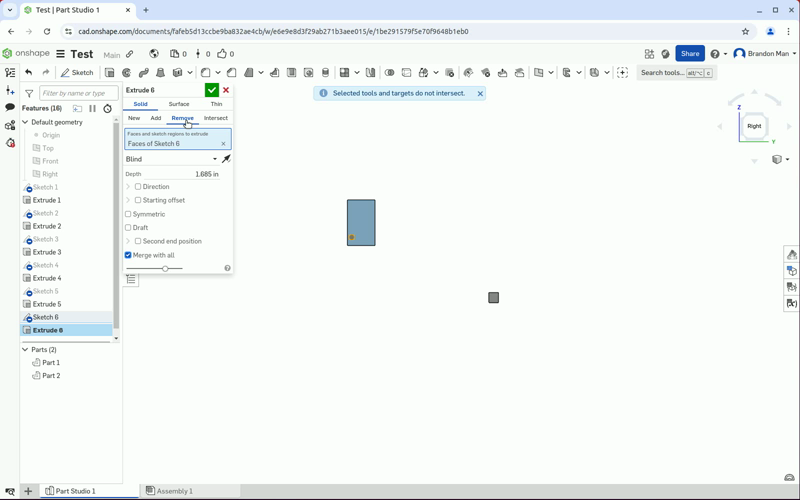
key(enter)
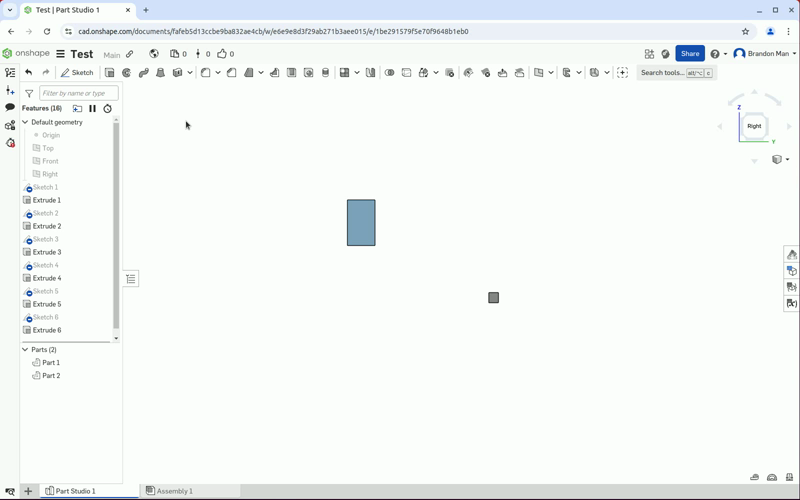
key(shift+h)
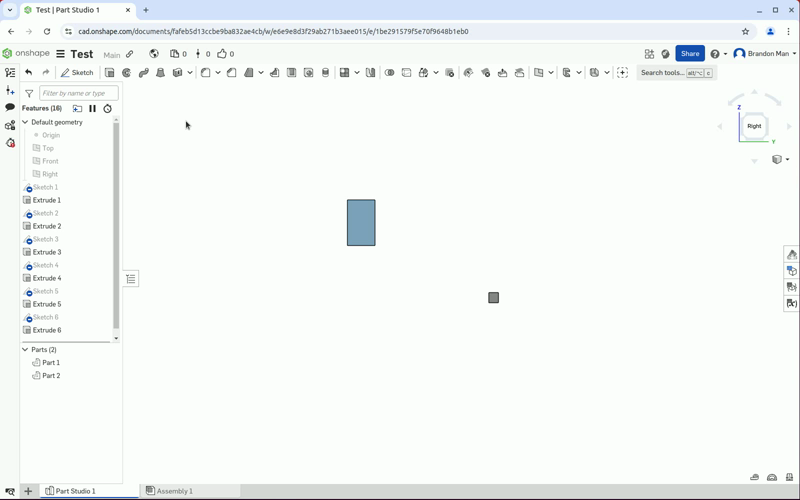
key(shift+h)
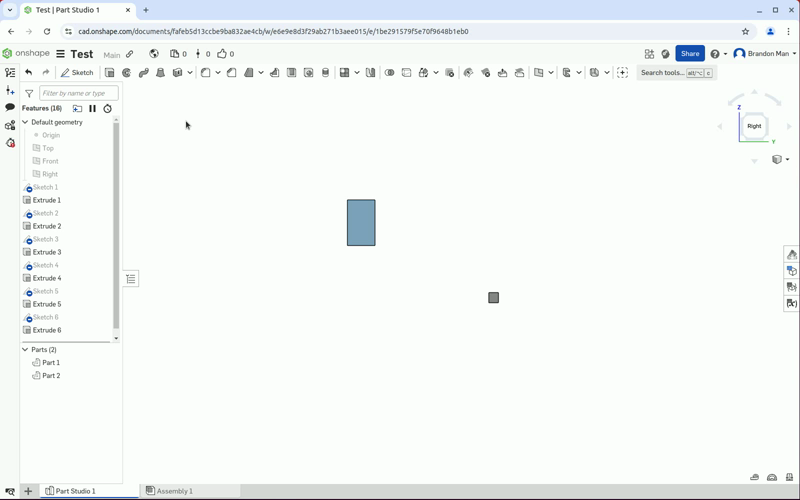
mouse_move(69, 189)
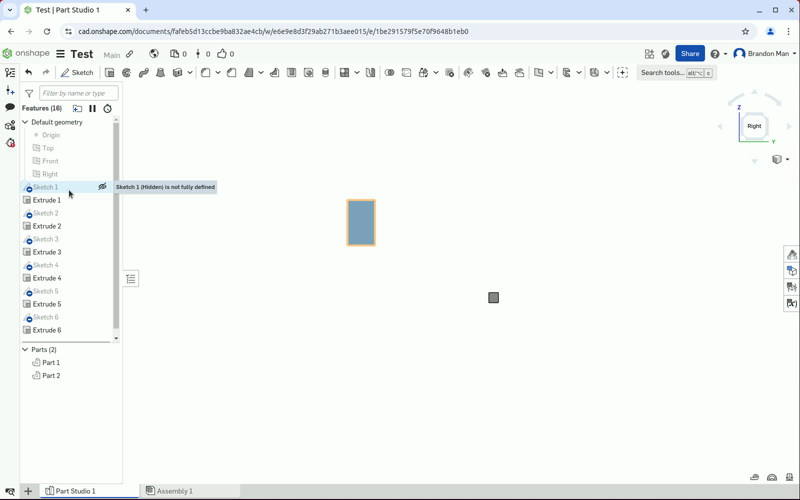
click(69, 189)
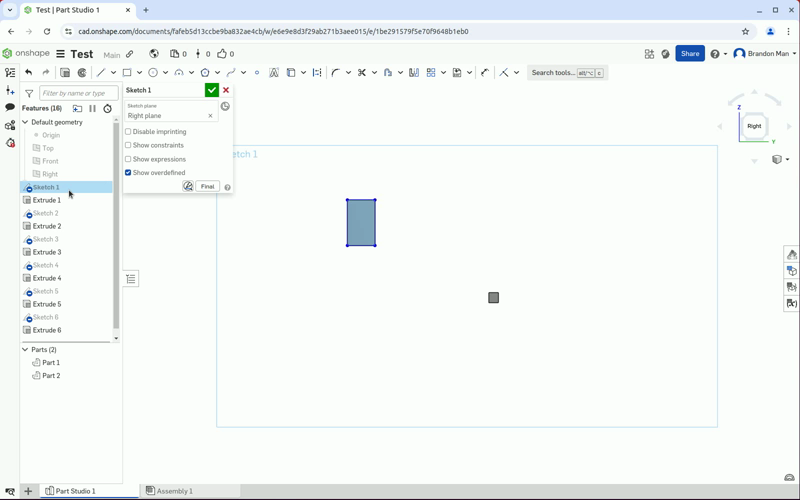
mouse_move(229, 92)
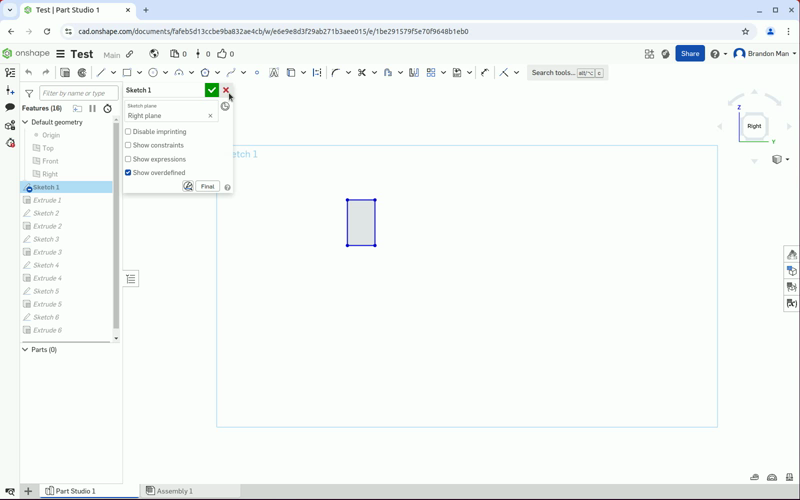
click(229, 92)
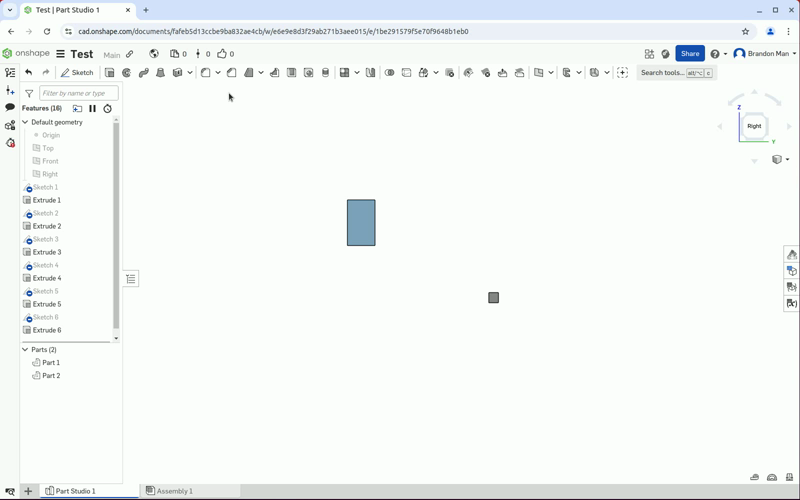
mouse_move(541, 75)
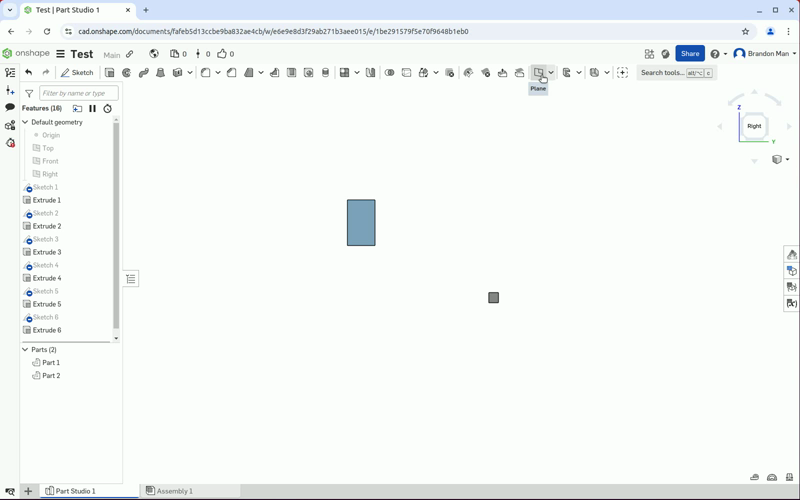
click(541, 75)
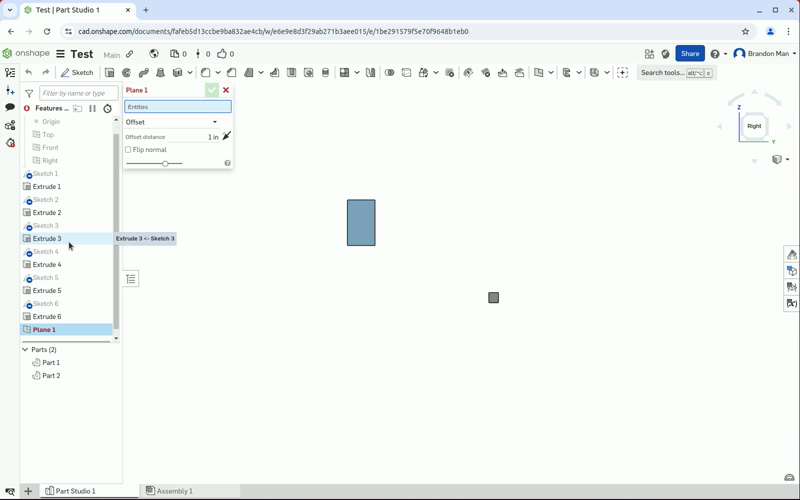
scroll(3)
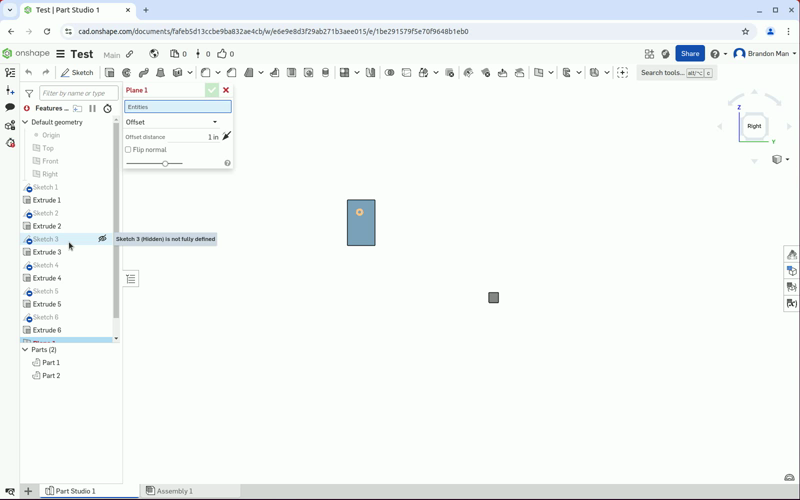
mouse_move(69, 176)
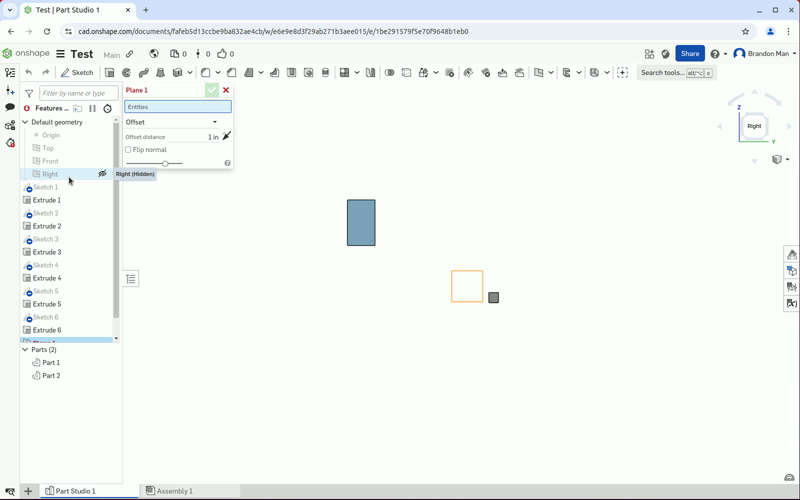
click(69, 176)
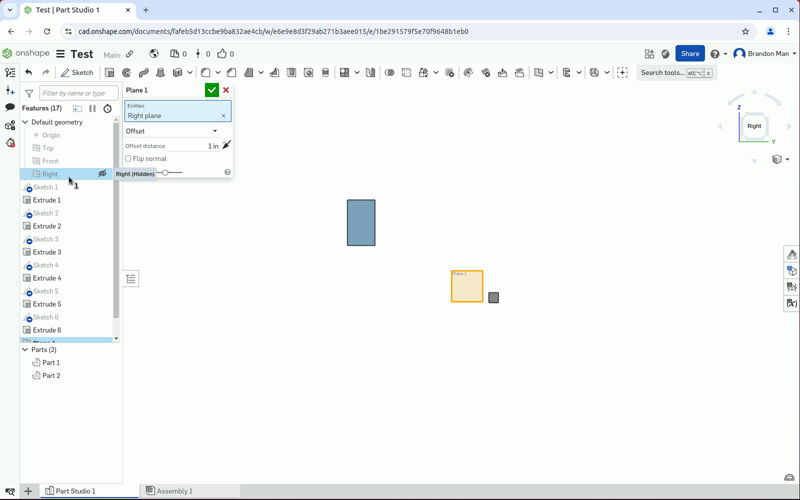
key(tab, 2)
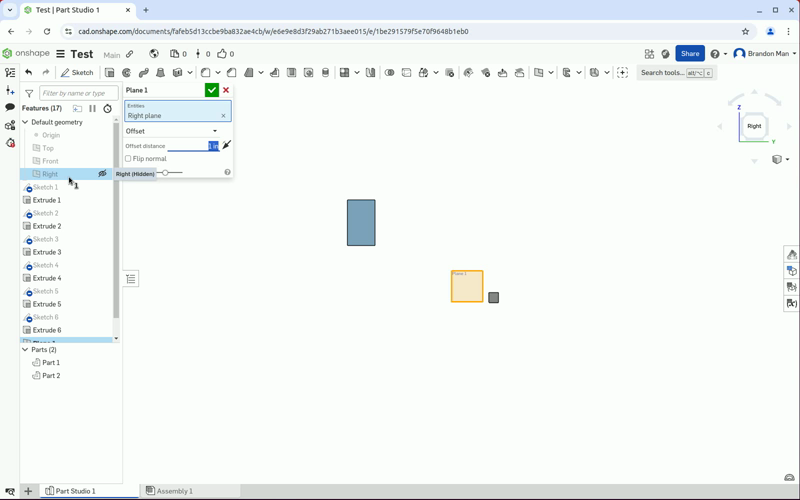
text(11.061)
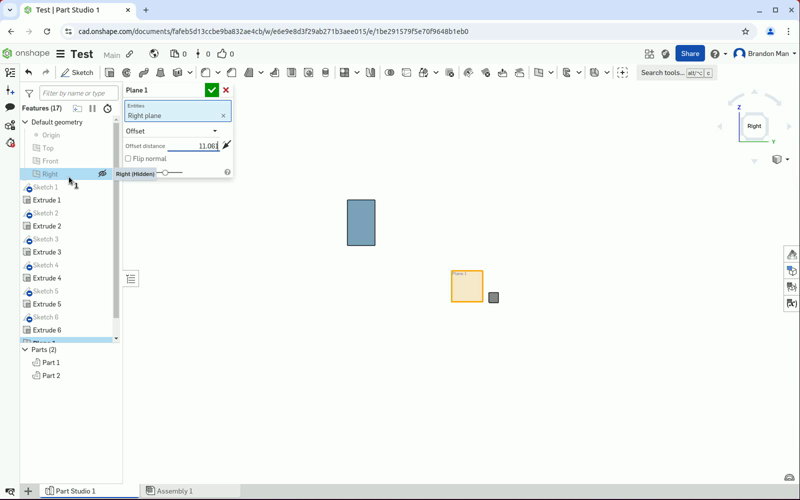
key(enter, 2)
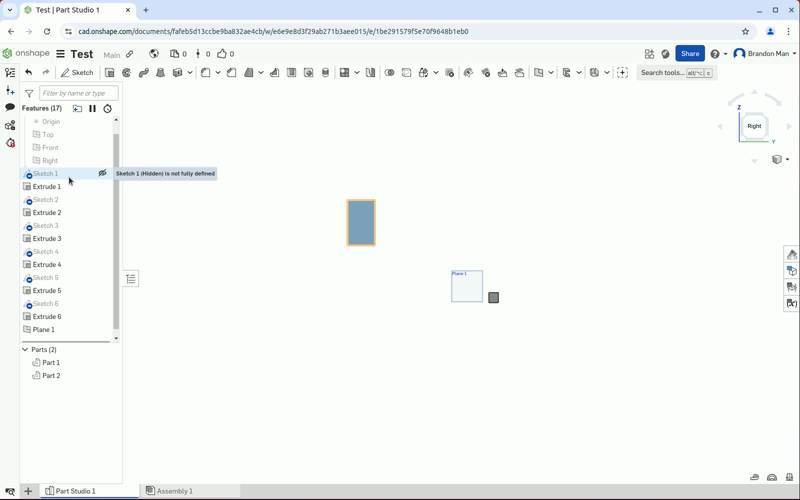
key(shift+s)
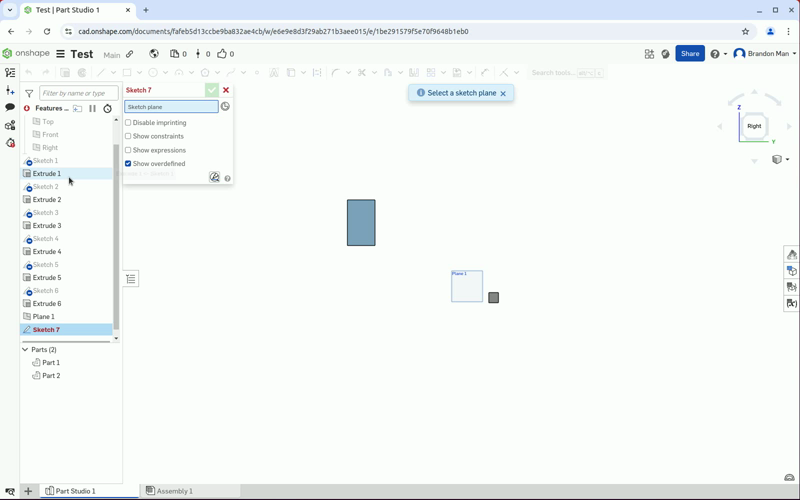
mouse_move(69, 319)
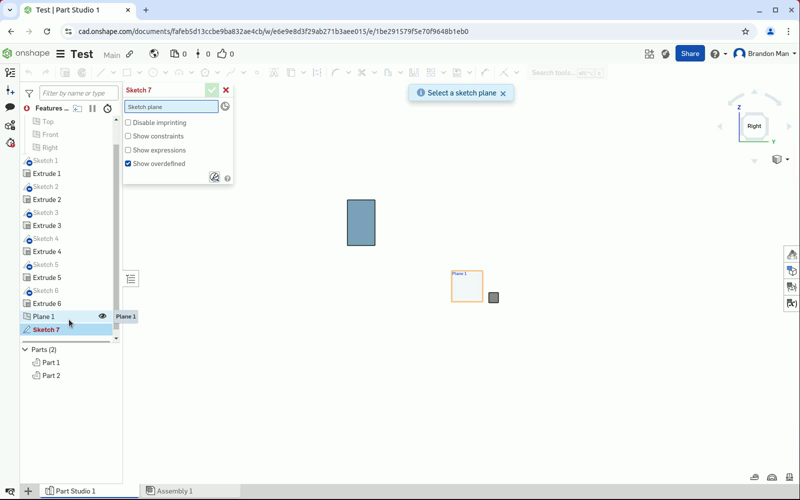
click(69, 319)
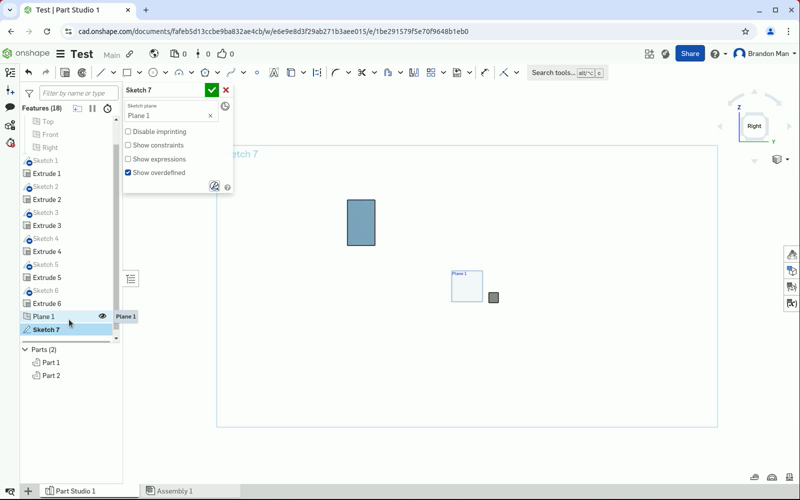
mouse_move(73, 352)
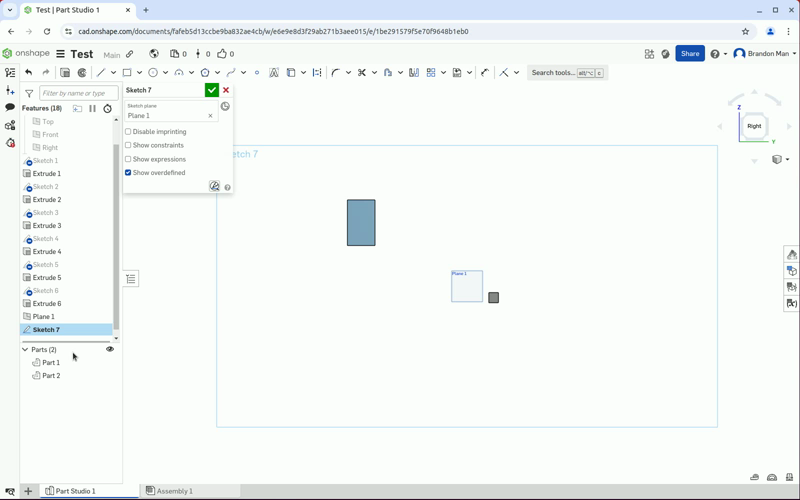
key(y)
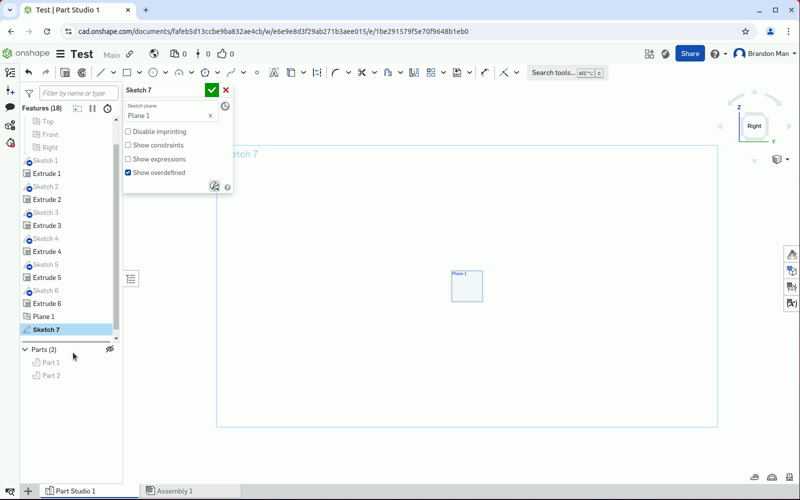
key(c)
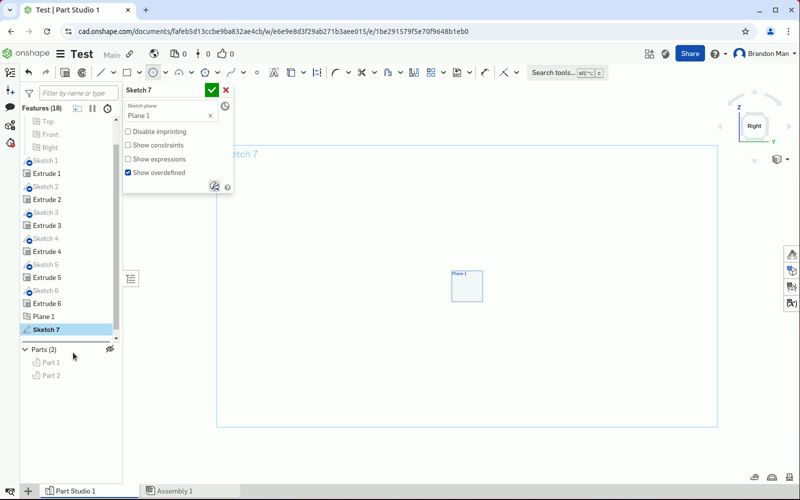
key_down(shift)
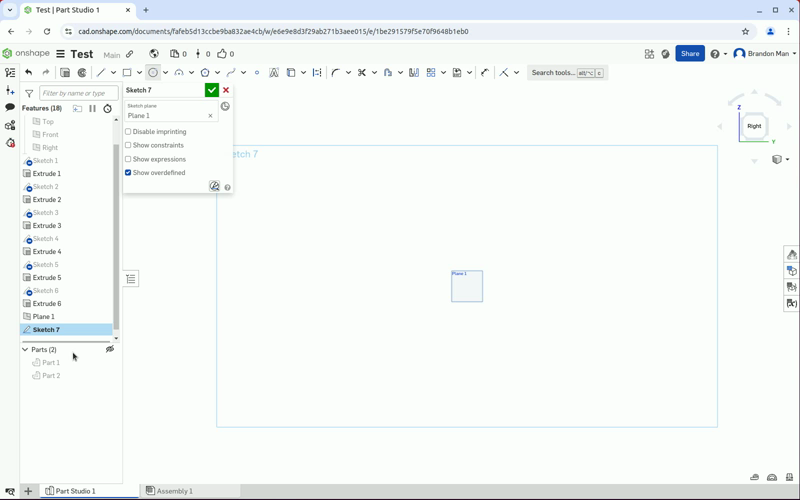
mouse_move(485, 294)
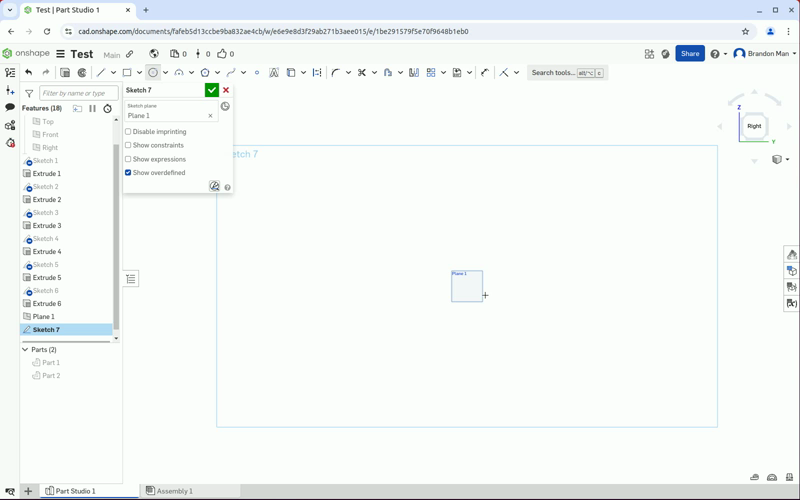
click(485, 294)
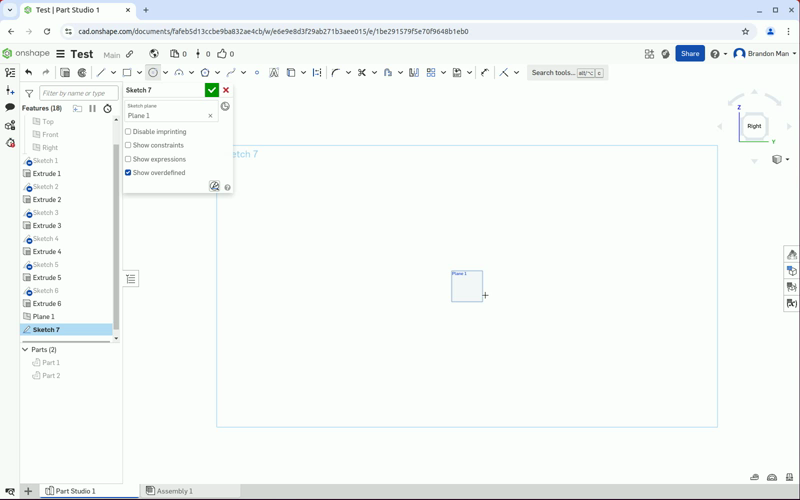
key_up(shift)
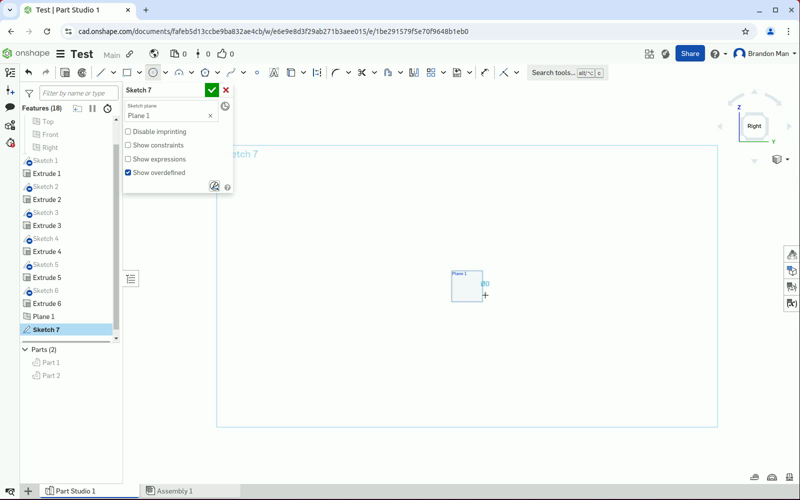
mouse_move(487, 294)
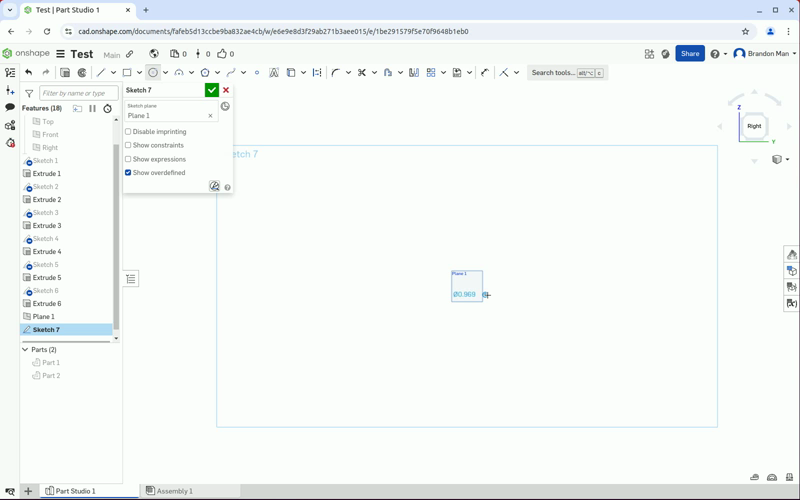
scroll(6)
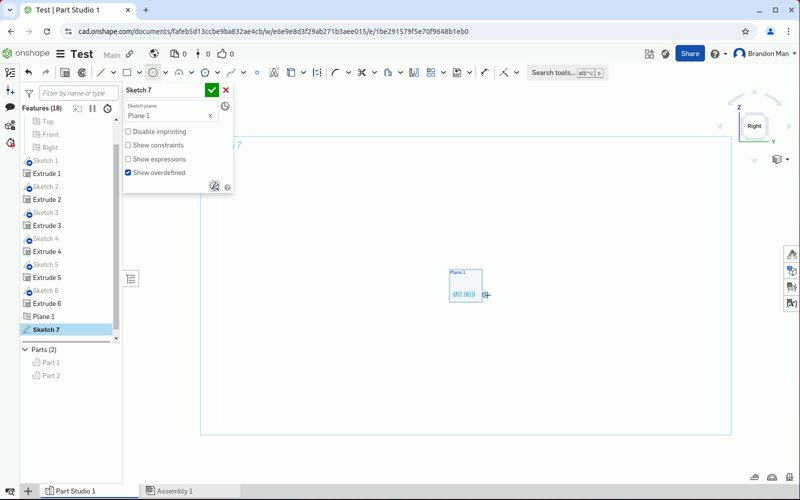
scroll(6)
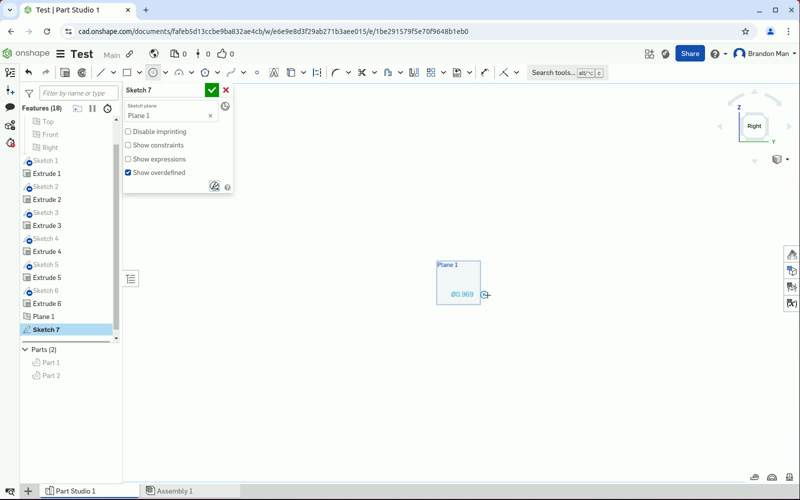
scroll(6)
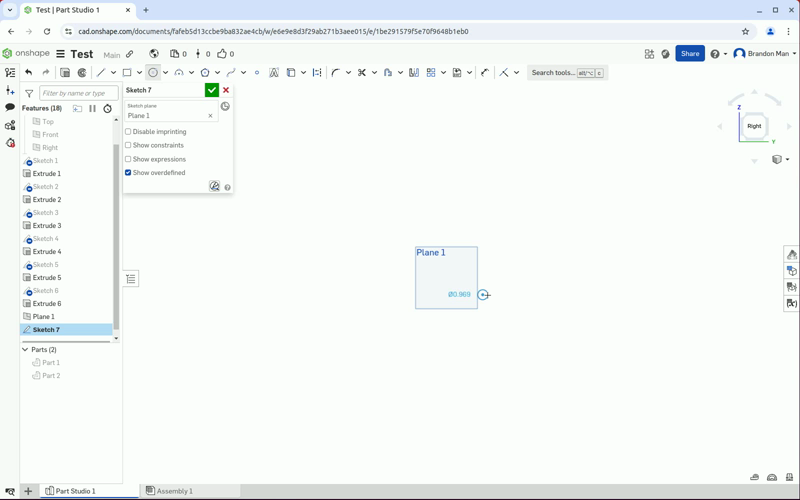
scroll(6)
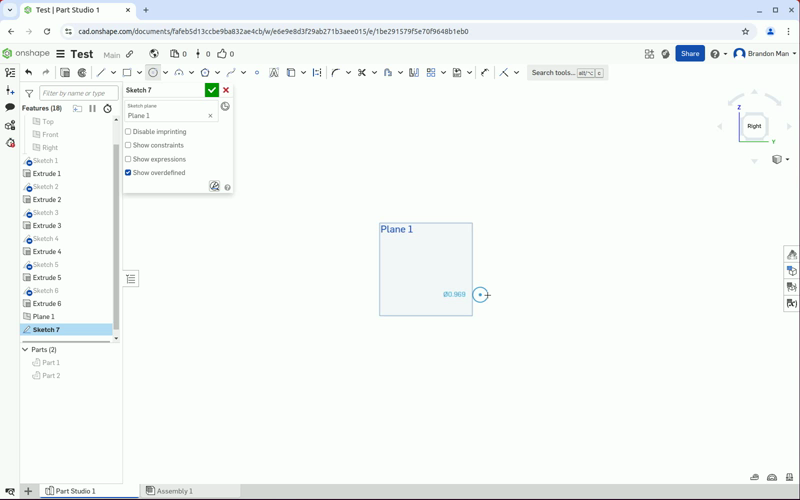
scroll(6)
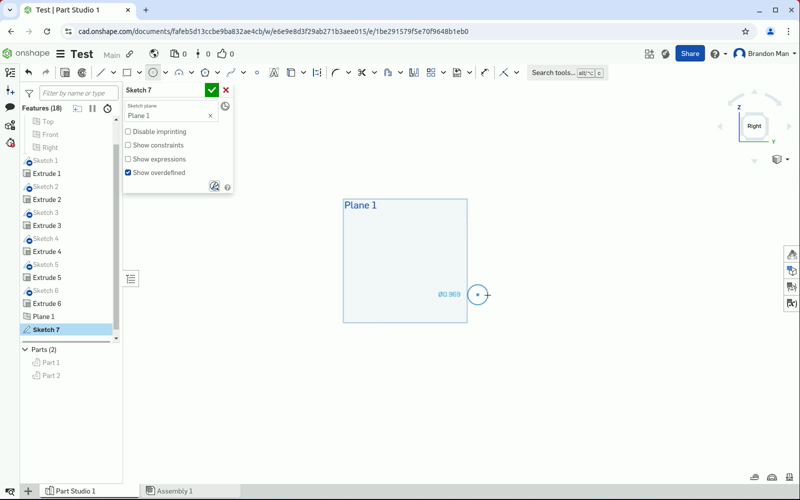
scroll(6)
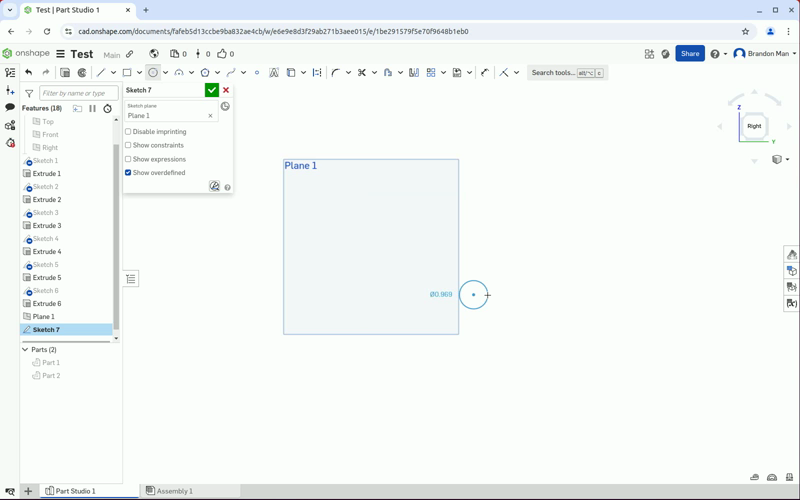
scroll(6)
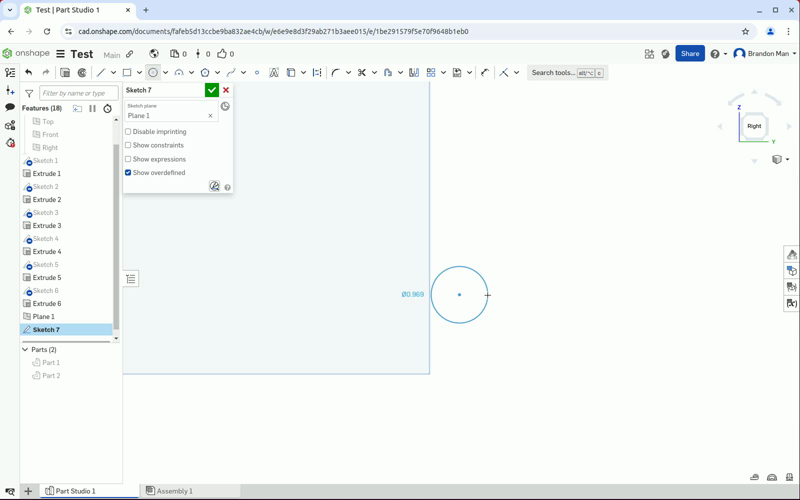
click(487, 294)
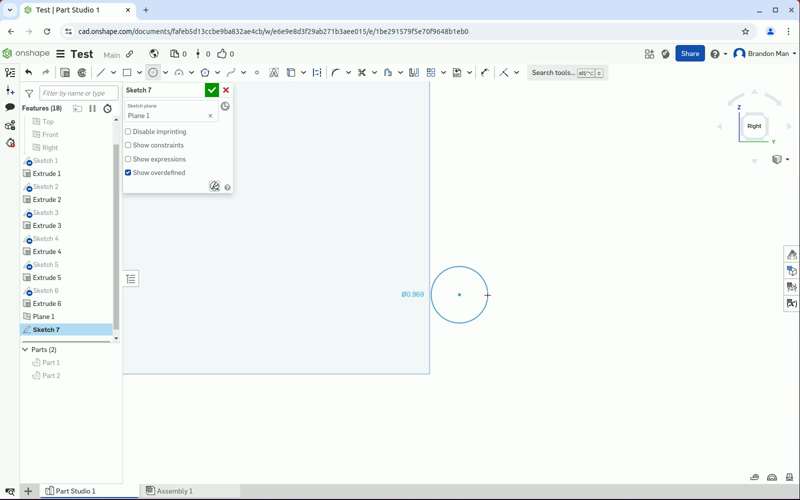
scroll(-6)
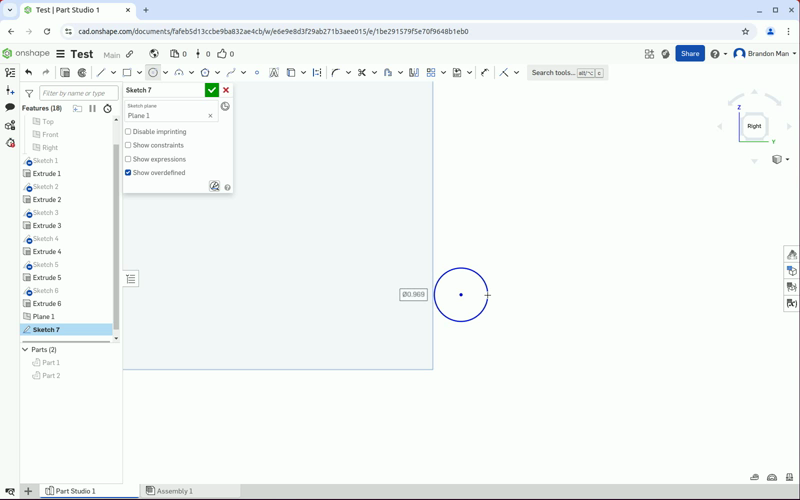
scroll(-6)
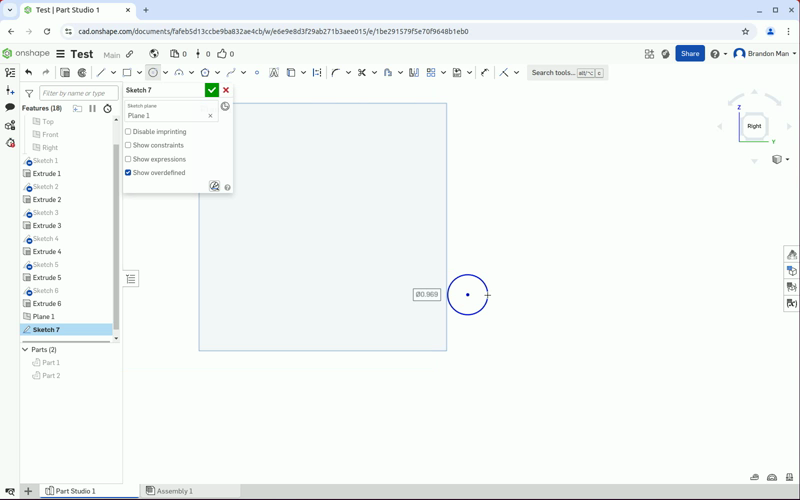
scroll(-6)
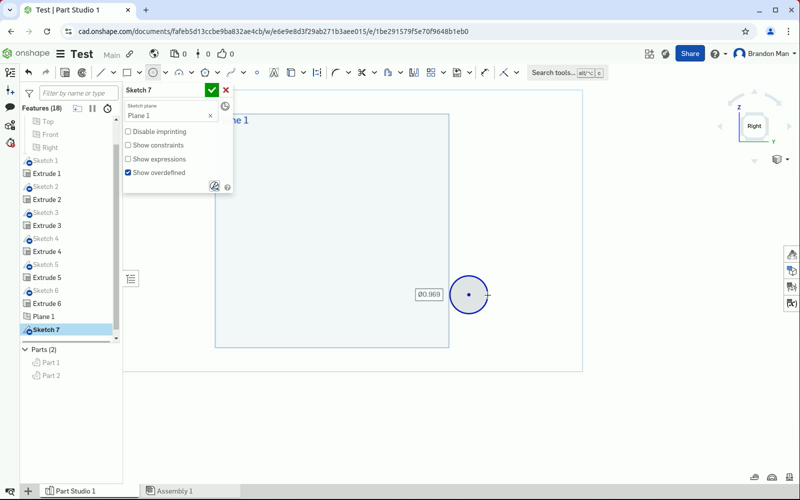
scroll(-6)
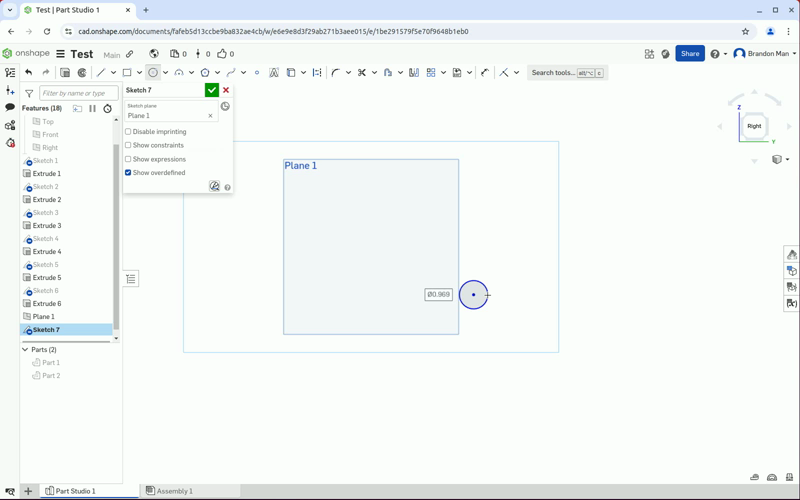
scroll(-6)
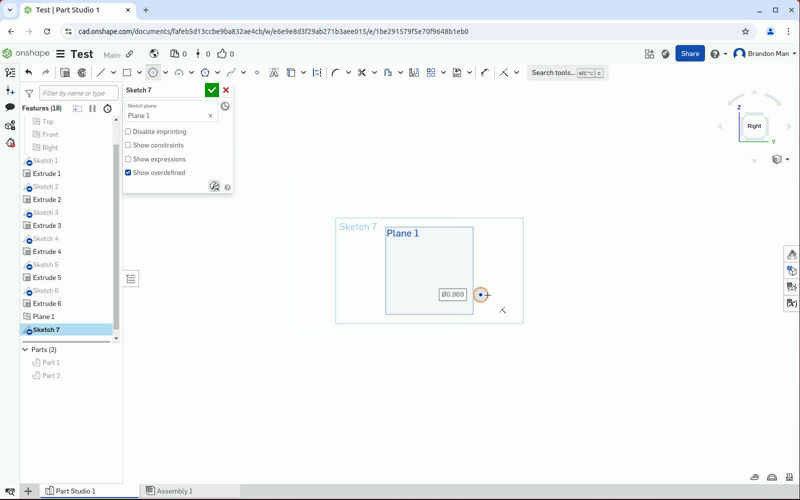
scroll(-6)
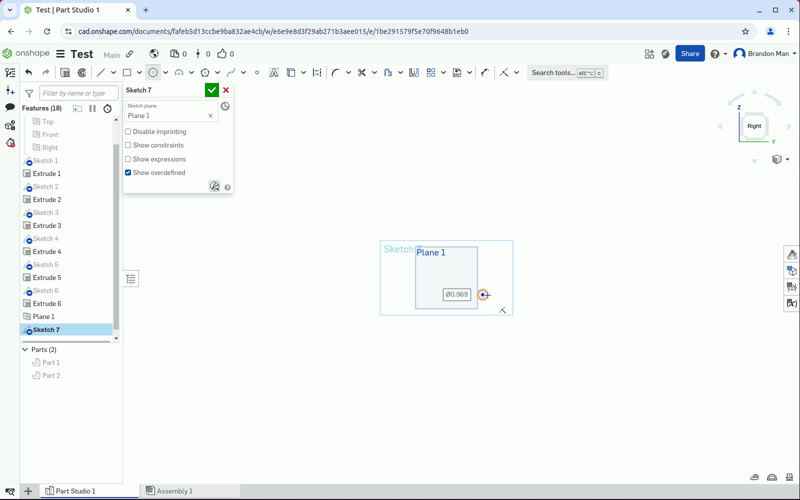
scroll(-6)
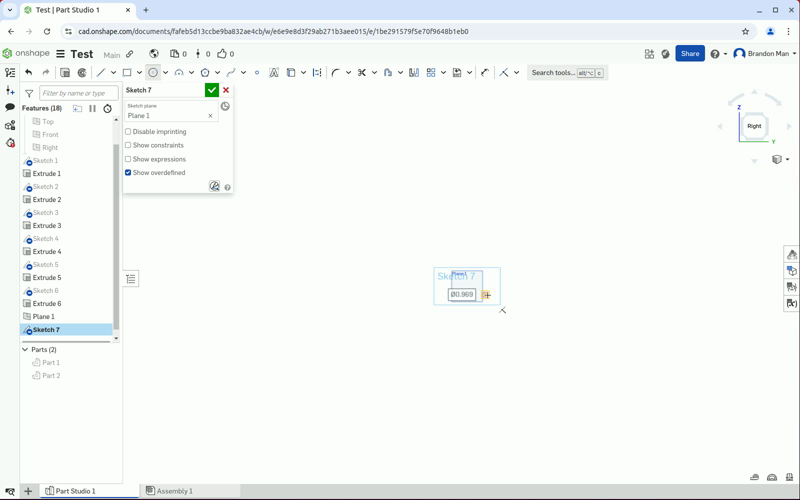
key(esc)
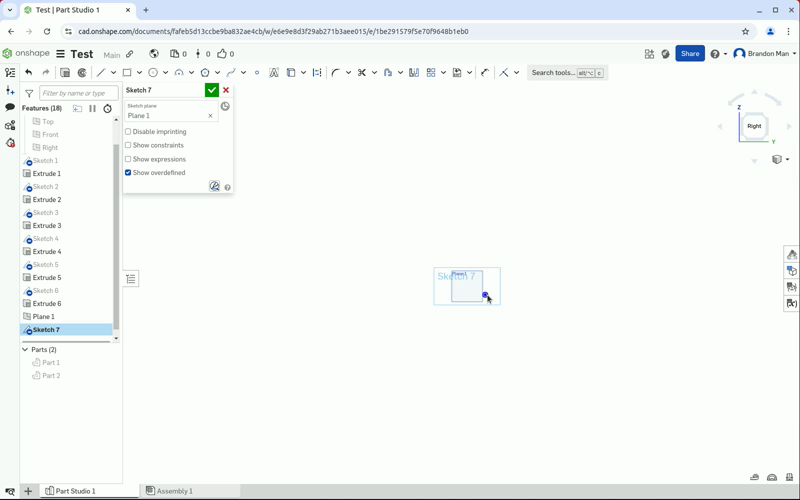
mouse_move(486, 295)
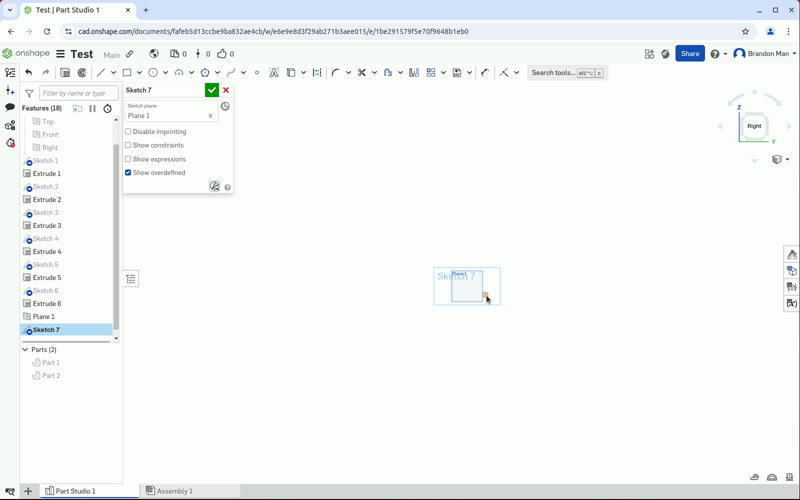
scroll(6)
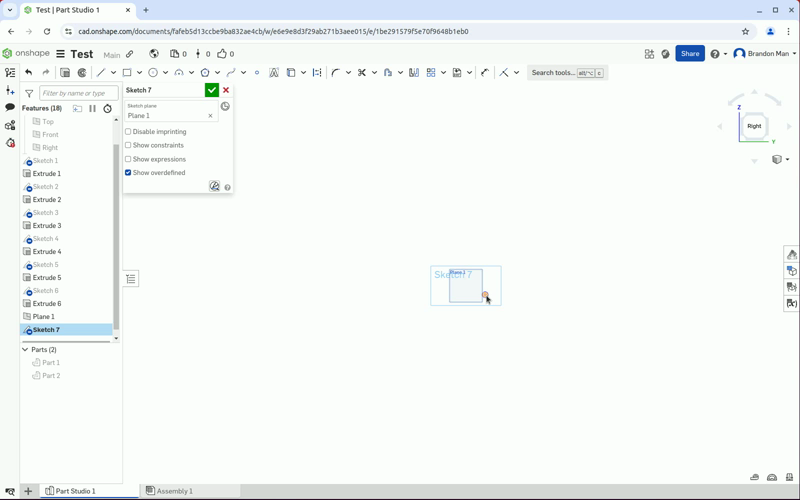
scroll(6)
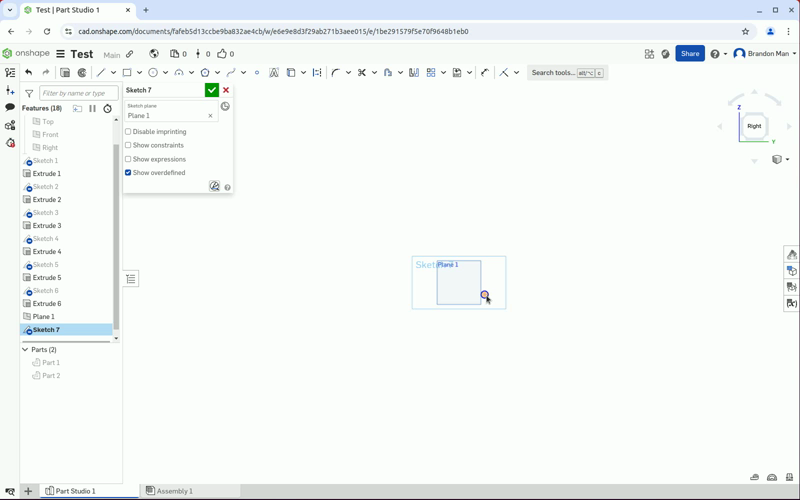
scroll(6)
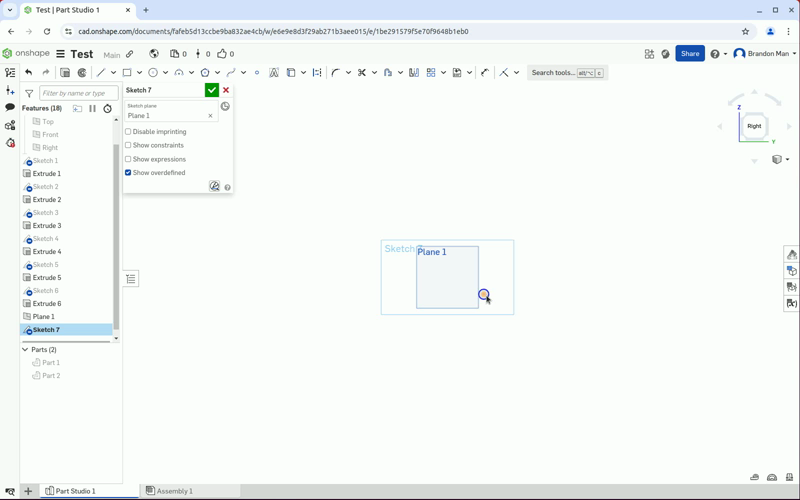
scroll(6)
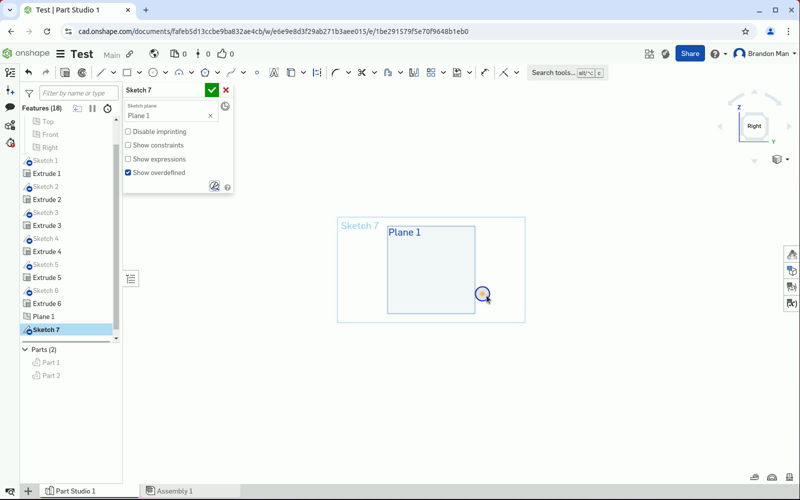
scroll(6)
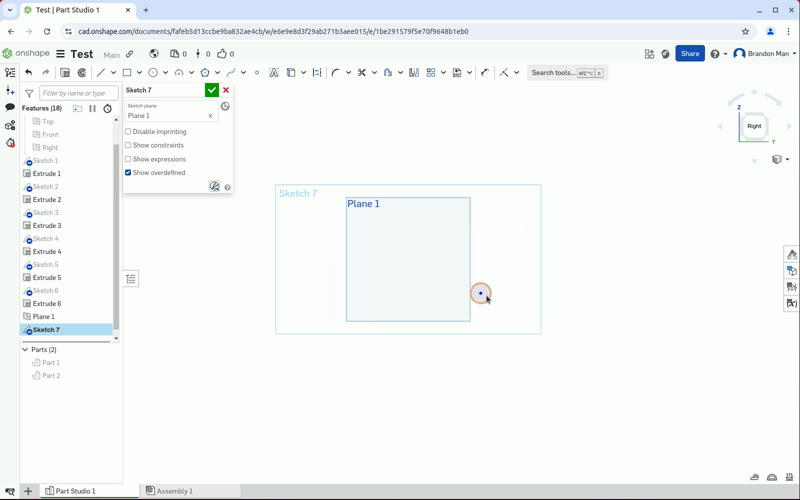
scroll(6)
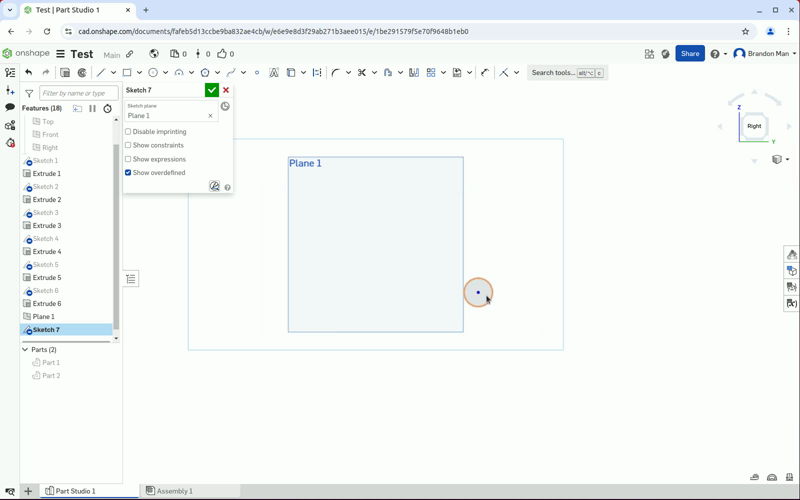
scroll(6)
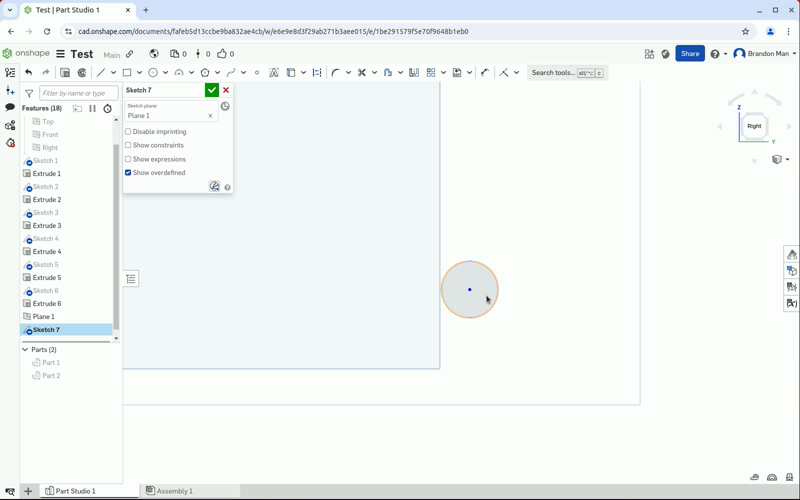
click(486, 295)
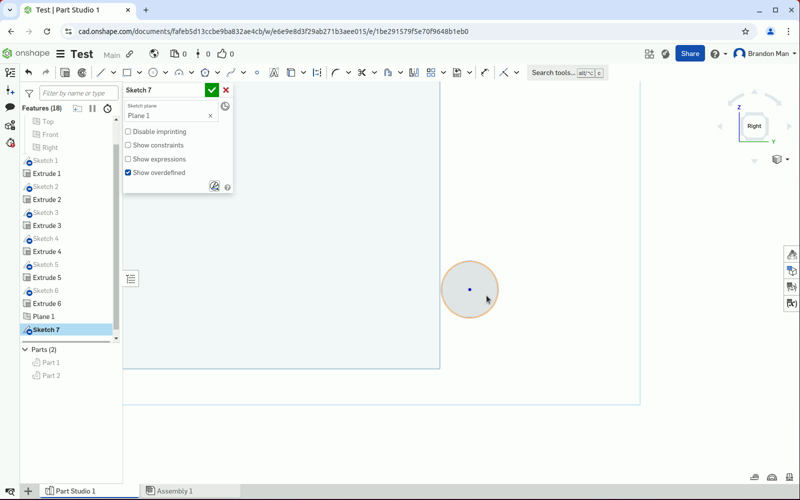
scroll(-6)
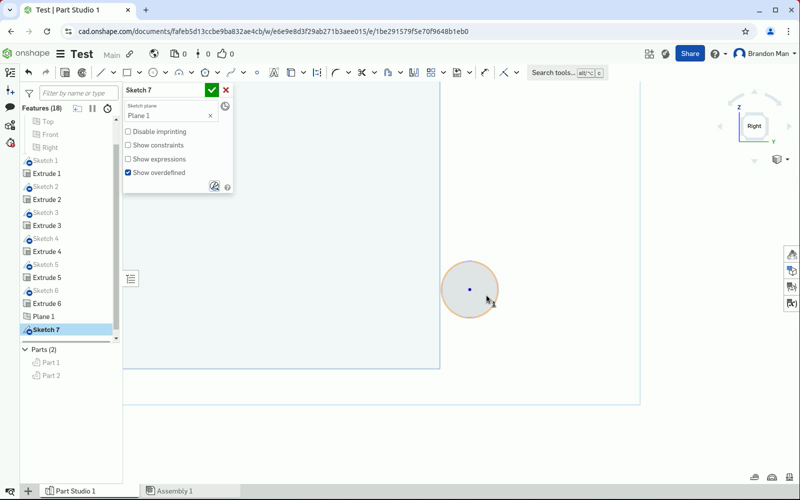
scroll(-6)
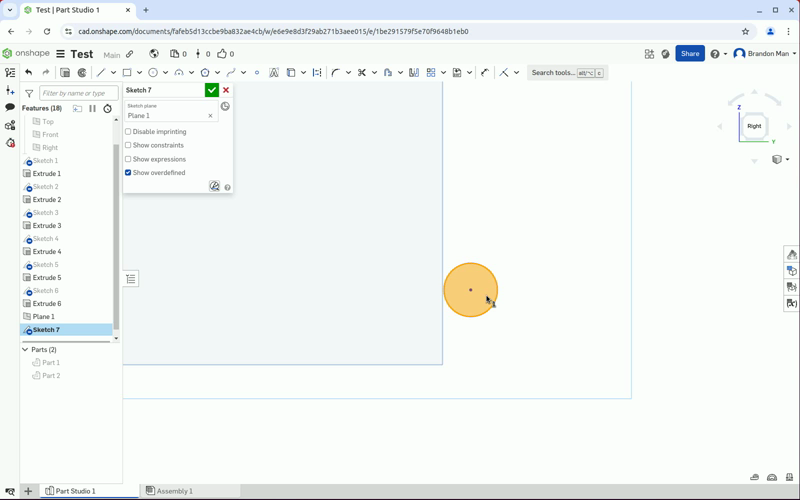
scroll(-6)
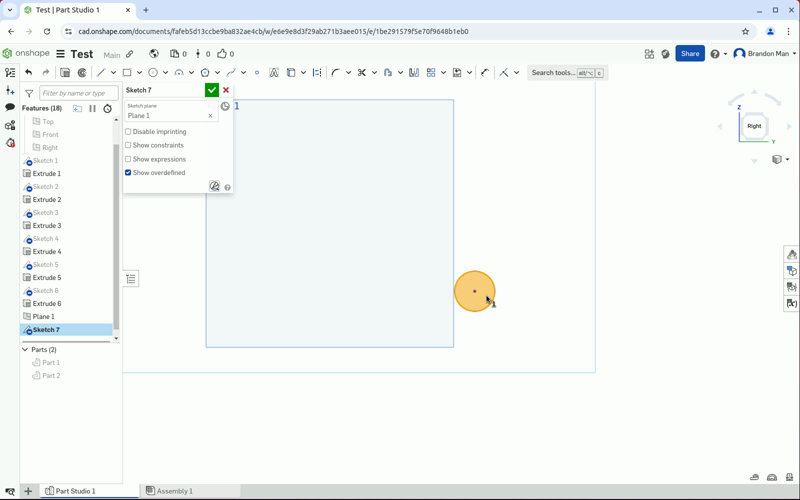
scroll(-6)
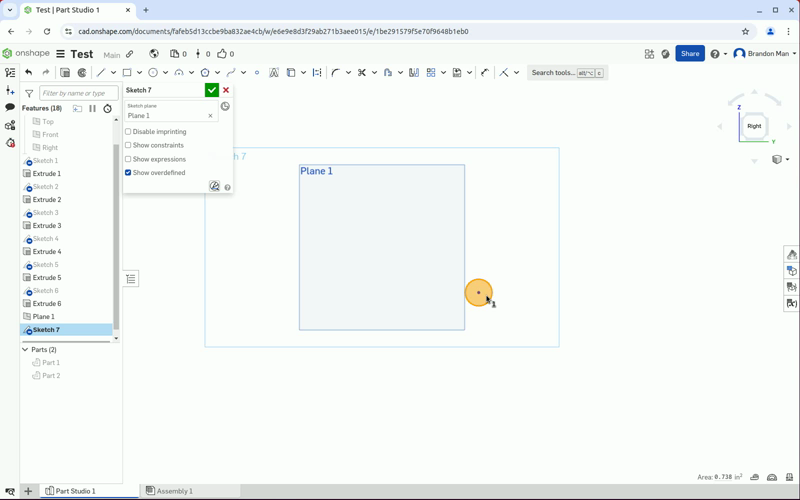
scroll(-6)
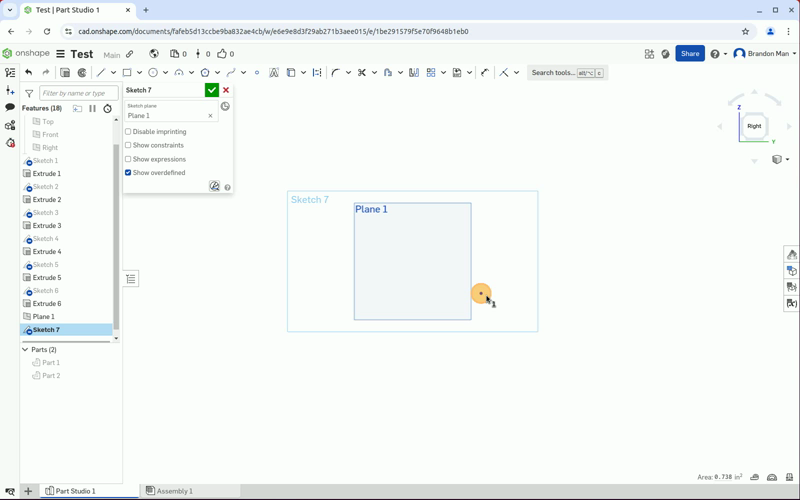
scroll(-6)
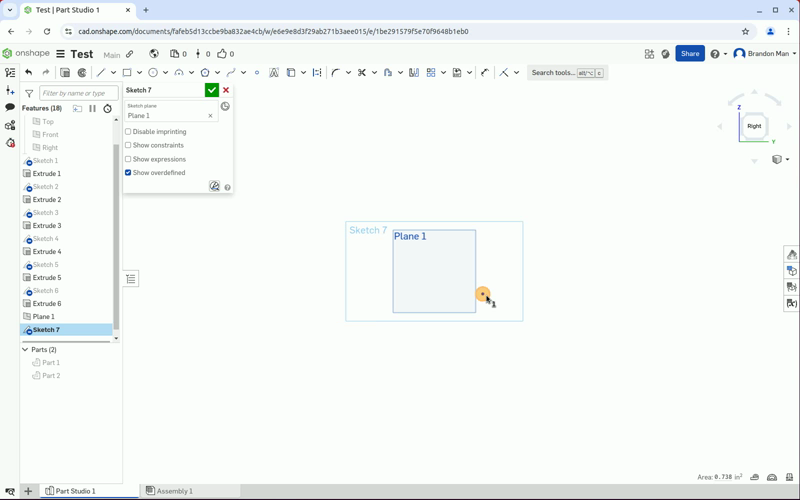
scroll(-6)
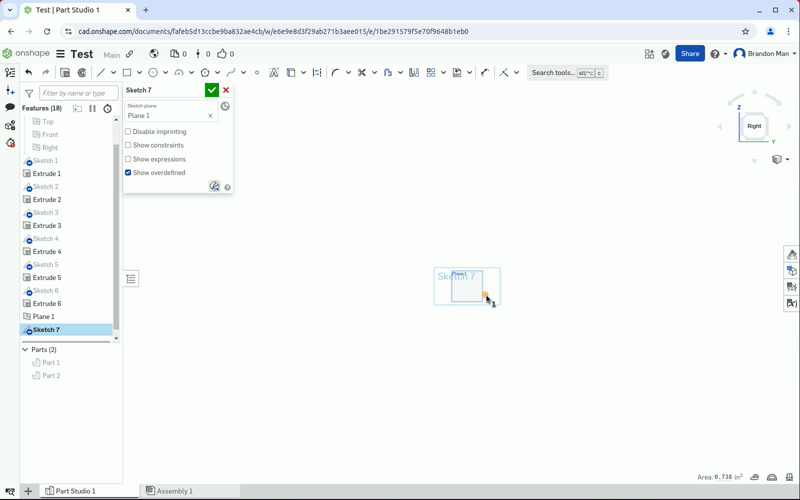
mouse_move(73, 352)
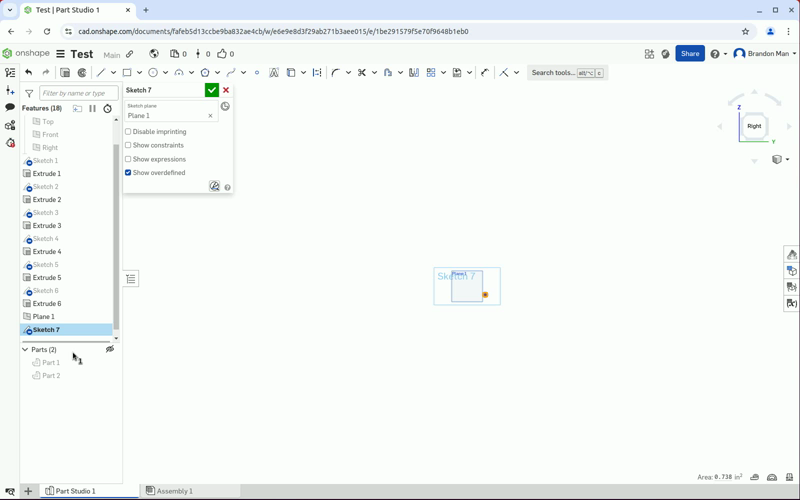
key(shift+y)
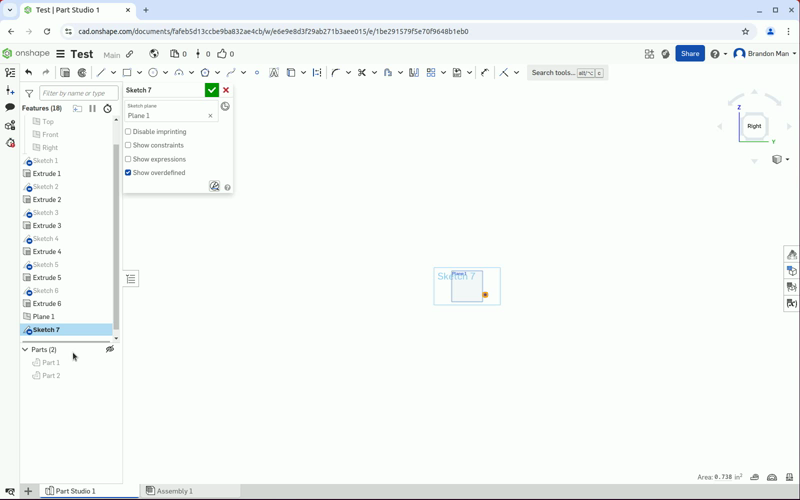
key(shift+e)
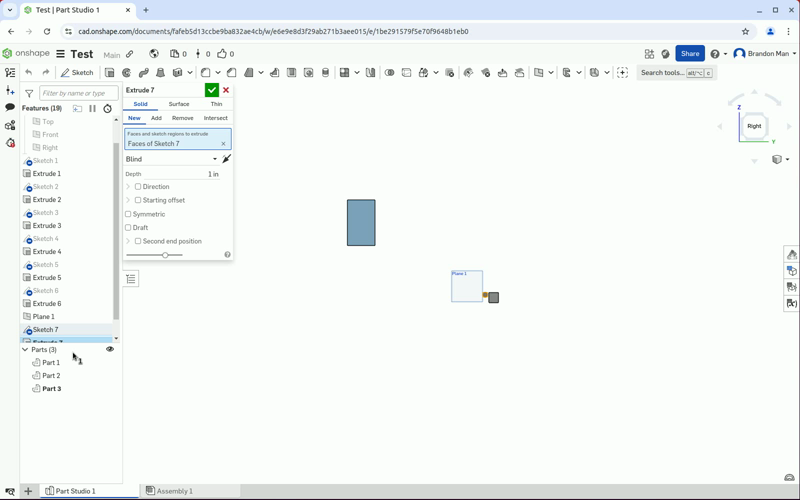
mouse_move(143, 106)
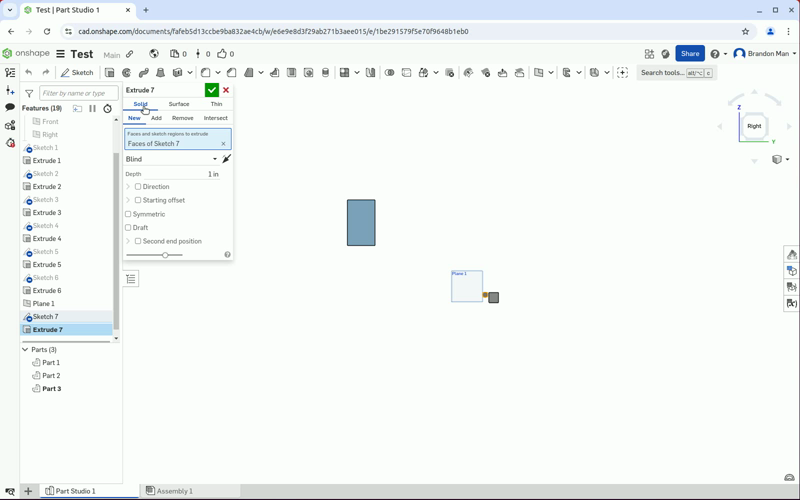
click(143, 106)
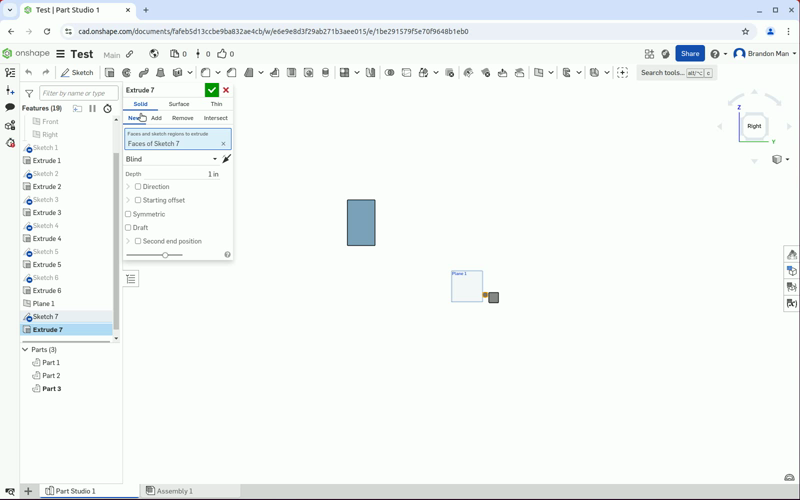
mouse_move(137, 120)
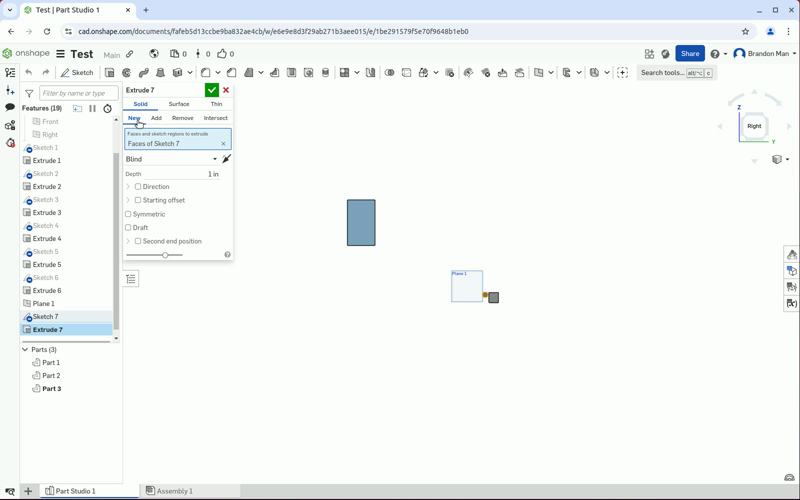
click(137, 120)
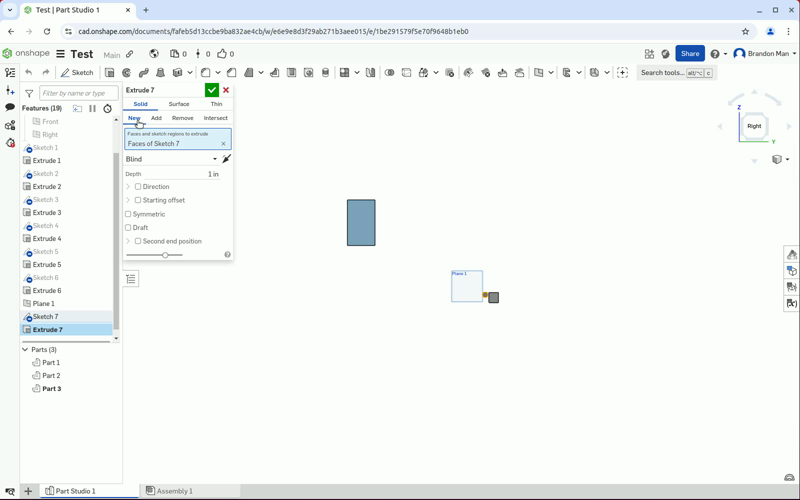
key(tab, 4)
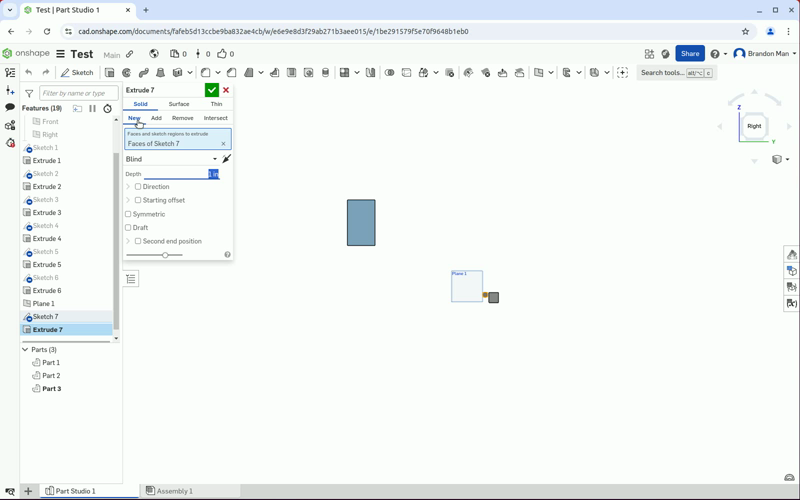
text(2.889)
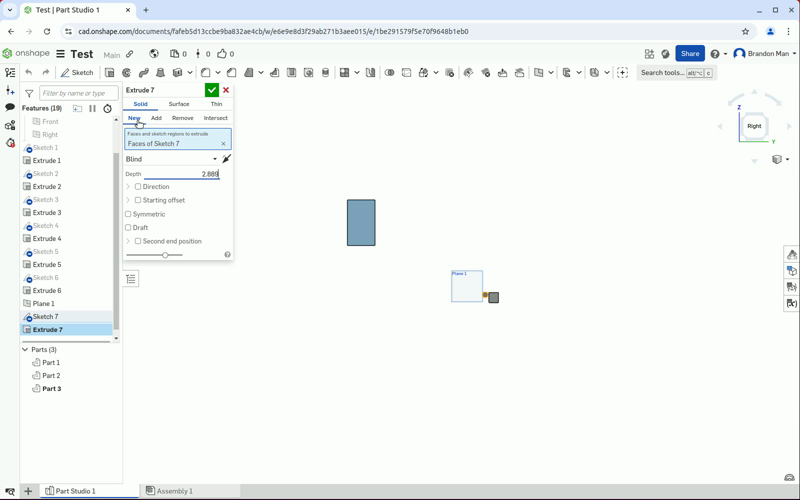
key(enter)
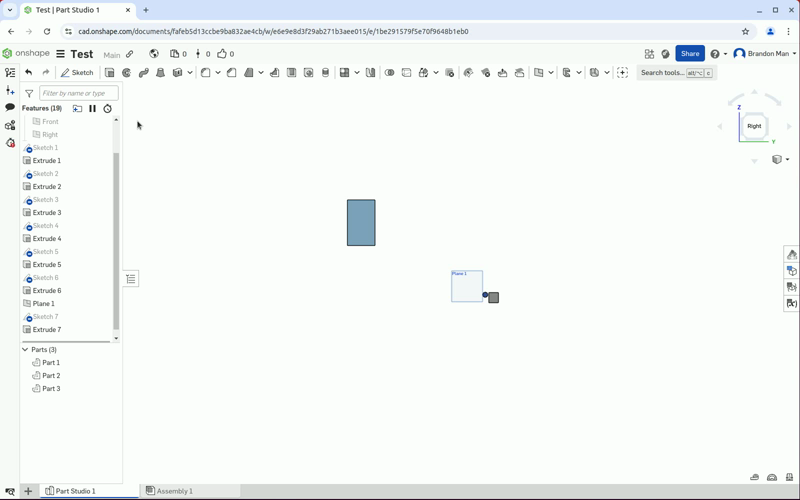
key(shift+h)
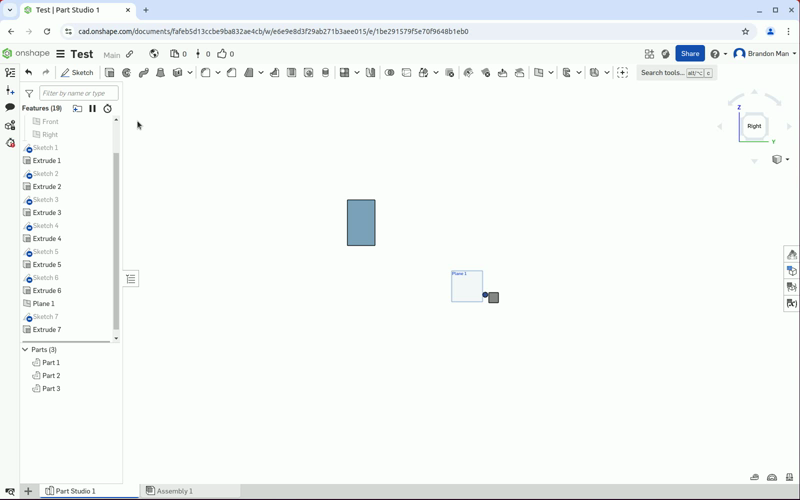
key(shift+h)
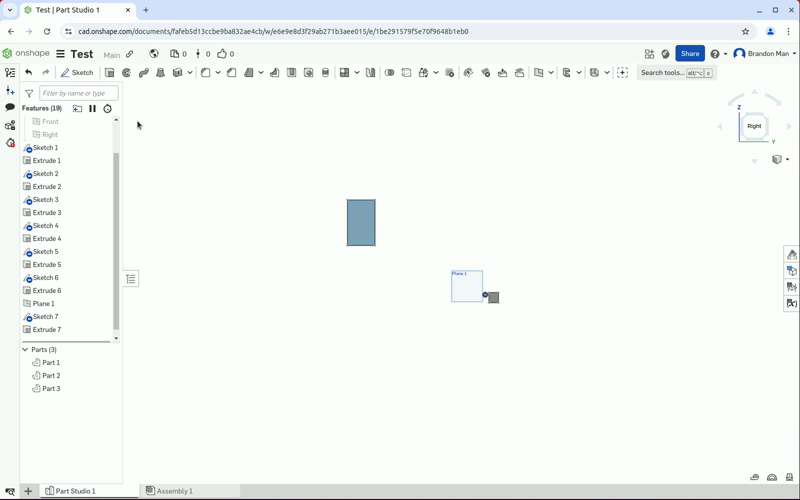
key(shift+7)
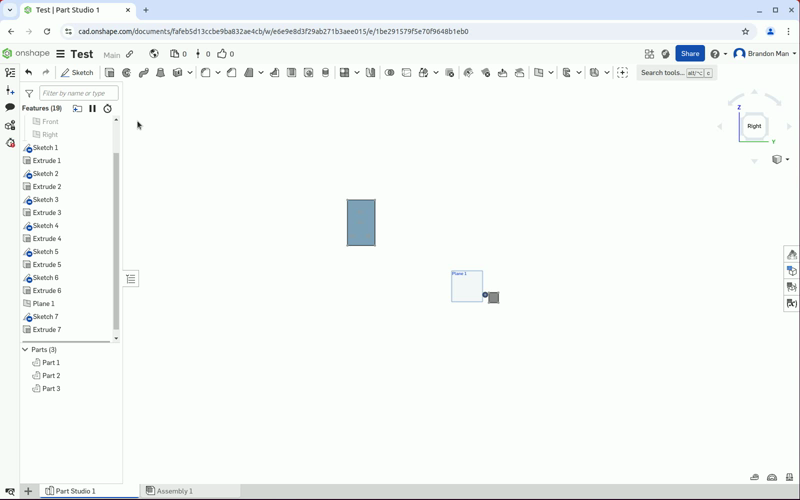
key(right, 2)
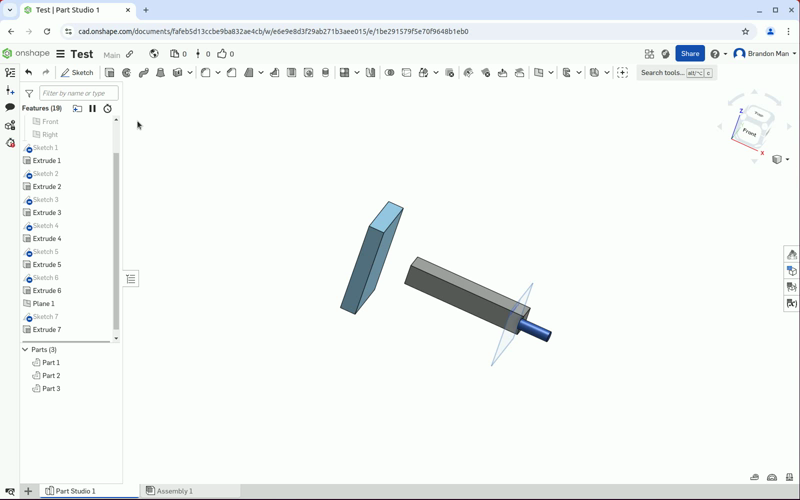
key(down, 2)
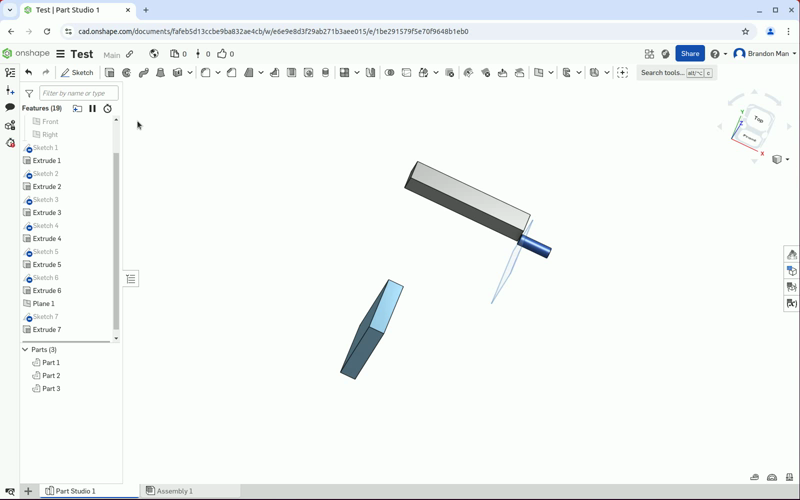
key(up, 2)
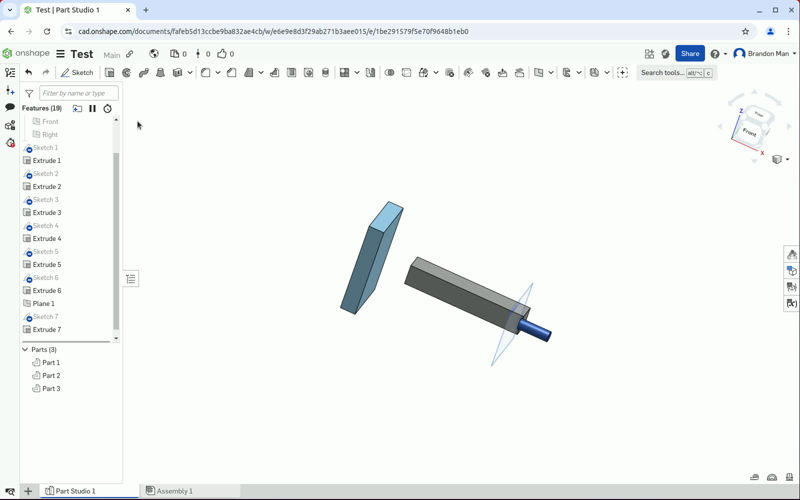
key(left, 2)
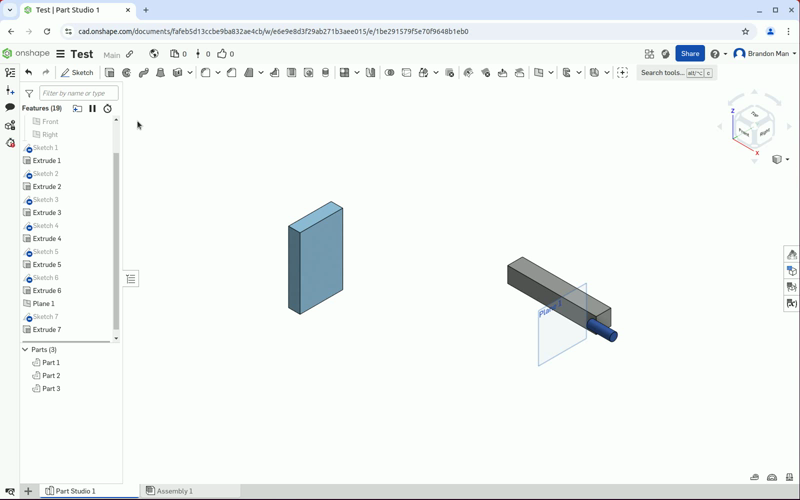
mouse_move(69, 150)
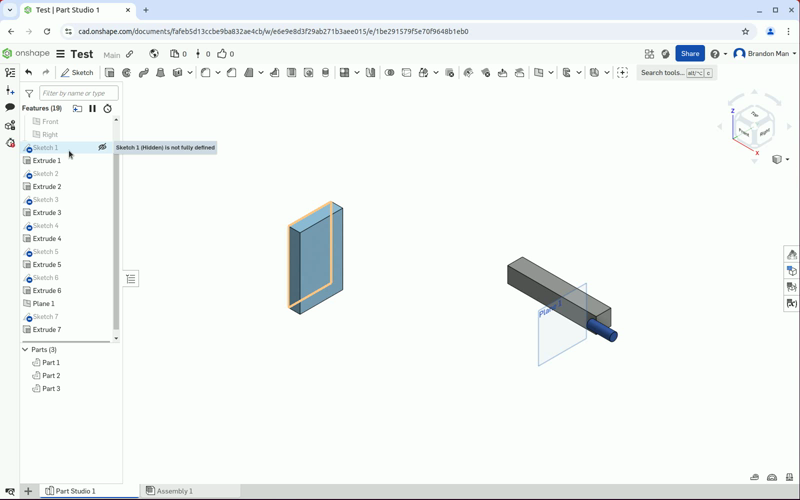
click(69, 150)